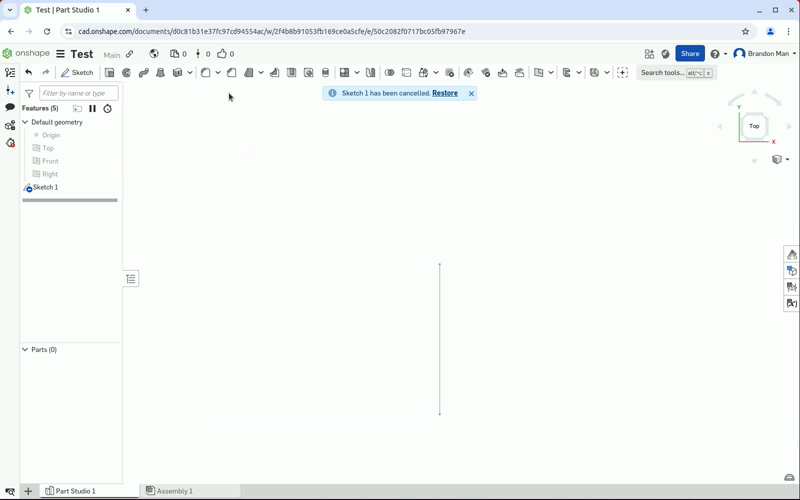
key(shift+h)
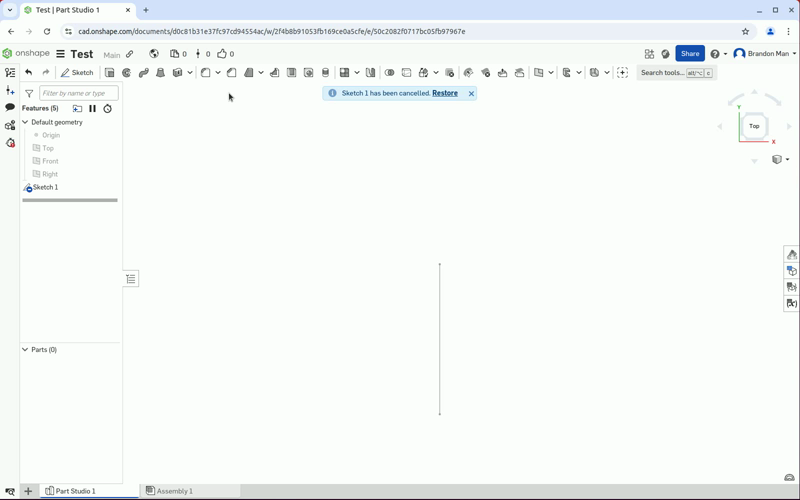
key(shift+s)
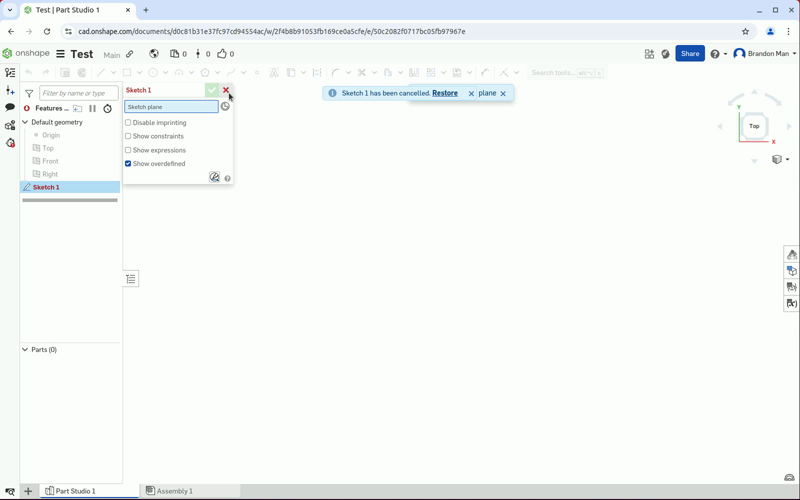
mouse_move(73, 150)
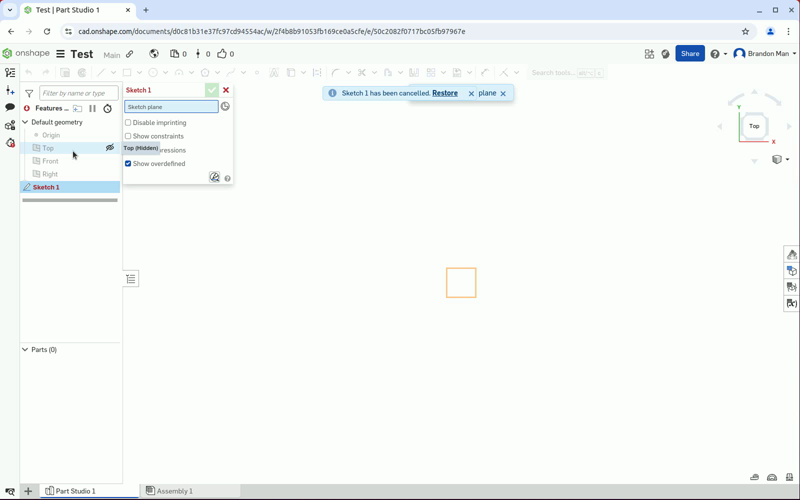
click(73, 150)
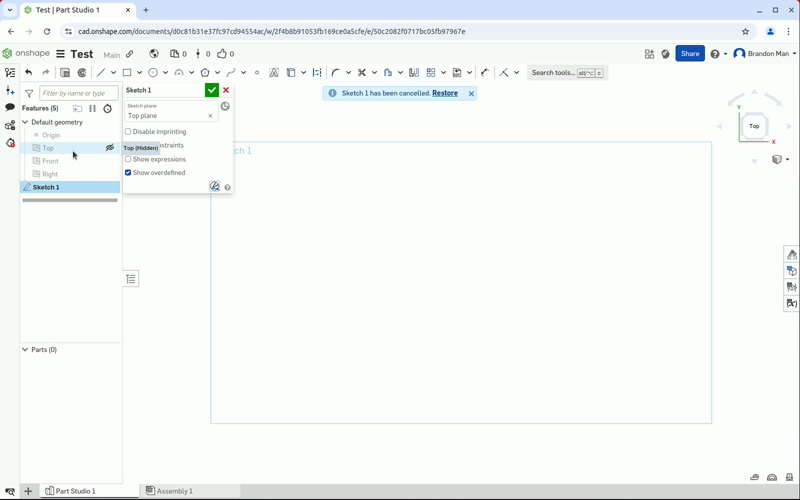
mouse_move(73, 352)
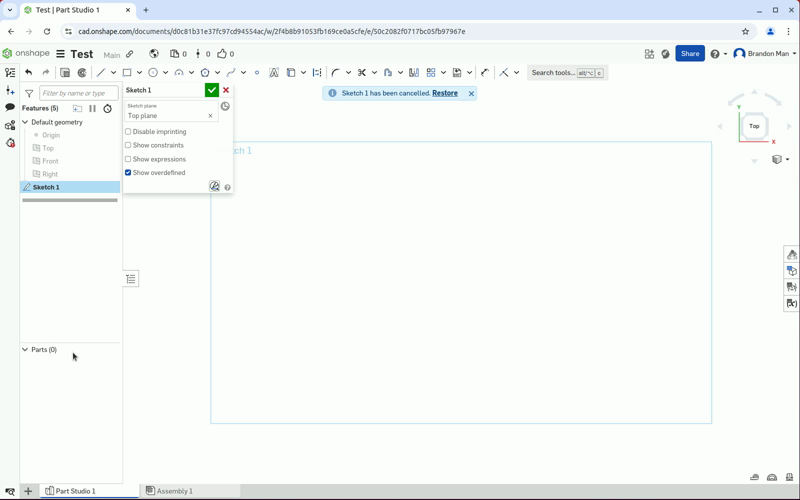
key(y)
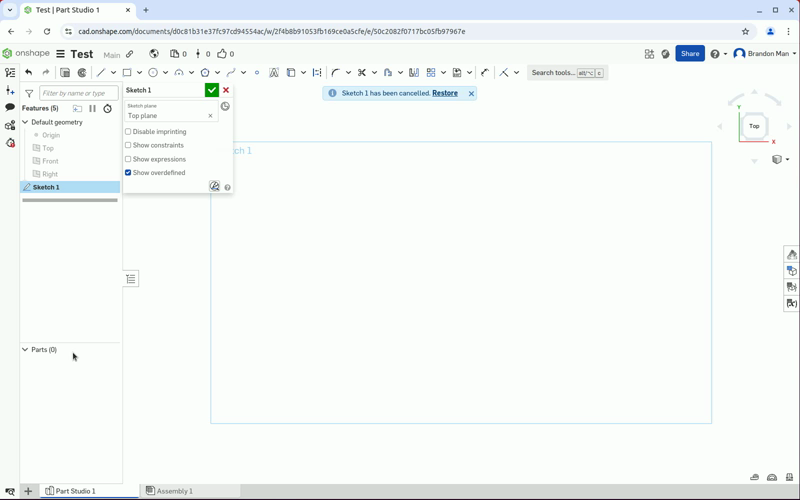
key(l)
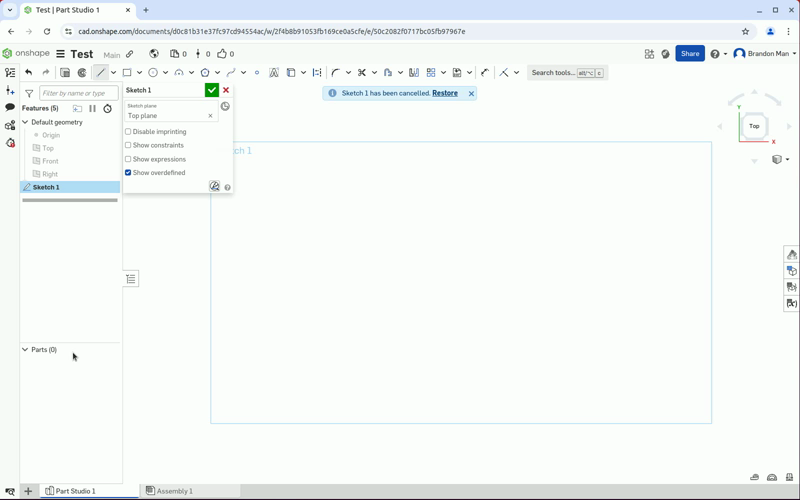
key_down(shift)
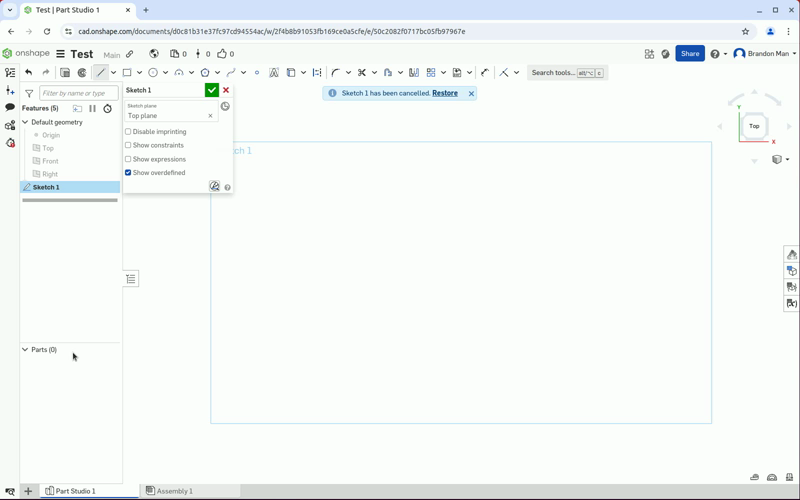
mouse_move(460, 282)
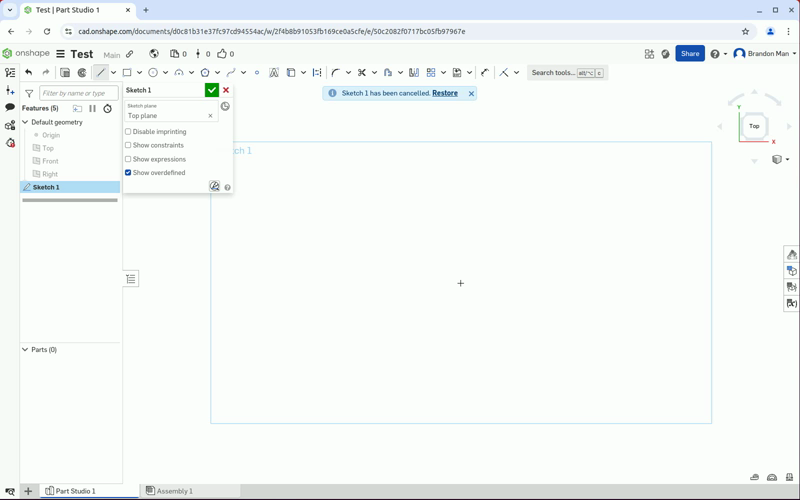
click(460, 282)
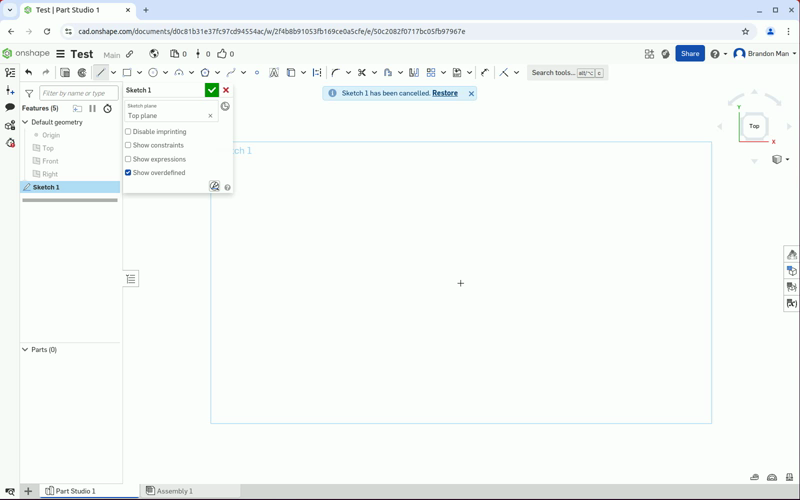
key_up(shift)
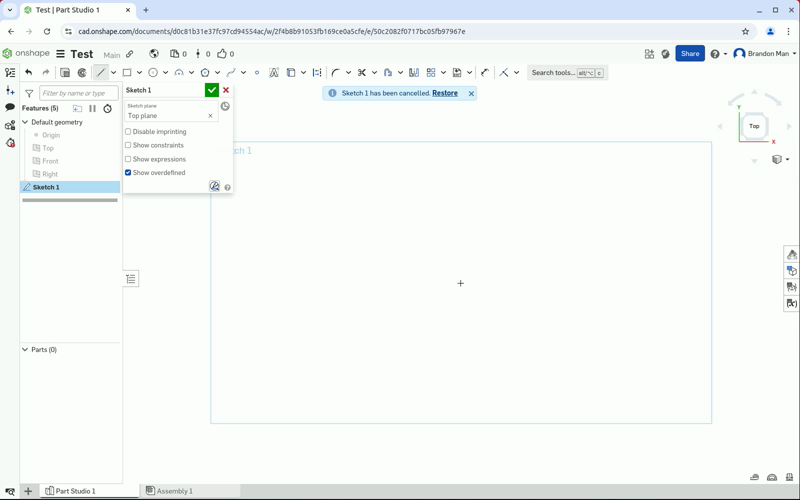
key_down(shift)
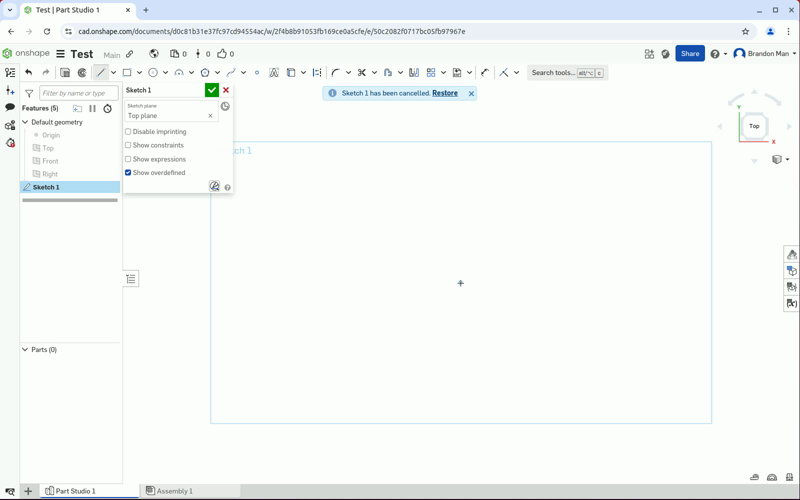
mouse_move(573, 282)
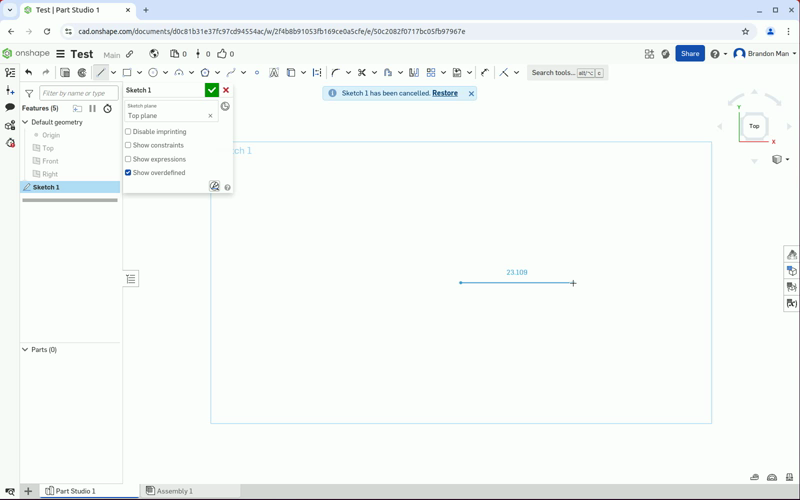
click(573, 282)
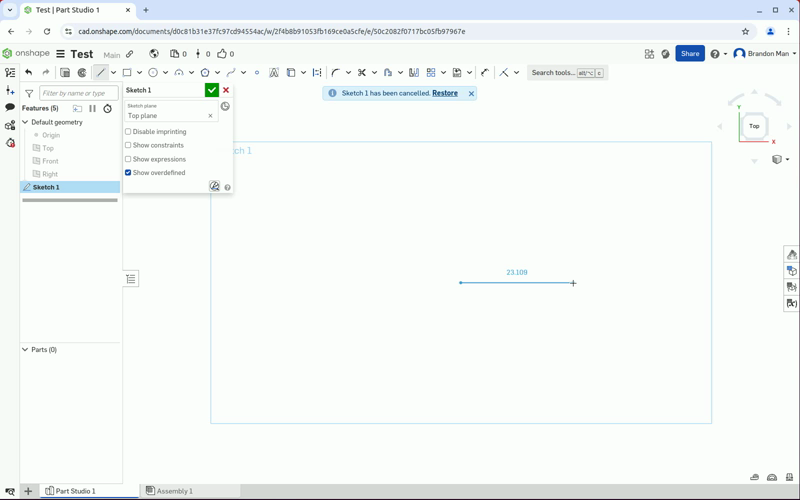
key_up(shift)
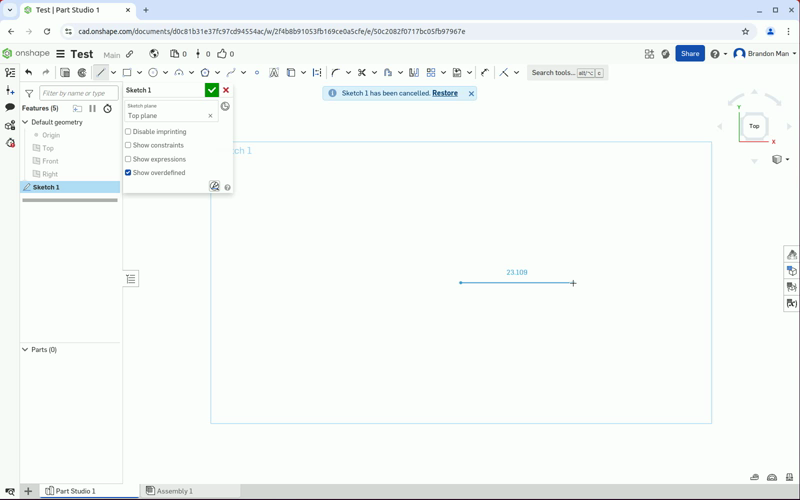
key_down(shift)
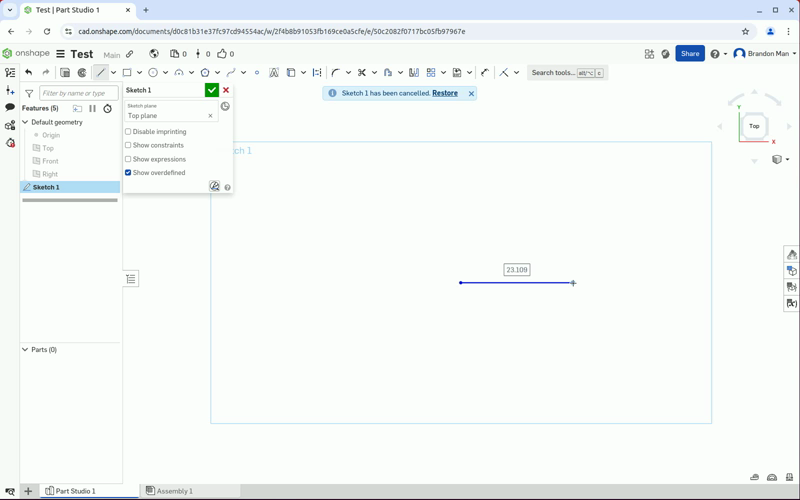
mouse_move(589, 282)
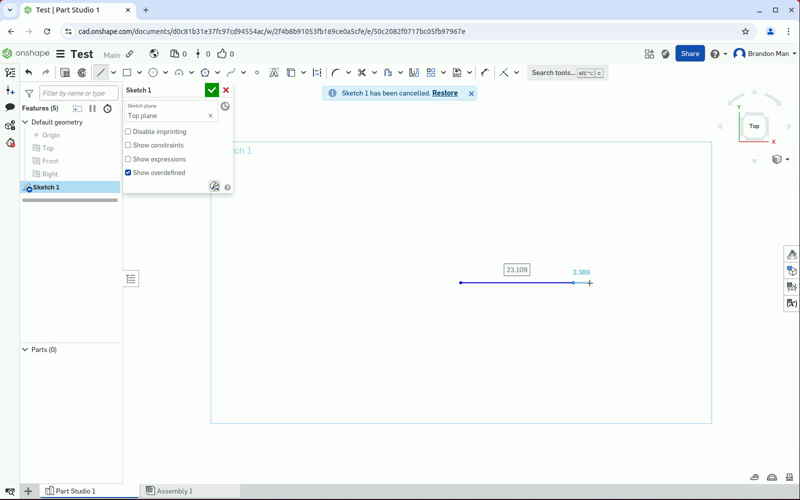
mouse_move(573, 253)
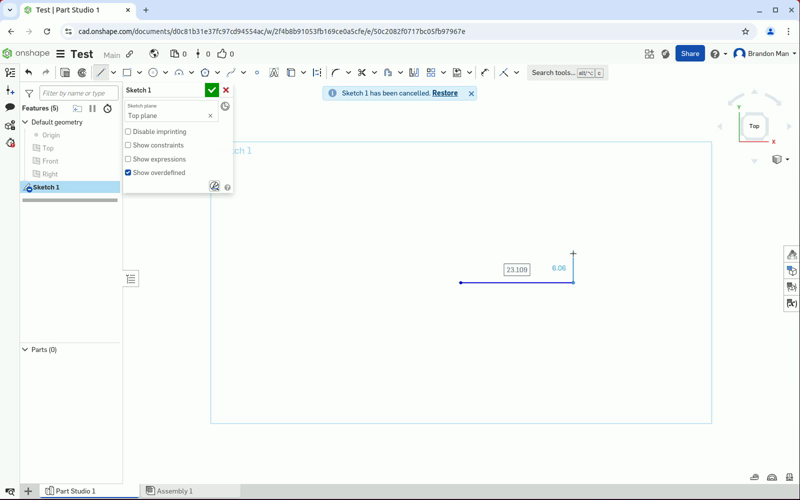
click(573, 253)
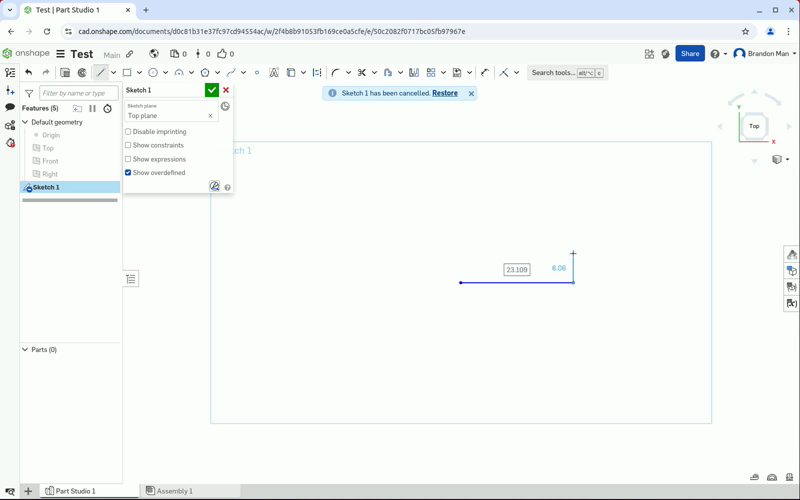
key_up(shift)
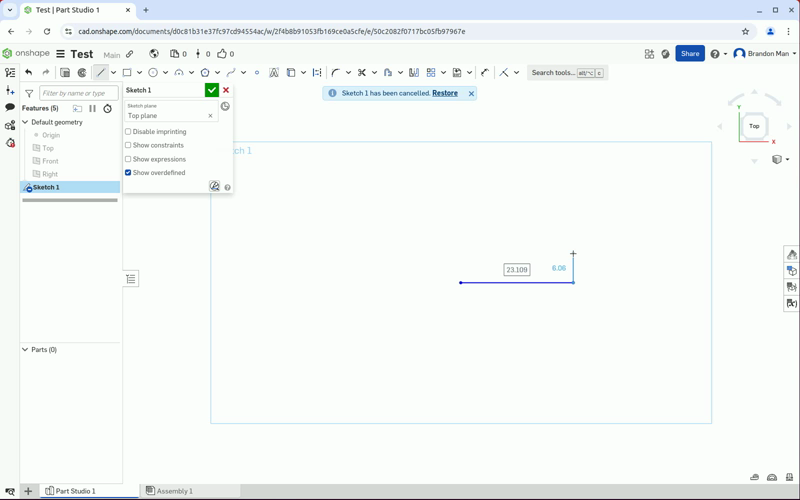
key_down(shift)
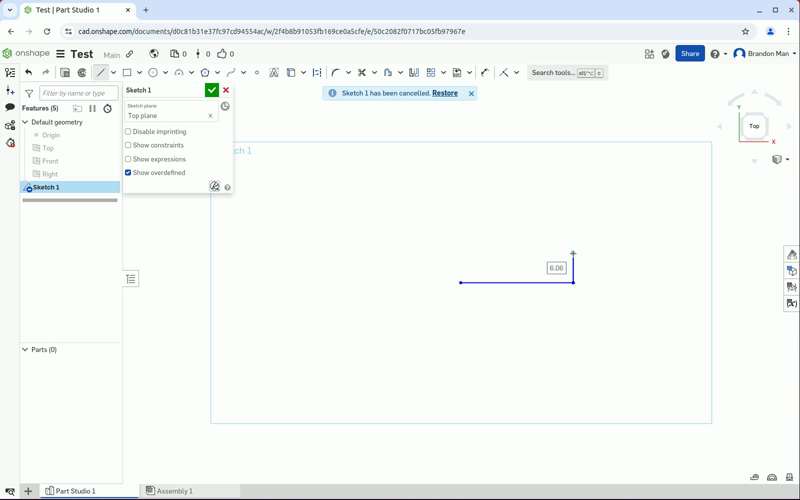
mouse_move(589, 253)
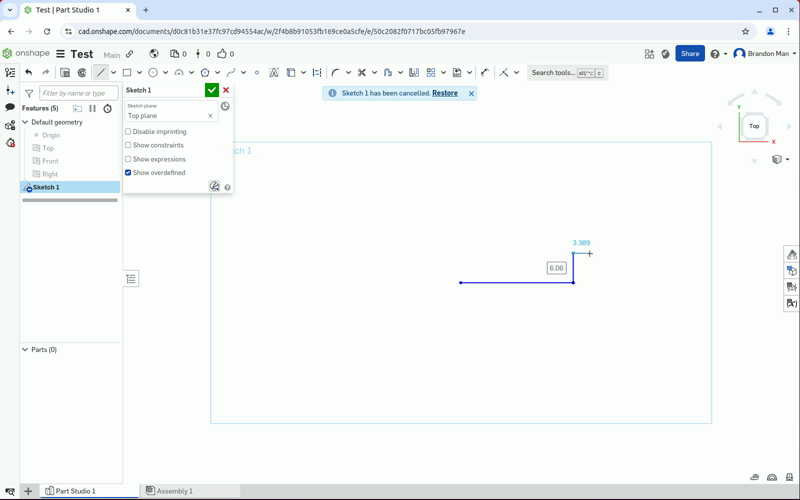
mouse_move(548, 253)
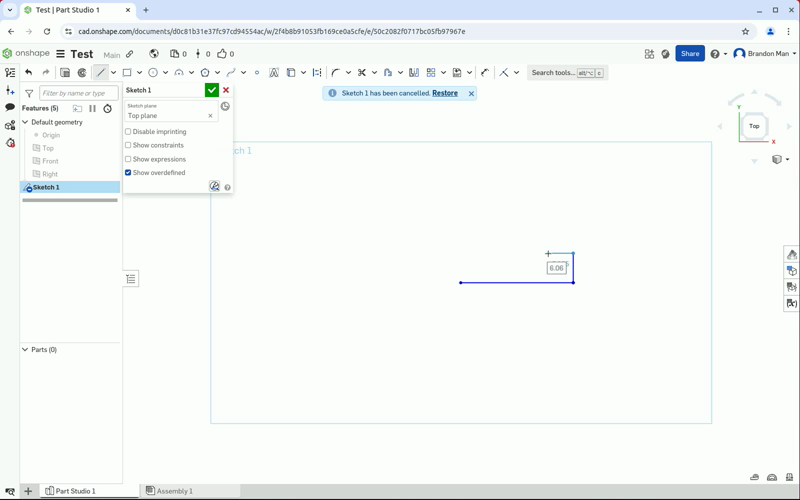
click(548, 253)
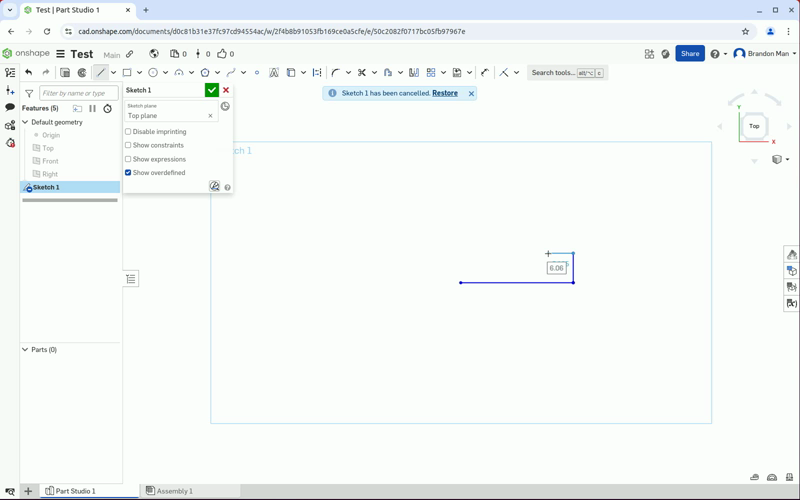
key_up(shift)
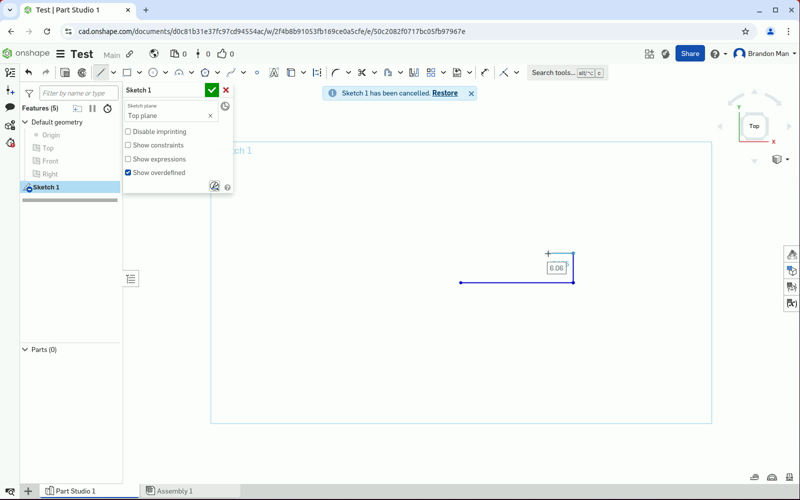
key_down(shift)
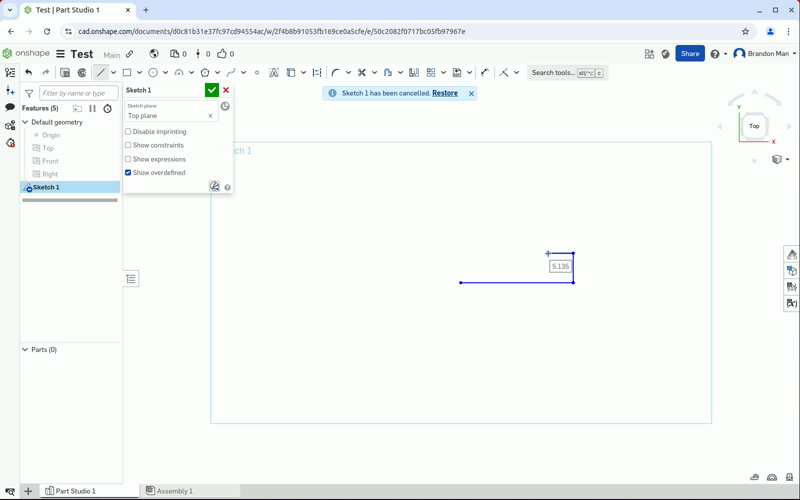
mouse_move(578, 253)
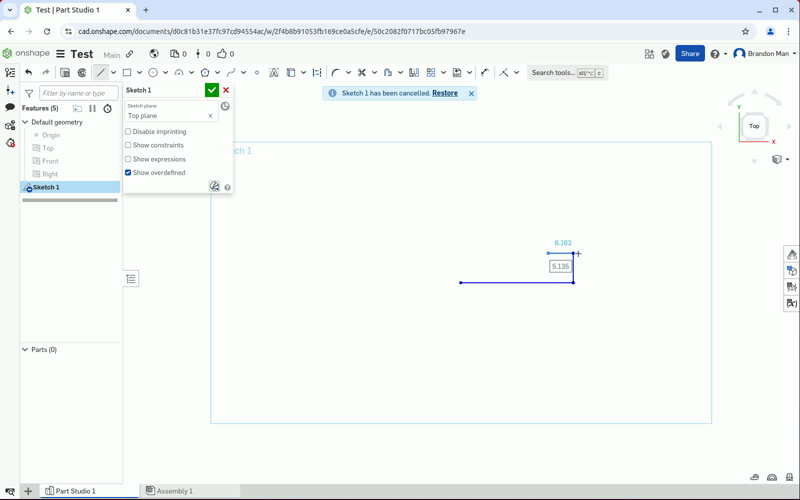
mouse_move(548, 247)
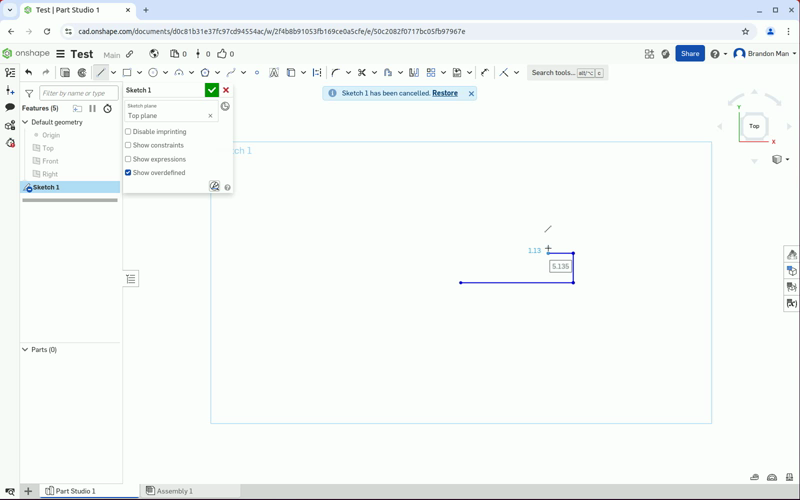
scroll(6)
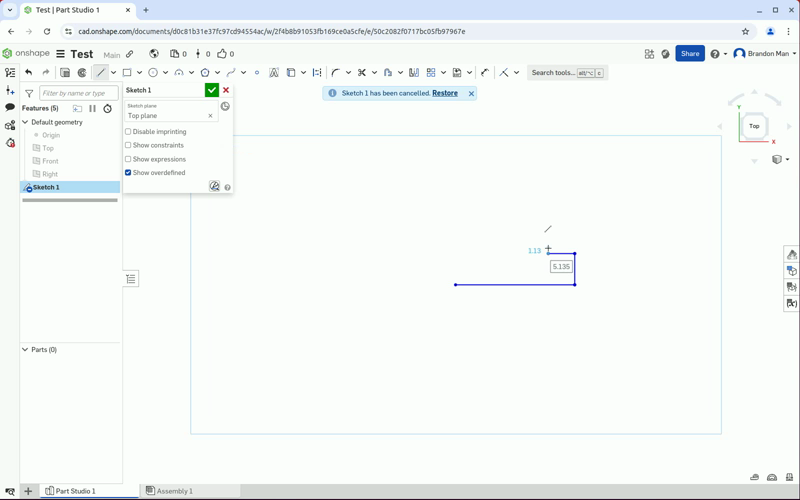
scroll(6)
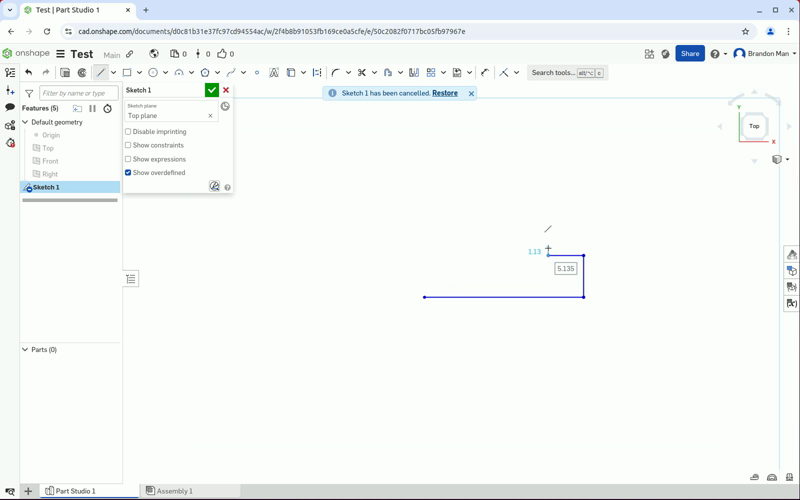
scroll(6)
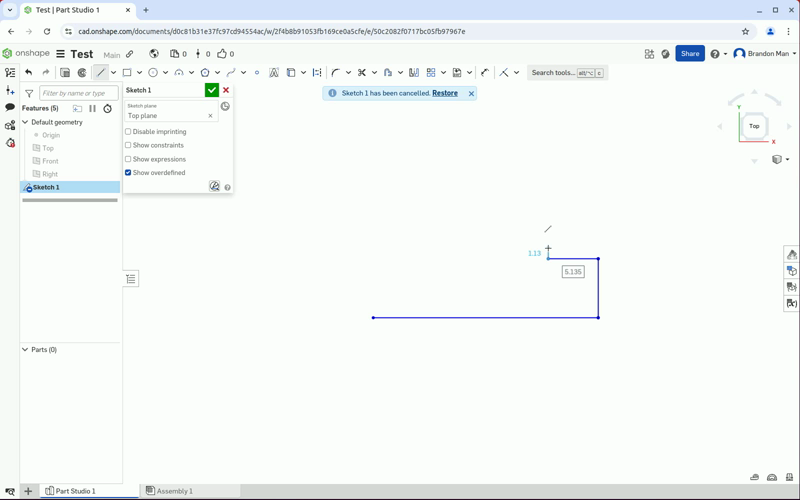
scroll(6)
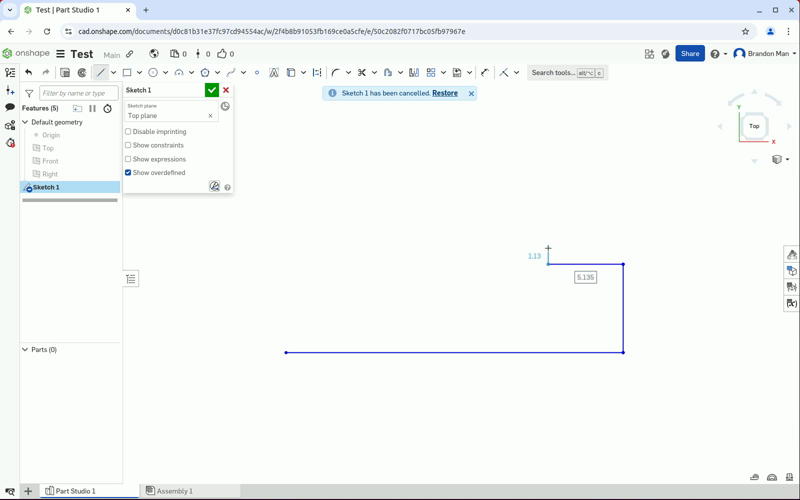
scroll(6)
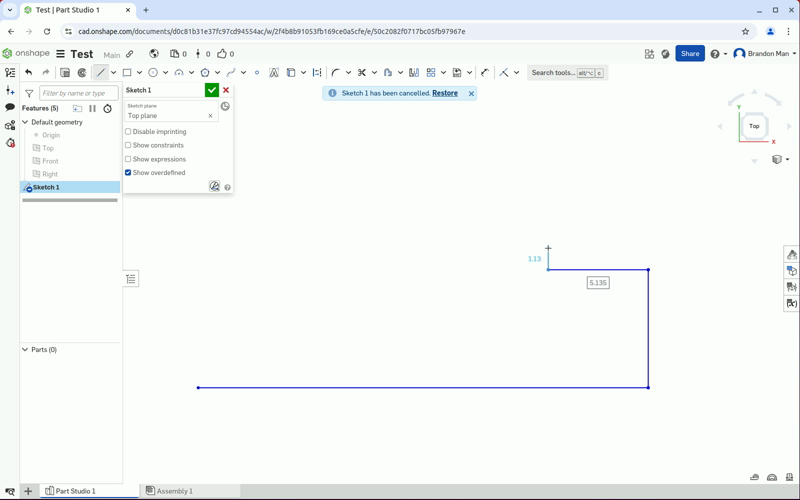
scroll(6)
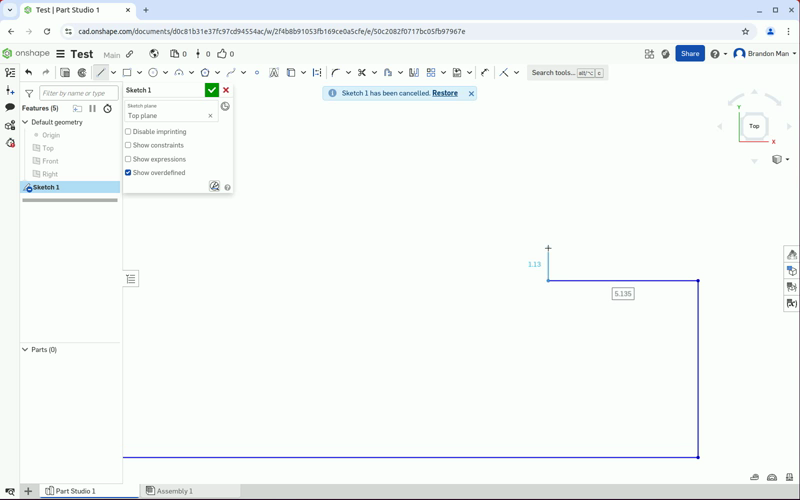
scroll(6)
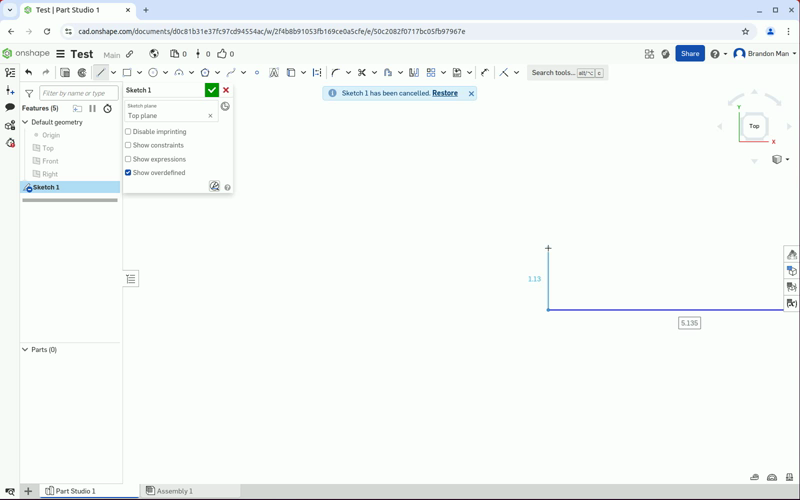
click(548, 247)
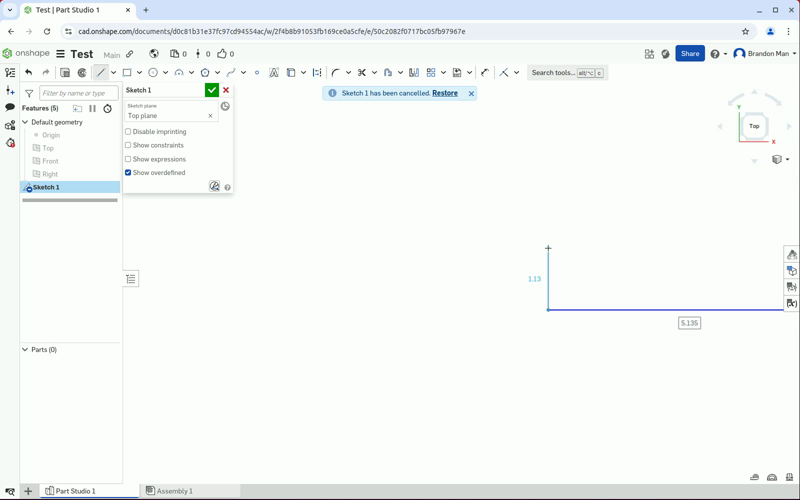
scroll(-6)
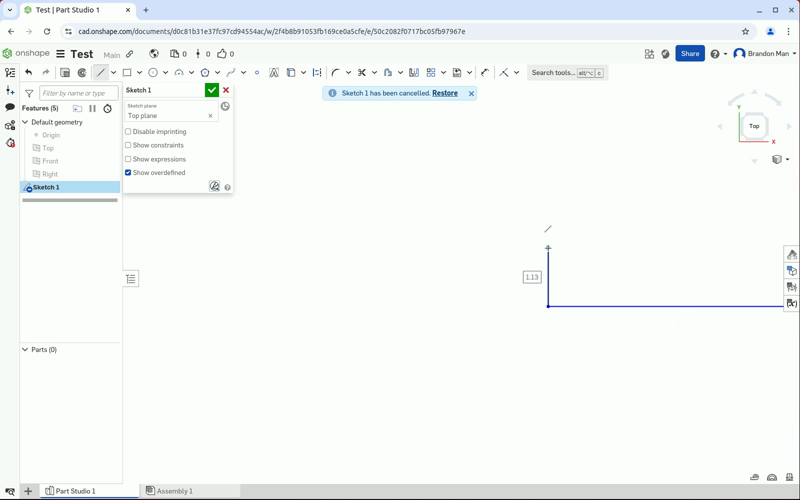
scroll(-6)
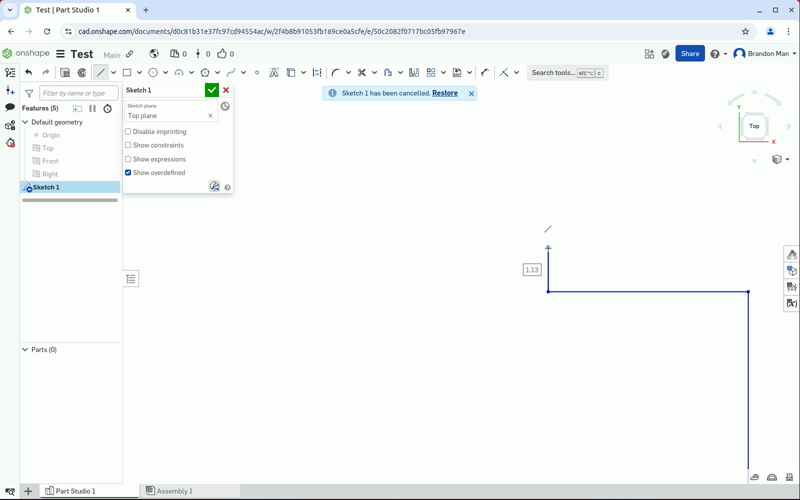
scroll(-6)
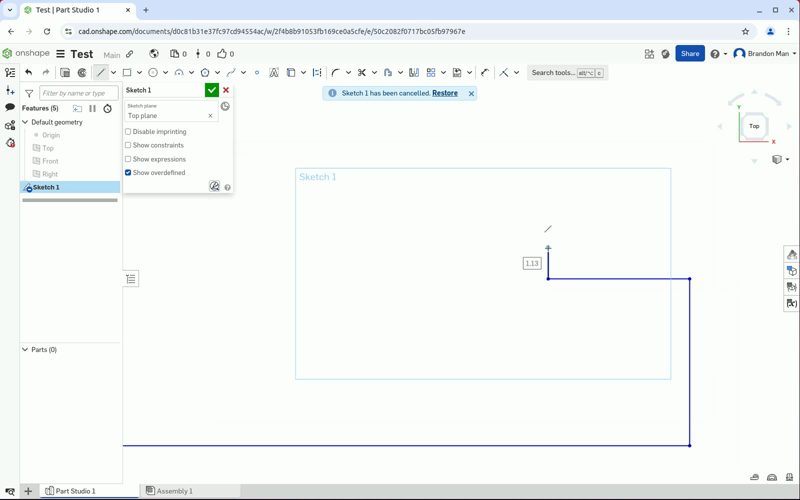
scroll(-6)
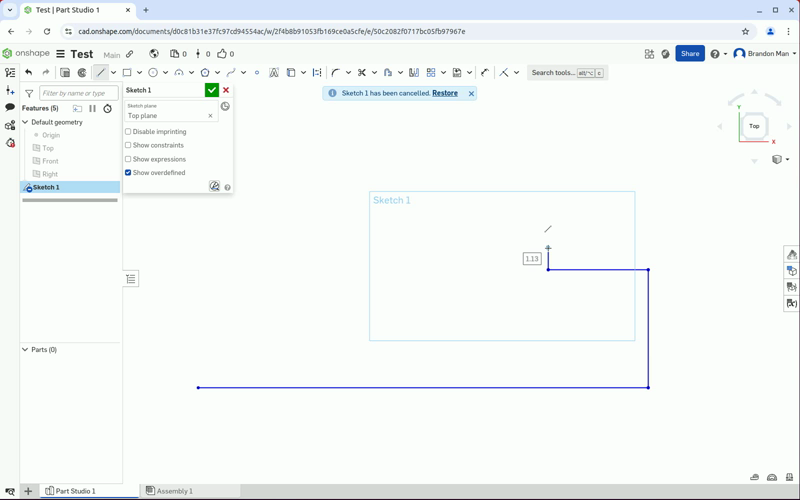
scroll(-6)
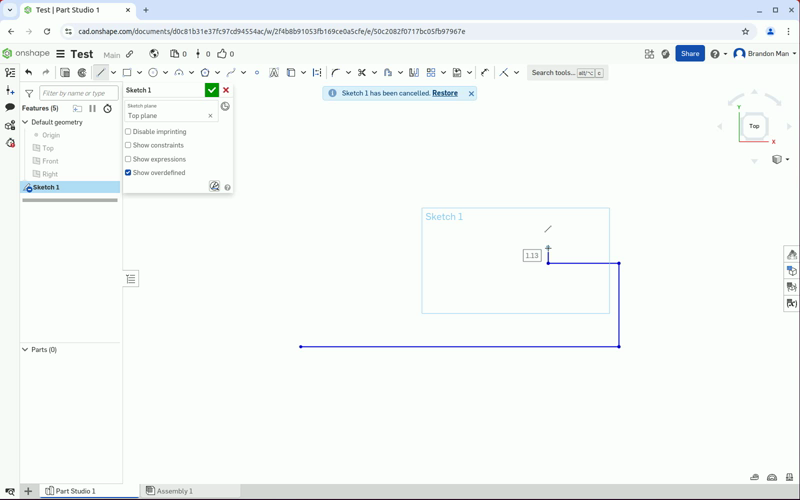
scroll(-6)
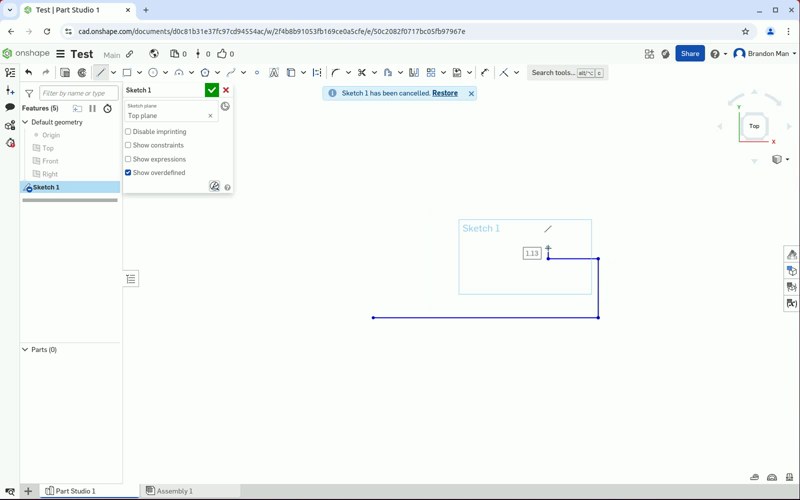
scroll(-6)
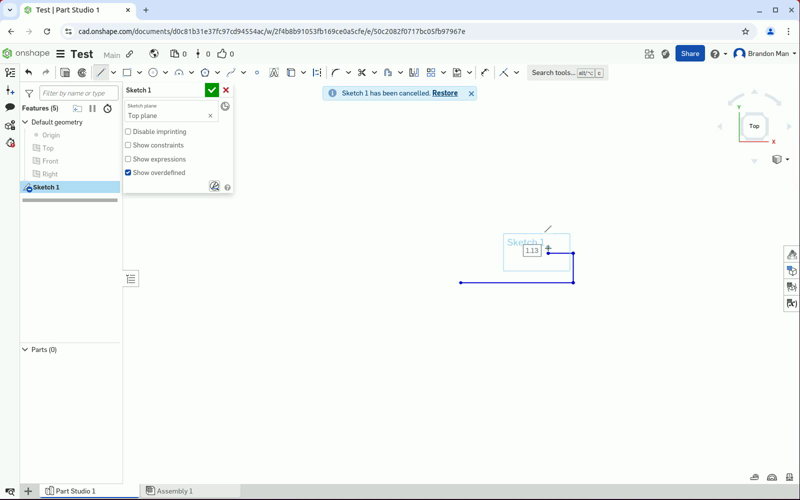
key_up(shift)
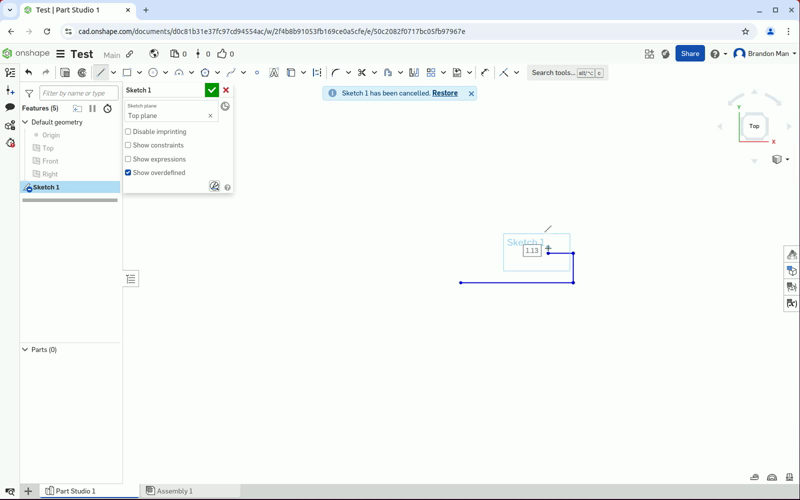
key_down(shift)
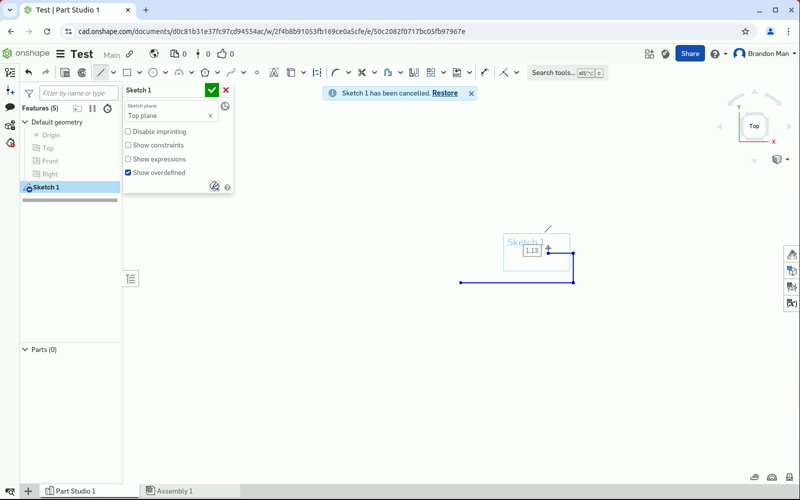
mouse_move(460, 247)
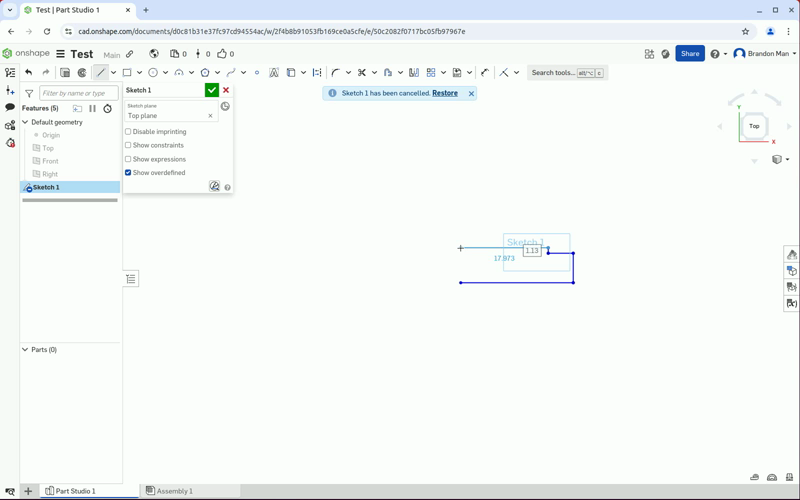
click(460, 247)
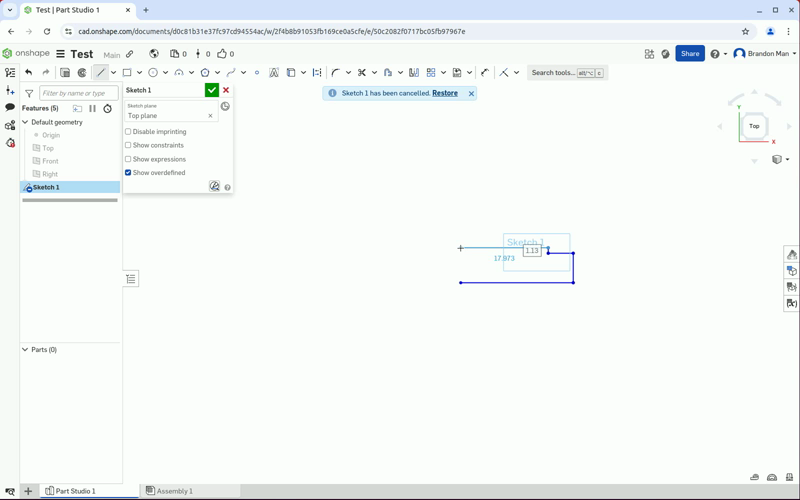
key_up(shift)
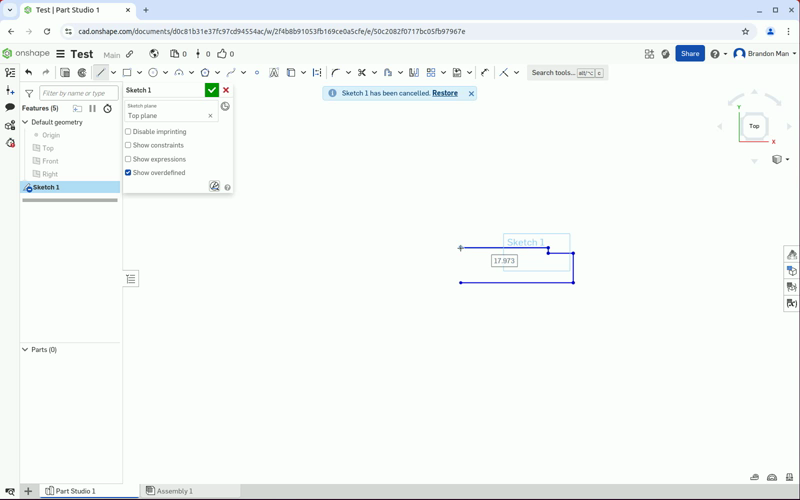
mouse_move(490, 247)
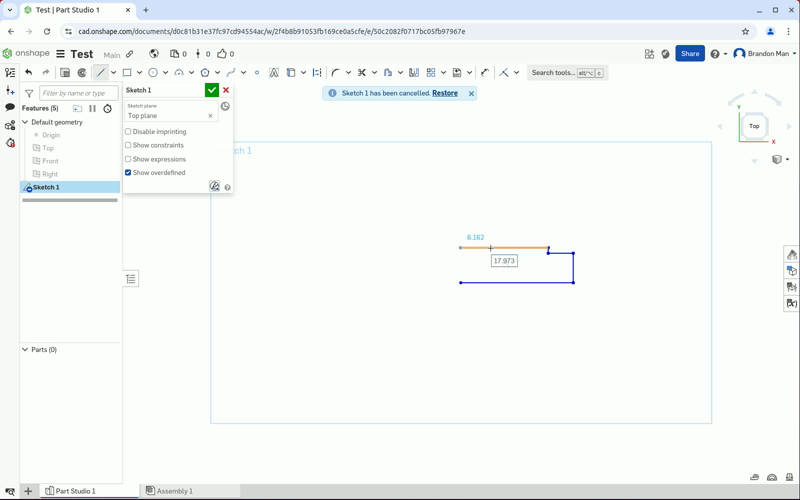
key_down(shift)
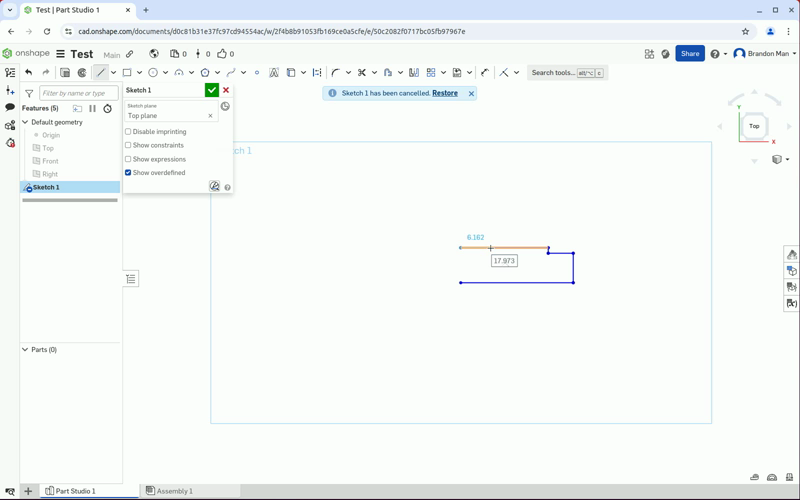
mouse_move(460, 282)
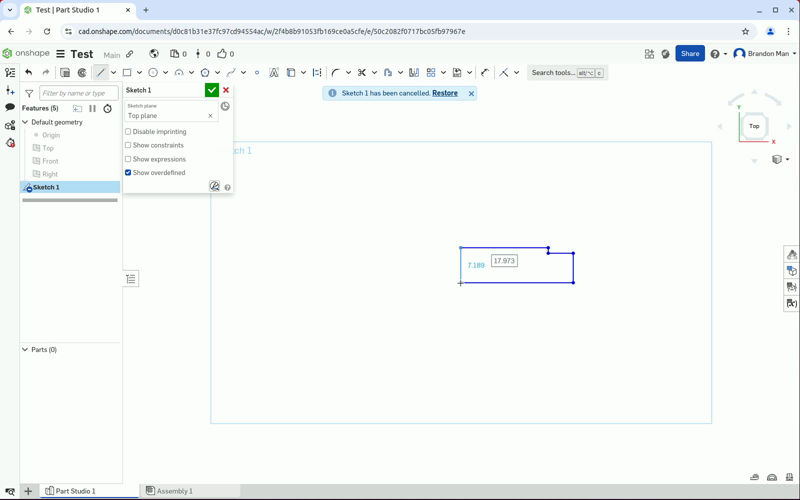
key_up(shift)
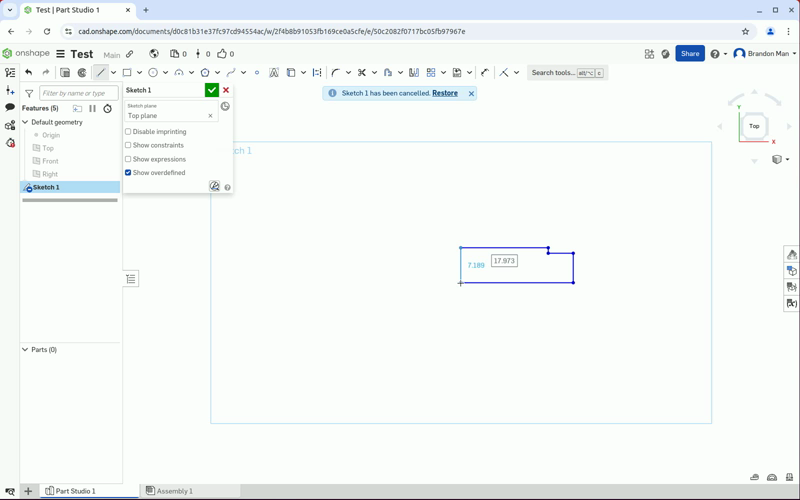
click(460, 282)
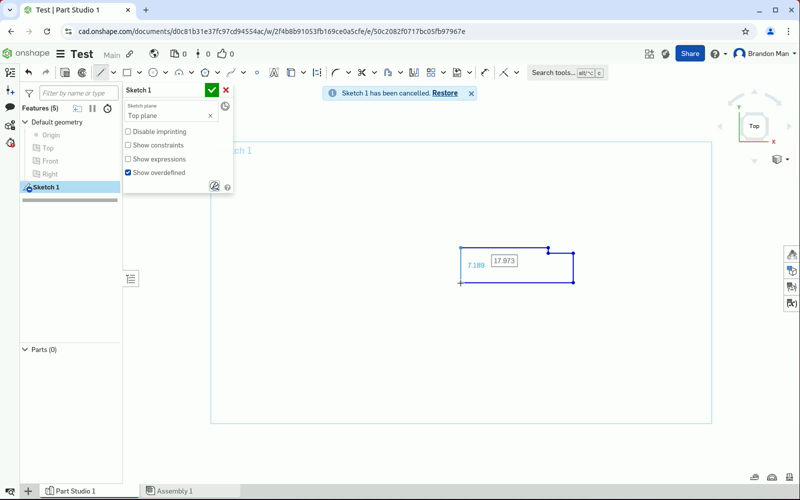
key(esc)
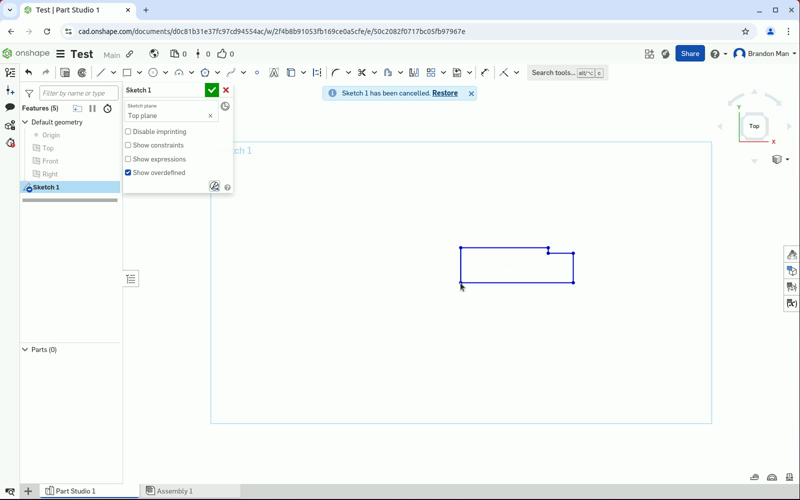
mouse_move(541, 263)
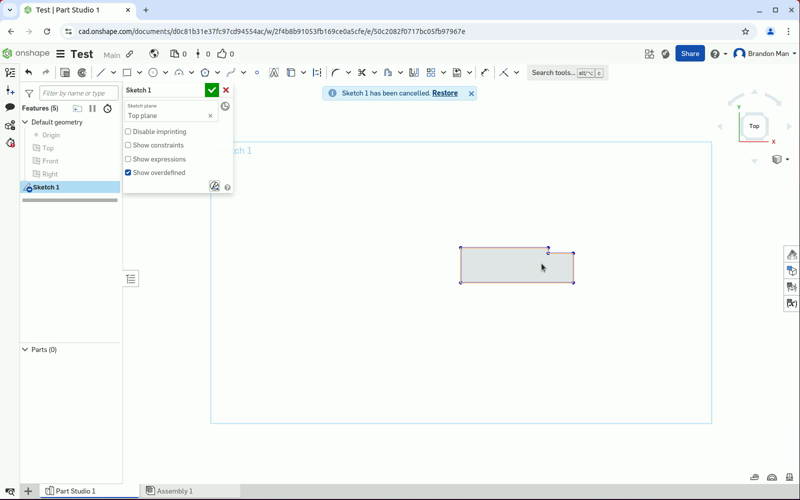
click(541, 263)
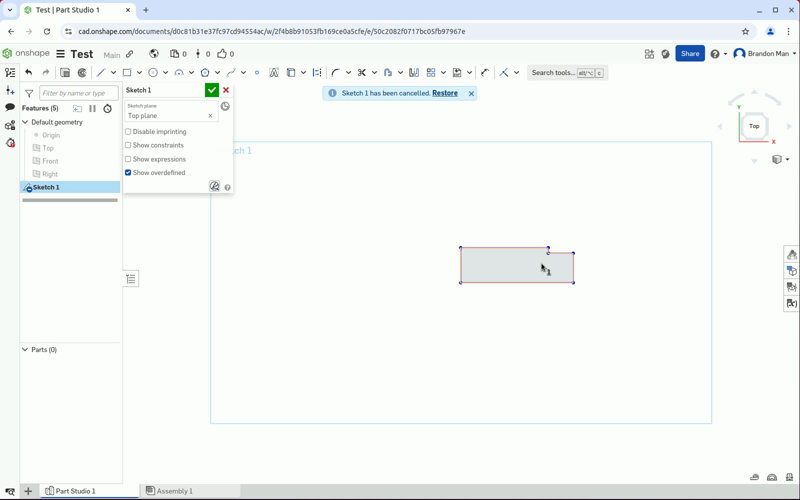
mouse_move(73, 352)
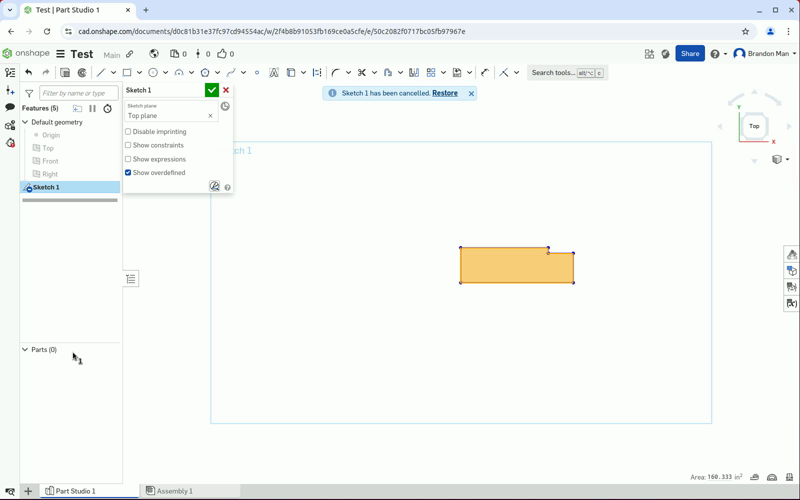
key(shift+y)
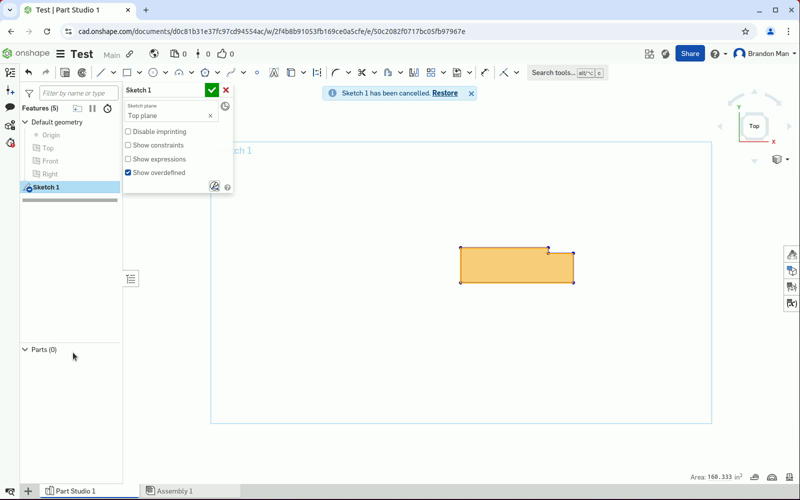
key(shift+e)
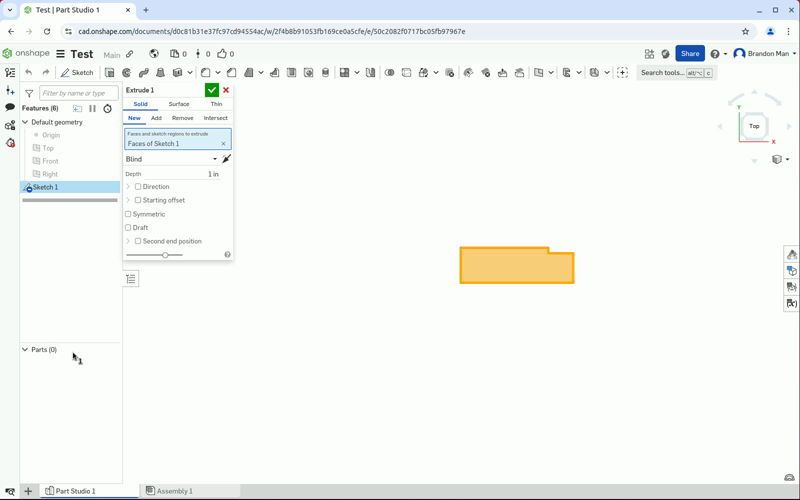
mouse_move(143, 106)
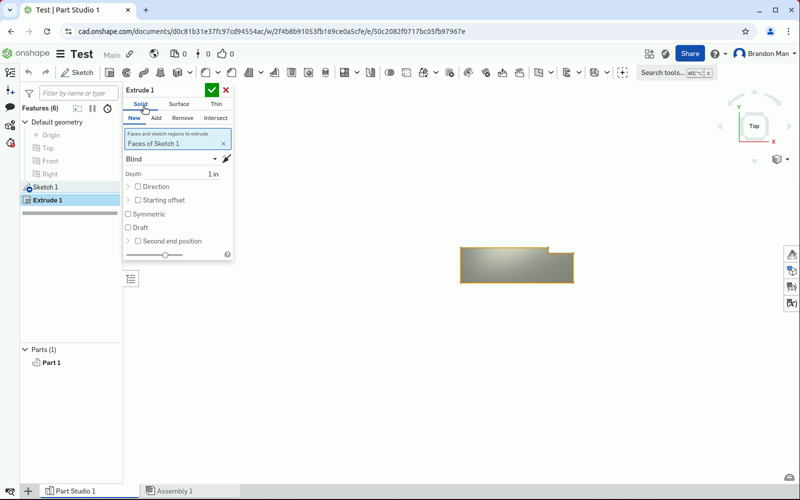
click(143, 106)
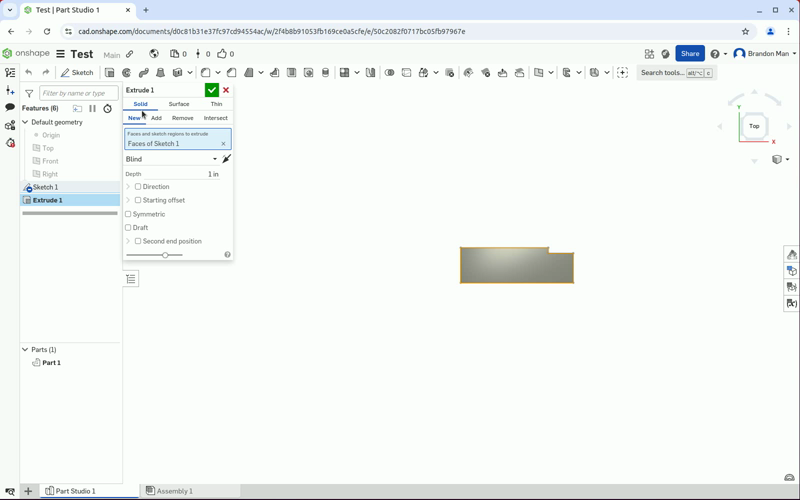
mouse_move(137, 120)
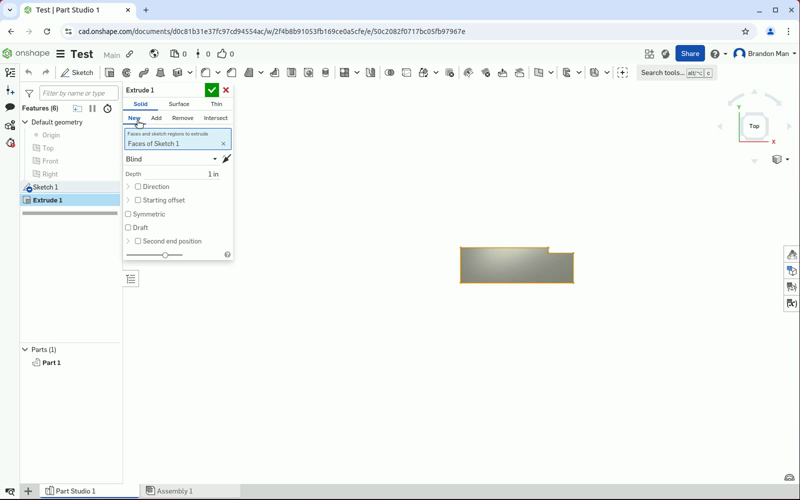
click(137, 120)
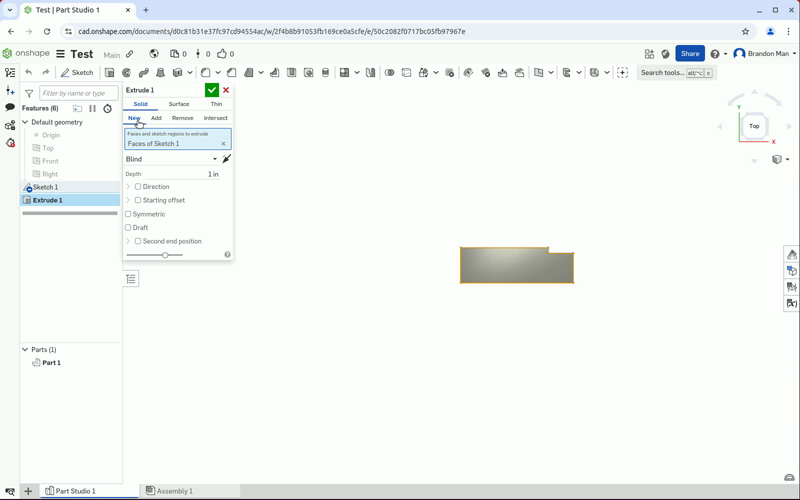
key(tab, 4)
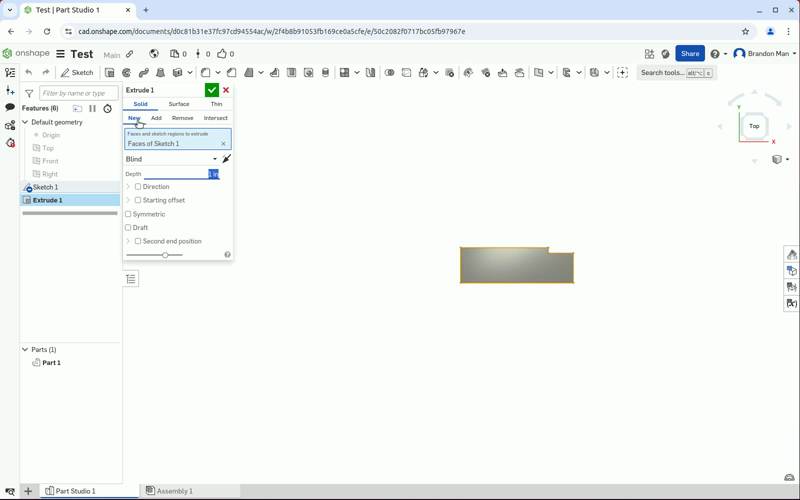
text(1.204)
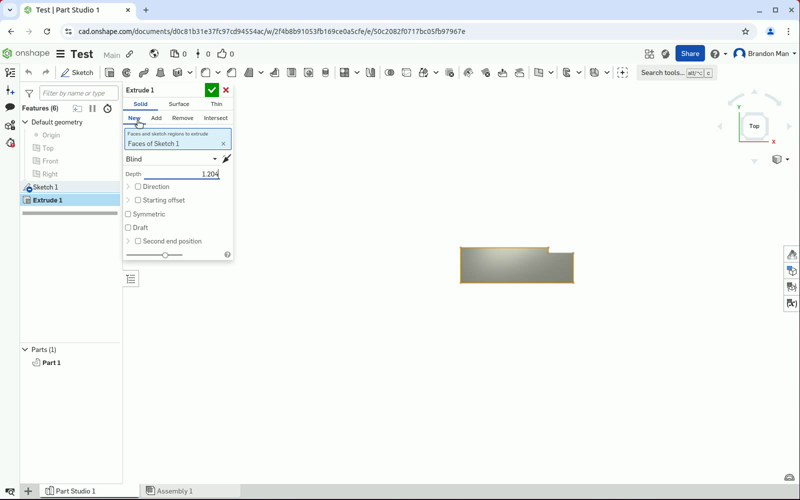
key(enter)
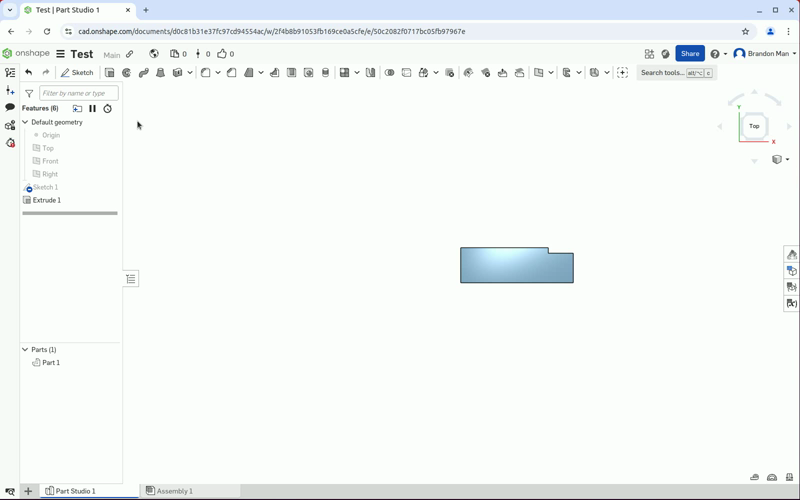
key(shift+h)
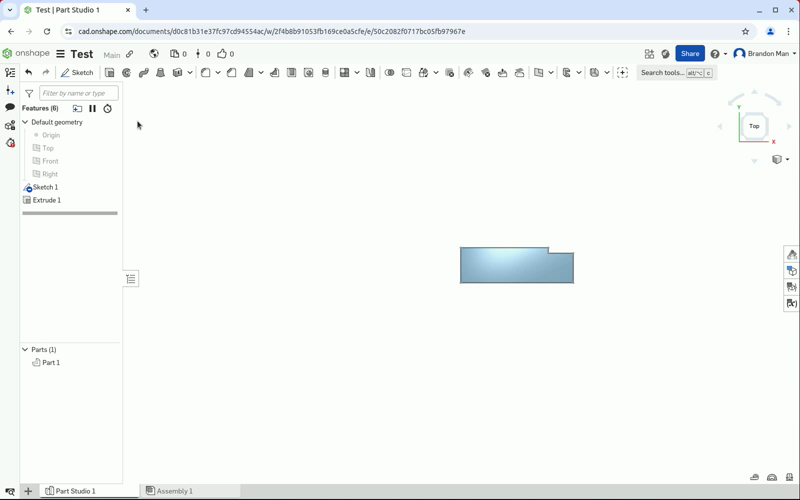
key(shift+h)
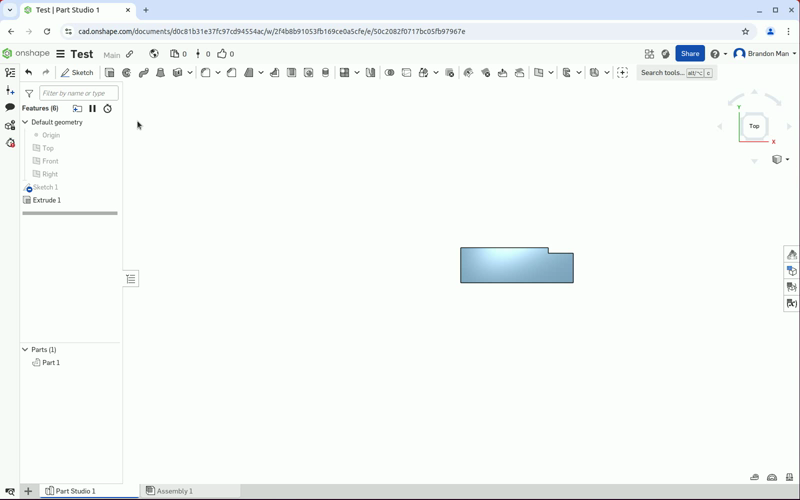
mouse_move(73, 189)
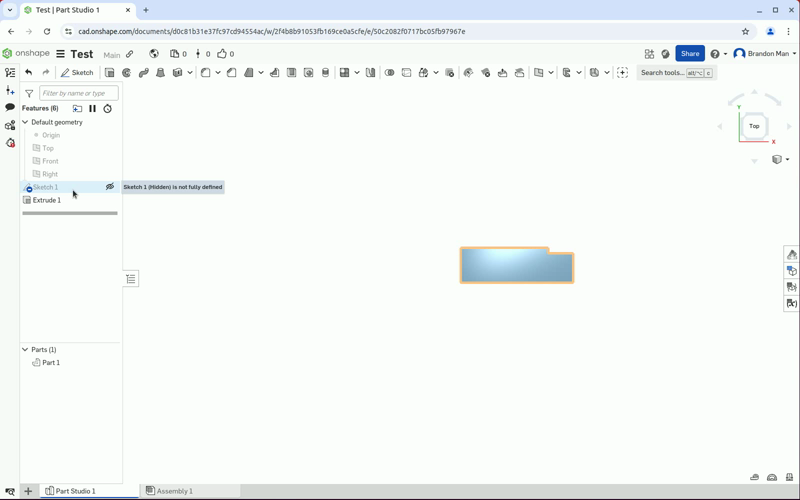
click(73, 189)
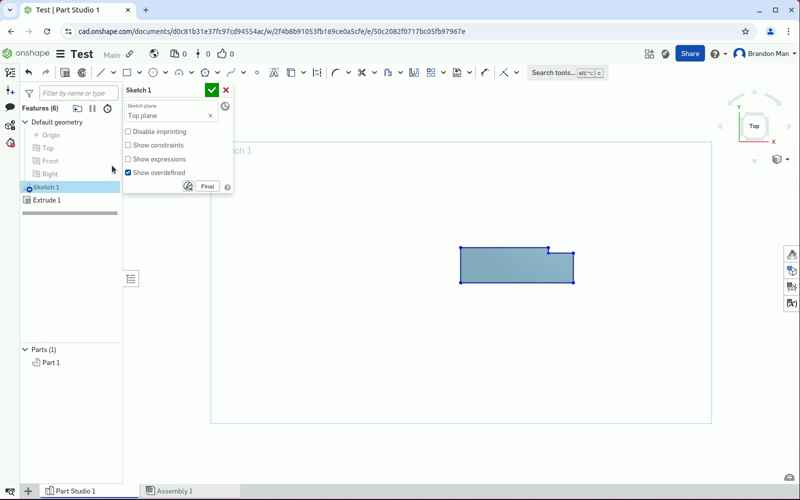
mouse_move(229, 92)
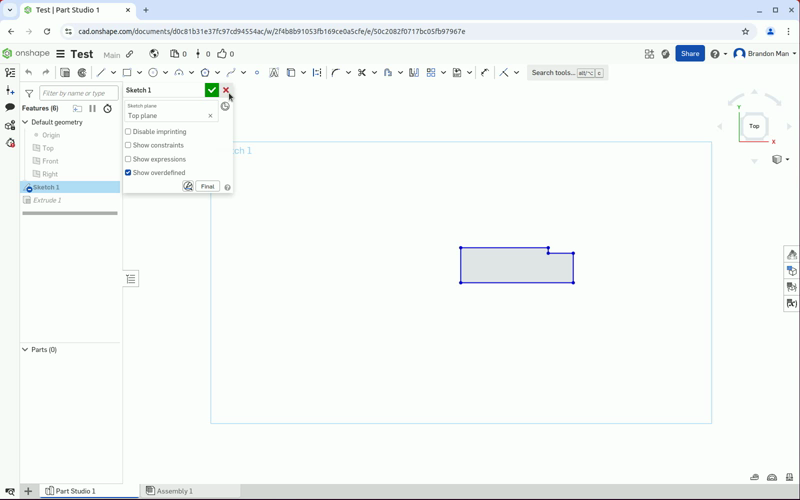
click(229, 92)
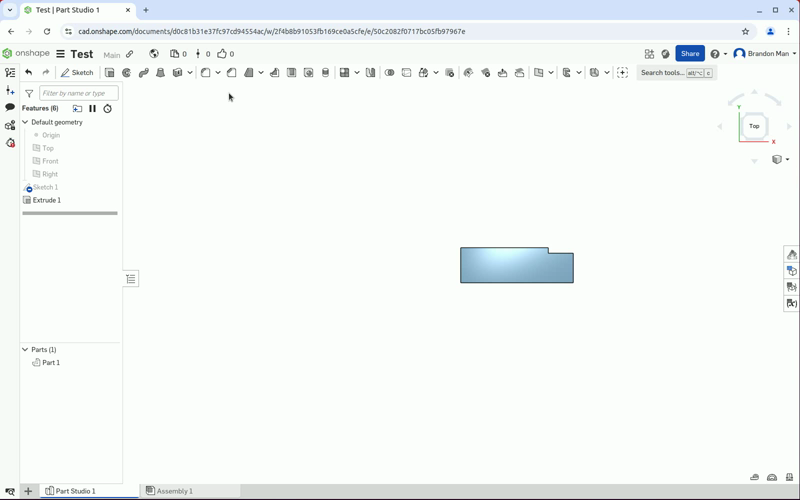
mouse_move(541, 75)
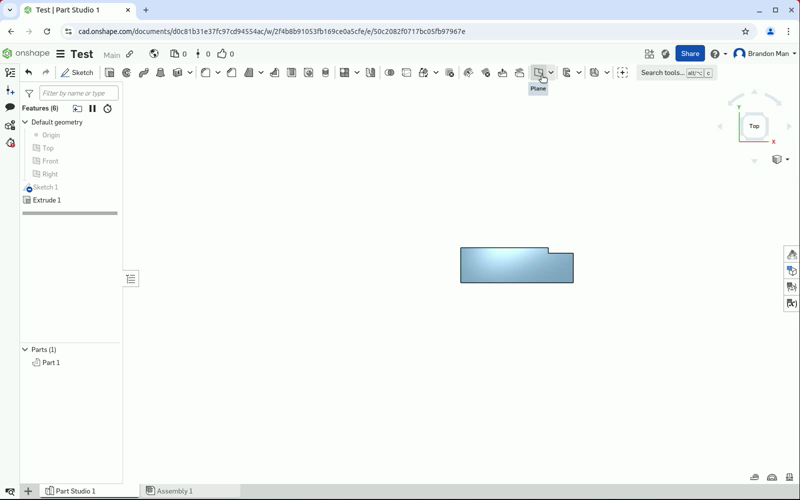
click(541, 75)
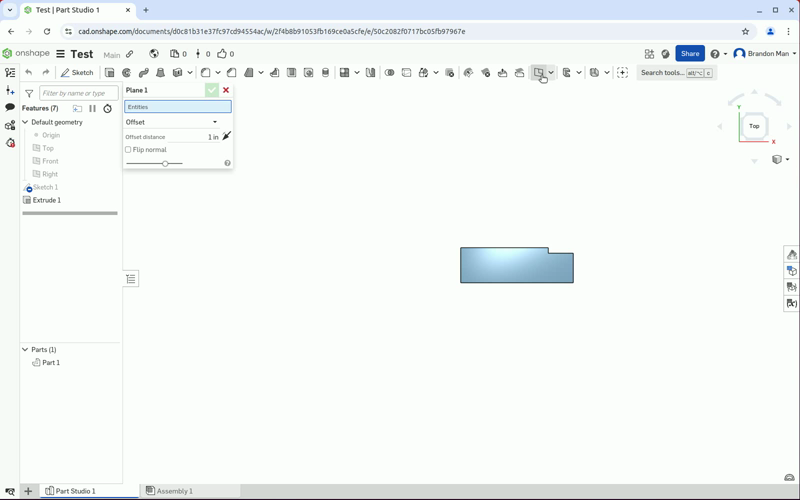
mouse_move(73, 150)
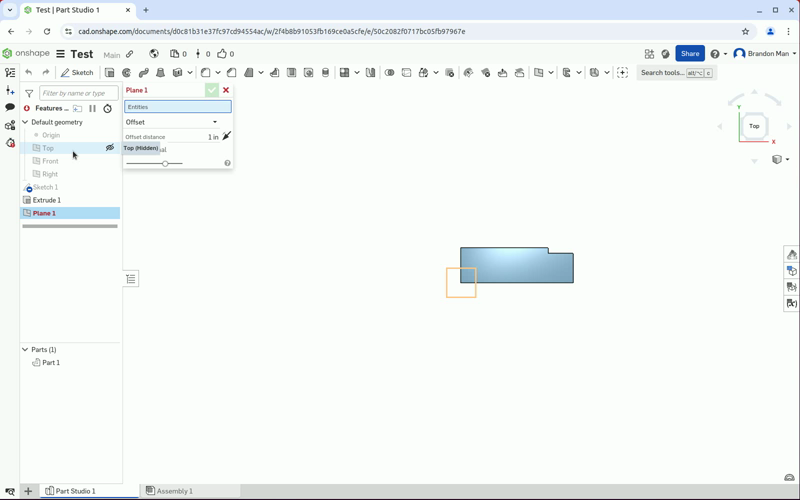
click(73, 150)
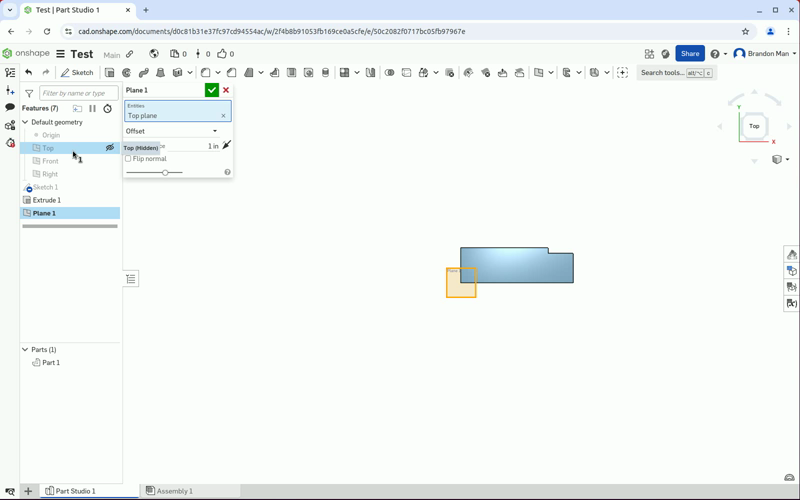
key(tab, 2)
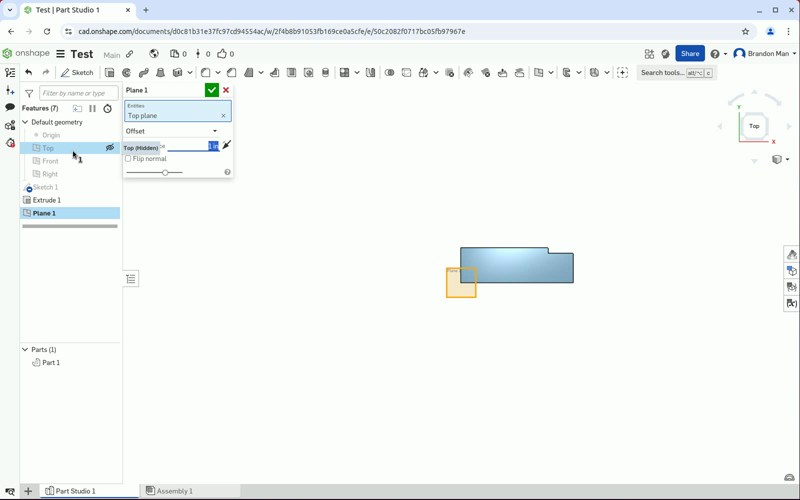
text(1.202)
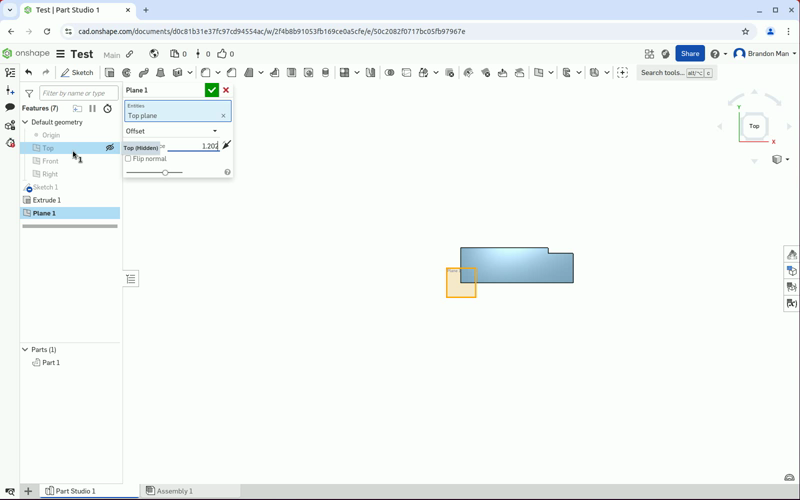
key(enter, 2)
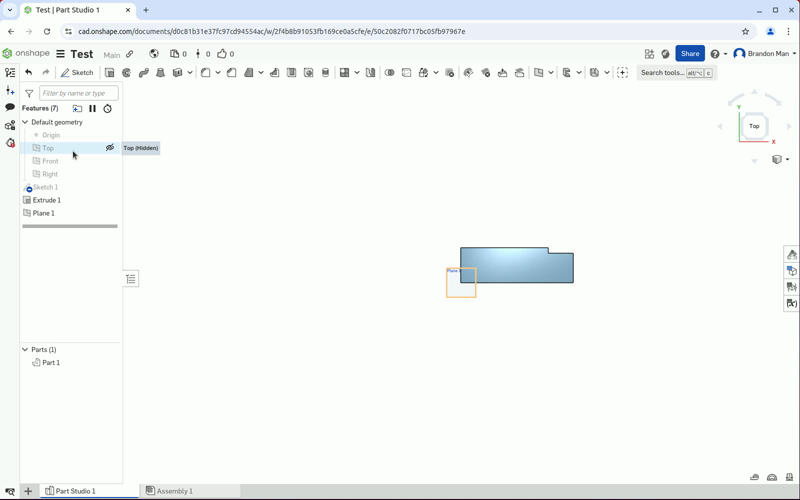
key(shift+s)
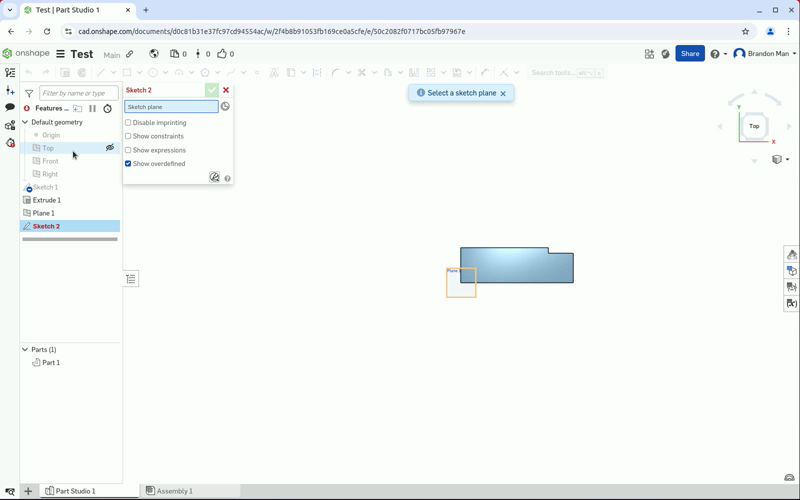
mouse_move(73, 215)
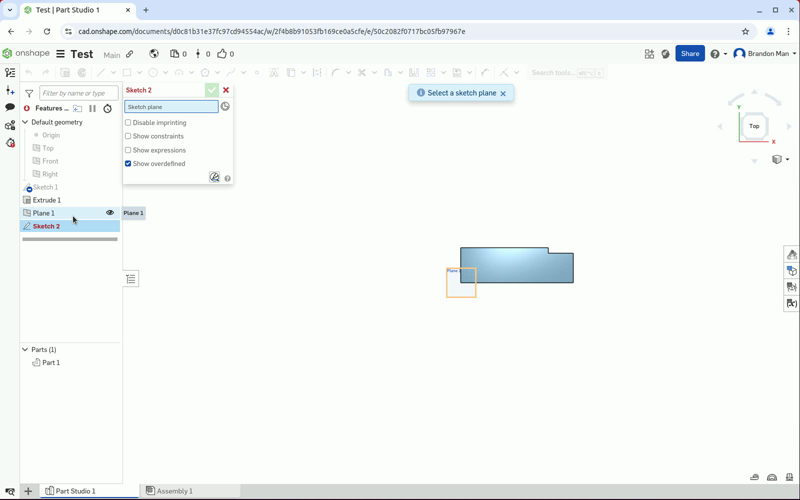
click(73, 215)
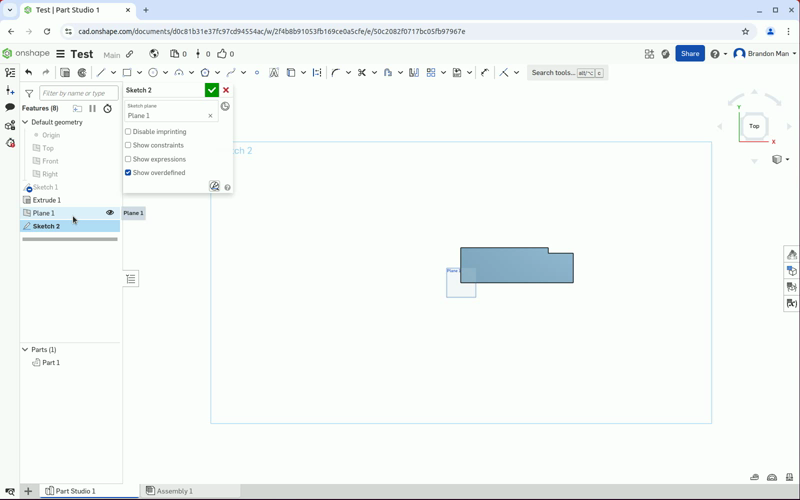
mouse_move(73, 352)
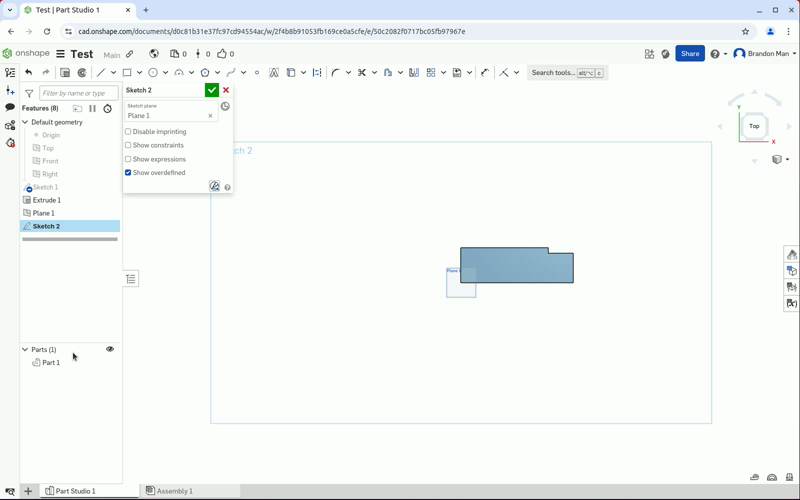
key(y)
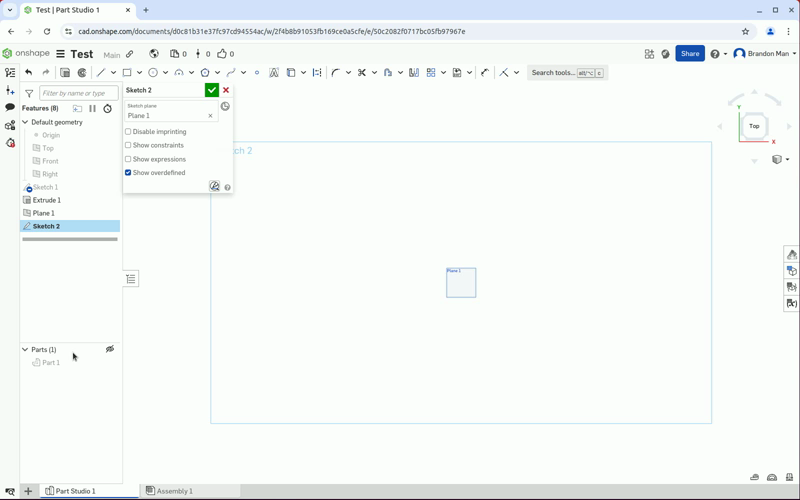
key(a)
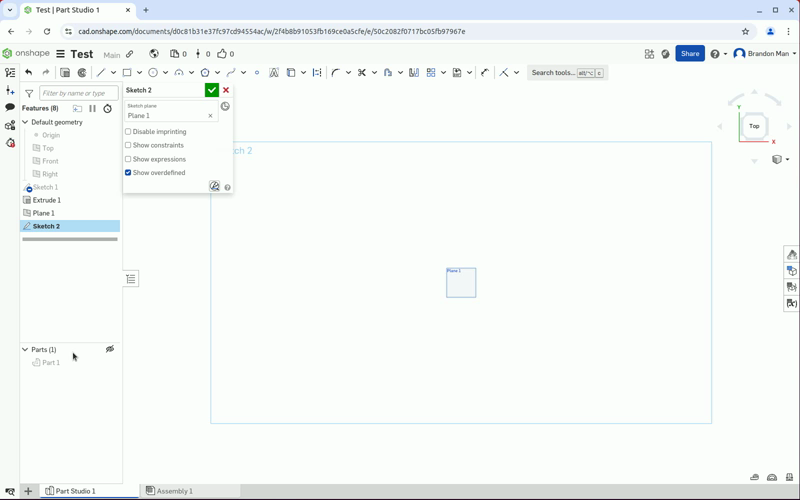
key_down(shift)
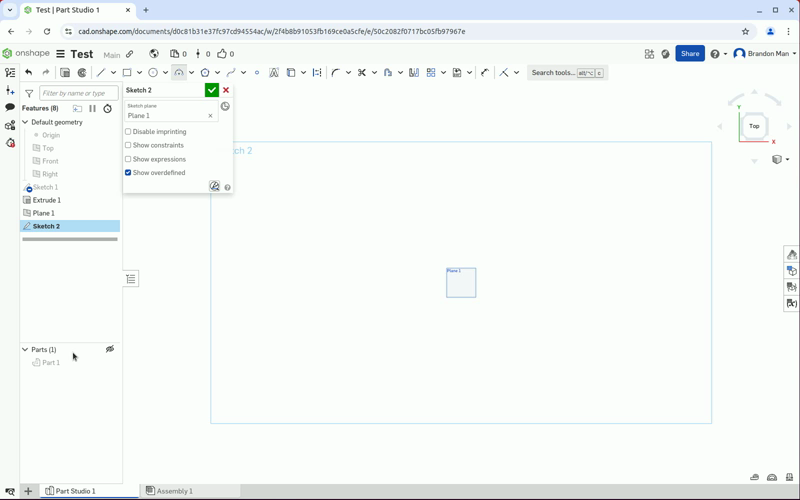
mouse_move(505, 282)
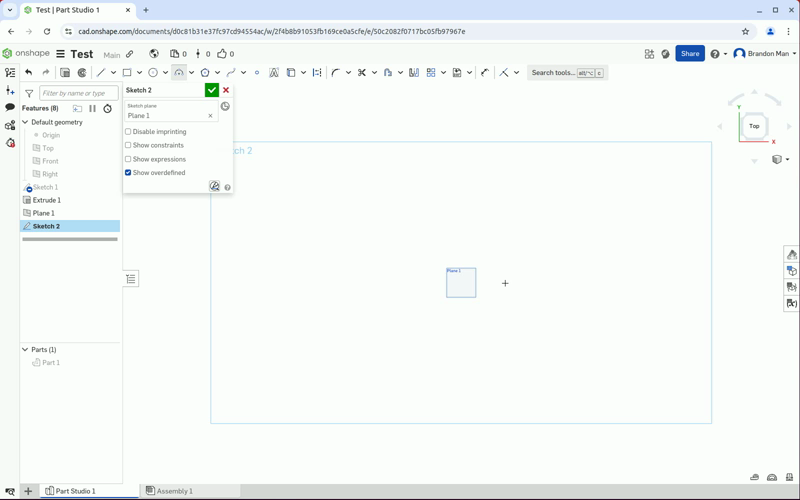
click(505, 282)
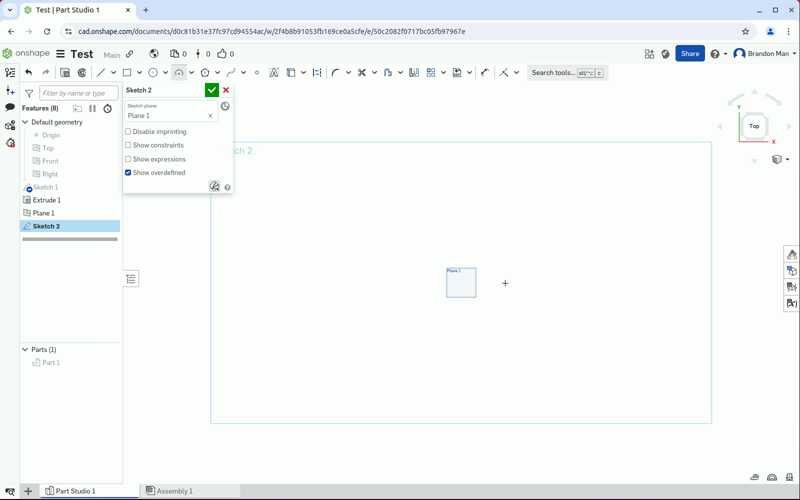
key_up(shift)
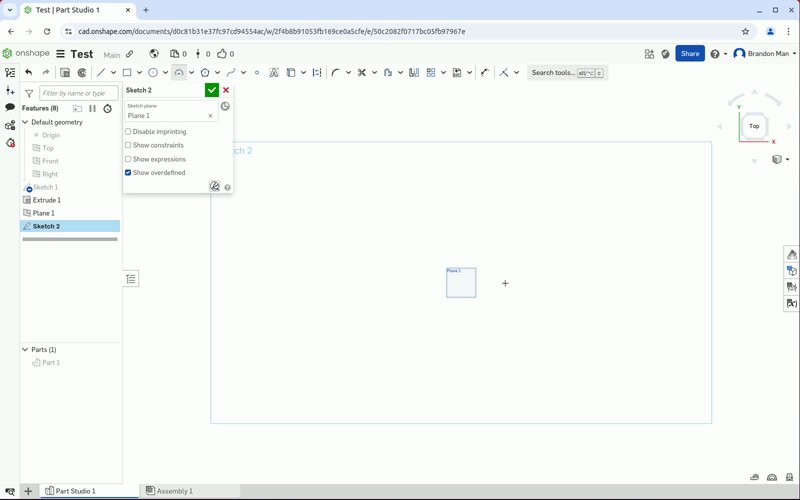
key_down(shift)
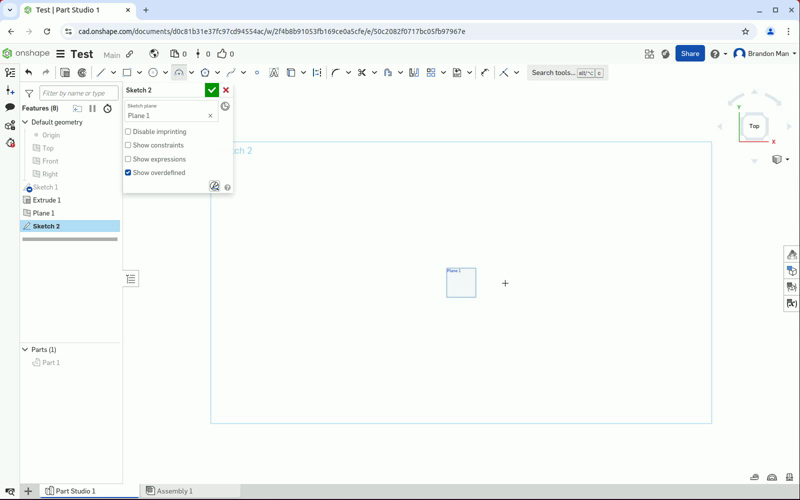
mouse_move(567, 282)
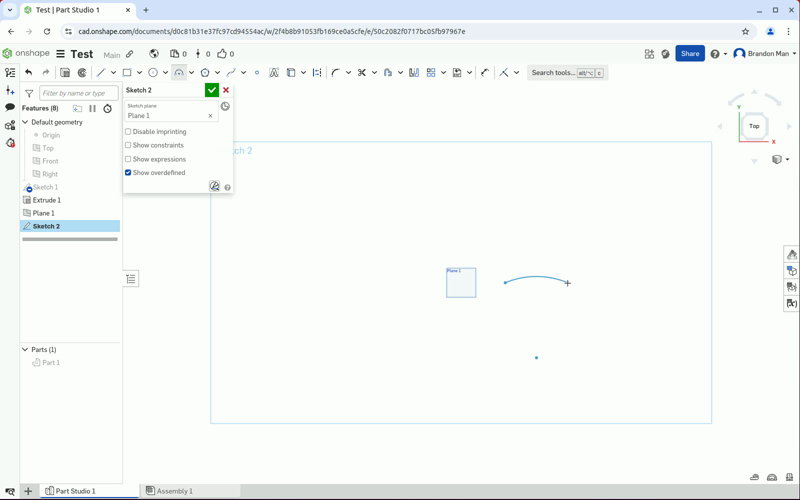
click(567, 282)
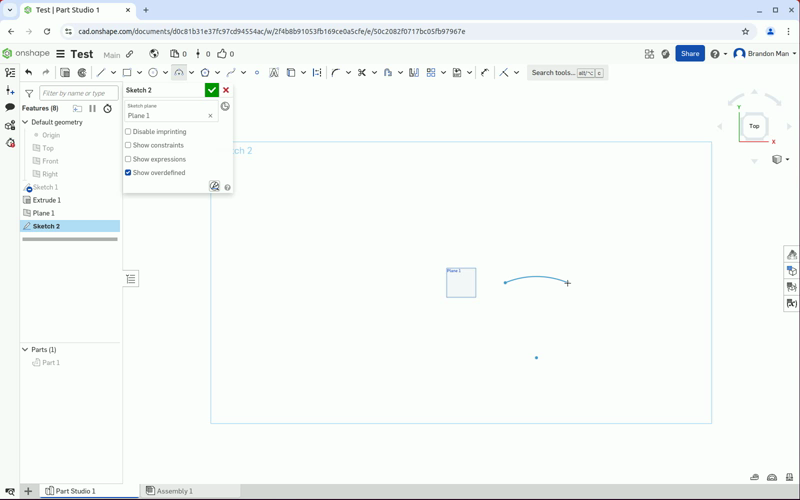
mouse_move(536, 337)
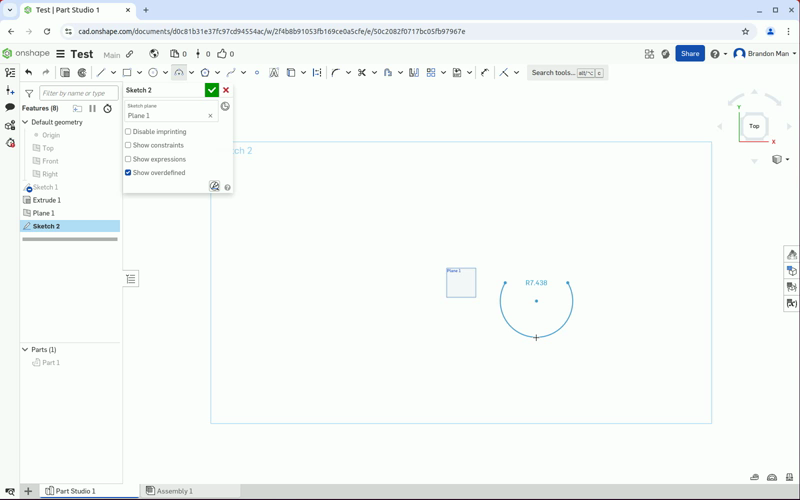
click(536, 337)
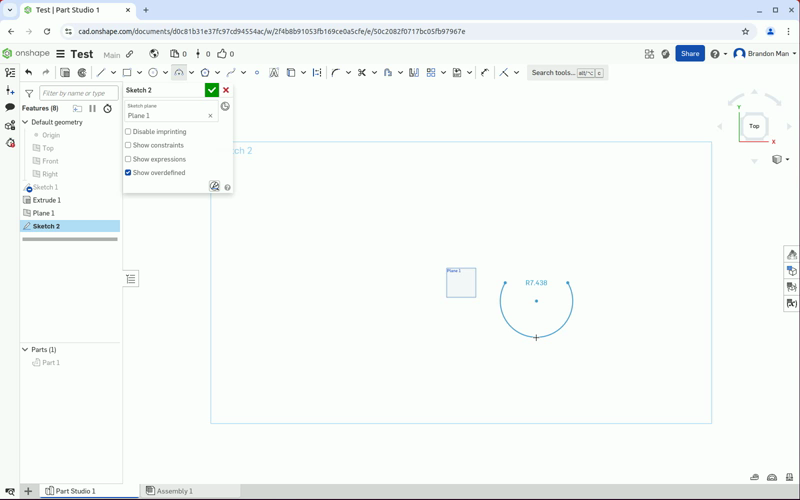
key_up(shift)
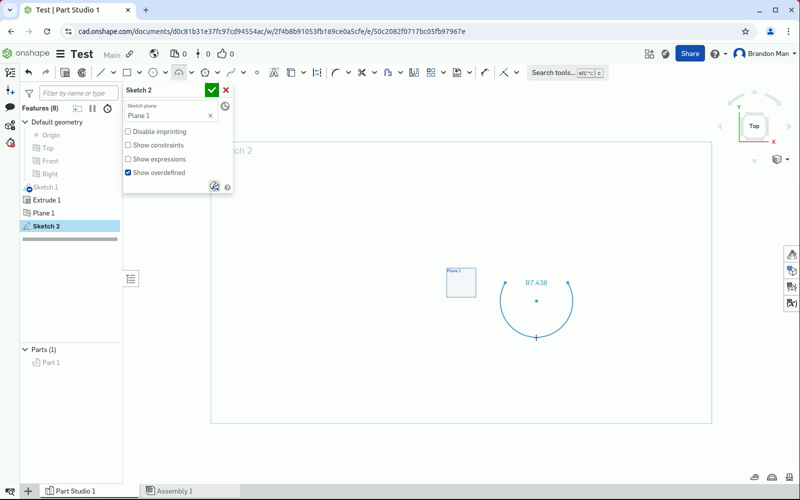
key(esc)
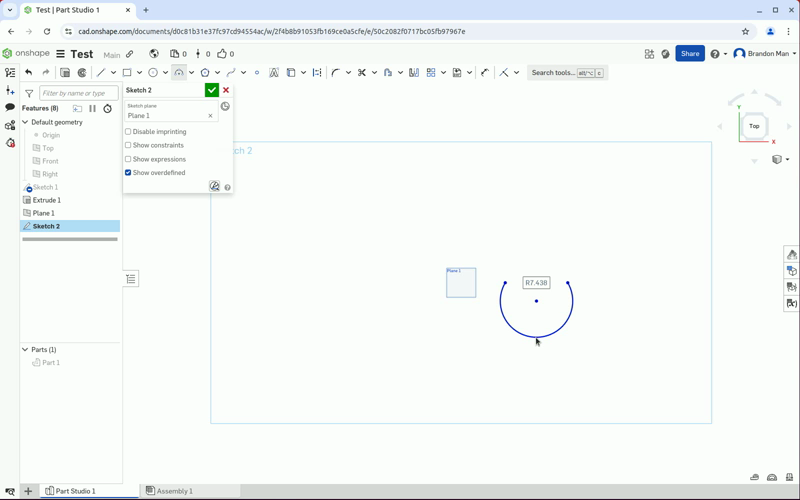
key(l)
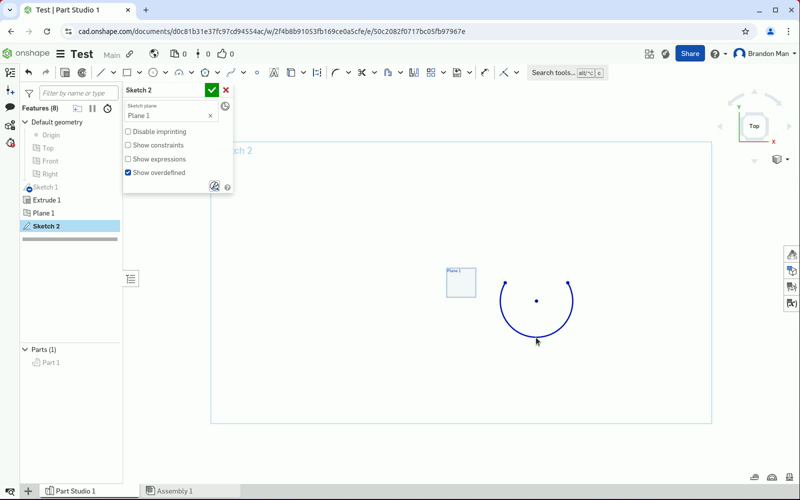
mouse_move(567, 282)
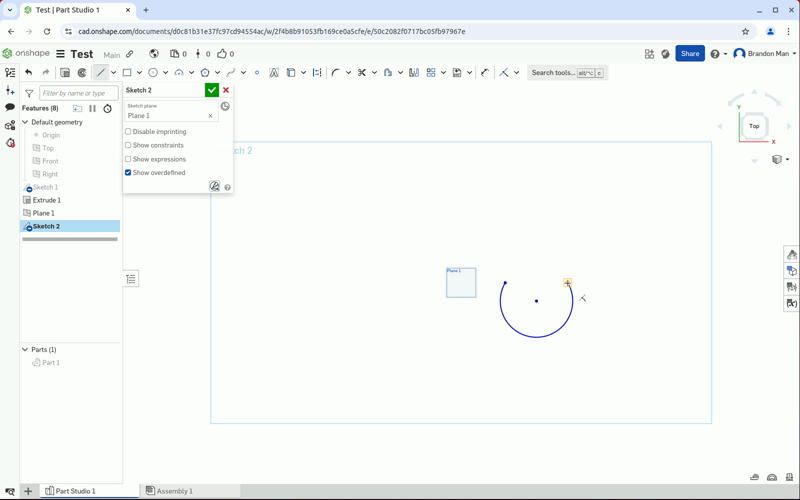
click(567, 282)
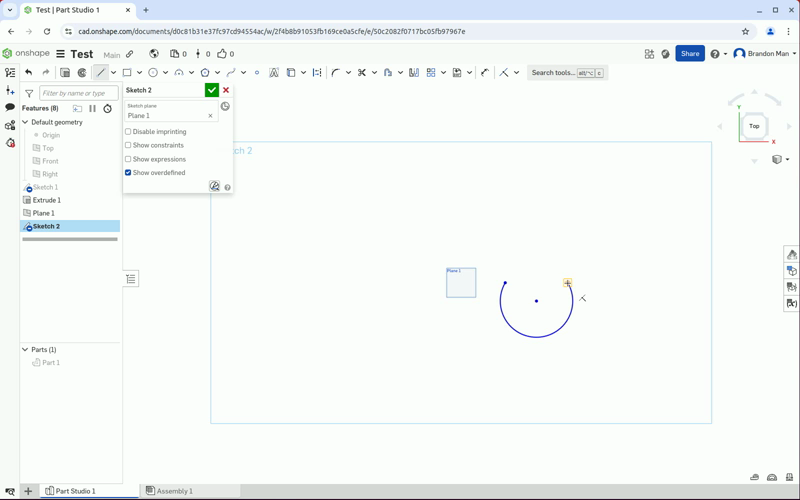
key_down(shift)
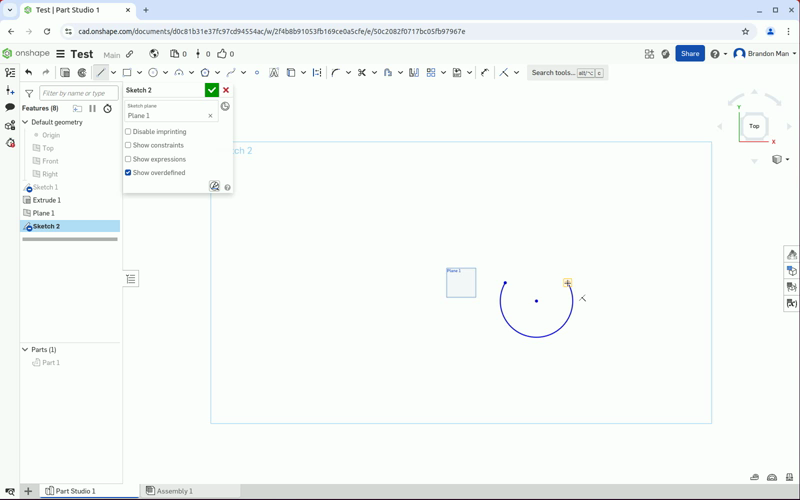
mouse_move(505, 282)
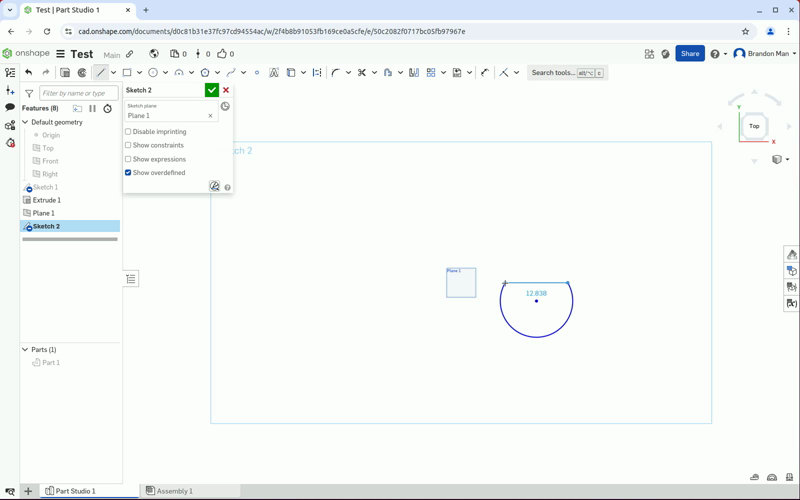
key_up(shift)
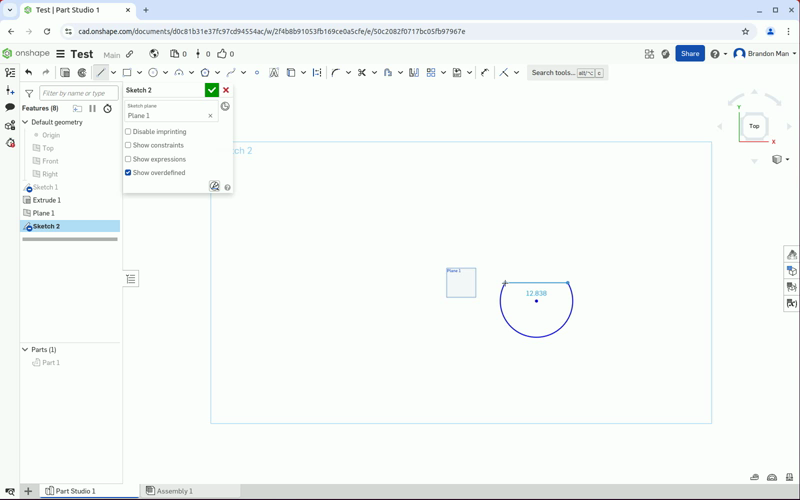
click(505, 282)
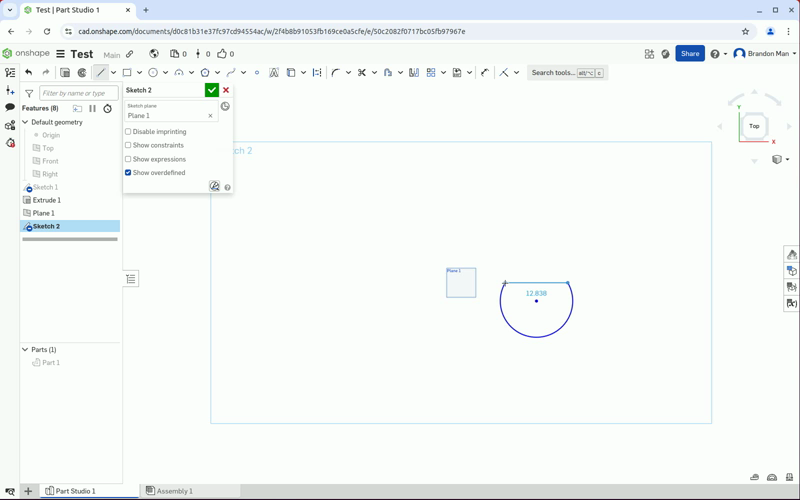
key(esc)
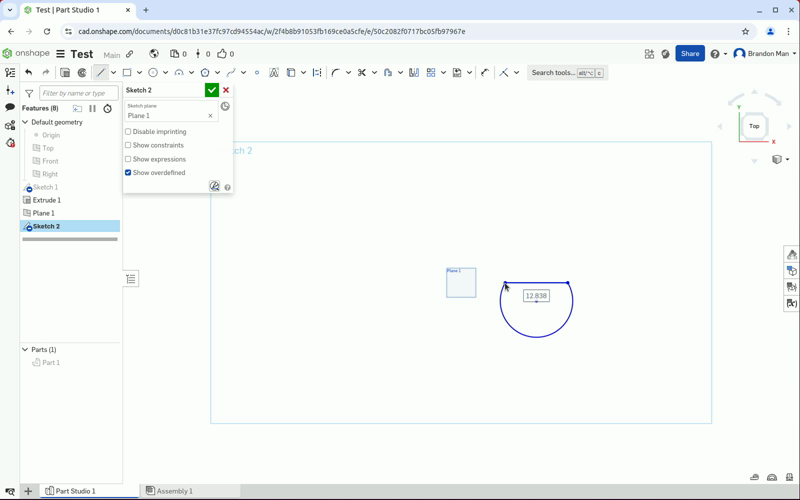
mouse_move(511, 319)
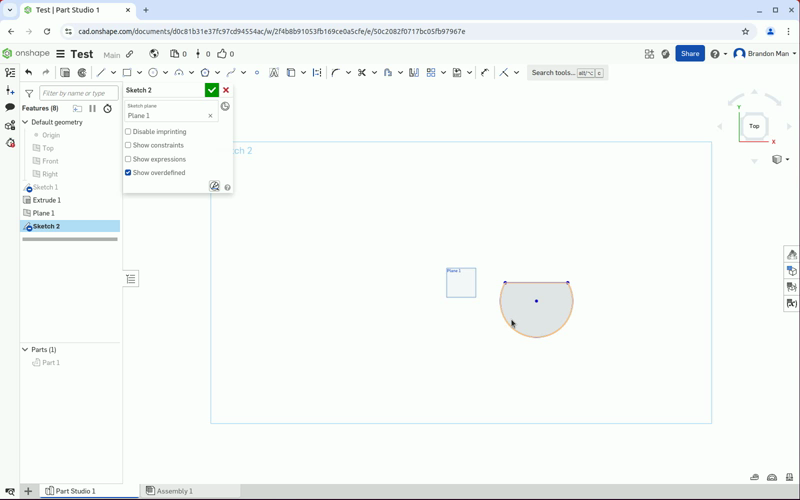
click(511, 319)
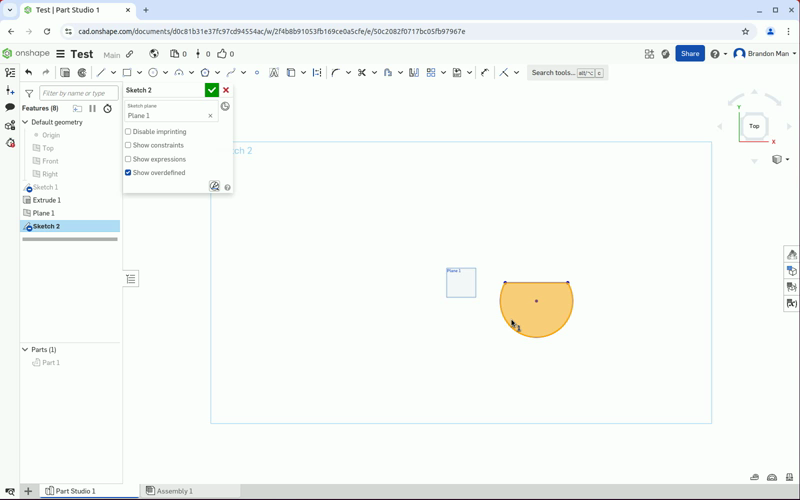
mouse_move(73, 352)
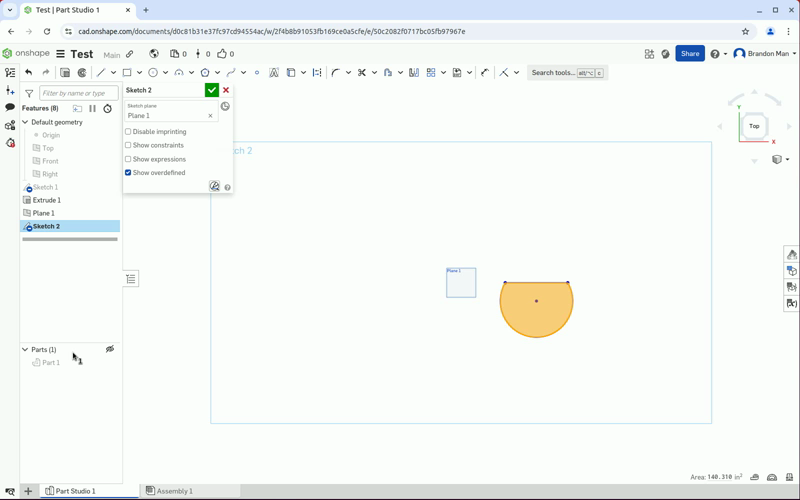
key(shift+y)
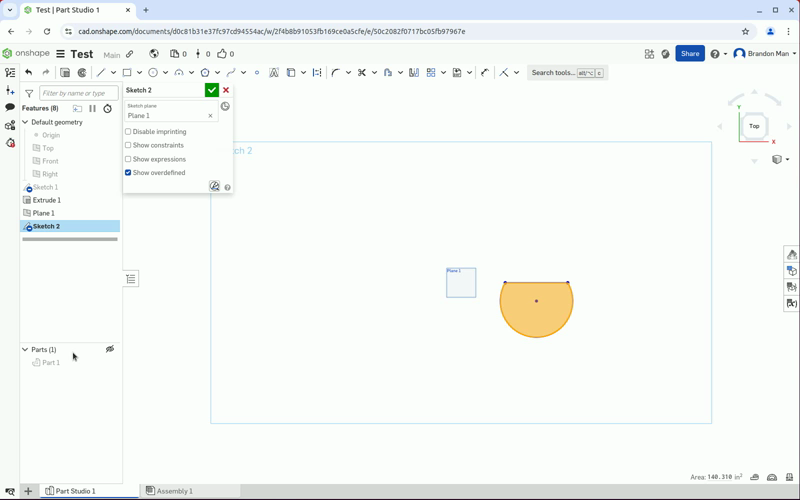
key(shift+e)
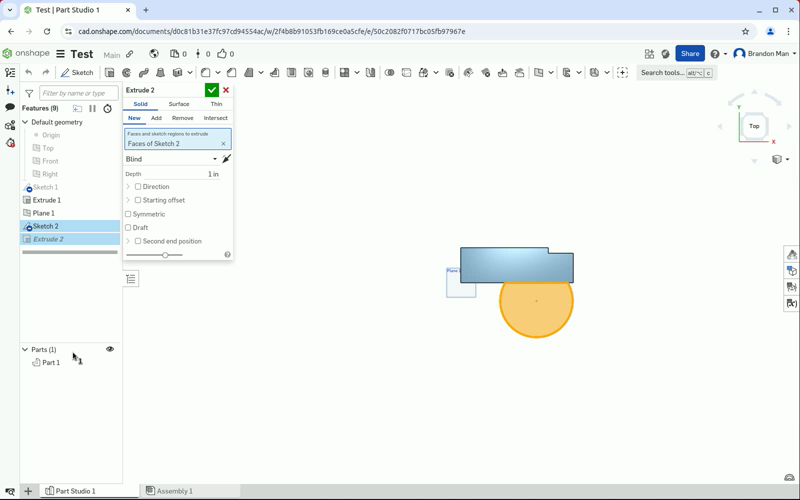
mouse_move(143, 106)
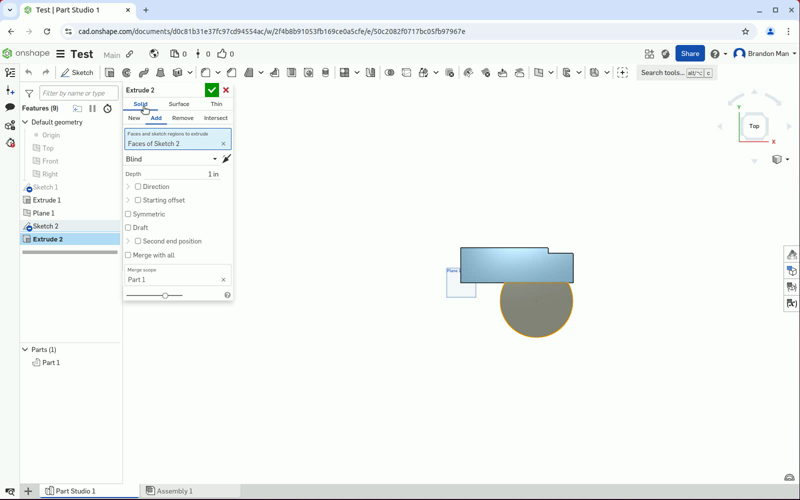
click(143, 106)
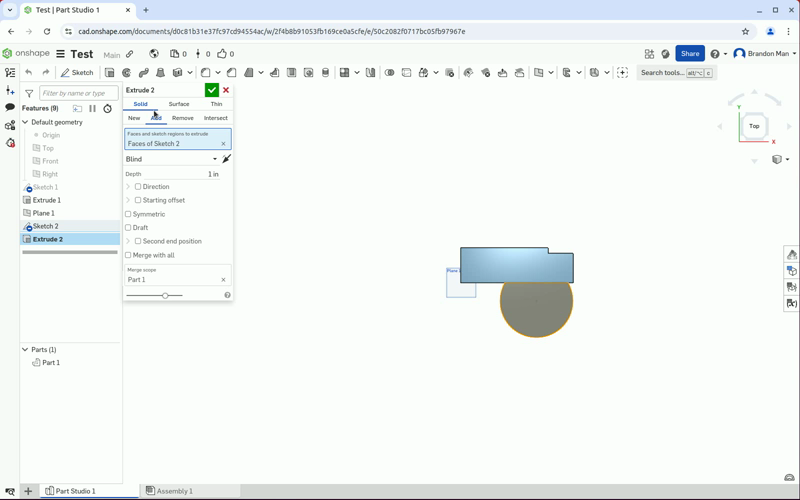
mouse_move(186, 120)
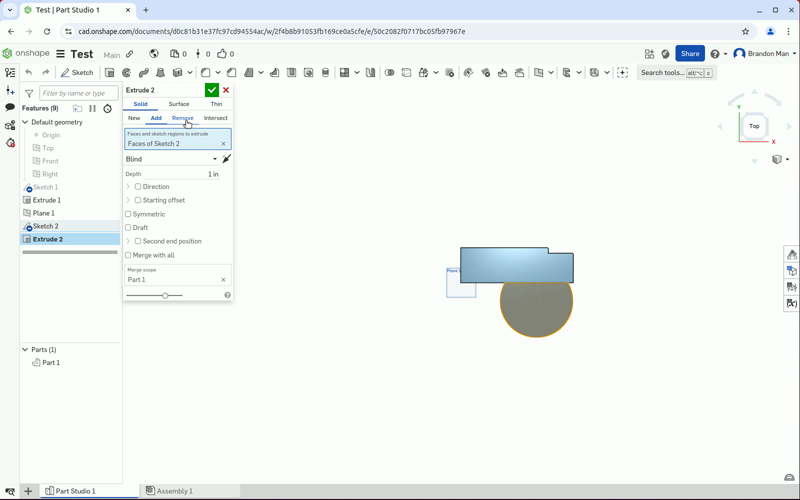
click(186, 120)
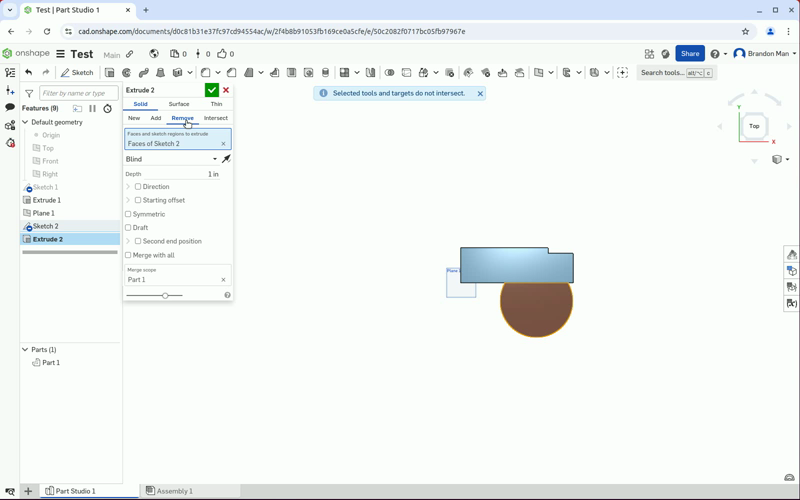
key(tab, 4)
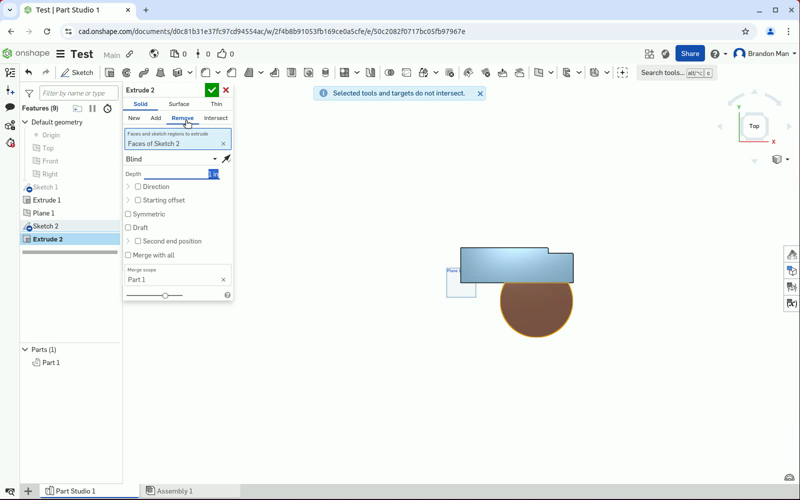
text(9.147)
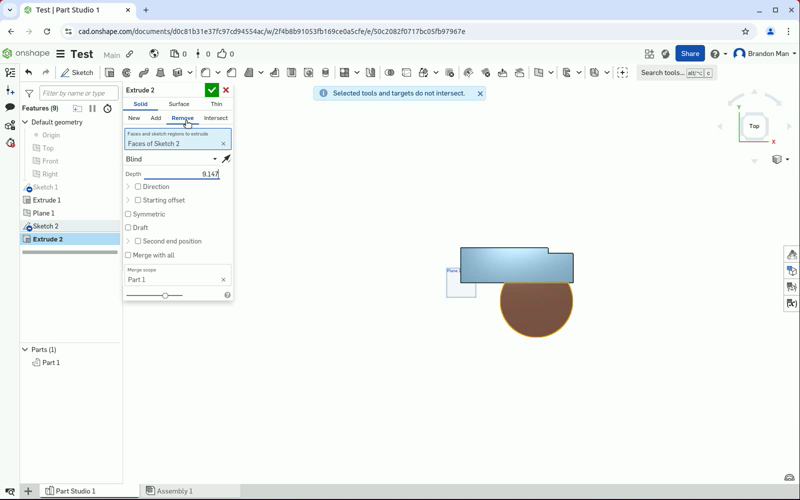
key(tab, 6)
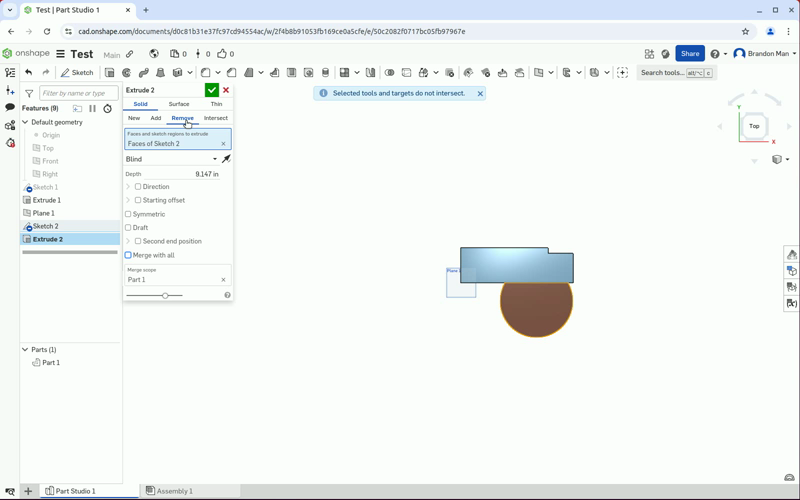
key(space)
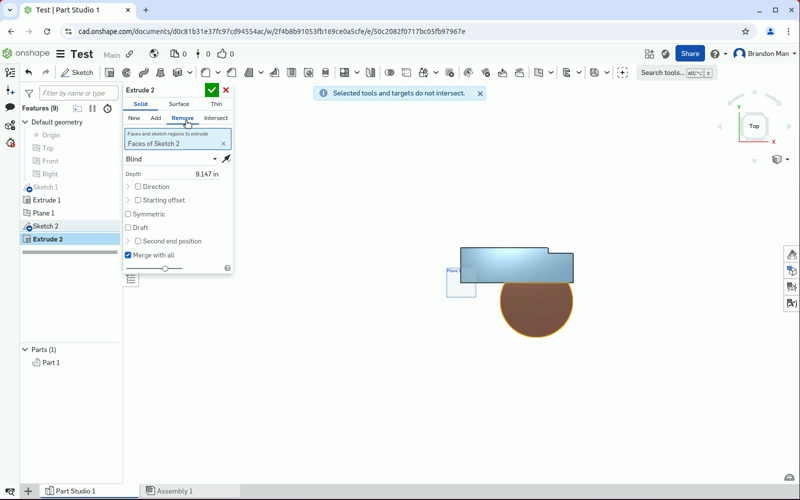
key(enter)
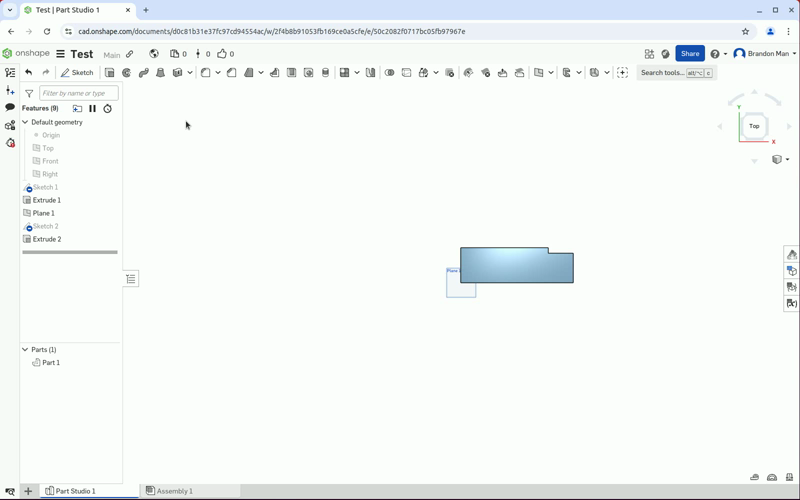
key(shift+h)
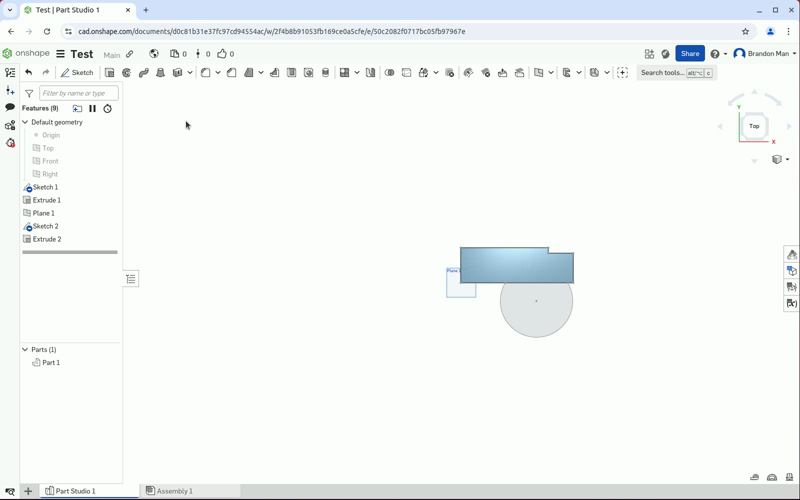
key(shift+h)
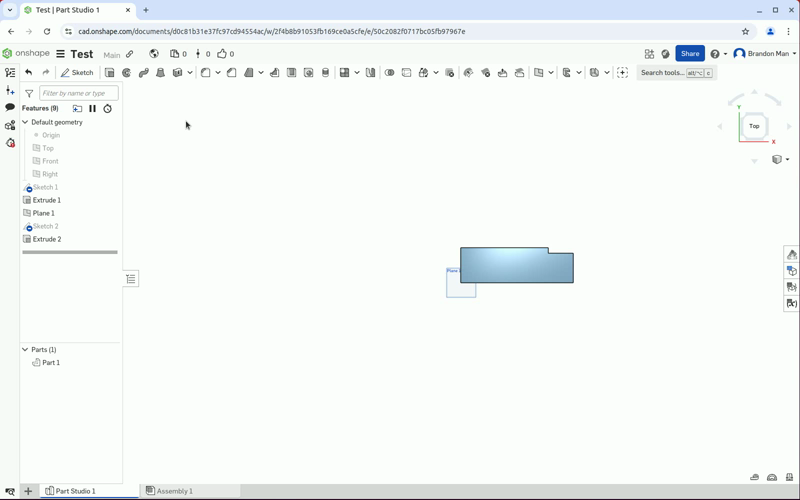
mouse_move(73, 189)
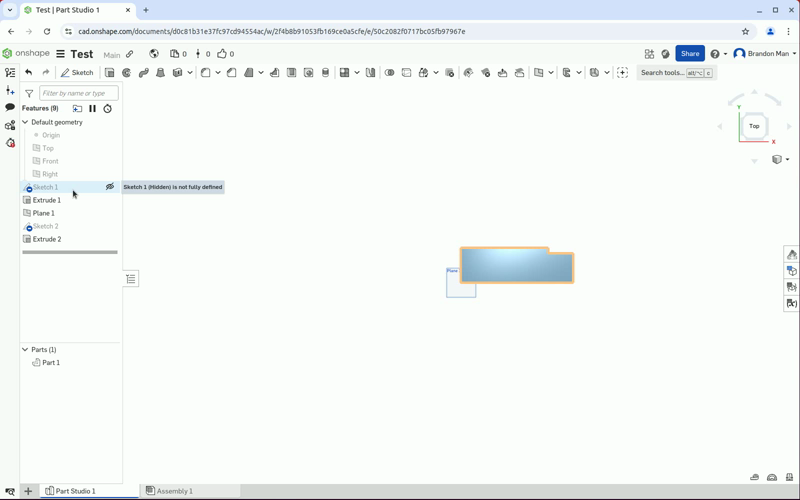
click(73, 189)
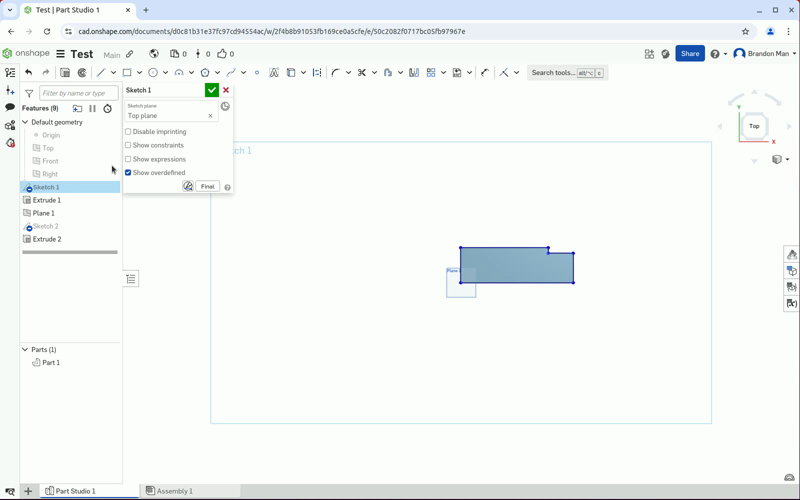
mouse_move(229, 92)
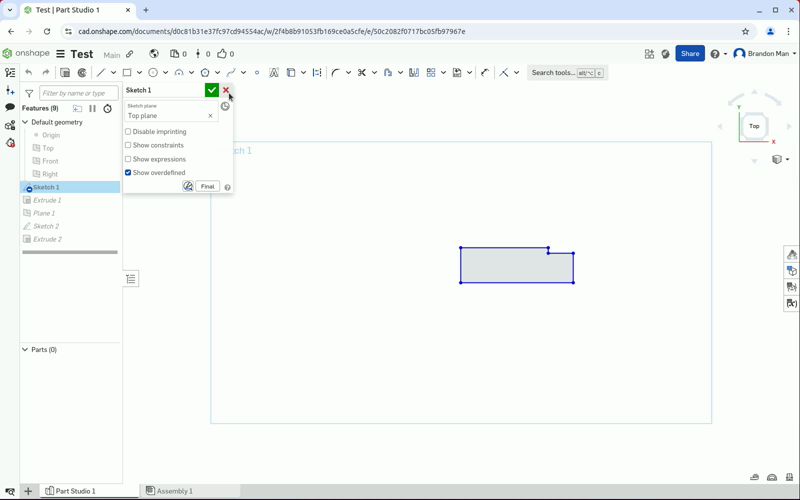
click(229, 92)
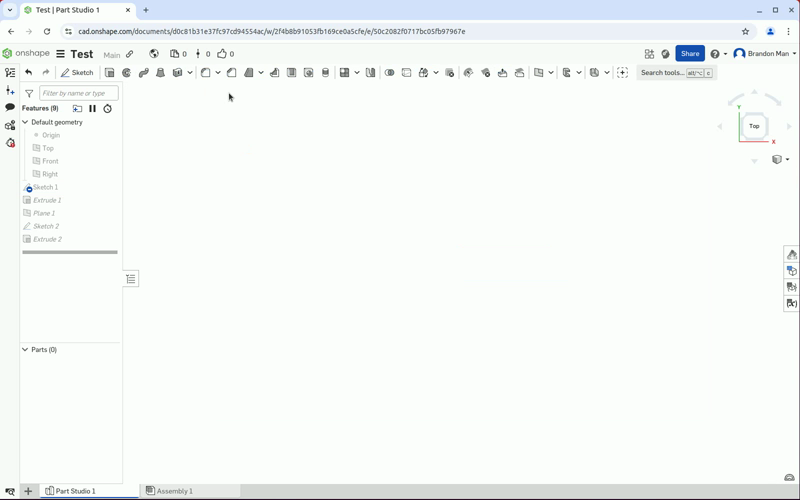
key(shift+s)
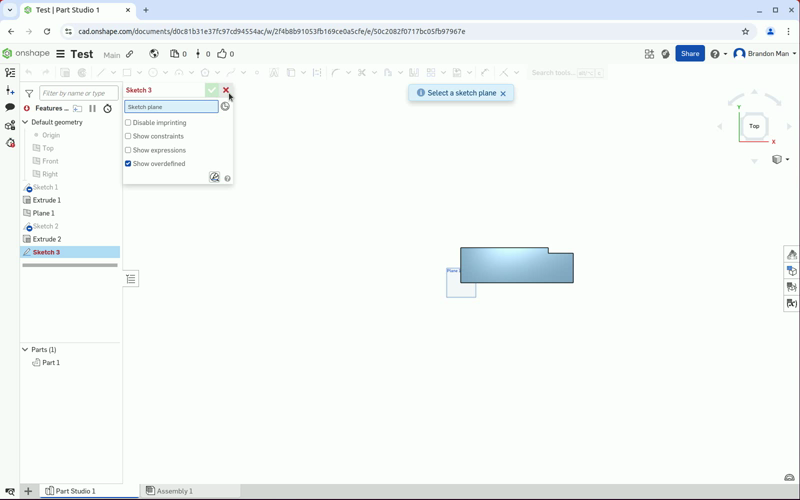
mouse_move(73, 215)
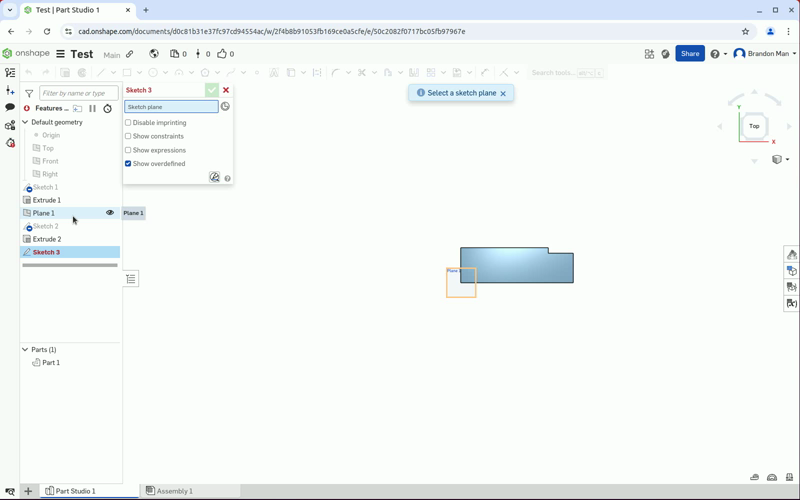
click(73, 215)
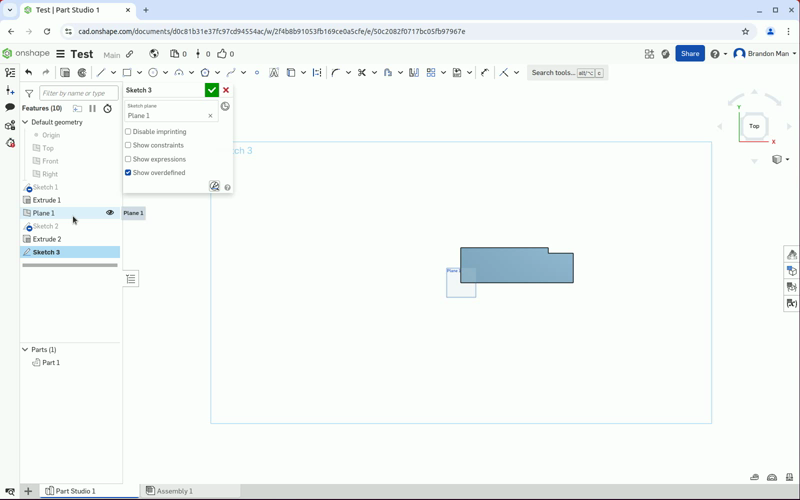
mouse_move(73, 352)
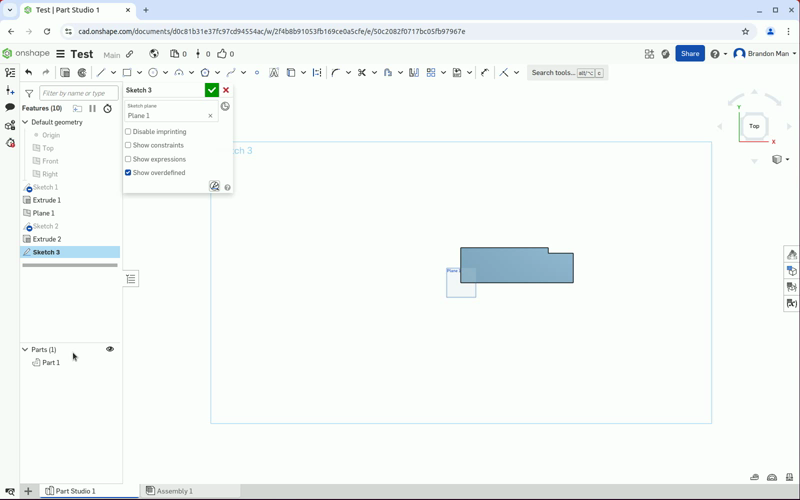
key(y)
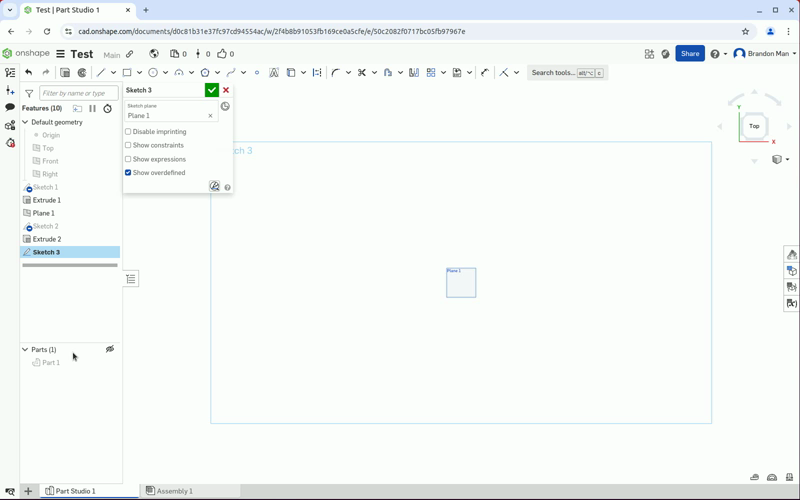
key(l)
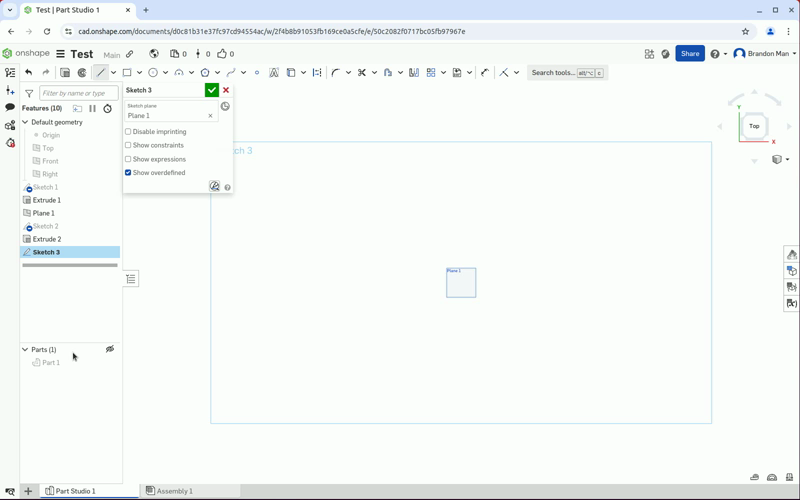
key_down(shift)
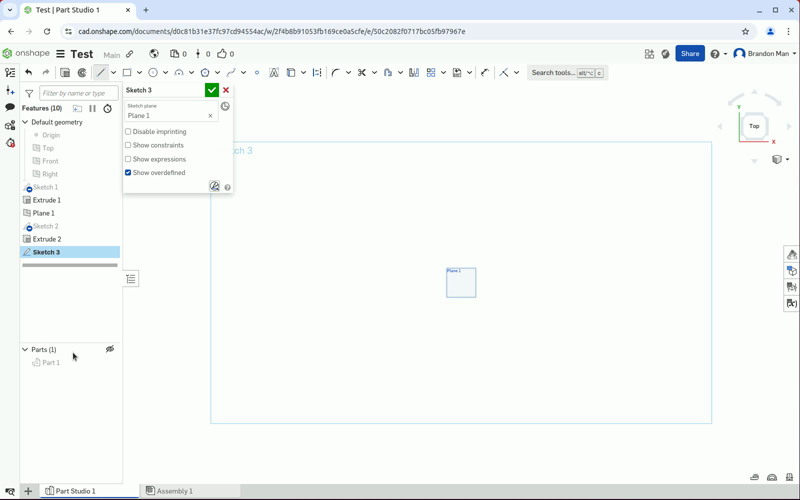
mouse_move(505, 282)
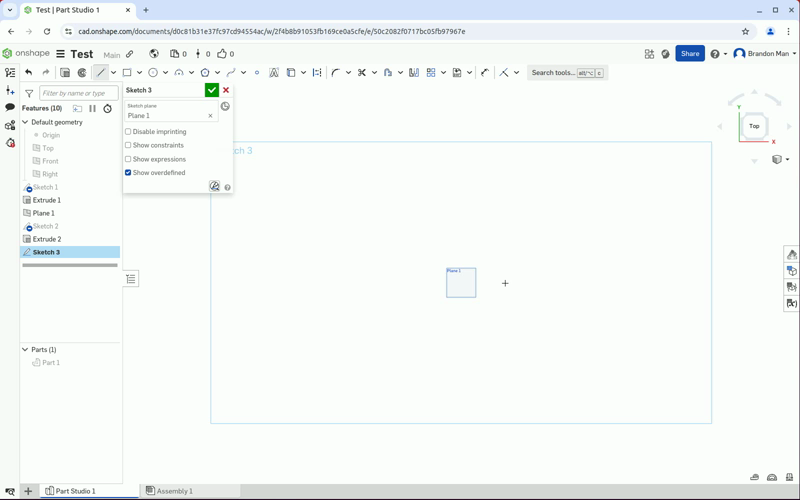
click(505, 282)
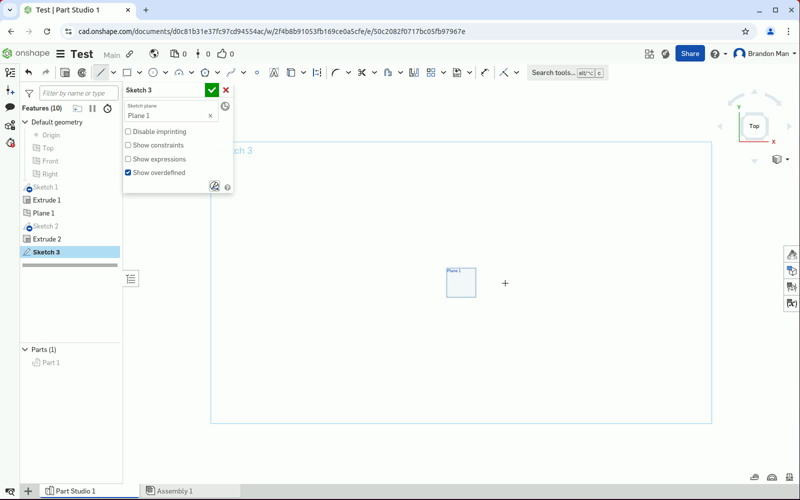
key_up(shift)
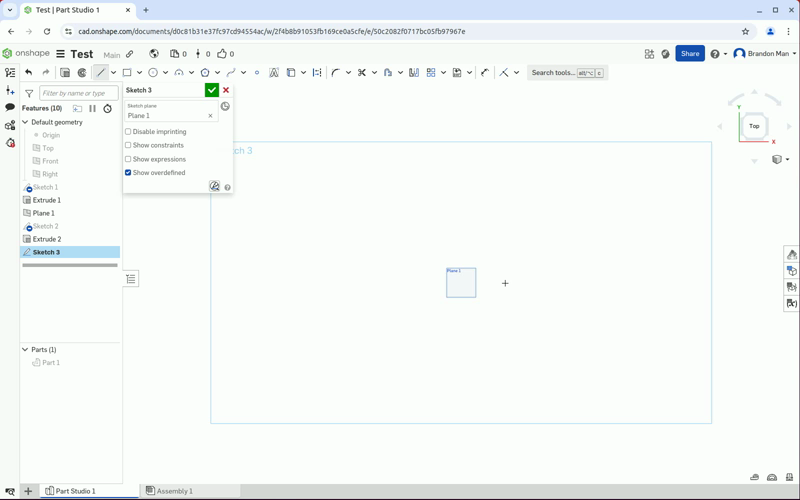
key_down(shift)
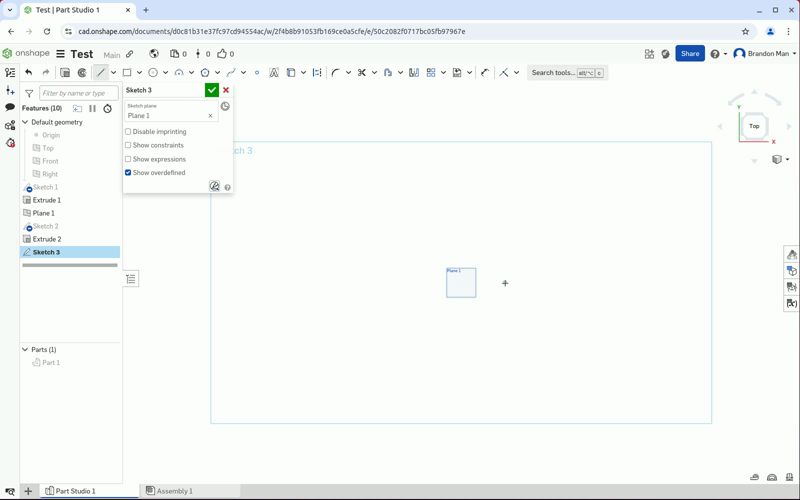
mouse_move(567, 282)
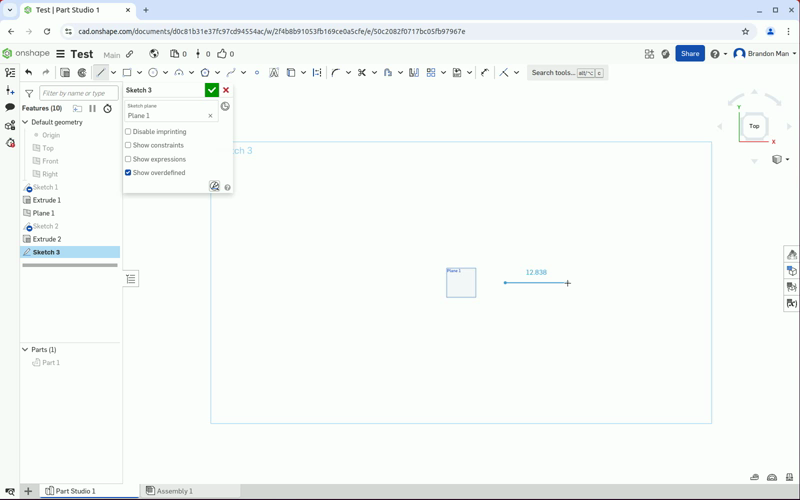
click(567, 282)
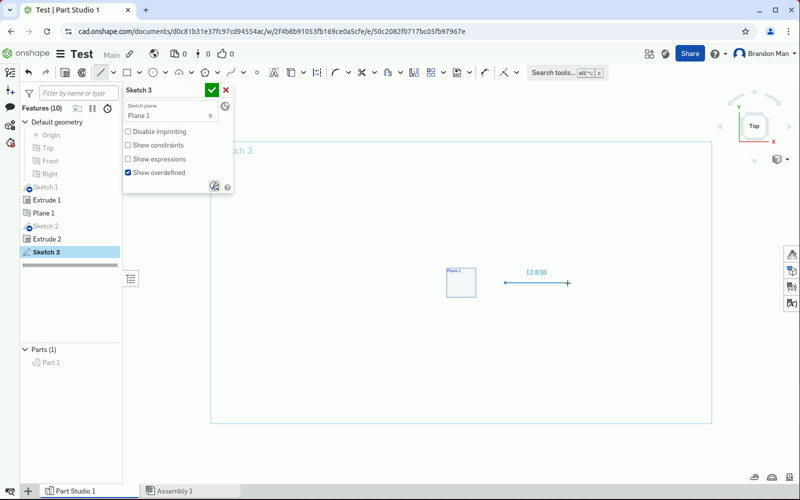
key_up(shift)
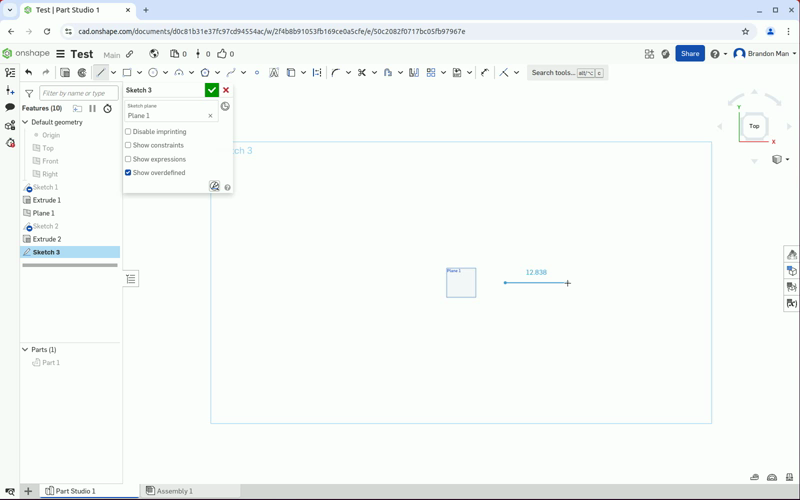
key(esc)
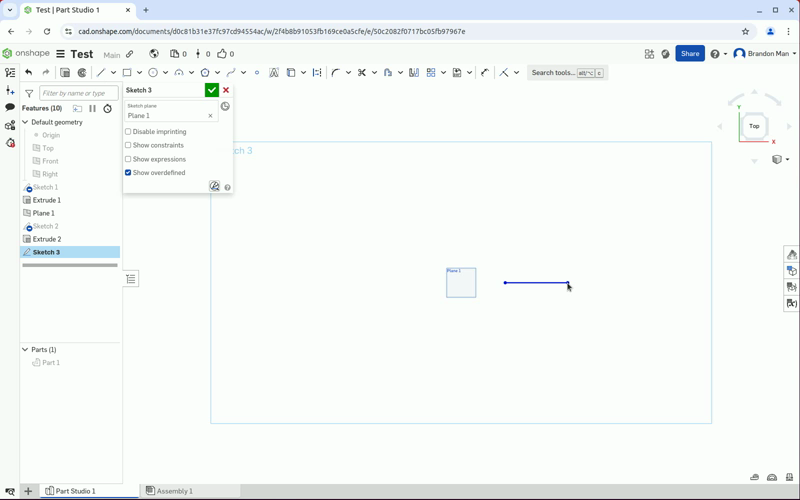
key(a)
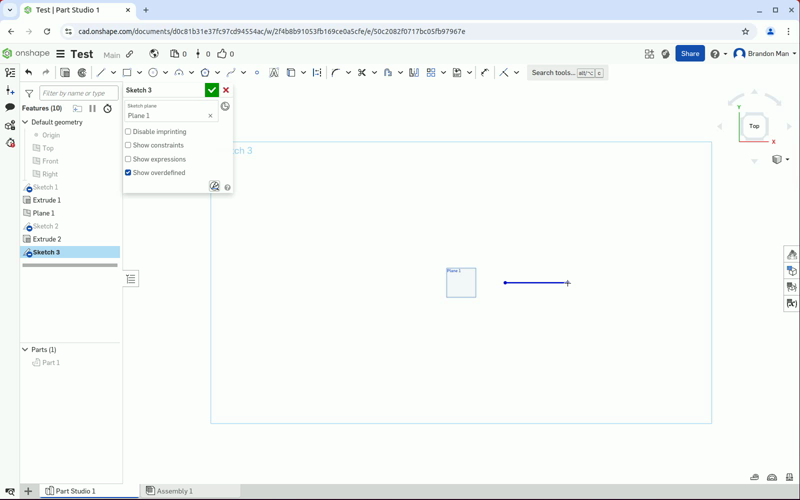
mouse_move(567, 282)
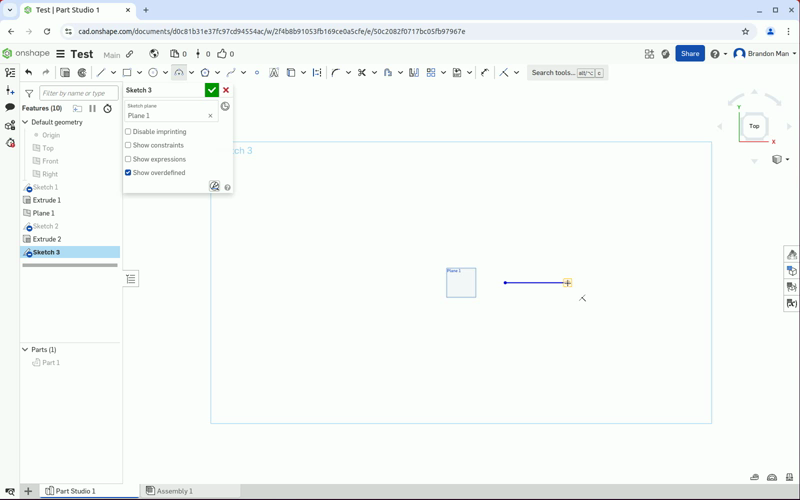
click(567, 282)
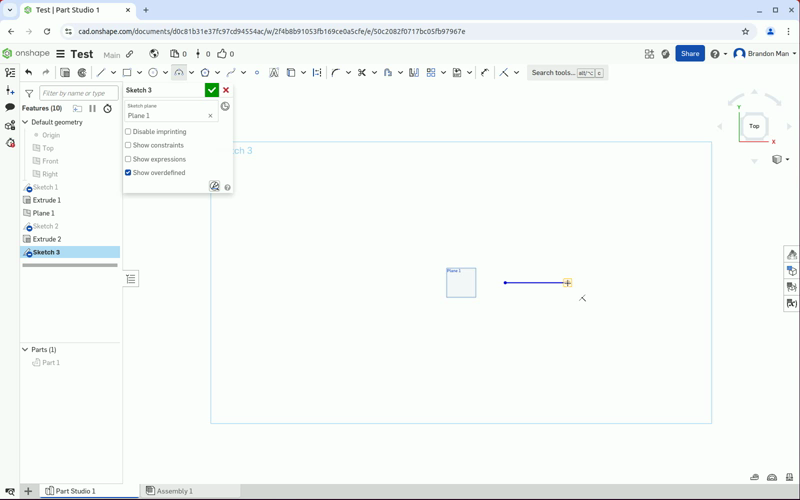
mouse_move(505, 282)
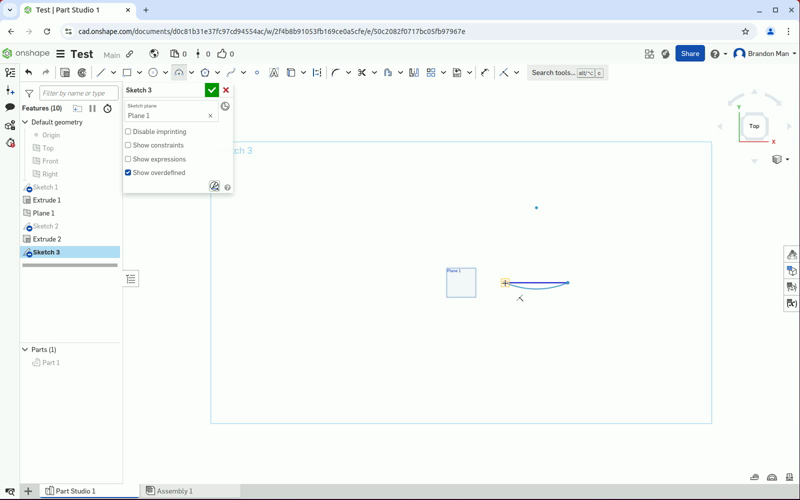
click(505, 282)
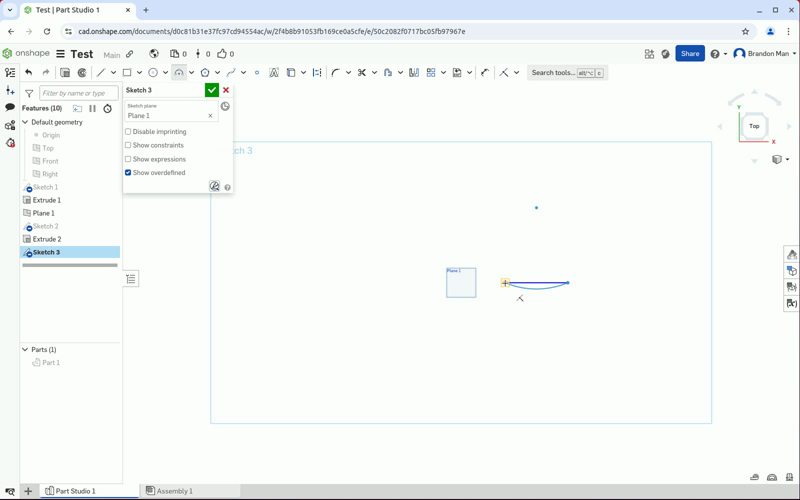
key_down(shift)
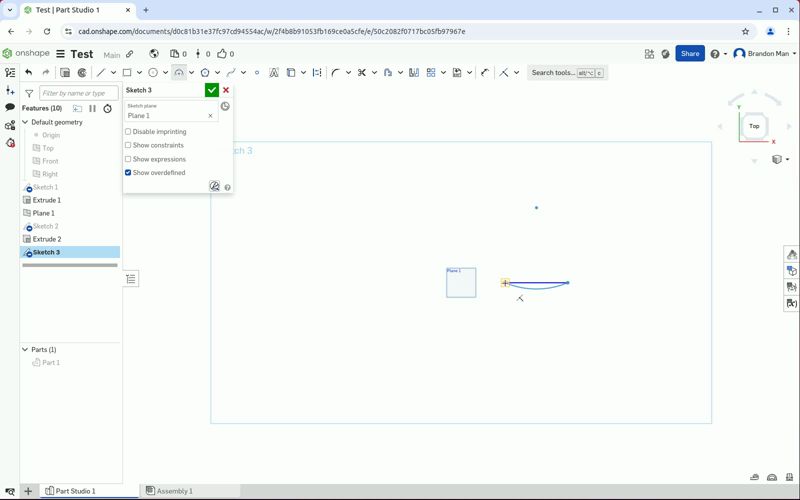
mouse_move(536, 264)
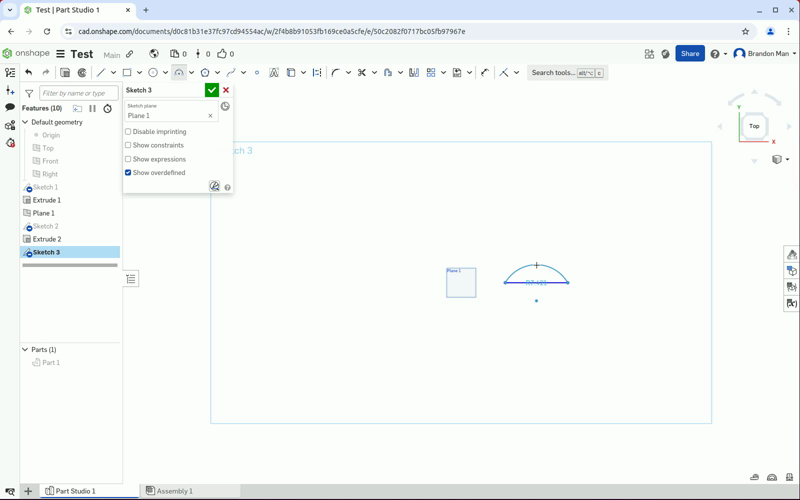
click(536, 264)
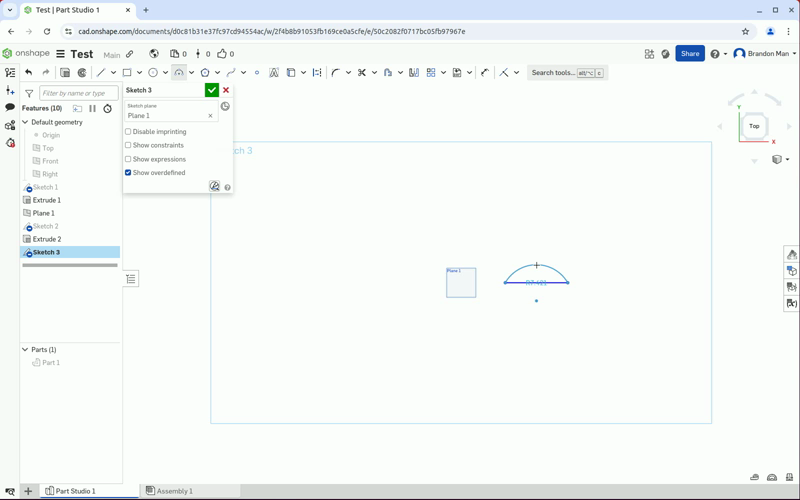
key_up(shift)
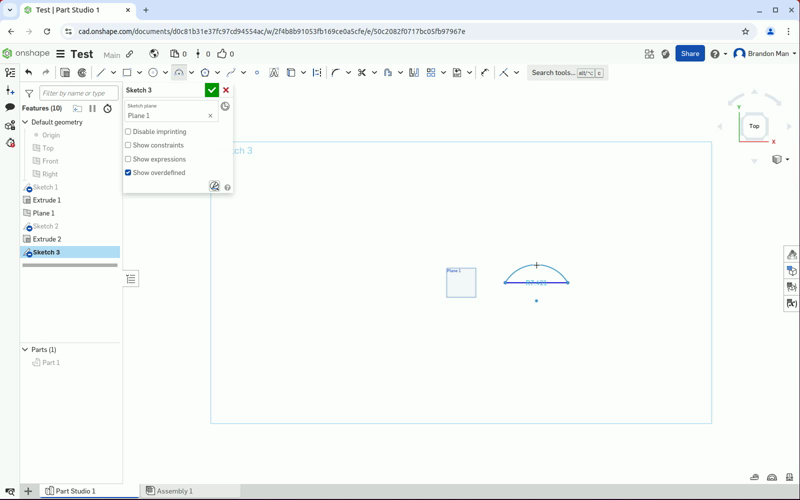
key(esc)
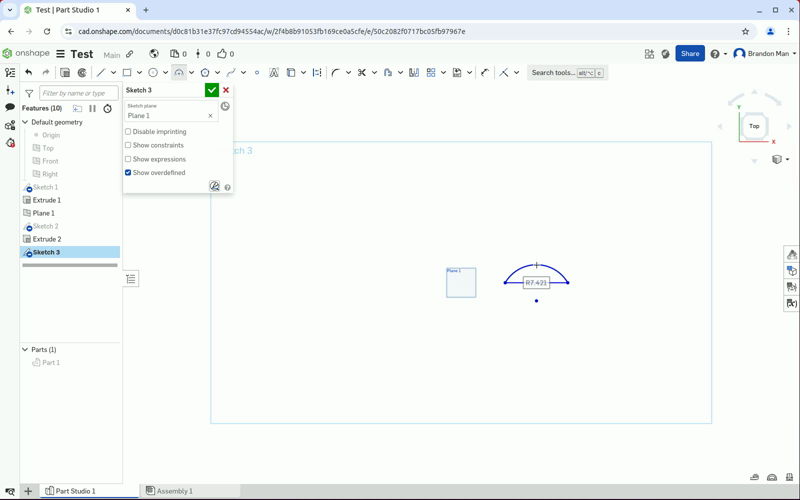
mouse_move(526, 271)
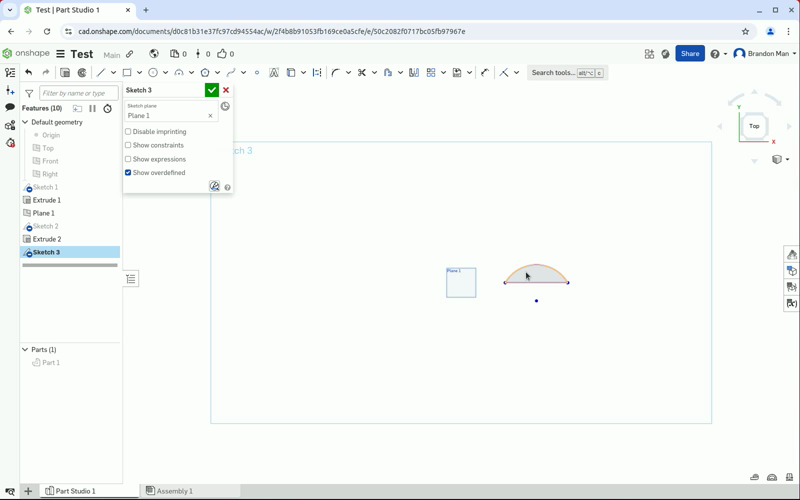
scroll(6)
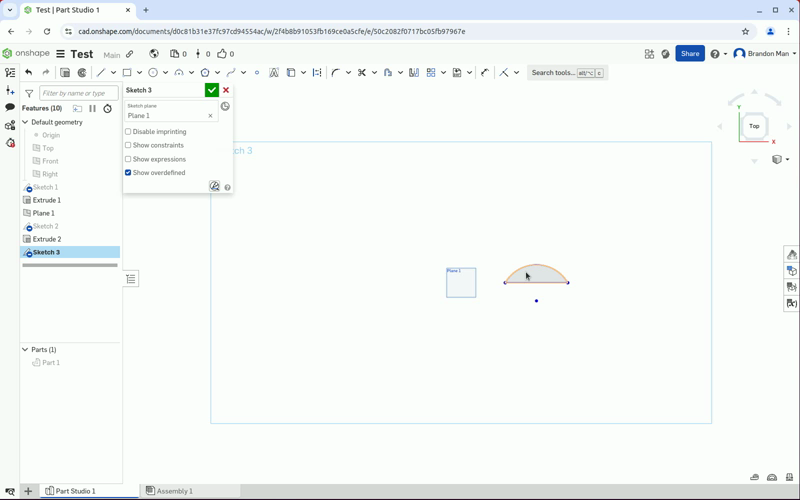
scroll(6)
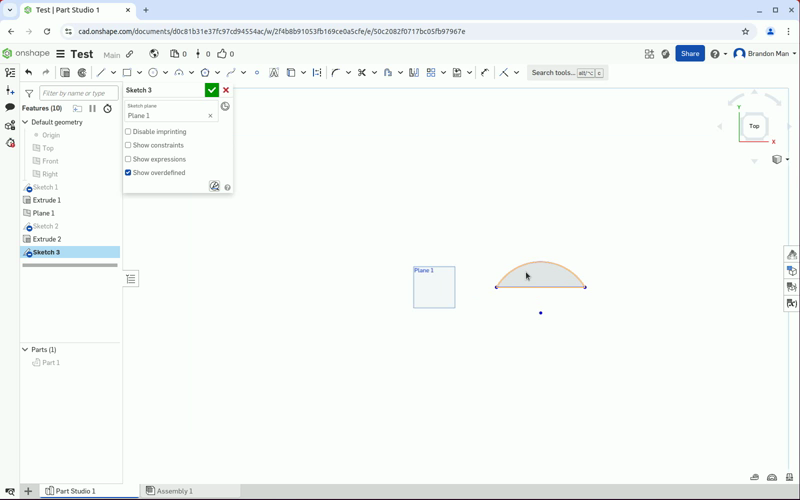
scroll(6)
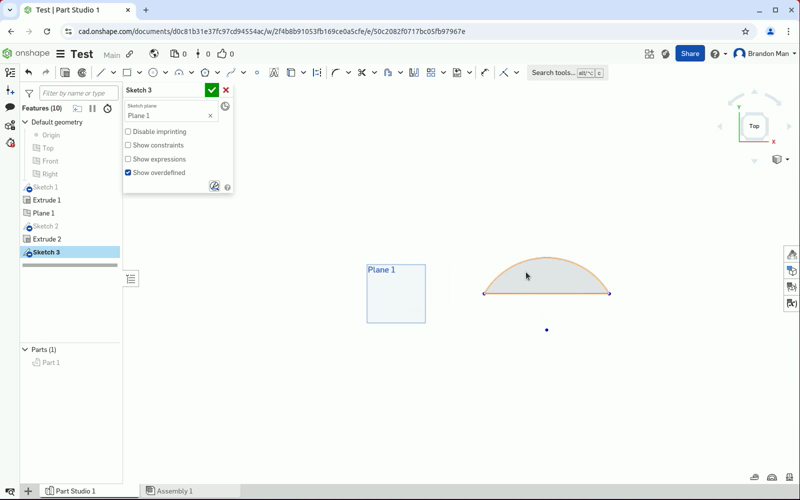
scroll(6)
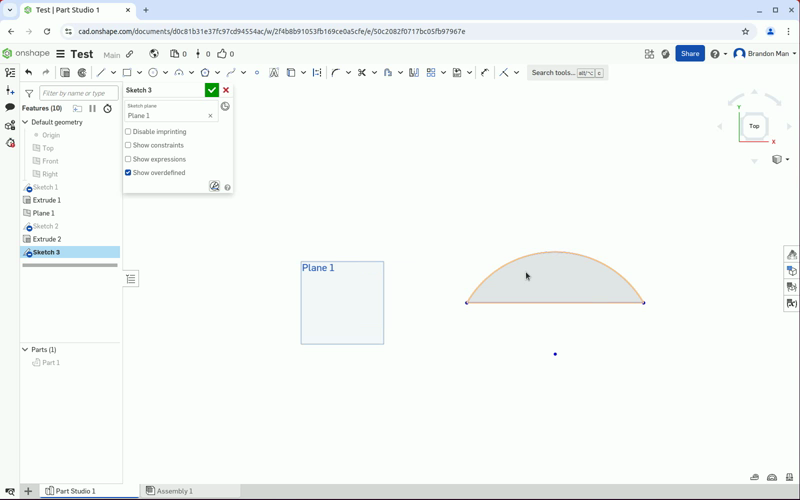
scroll(6)
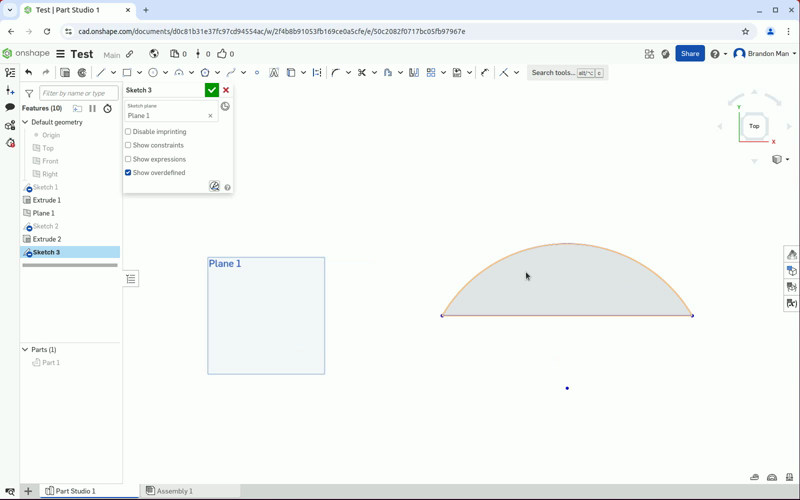
scroll(6)
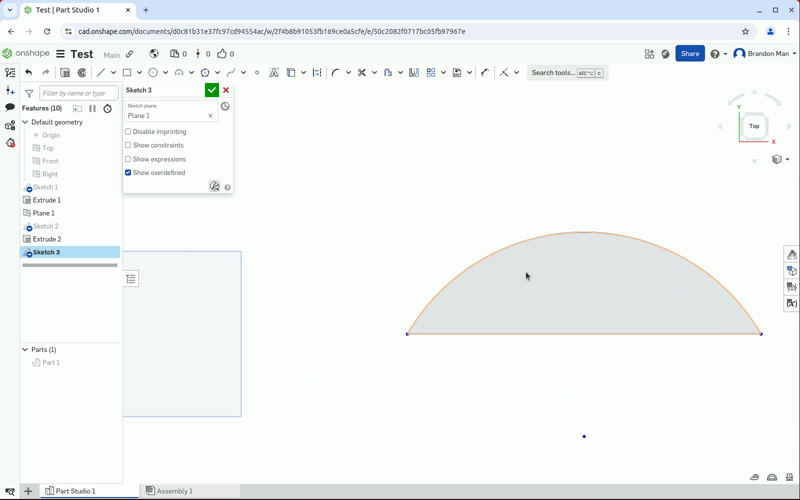
scroll(6)
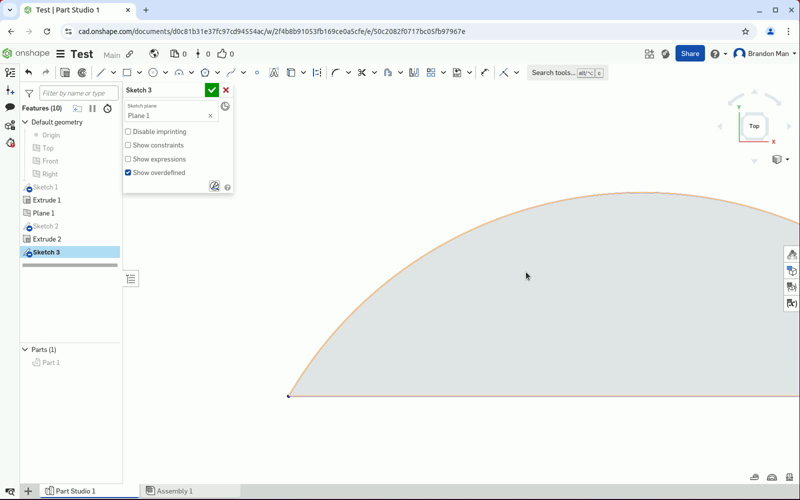
click(526, 271)
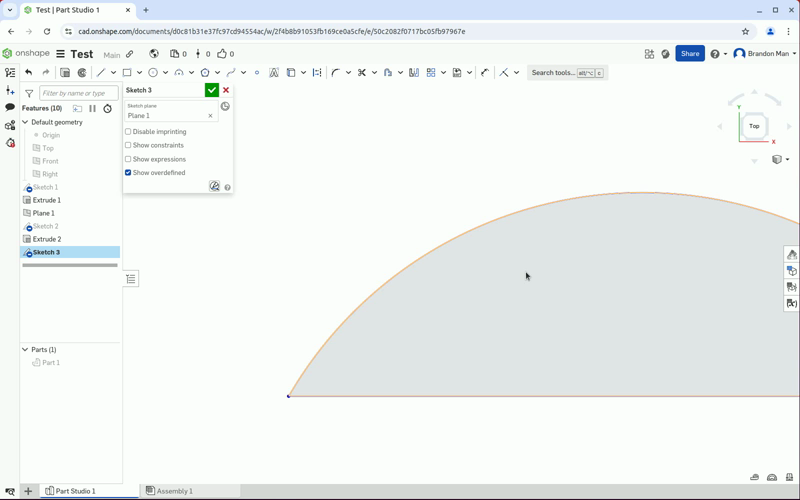
scroll(-6)
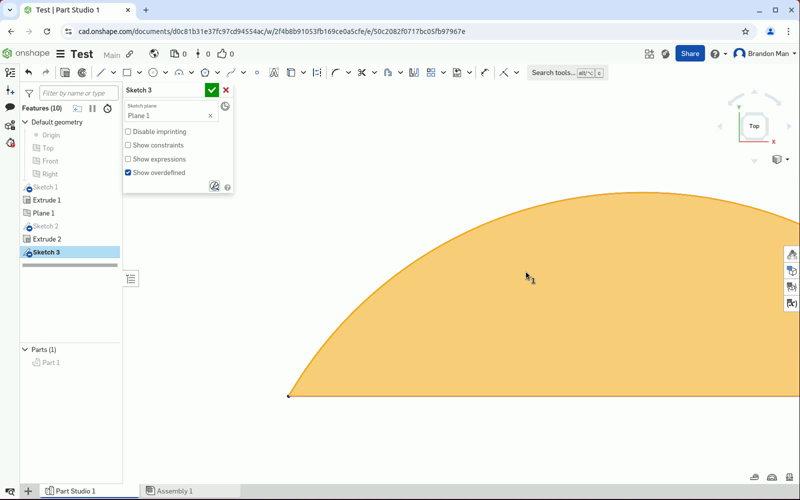
scroll(-6)
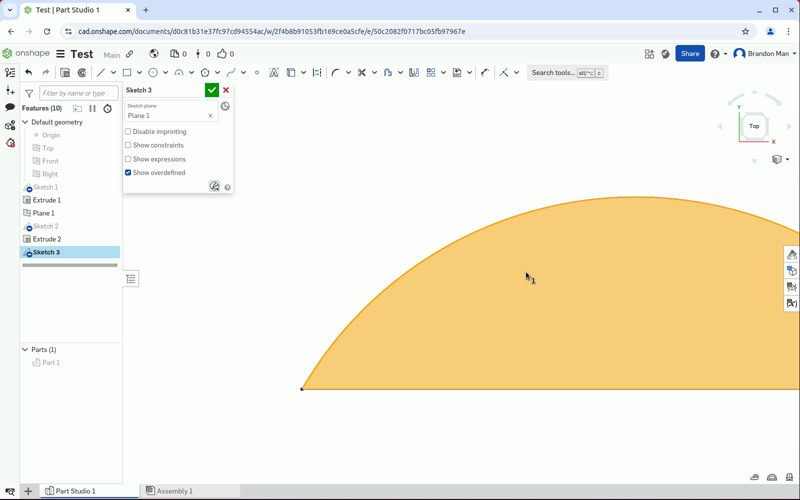
scroll(-6)
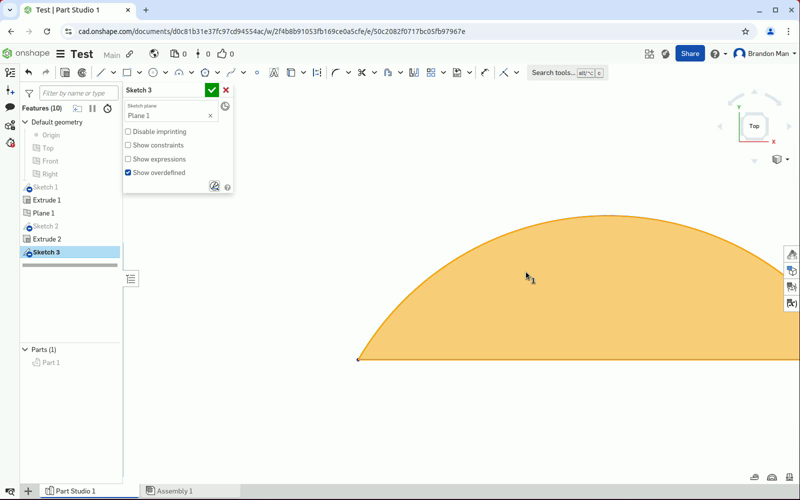
scroll(-6)
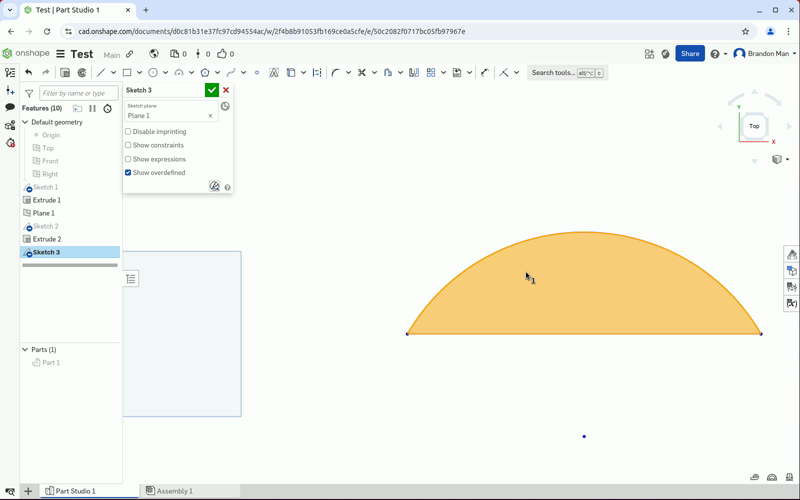
scroll(-6)
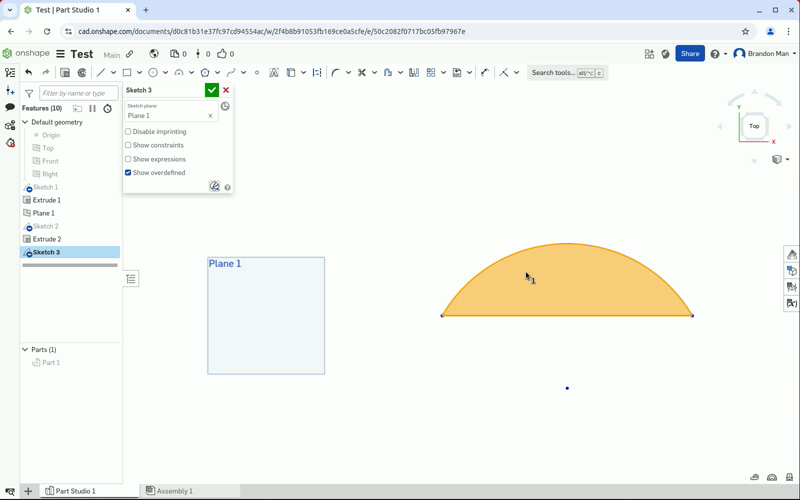
scroll(-6)
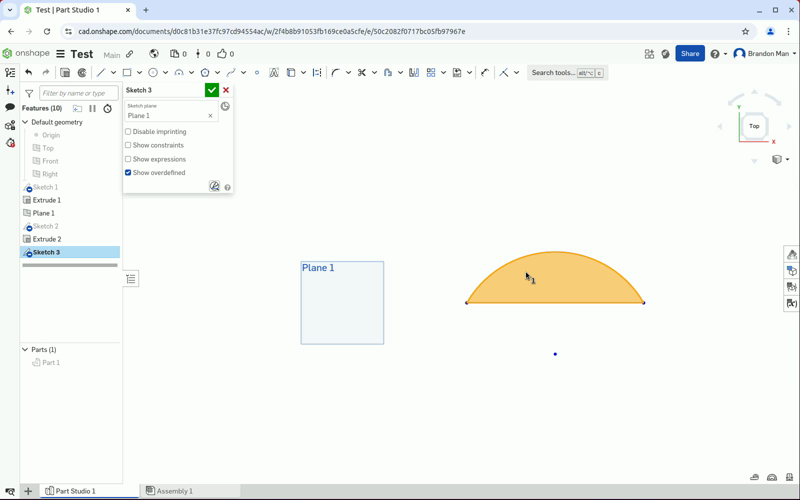
scroll(-6)
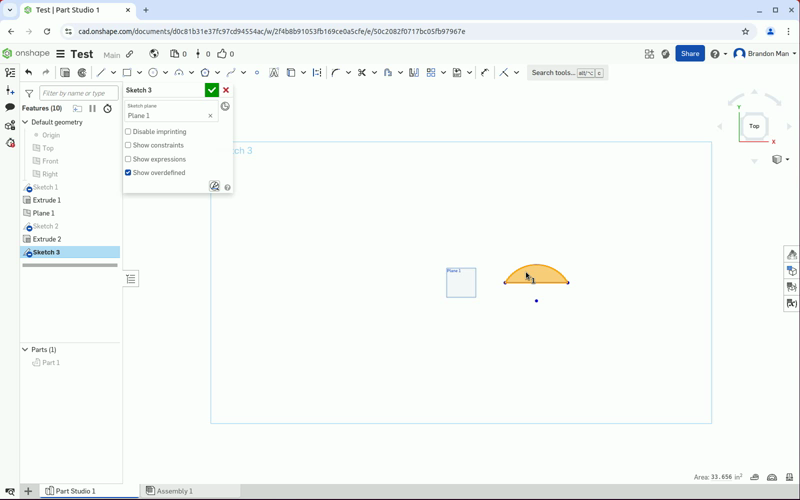
mouse_move(73, 352)
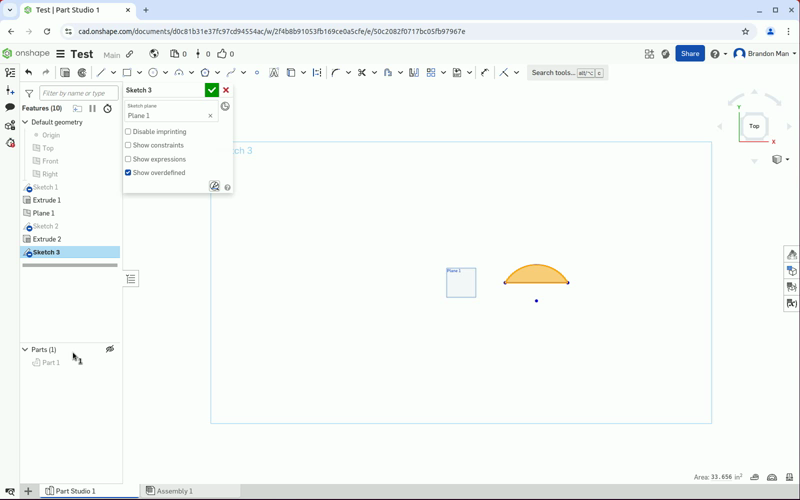
key(shift+y)
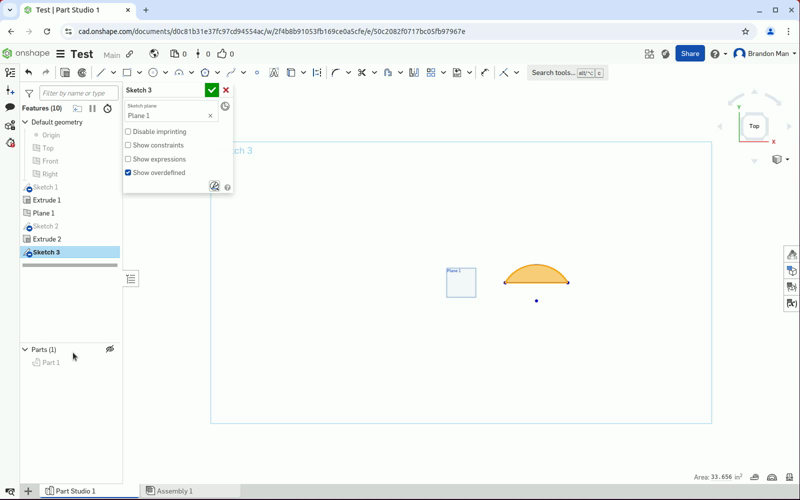
key(shift+e)
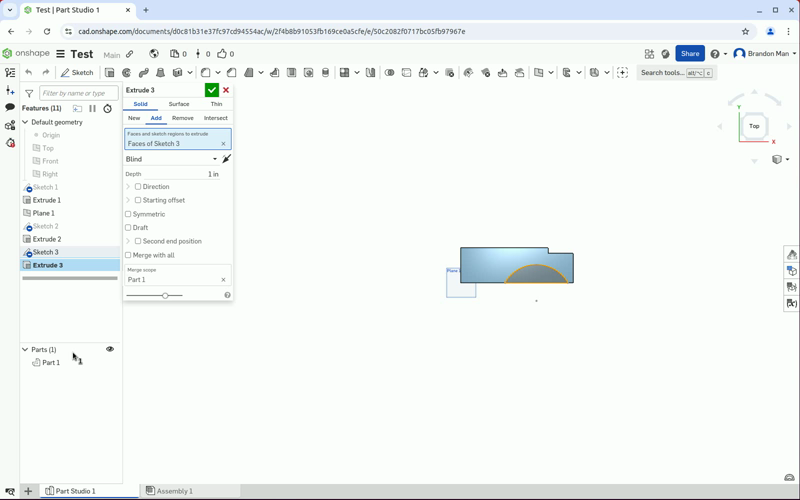
mouse_move(143, 106)
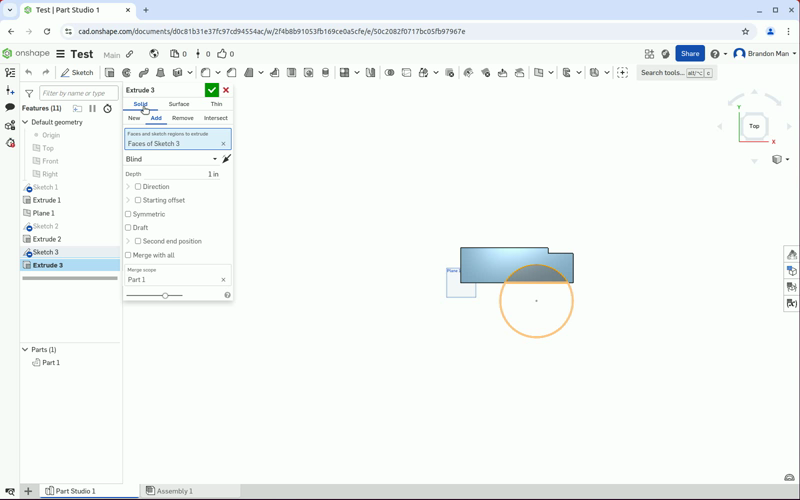
click(143, 106)
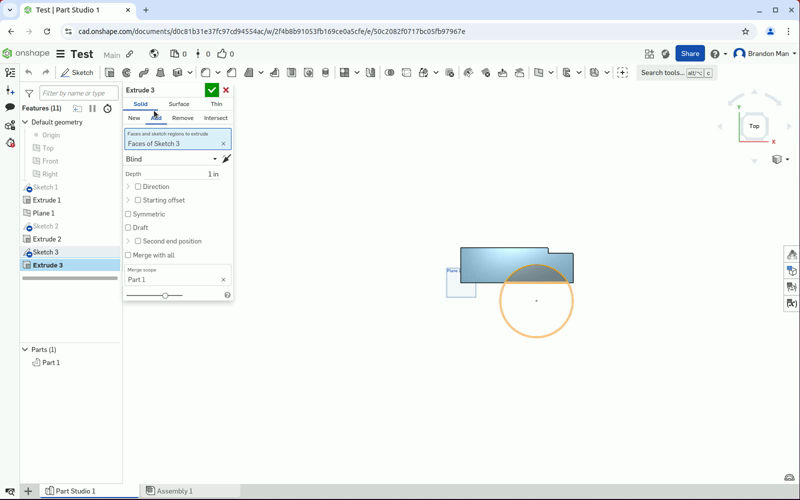
mouse_move(186, 120)
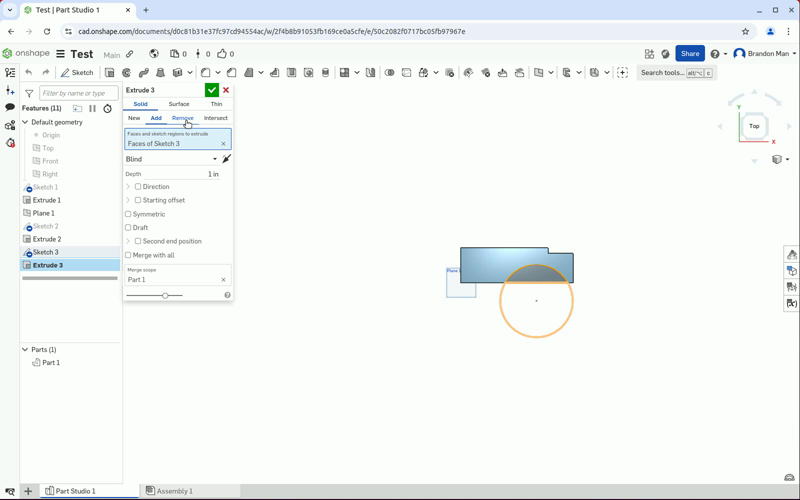
click(186, 120)
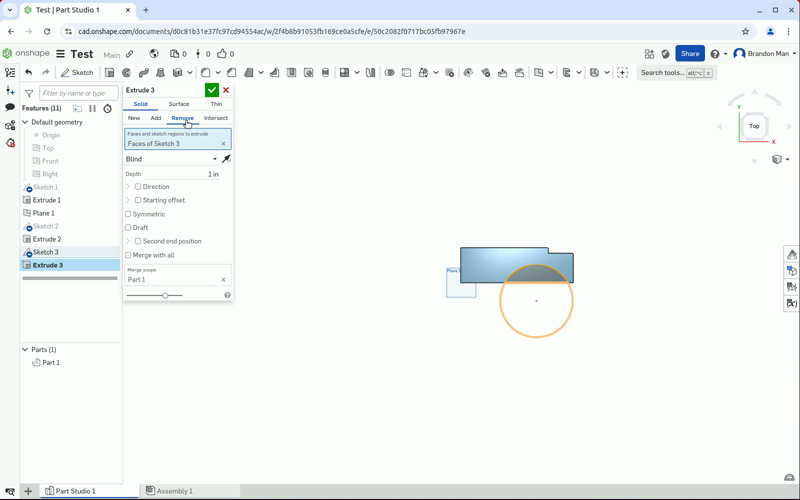
key(tab, 4)
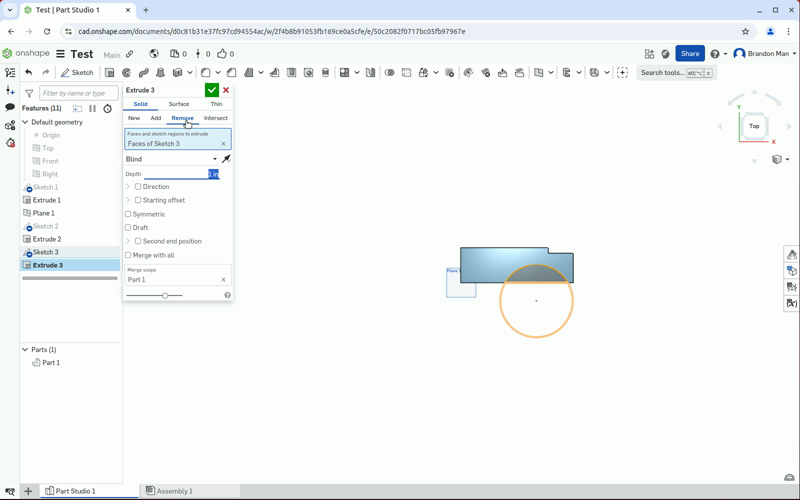
text(9.147)
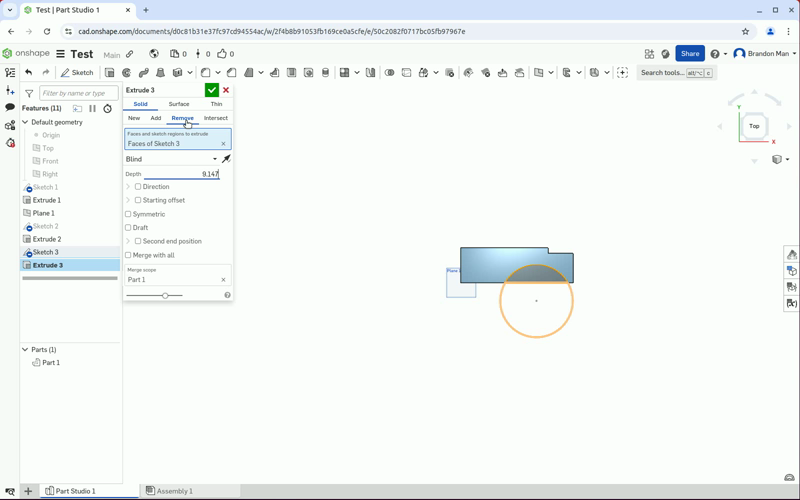
key(tab, 6)
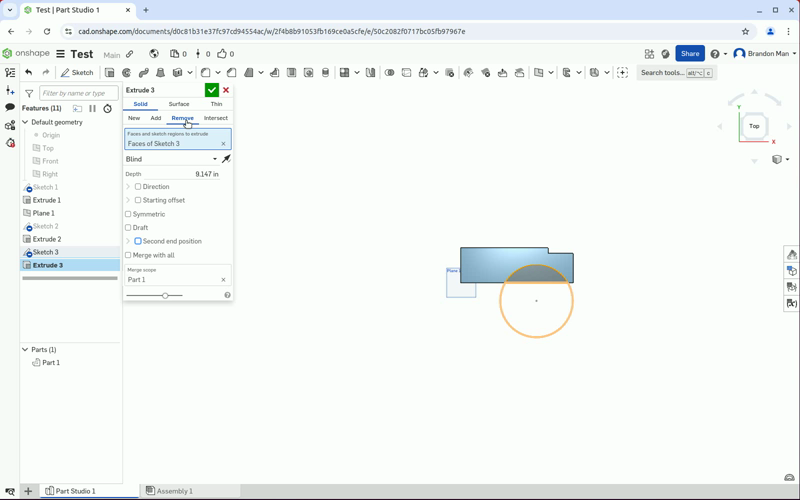
key(space)
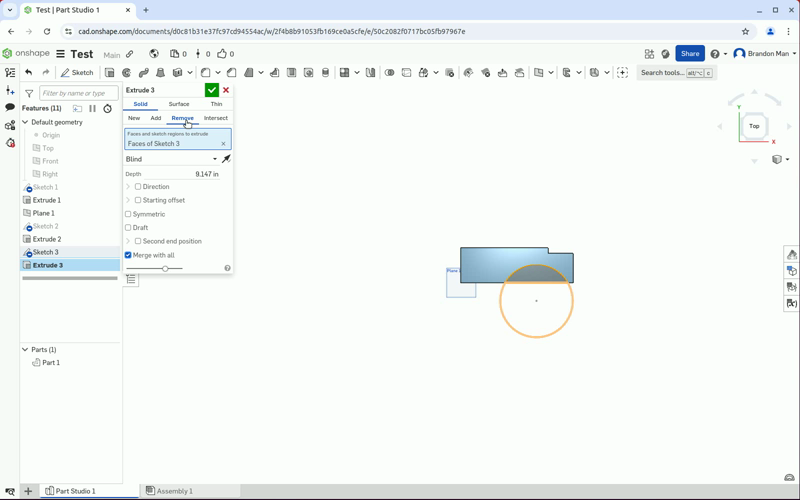
key(enter)
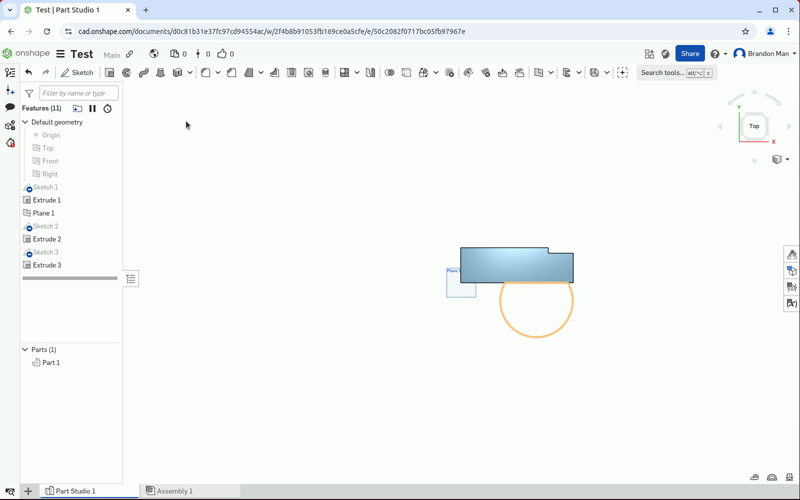
key(shift+h)
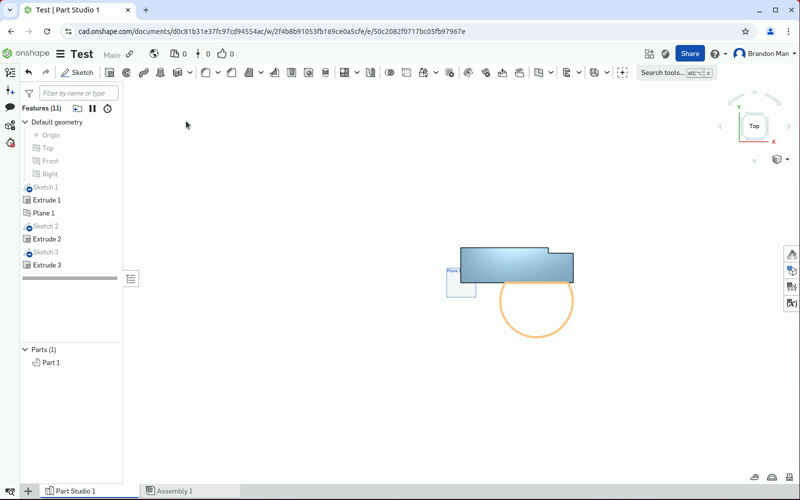
key(shift+h)
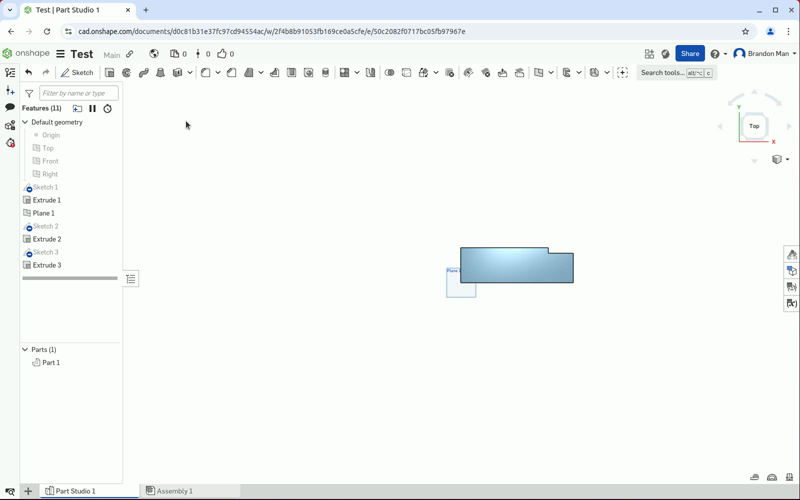
mouse_move(73, 189)
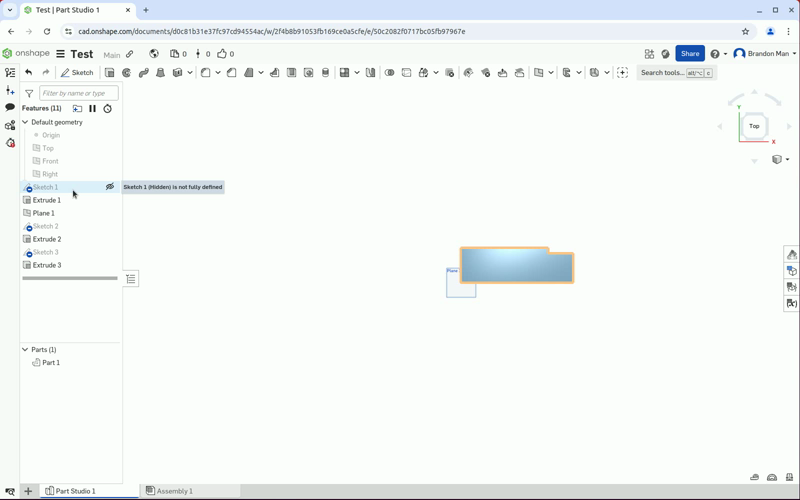
click(73, 189)
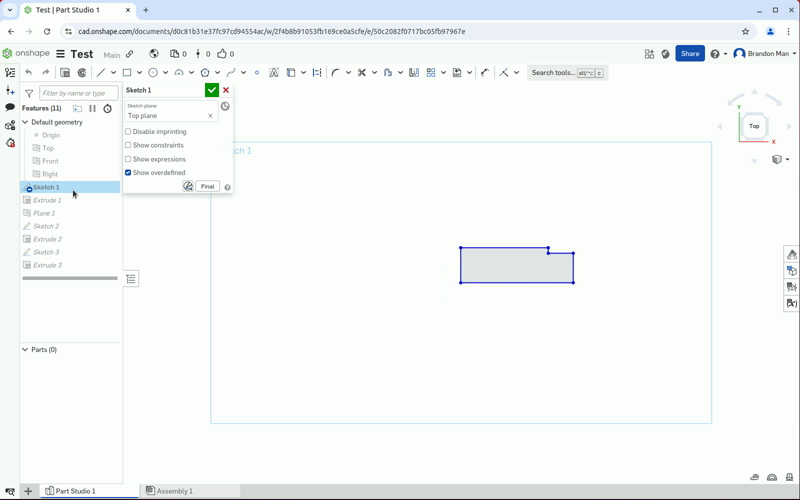
mouse_move(229, 92)
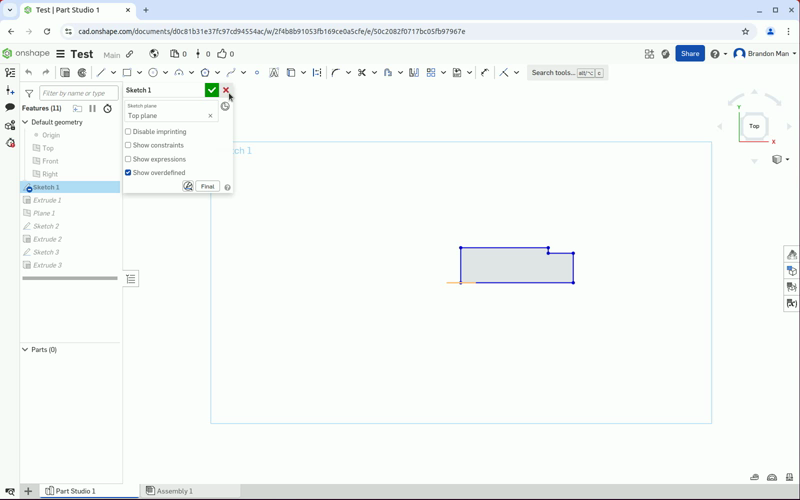
click(229, 92)
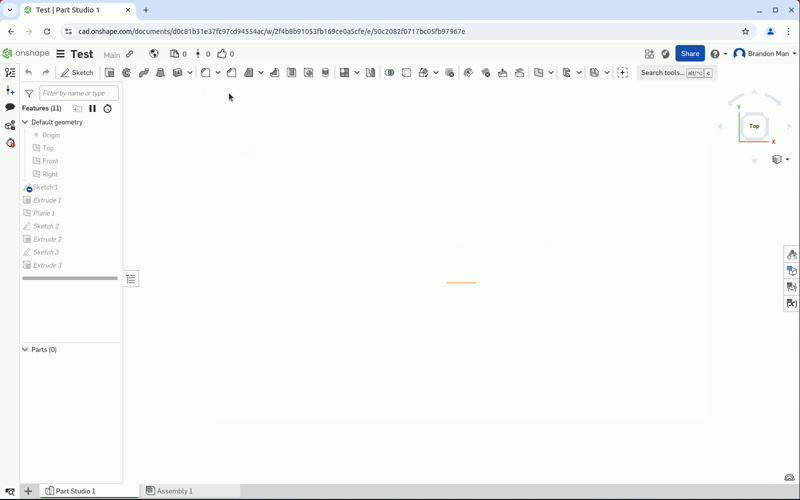
key(shift+s)
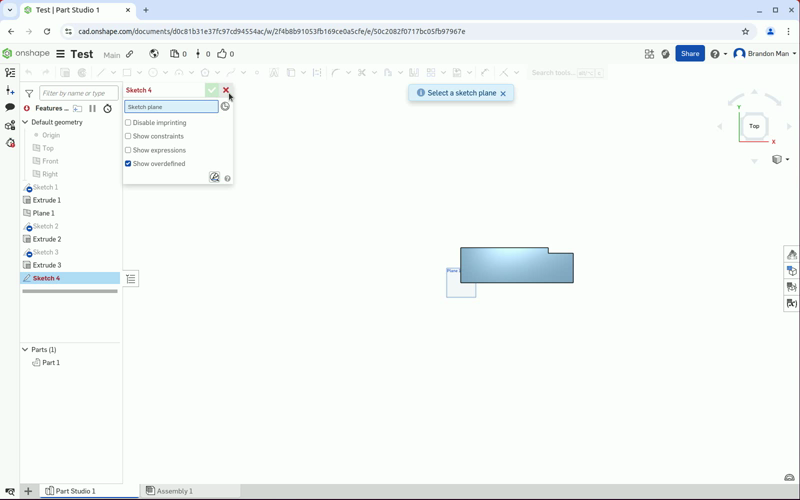
mouse_move(73, 215)
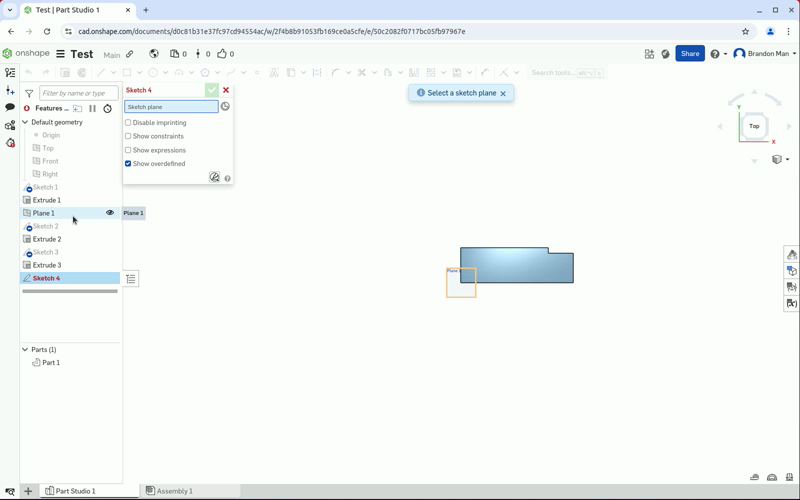
click(73, 215)
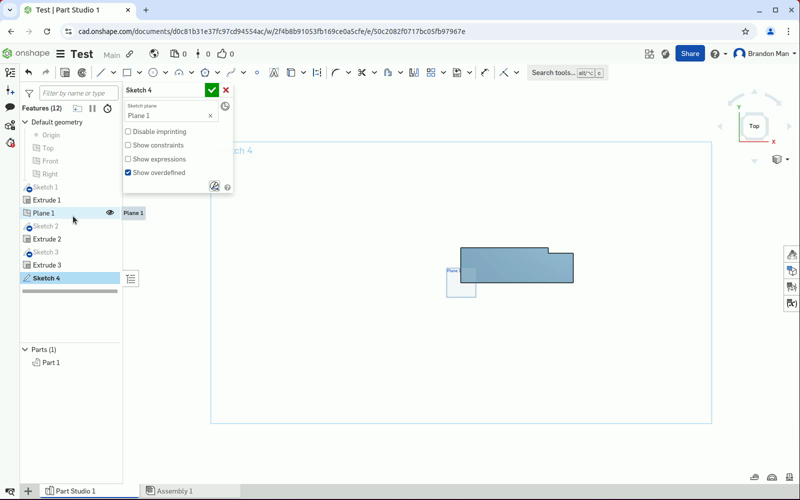
mouse_move(73, 352)
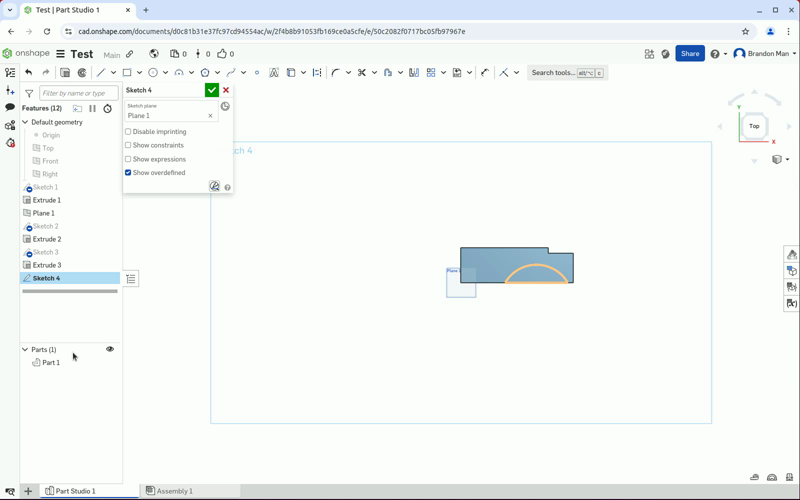
key(y)
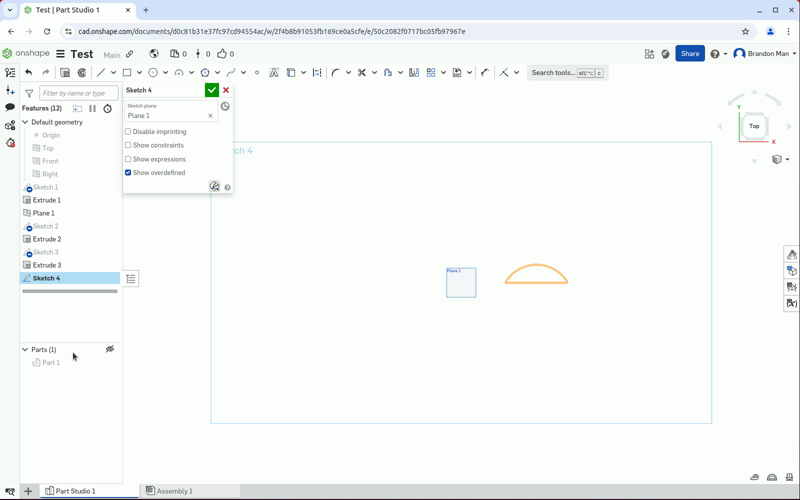
key(c)
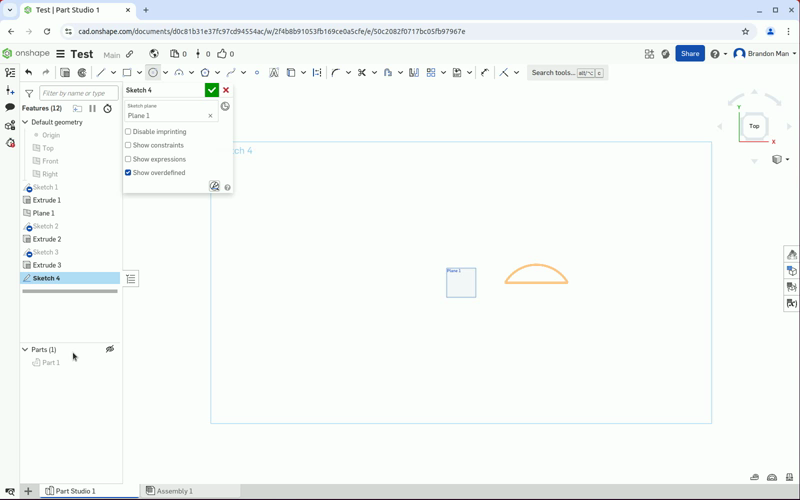
key_down(shift)
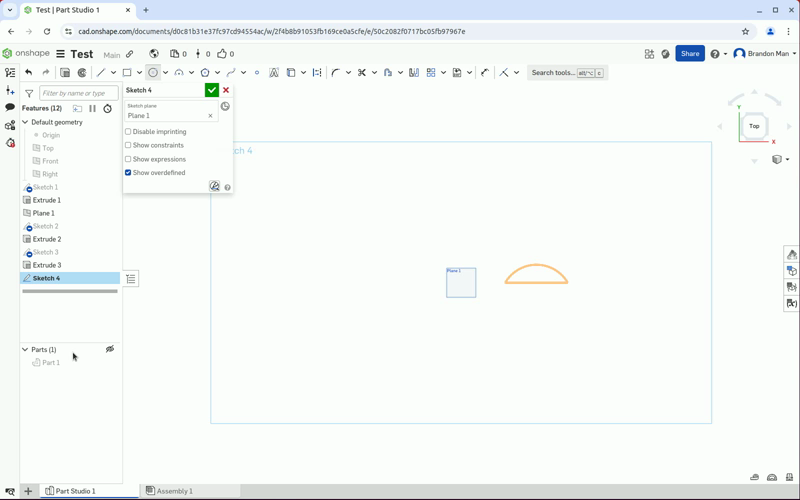
mouse_move(478, 274)
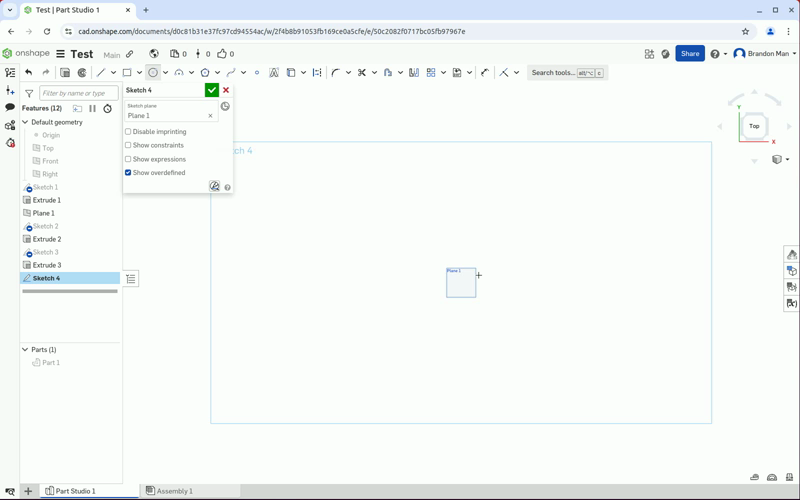
click(478, 274)
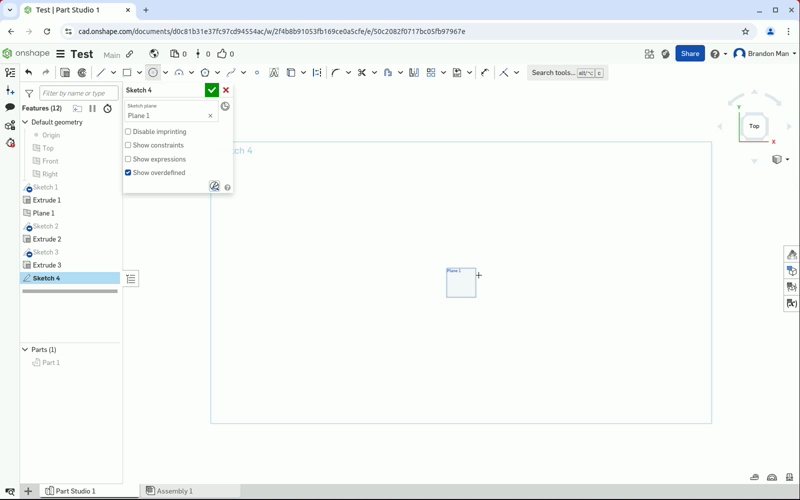
key_up(shift)
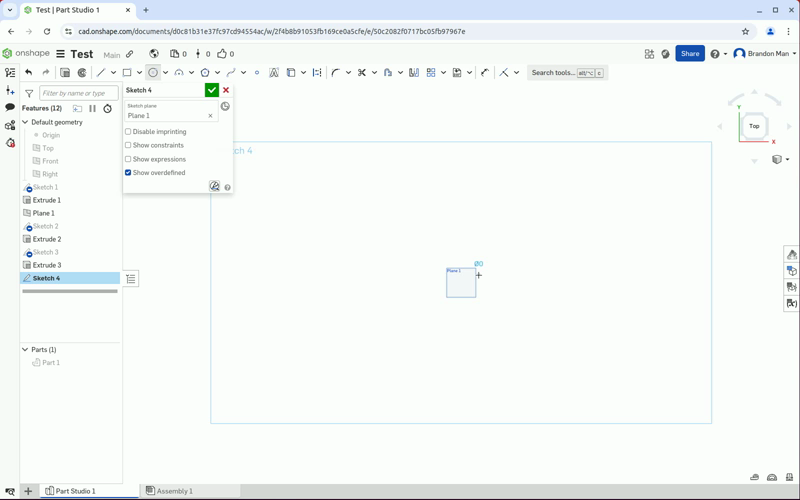
mouse_move(480, 274)
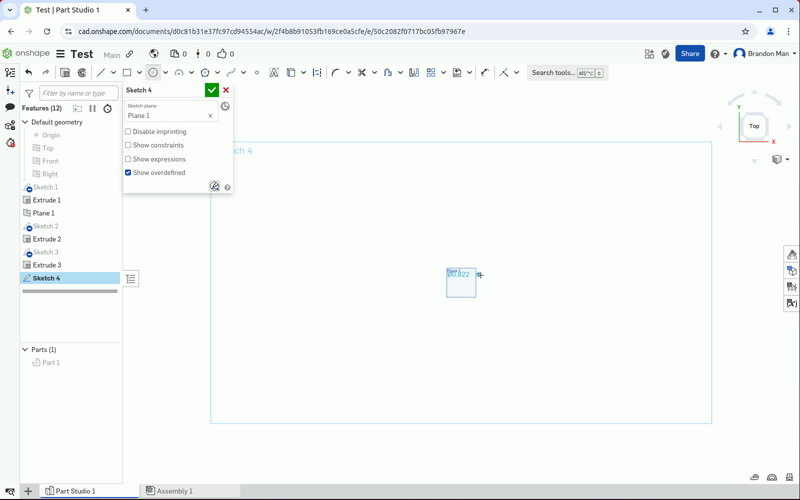
scroll(6)
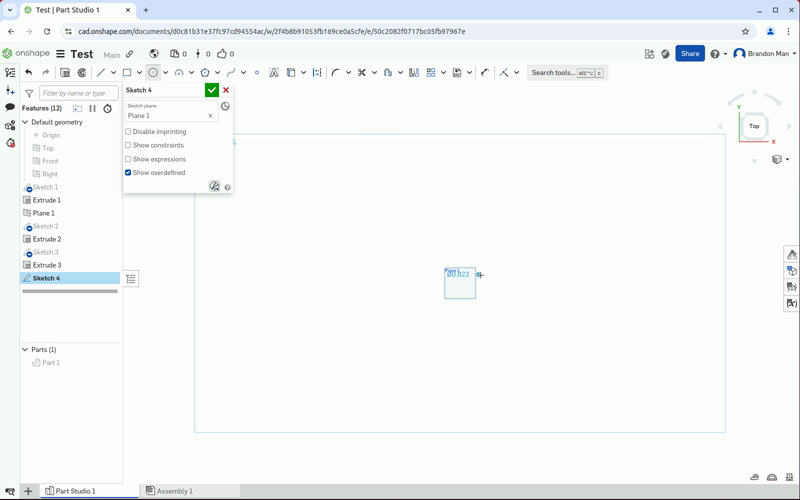
scroll(6)
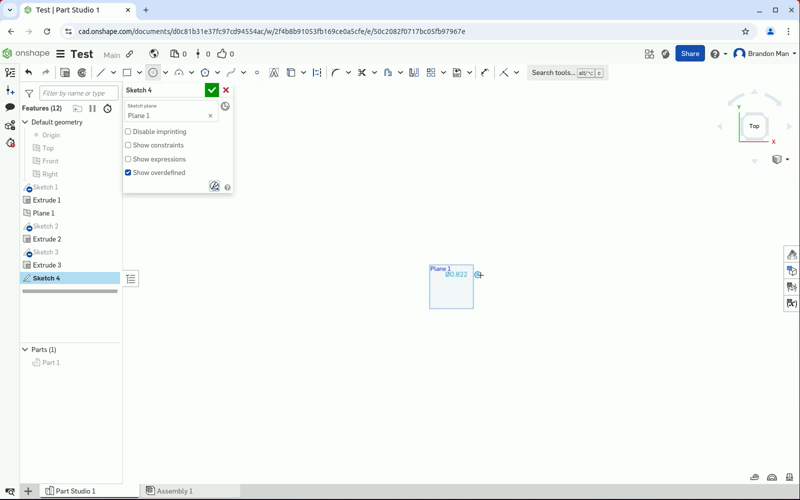
scroll(6)
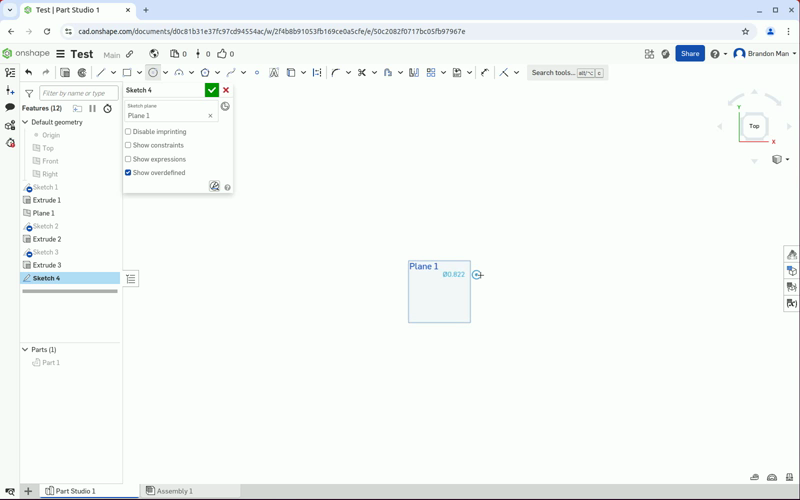
scroll(6)
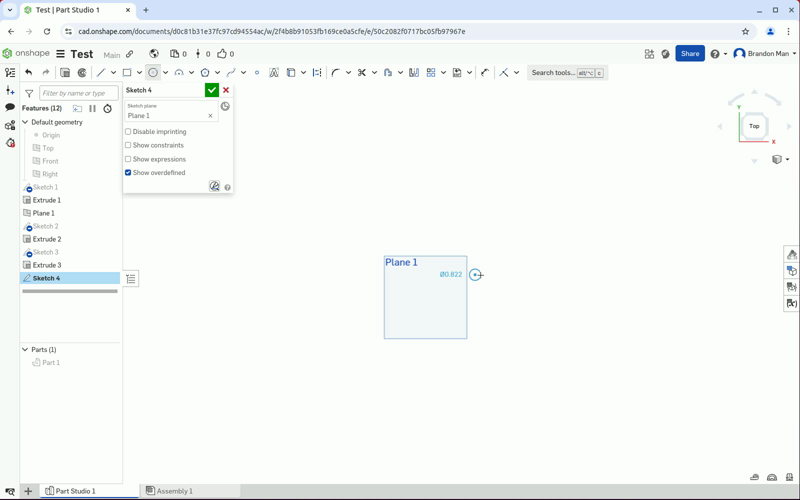
scroll(6)
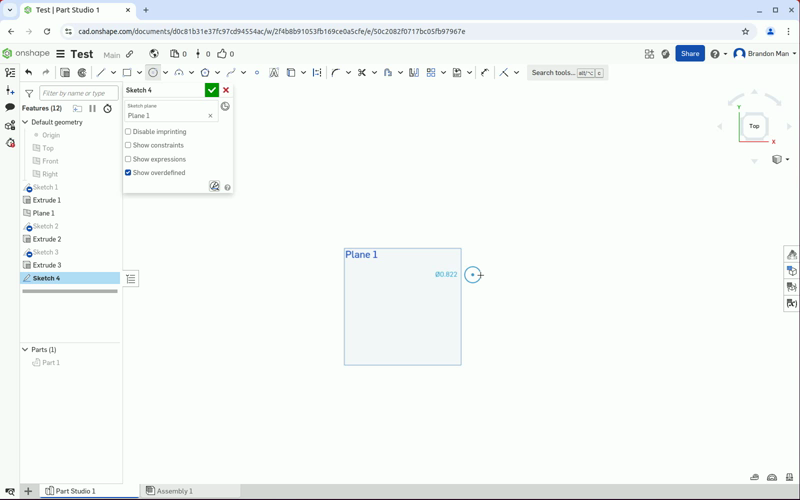
scroll(6)
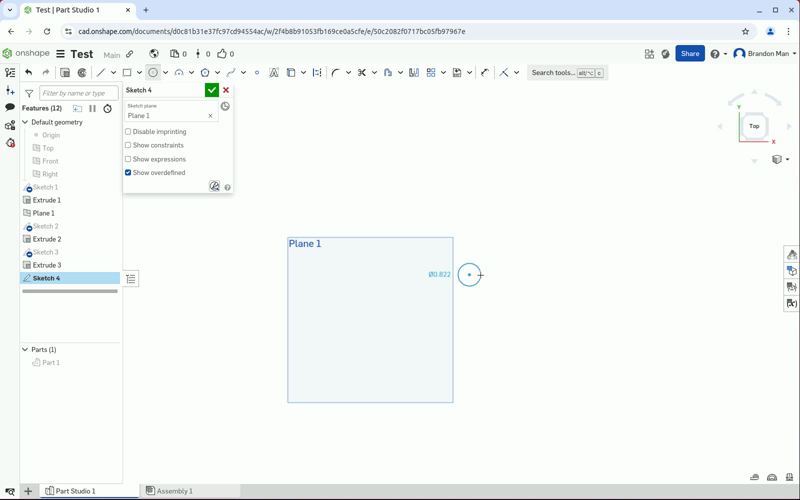
scroll(6)
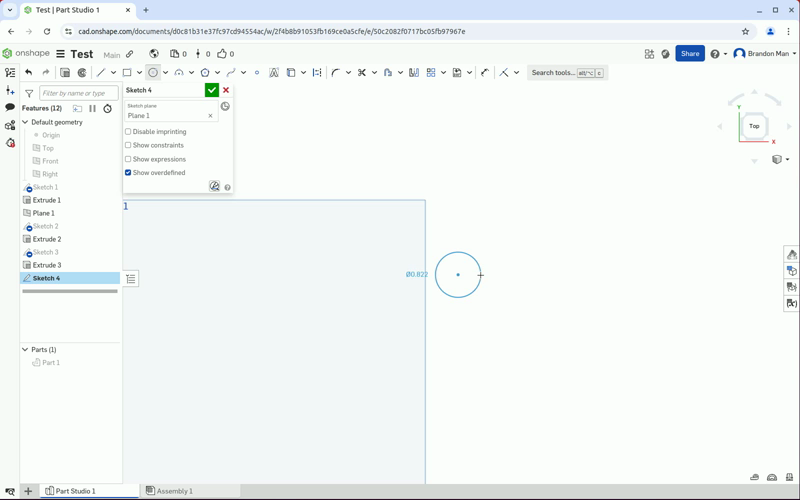
click(480, 274)
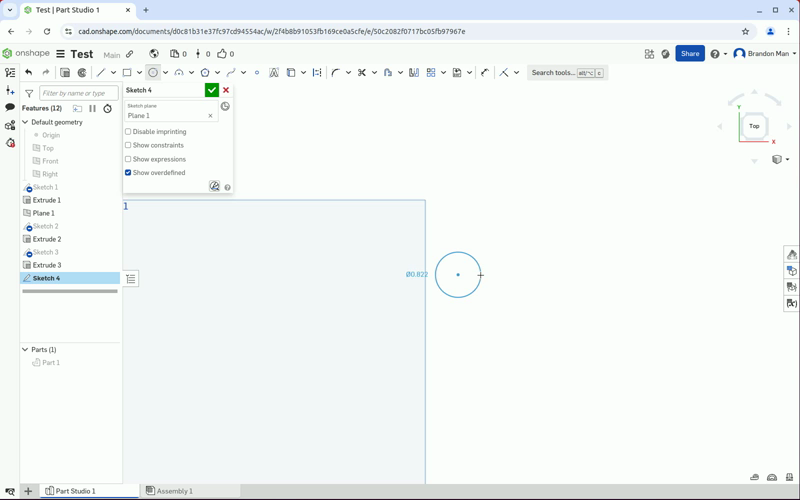
scroll(-6)
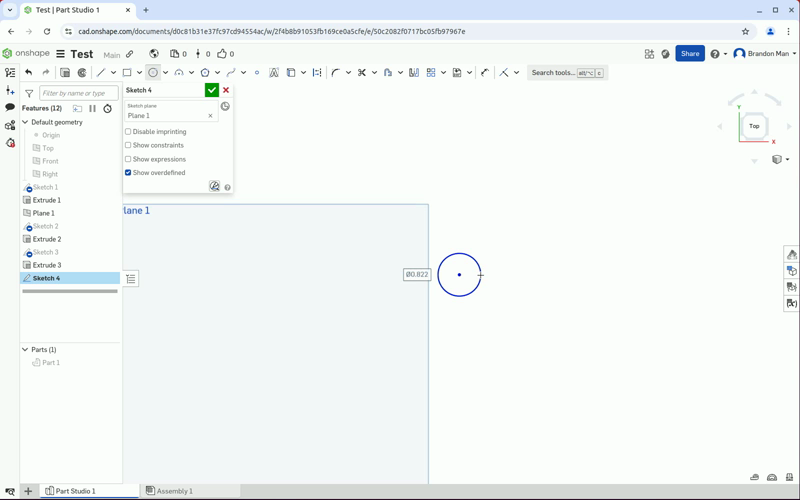
scroll(-6)
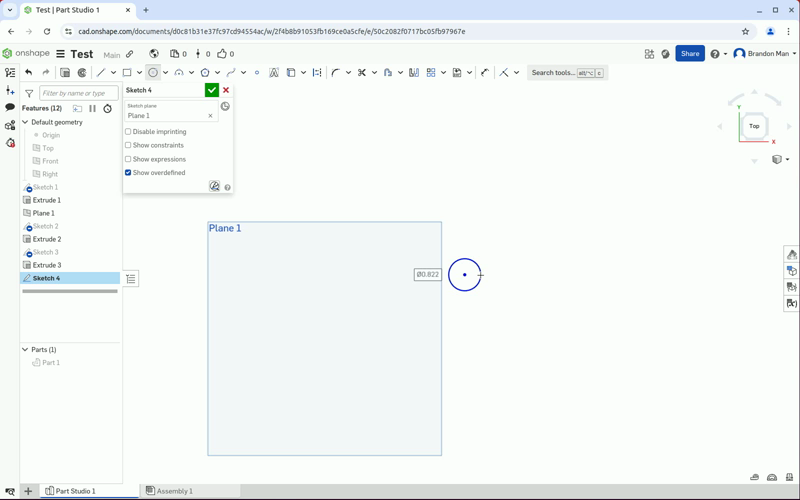
scroll(-6)
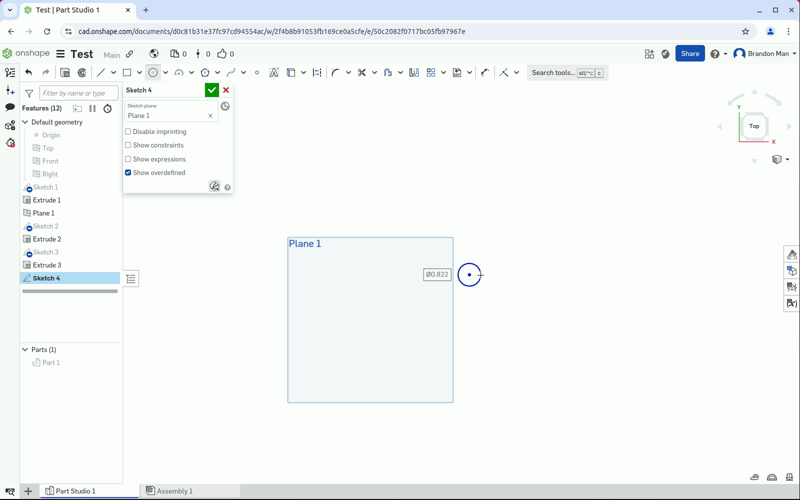
scroll(-6)
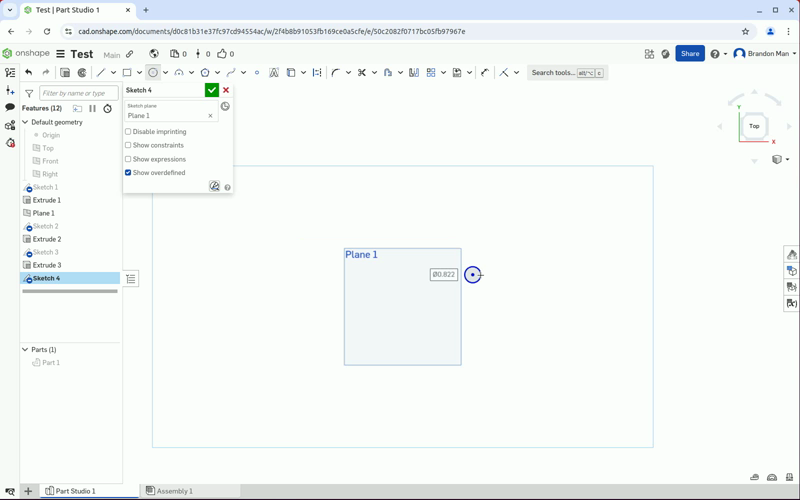
scroll(-6)
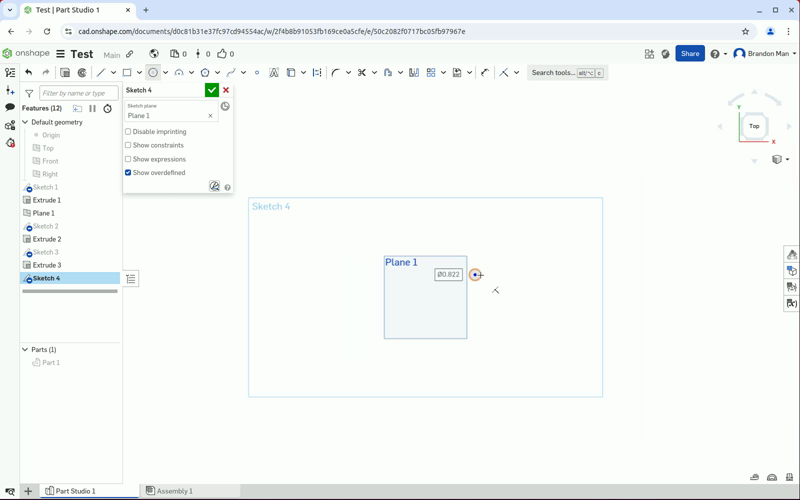
scroll(-6)
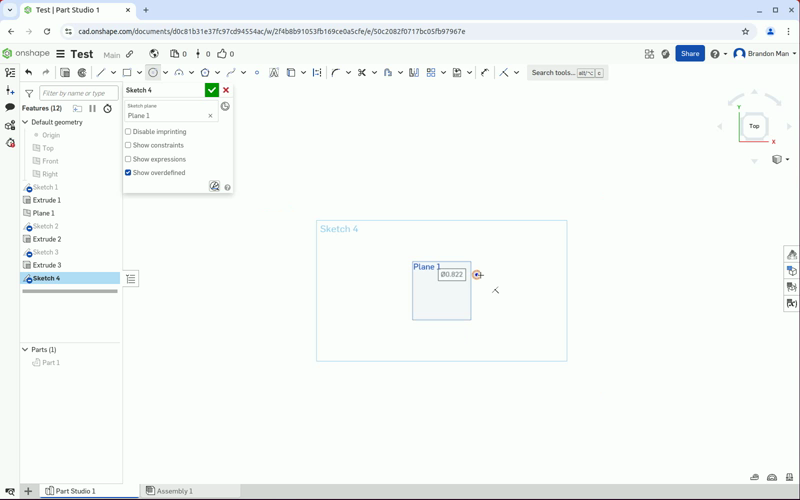
scroll(-6)
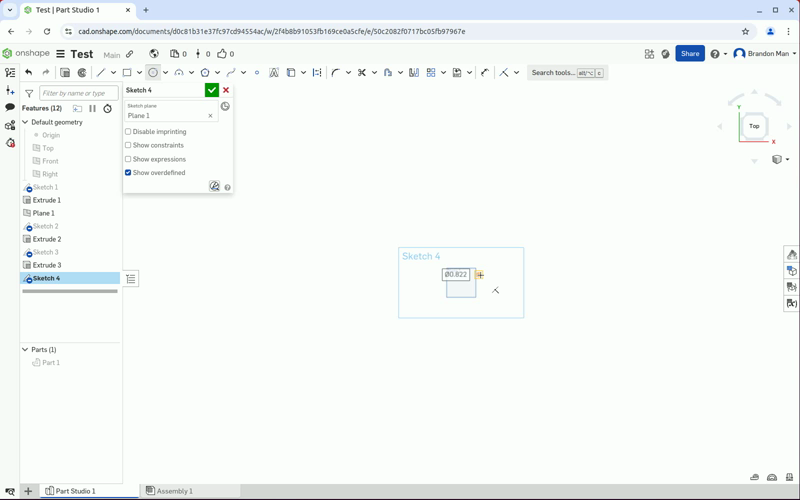
key(esc)
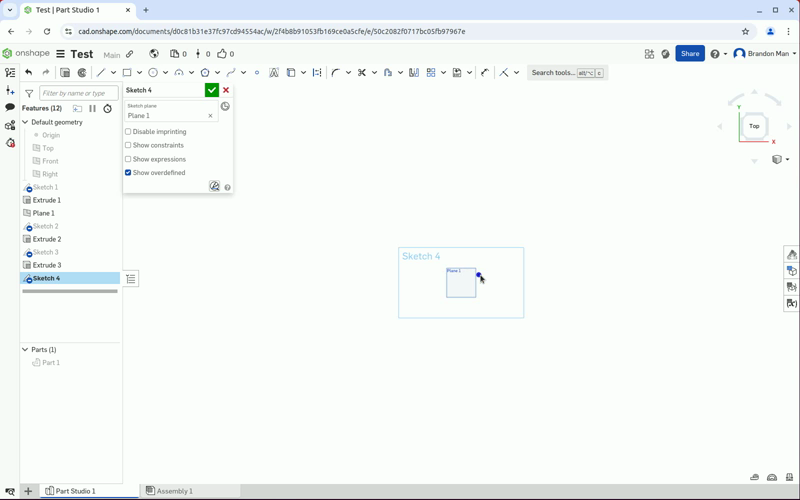
mouse_move(479, 275)
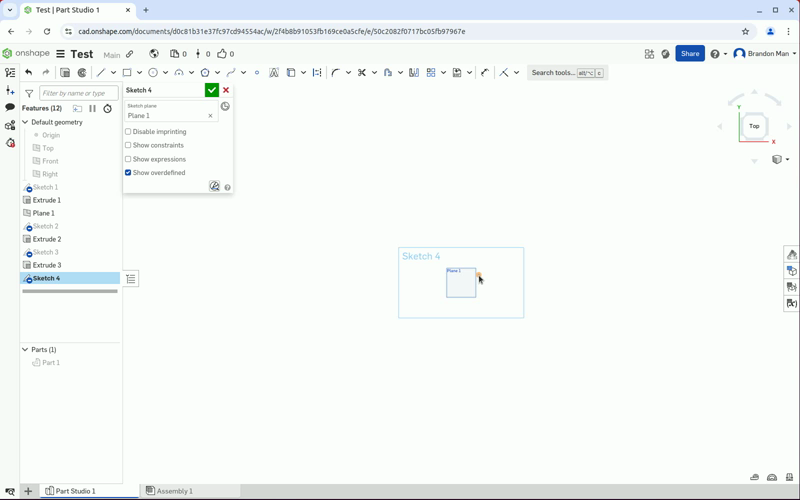
scroll(6)
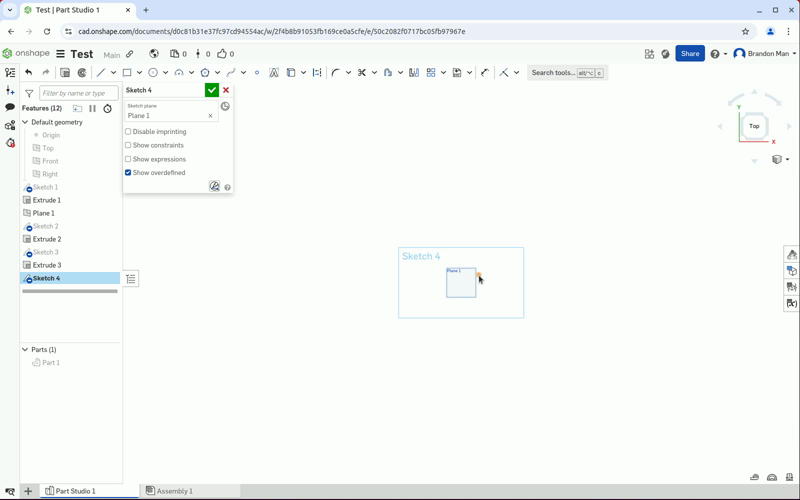
scroll(6)
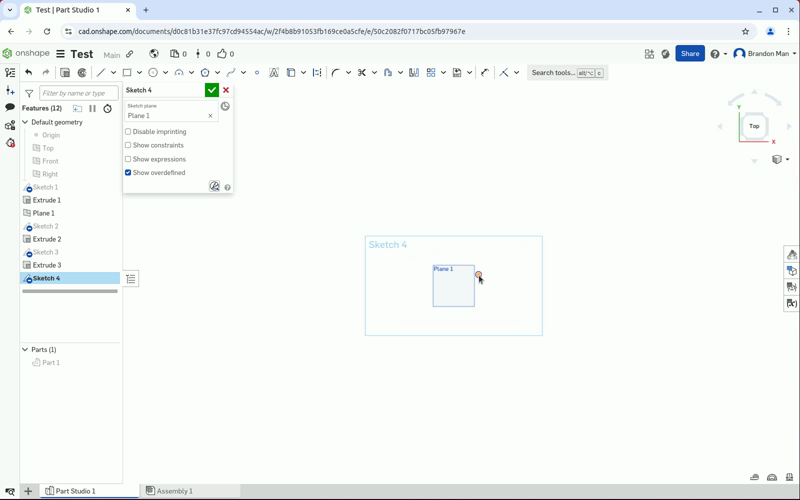
scroll(6)
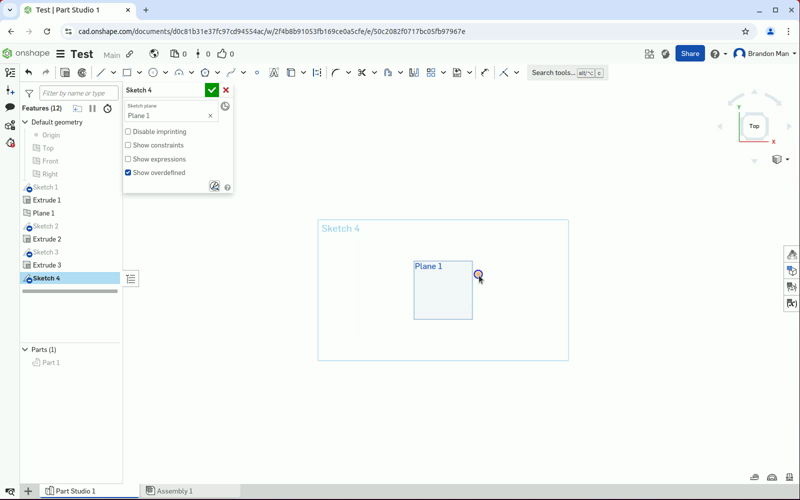
scroll(6)
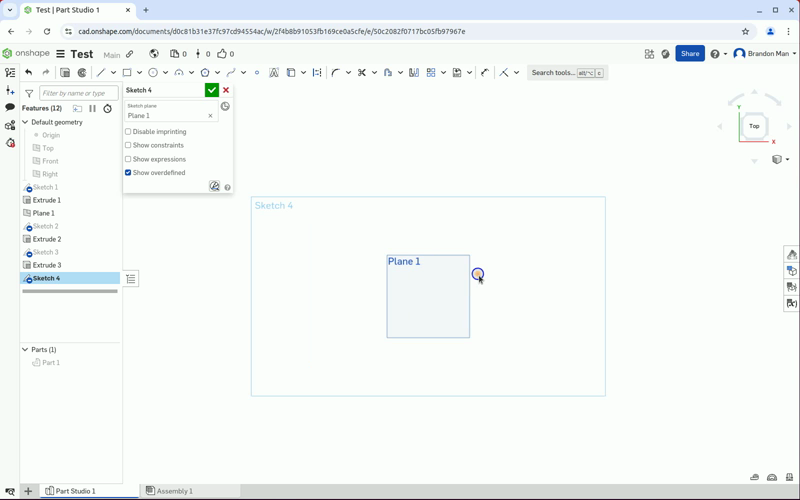
scroll(6)
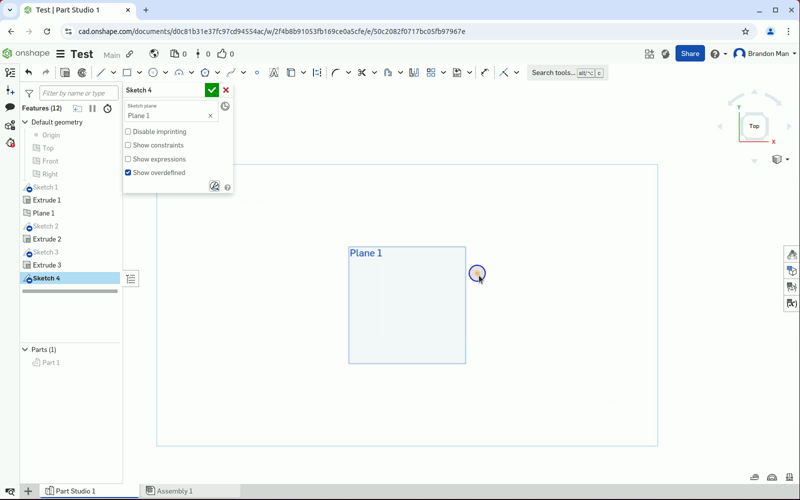
scroll(6)
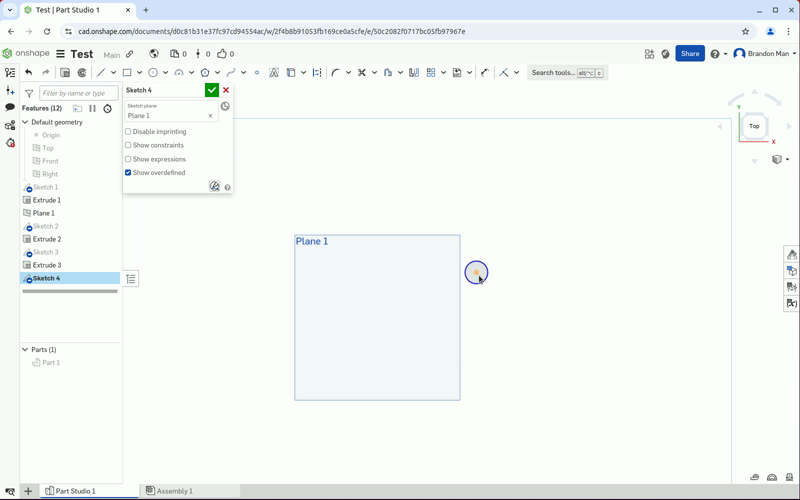
scroll(6)
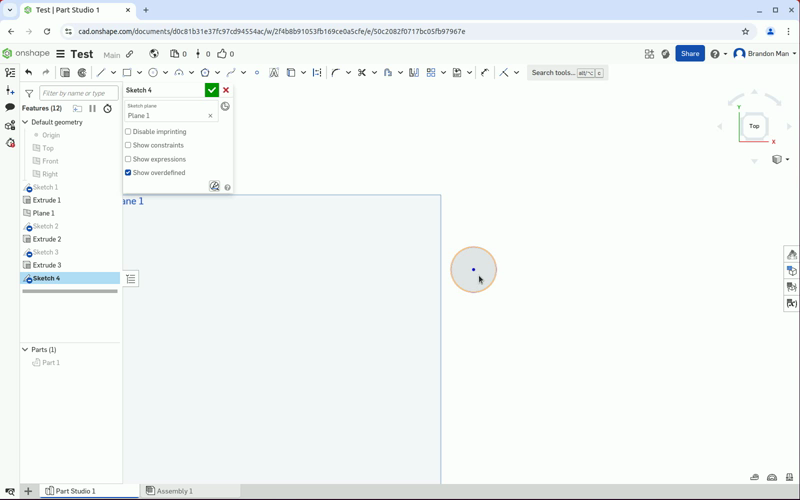
click(479, 275)
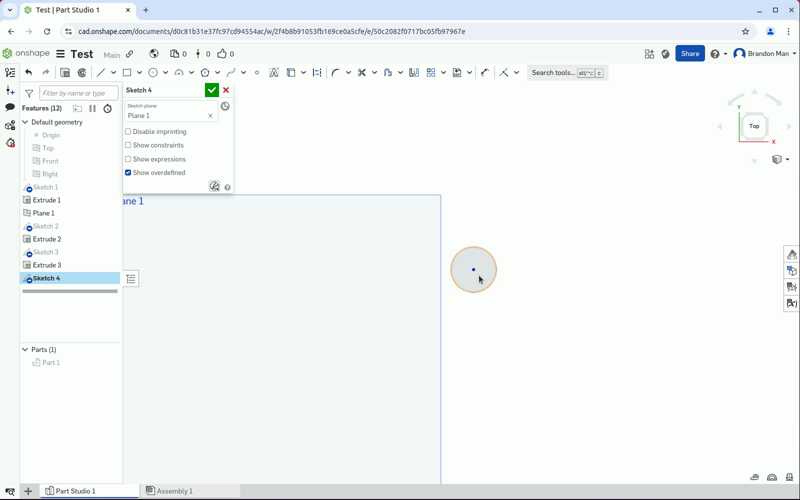
scroll(-6)
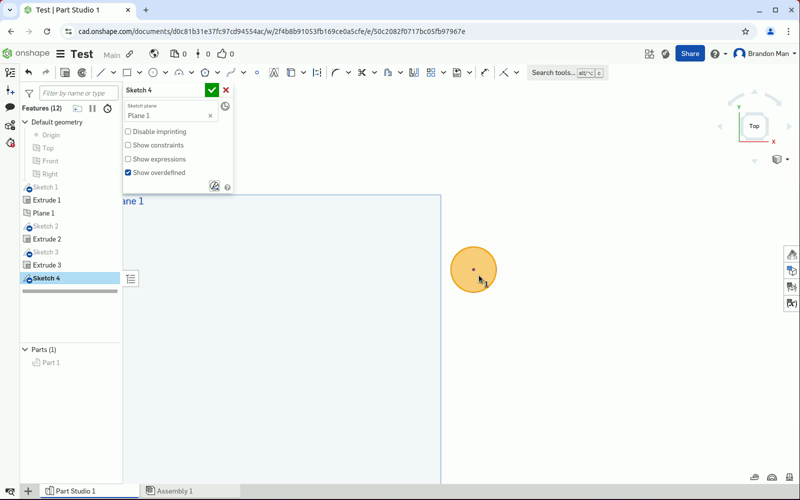
scroll(-6)
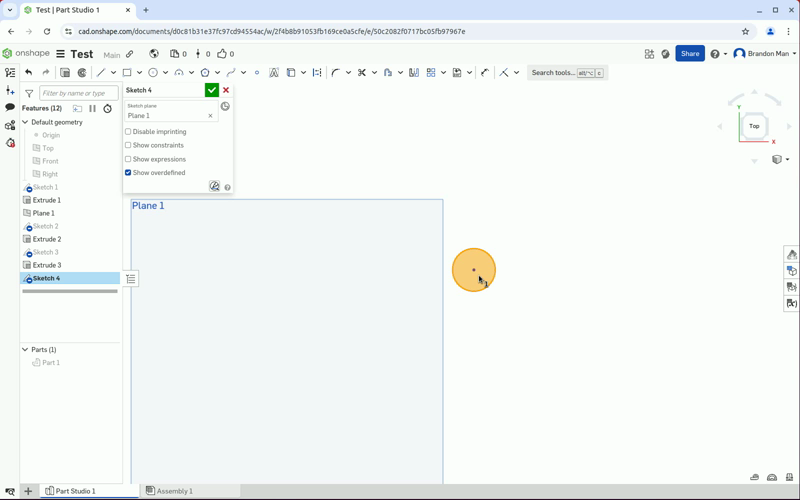
scroll(-6)
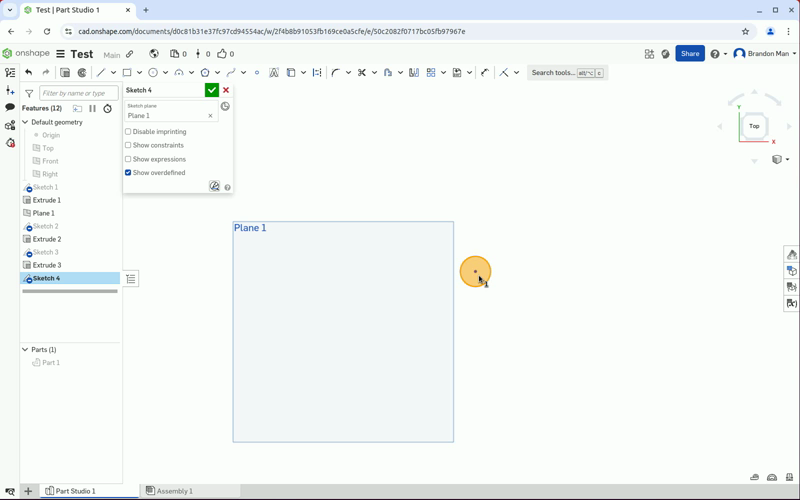
scroll(-6)
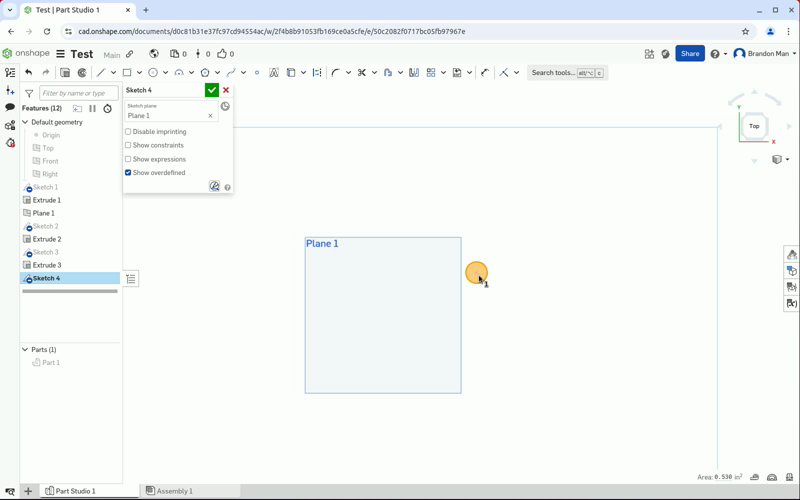
scroll(-6)
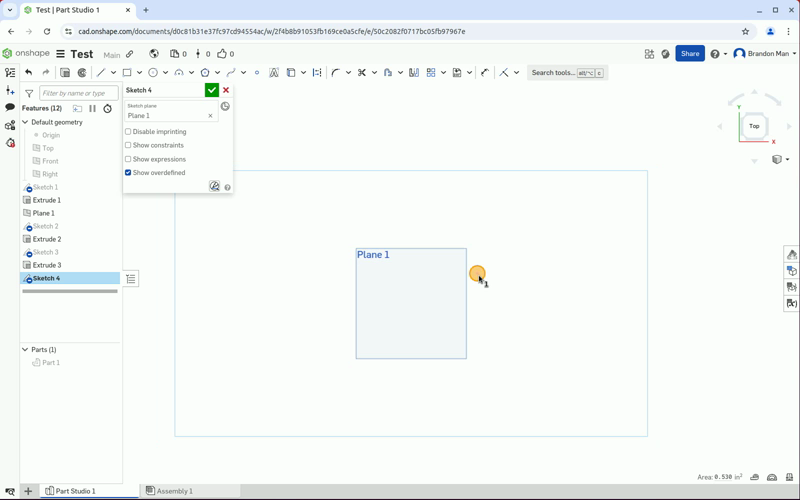
scroll(-6)
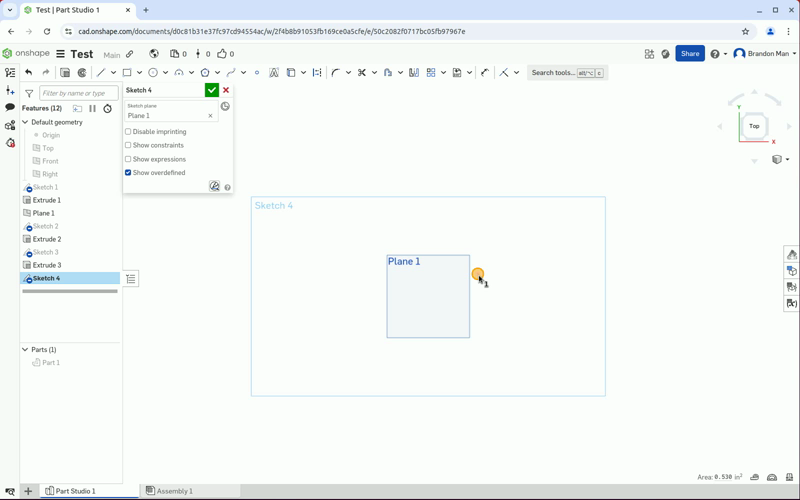
scroll(-6)
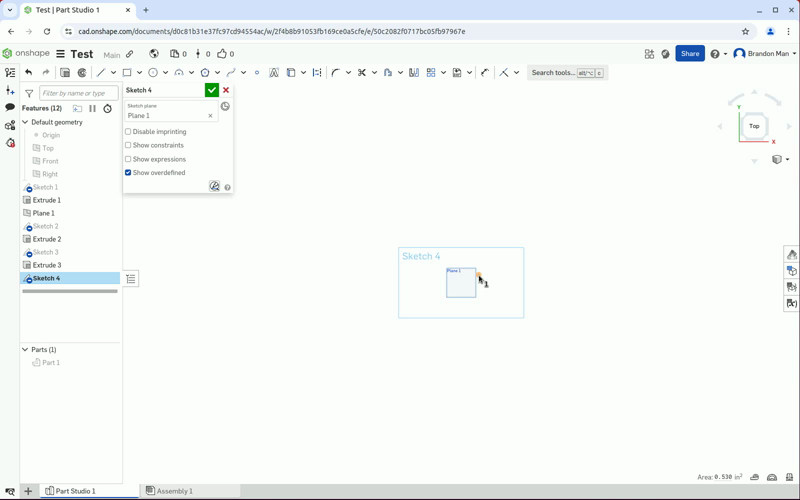
mouse_move(73, 352)
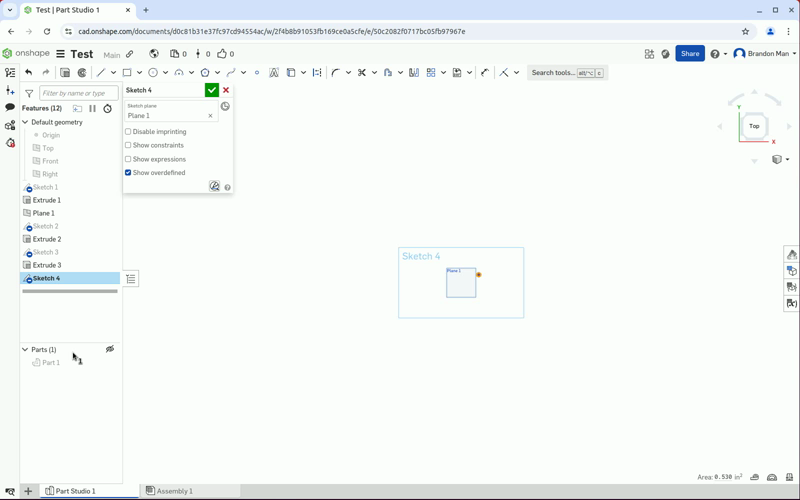
key(shift+y)
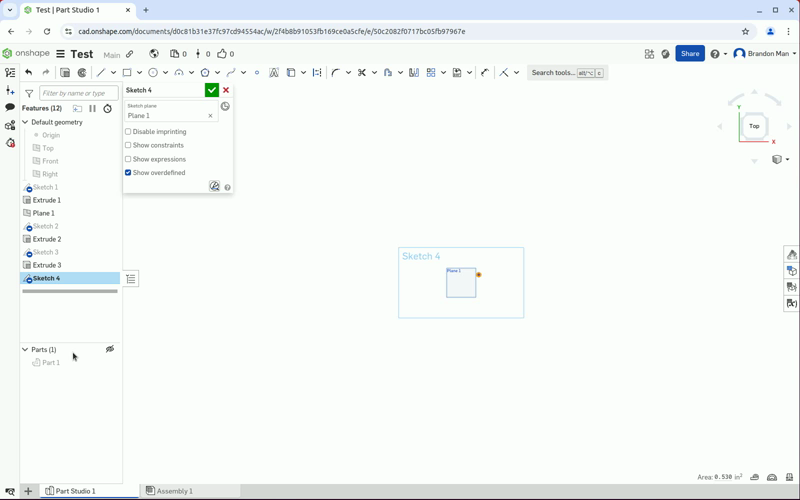
key(shift+e)
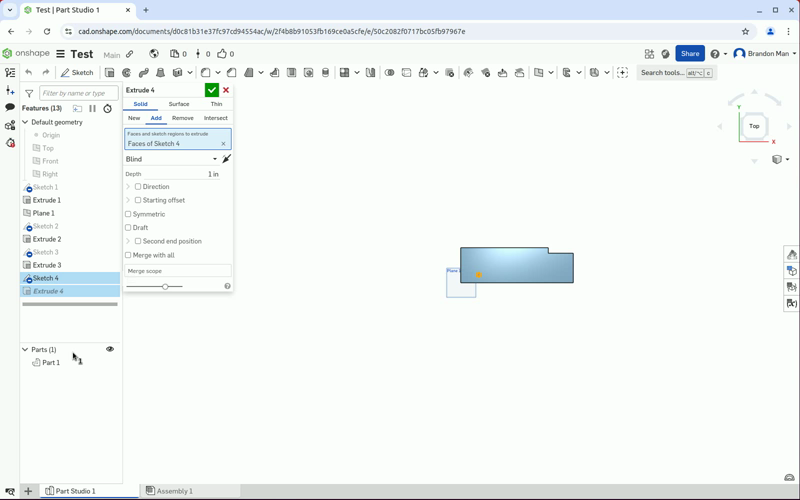
mouse_move(143, 106)
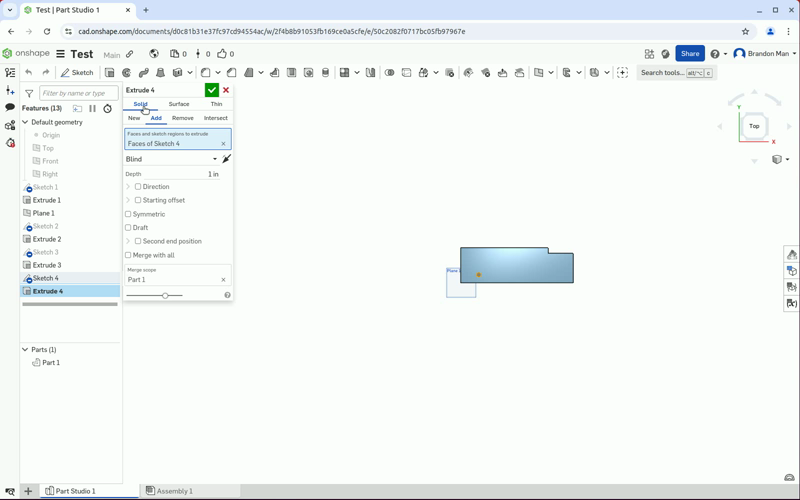
click(143, 106)
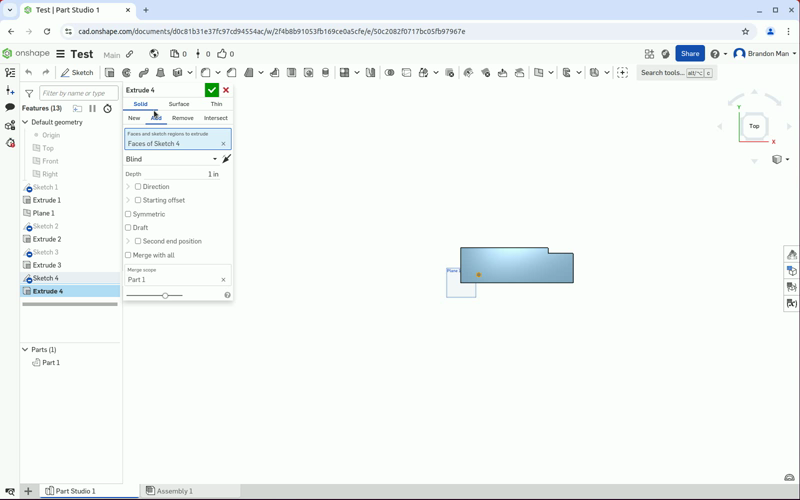
mouse_move(186, 120)
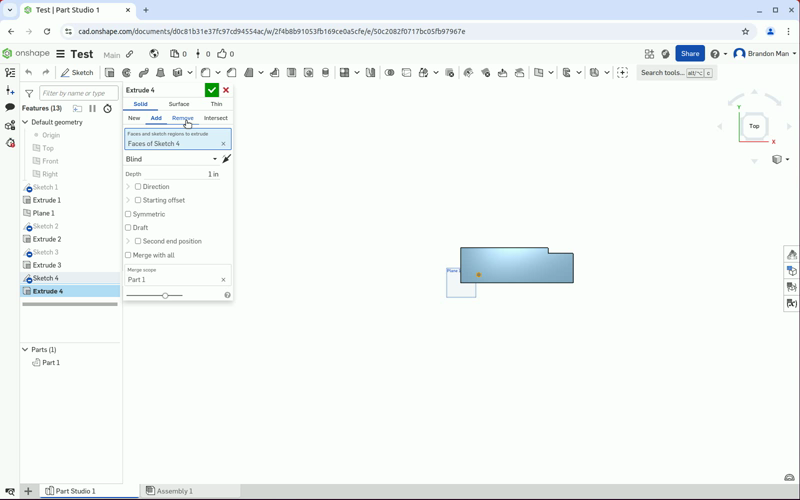
click(186, 120)
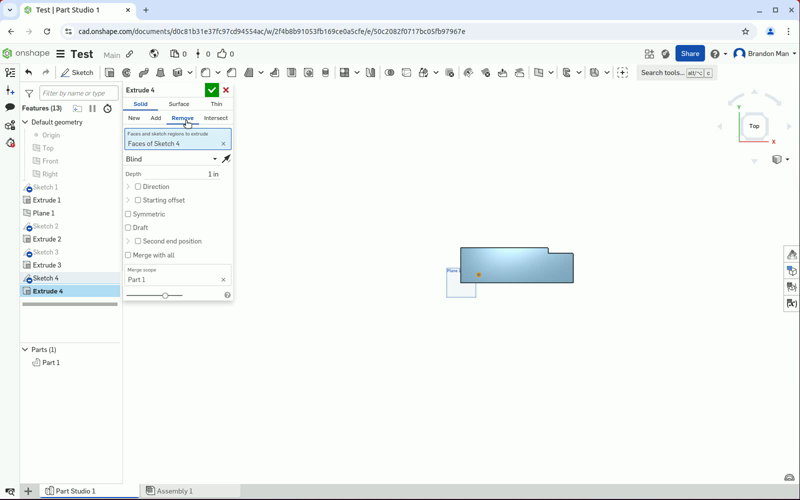
key(tab, 4)
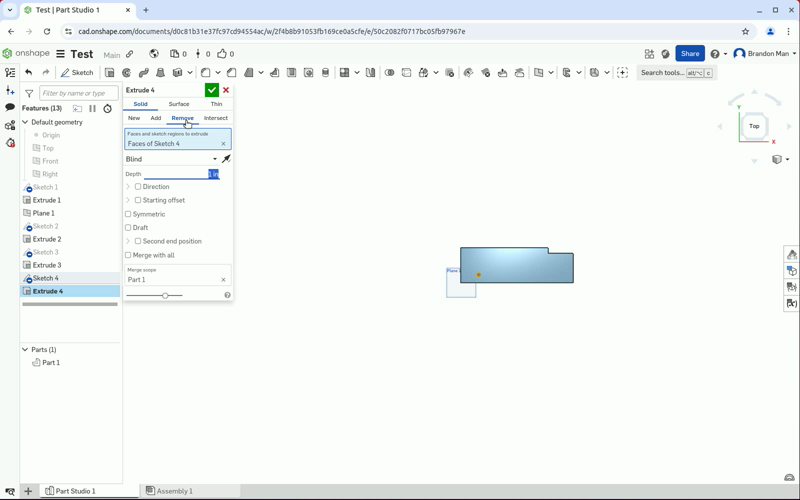
text(9.147)
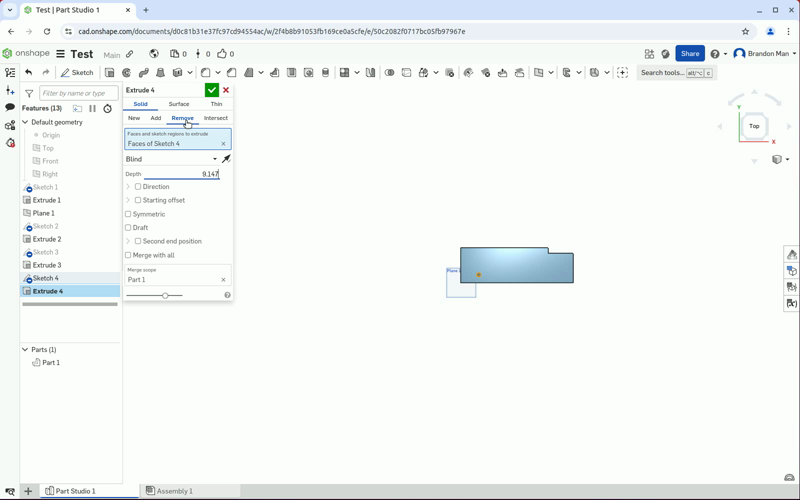
key(tab, 6)
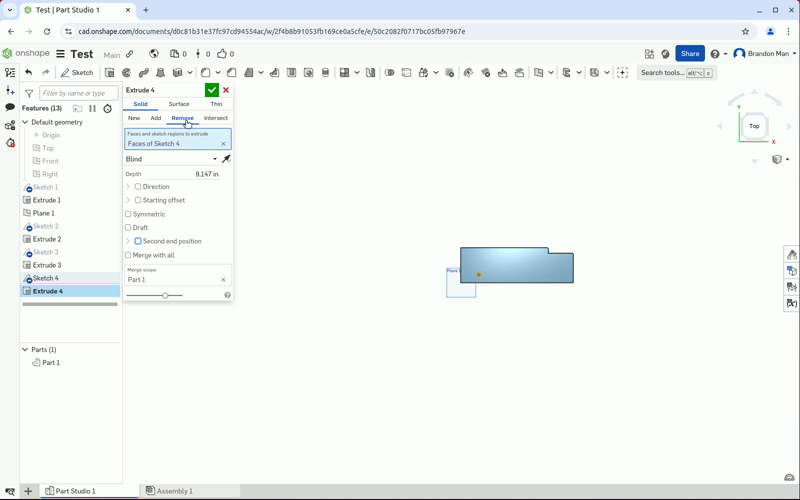
key(space)
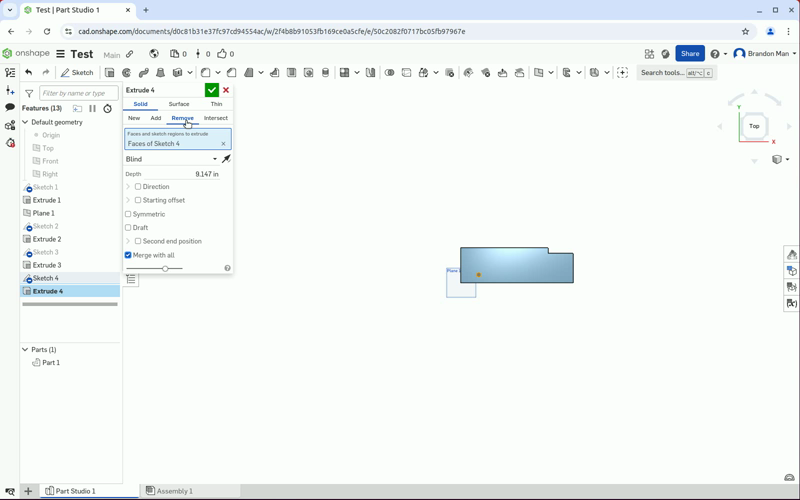
key(enter)
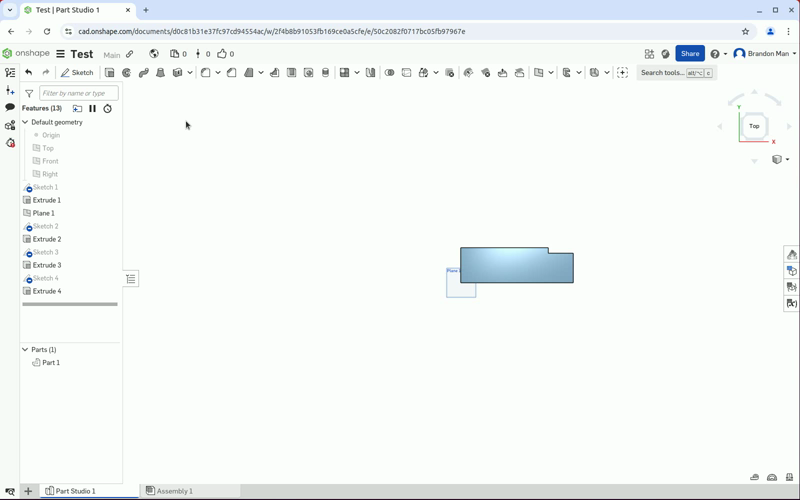
key(shift+h)
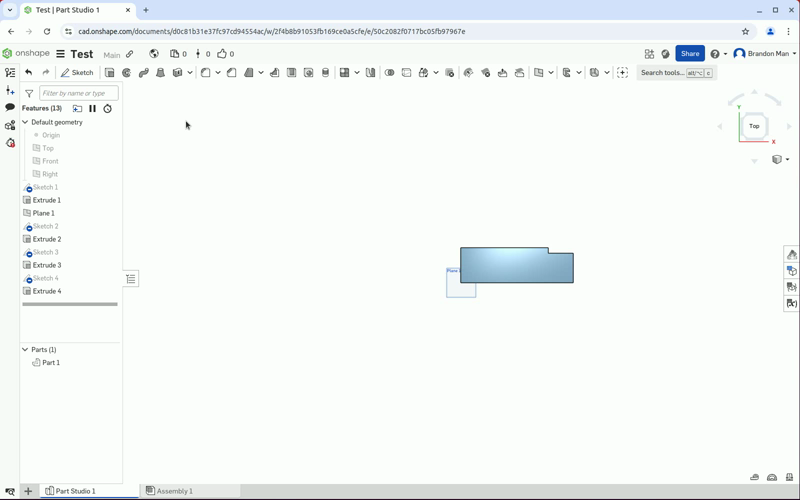
key(shift+h)
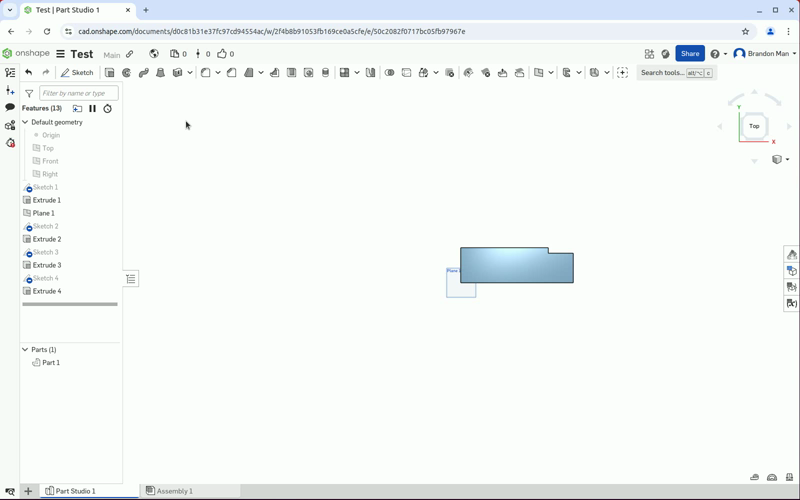
mouse_move(73, 189)
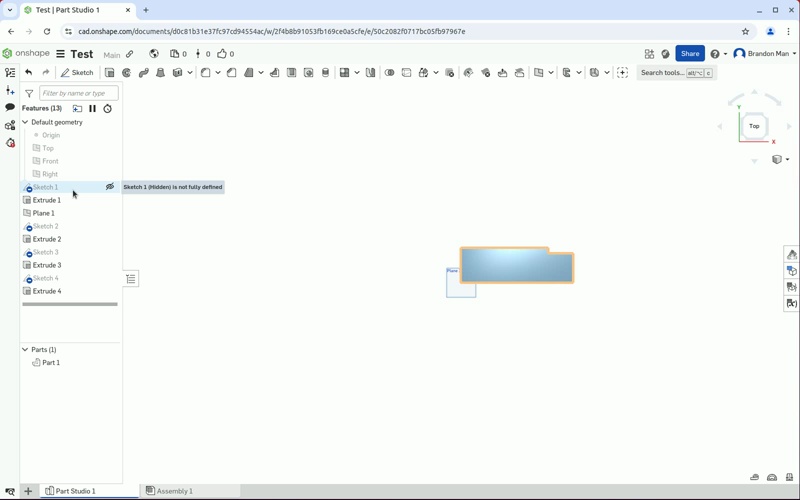
click(73, 189)
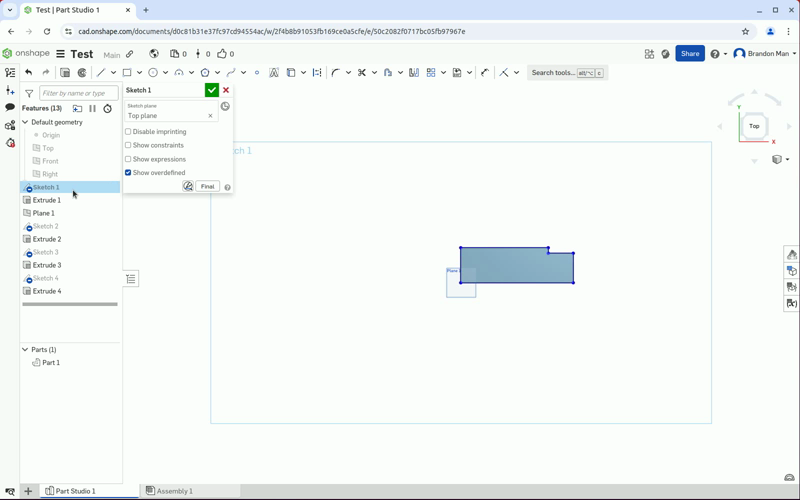
mouse_move(229, 92)
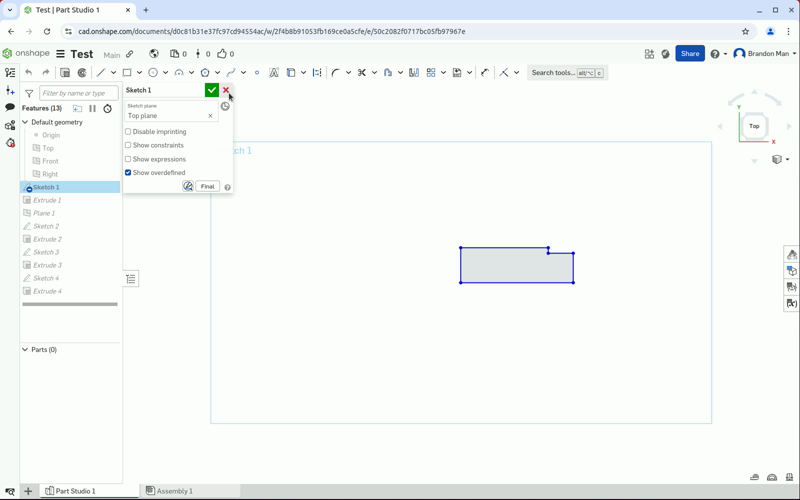
click(229, 92)
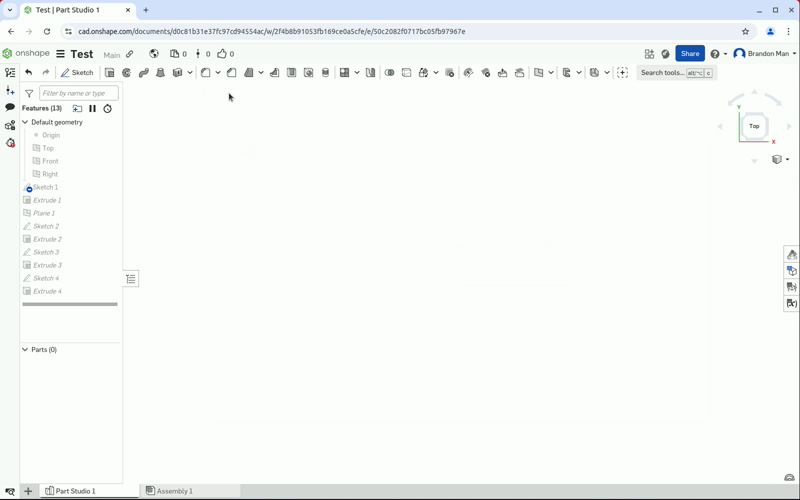
key(shift+s)
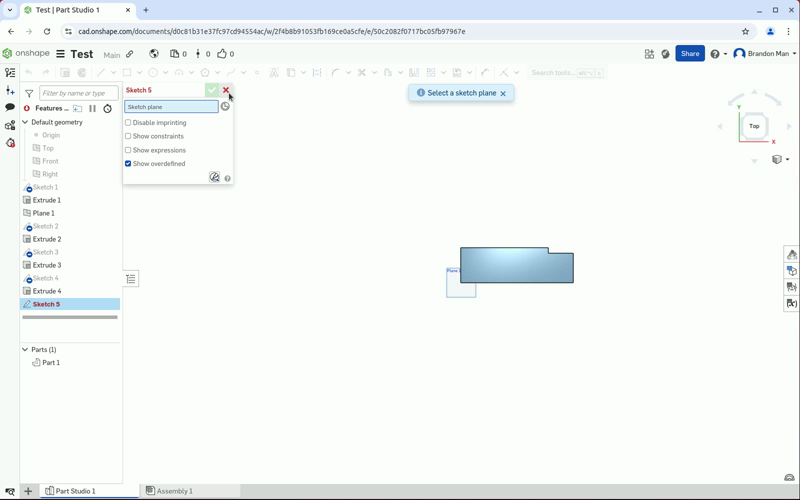
mouse_move(73, 215)
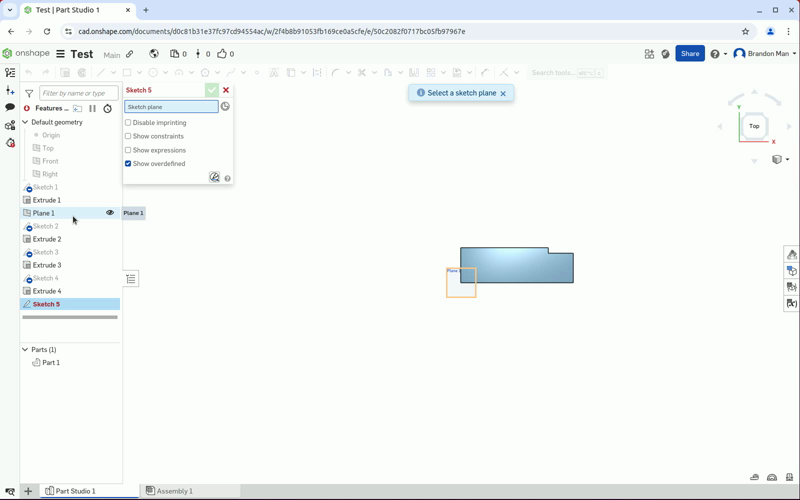
click(73, 215)
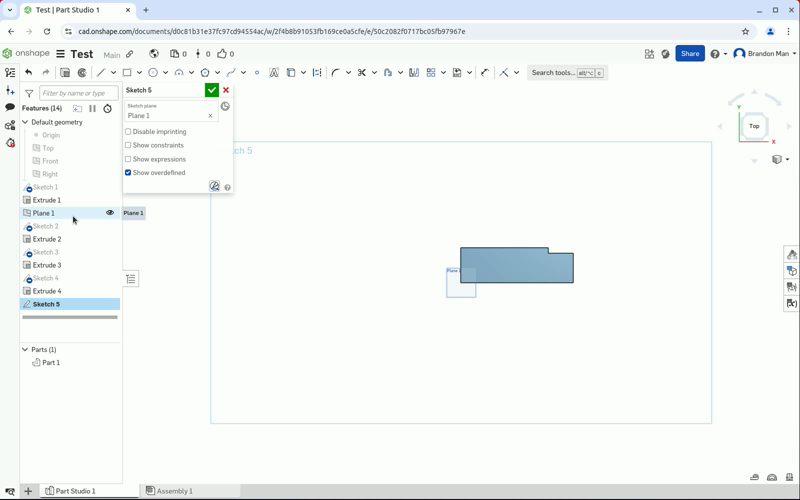
mouse_move(73, 352)
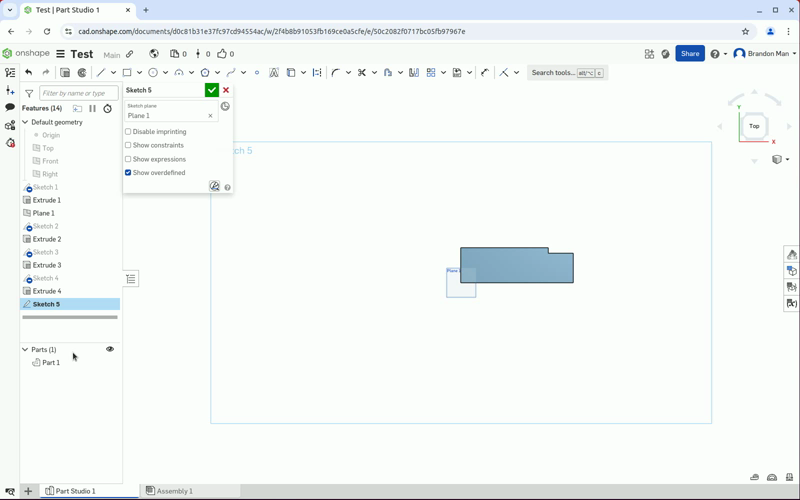
key(y)
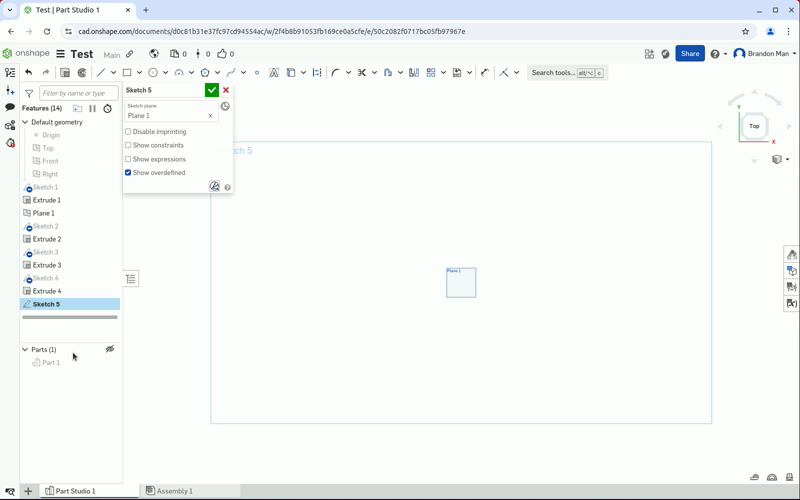
key(c)
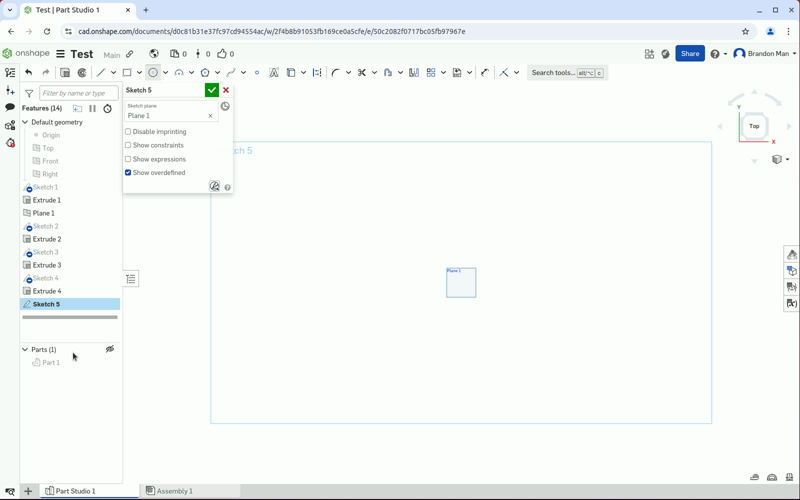
key_down(shift)
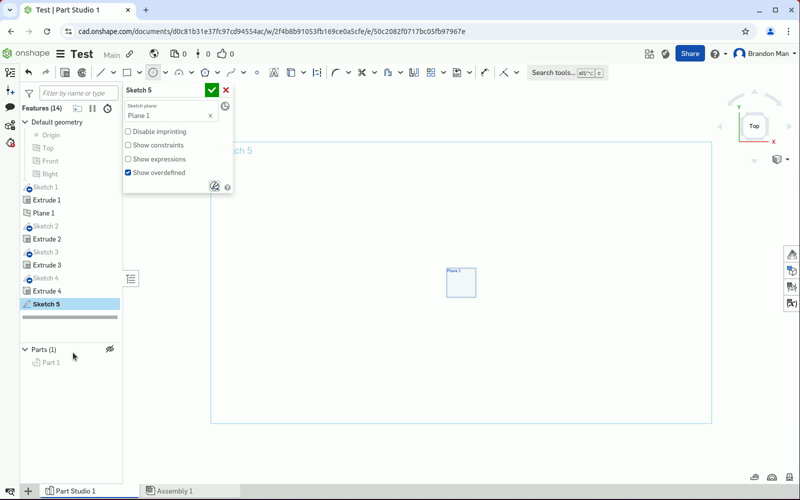
mouse_move(508, 271)
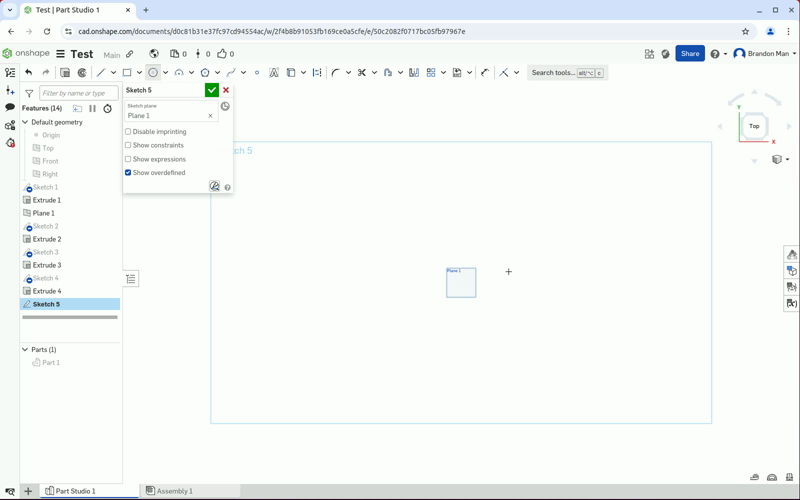
click(508, 271)
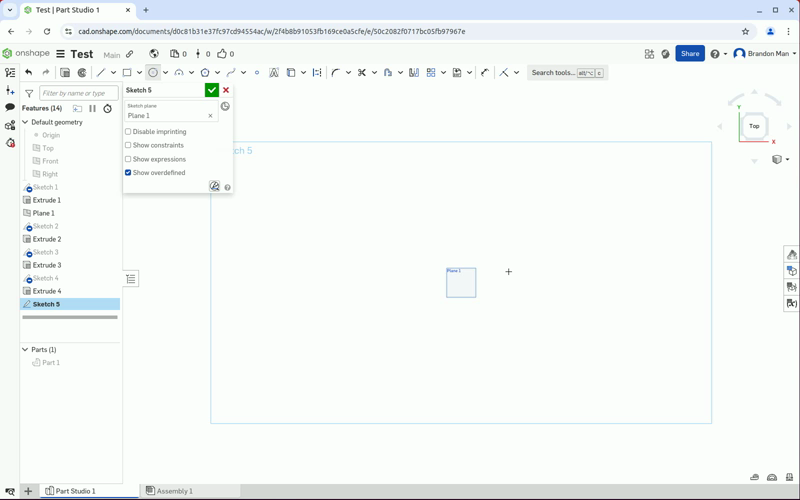
key_up(shift)
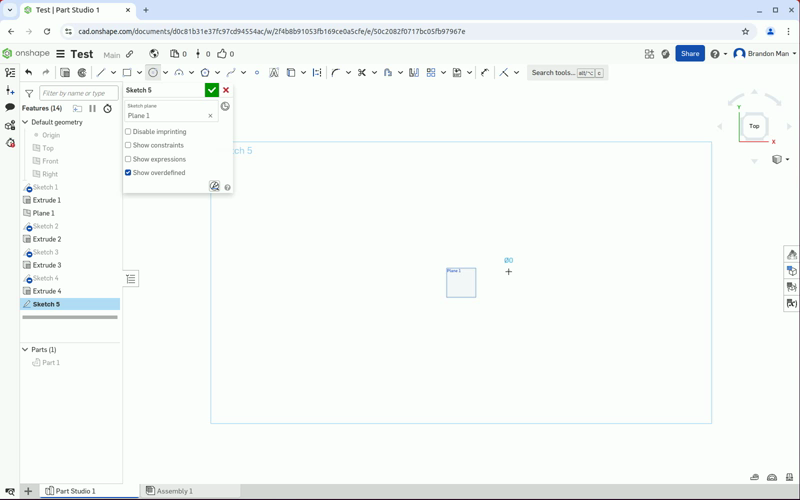
mouse_move(513, 271)
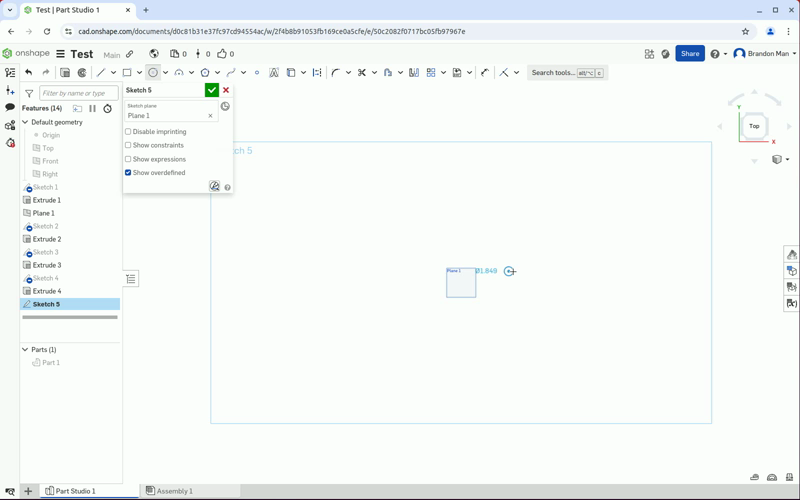
click(513, 271)
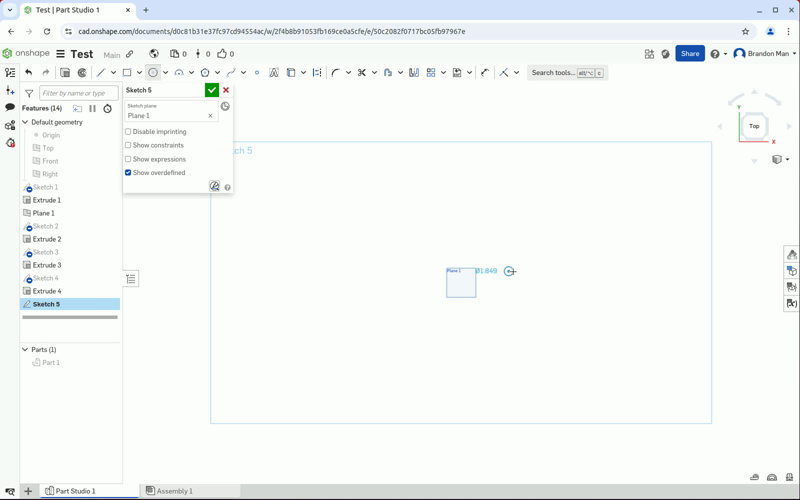
key(esc)
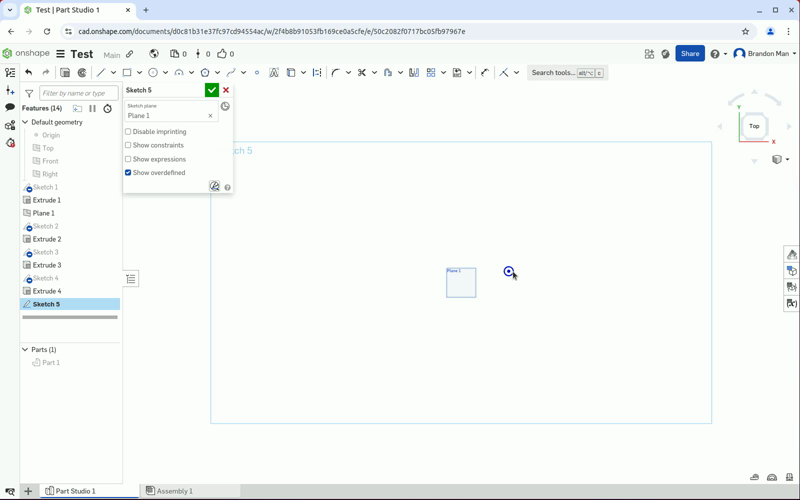
mouse_move(510, 274)
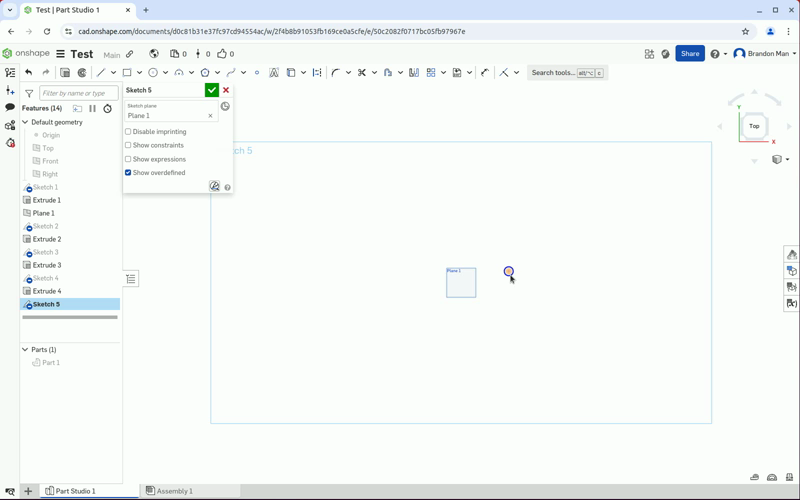
scroll(6)
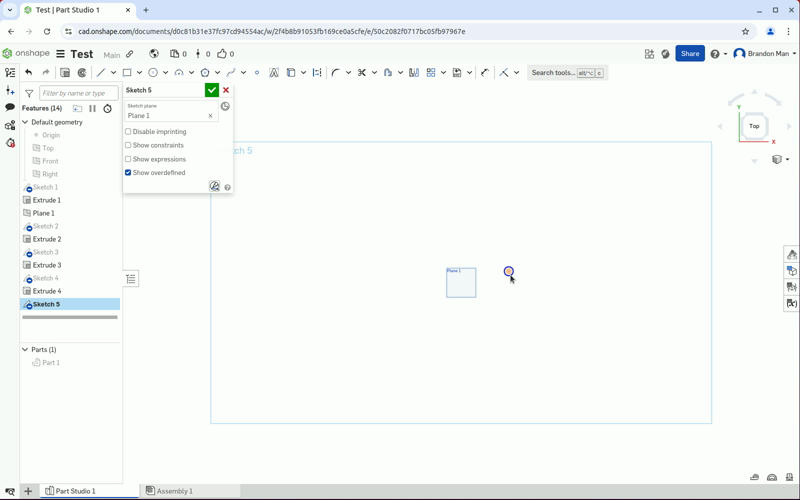
scroll(6)
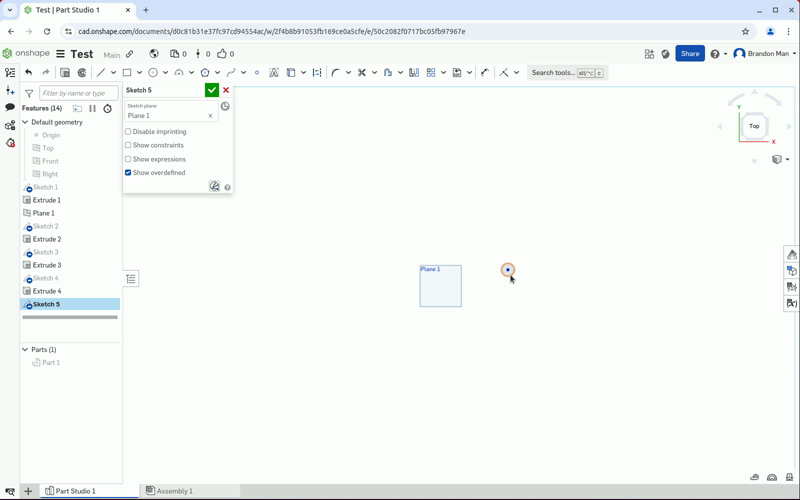
scroll(6)
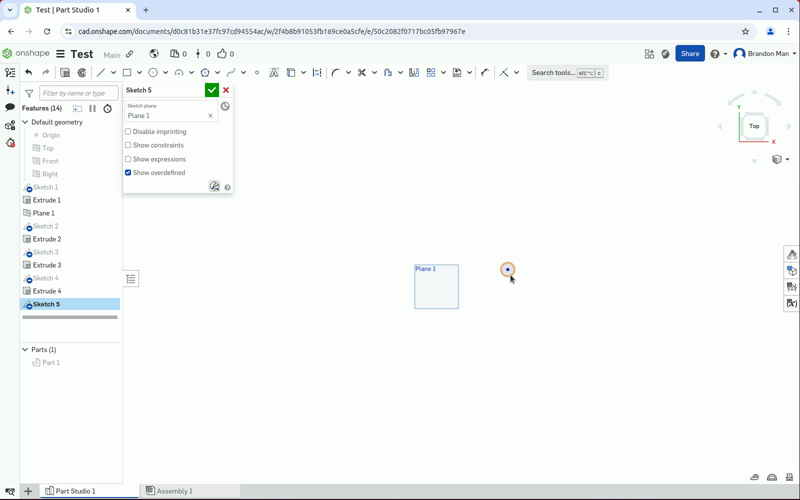
scroll(6)
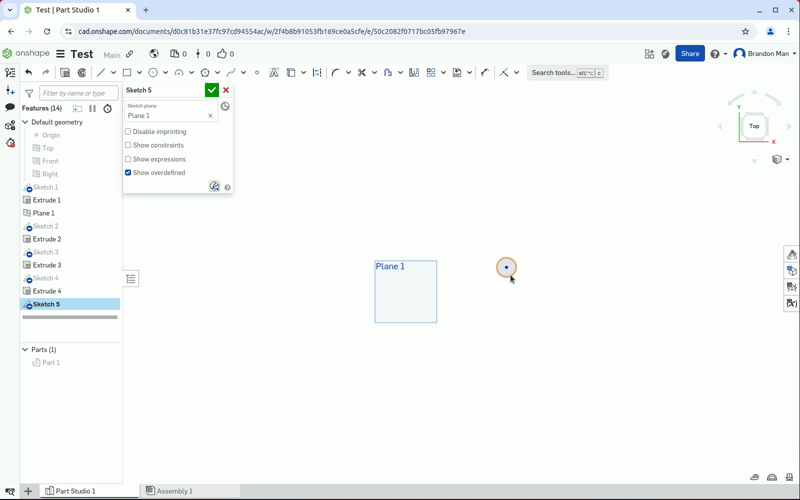
scroll(6)
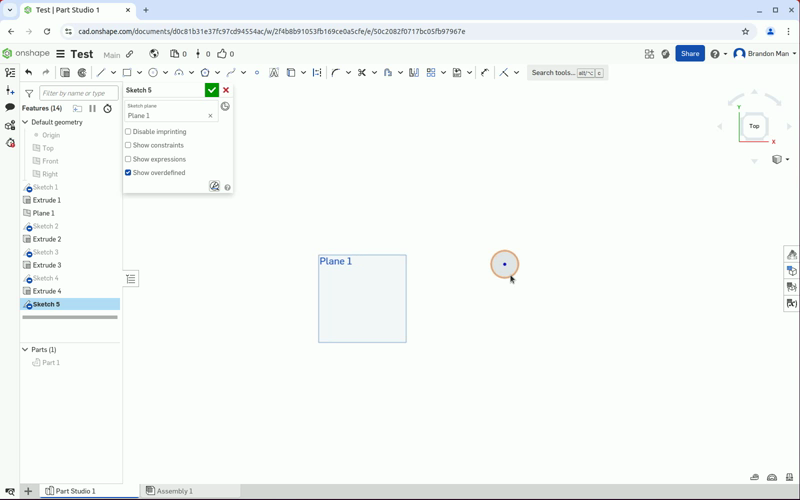
scroll(6)
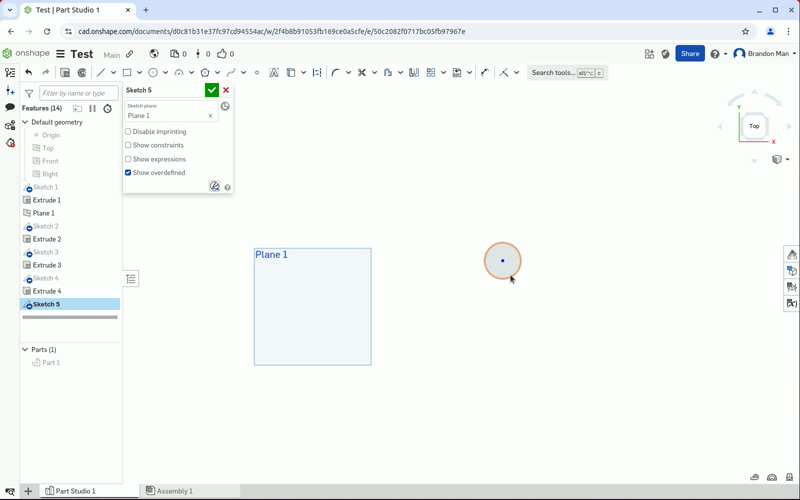
scroll(6)
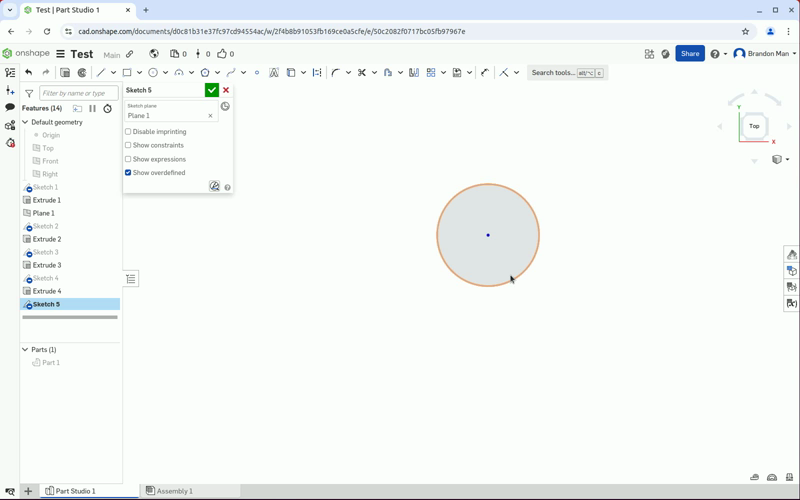
click(510, 274)
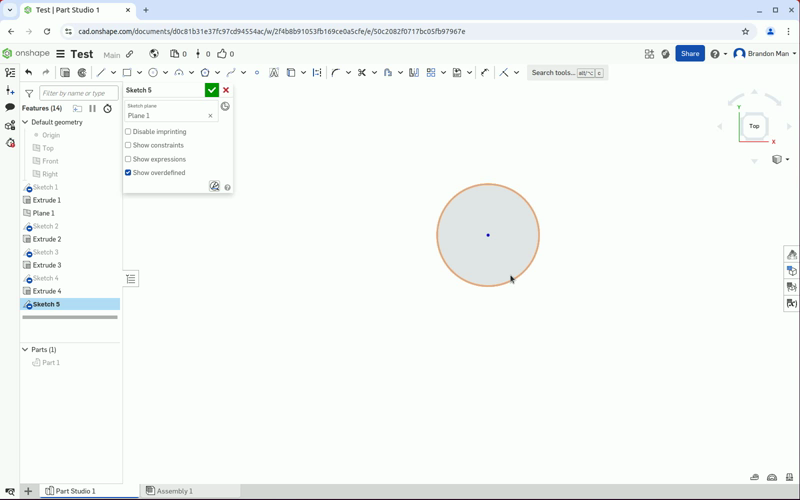
scroll(-6)
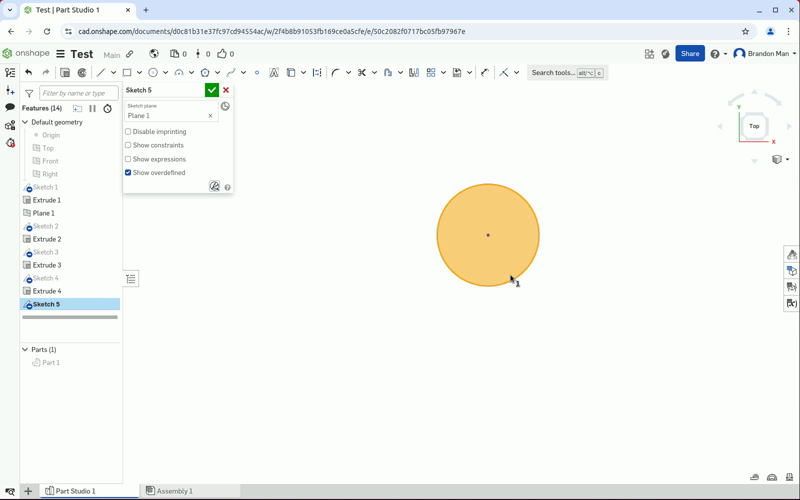
scroll(-6)
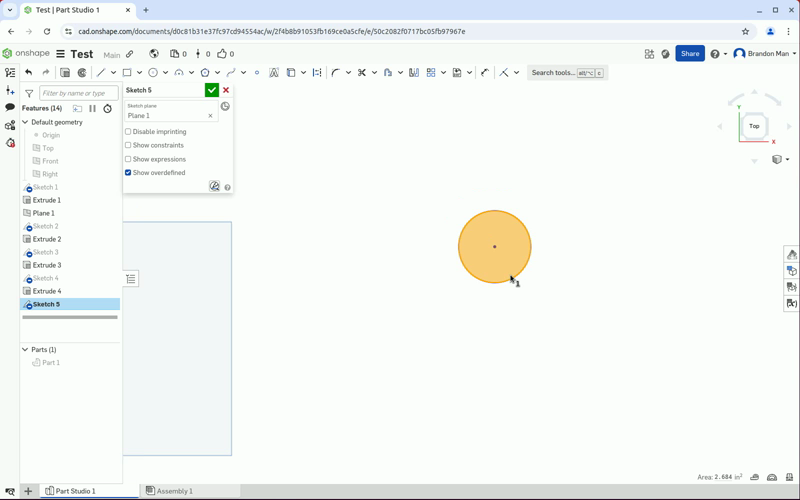
scroll(-6)
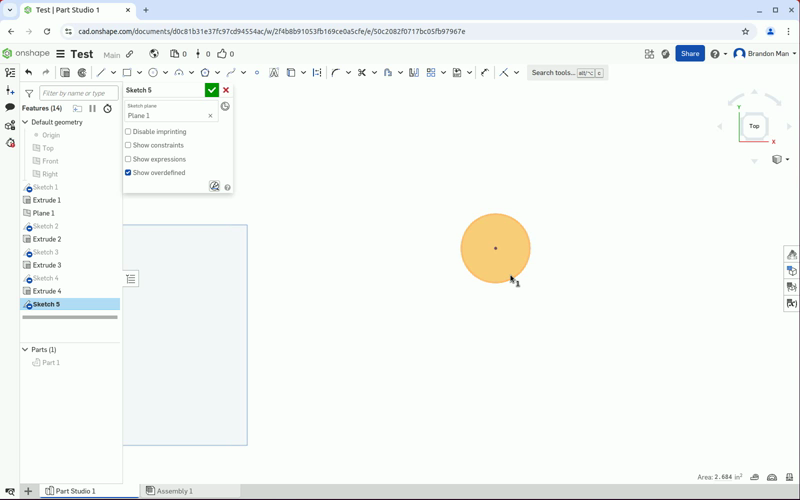
scroll(-6)
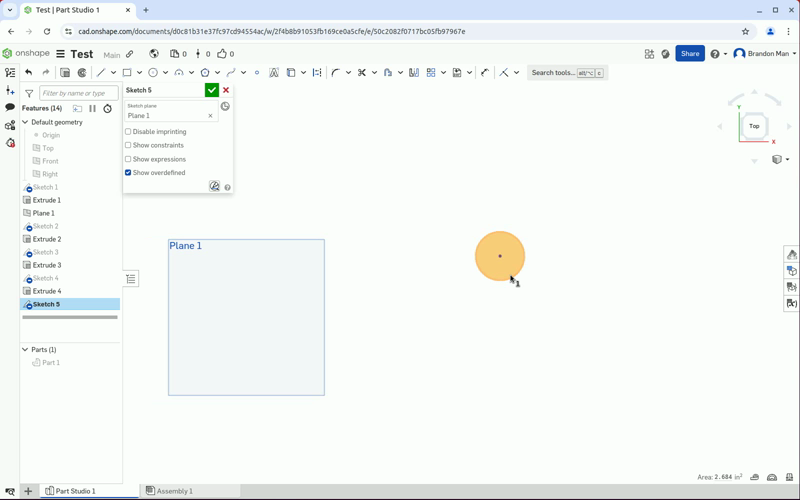
scroll(-6)
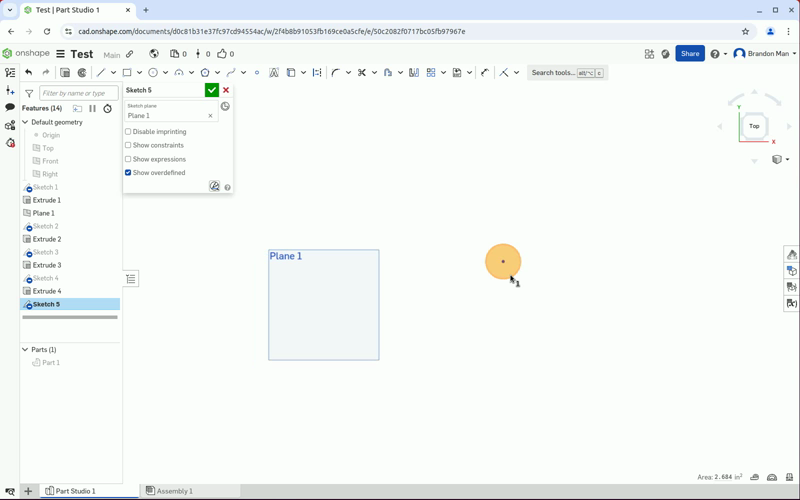
scroll(-6)
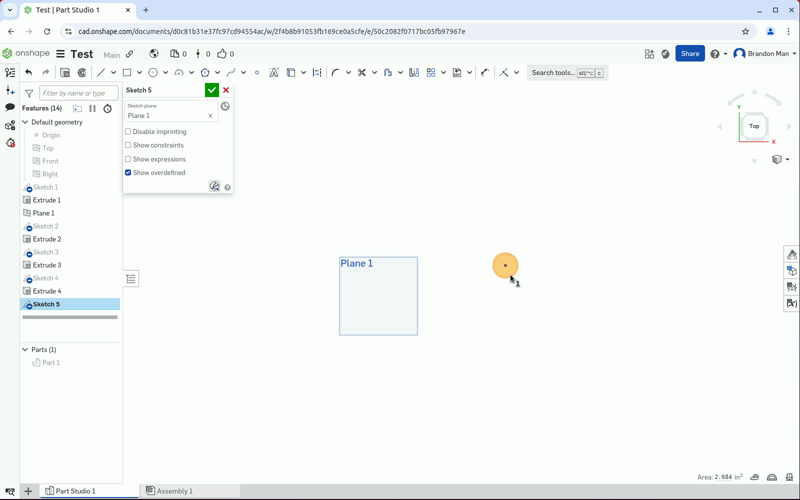
scroll(-6)
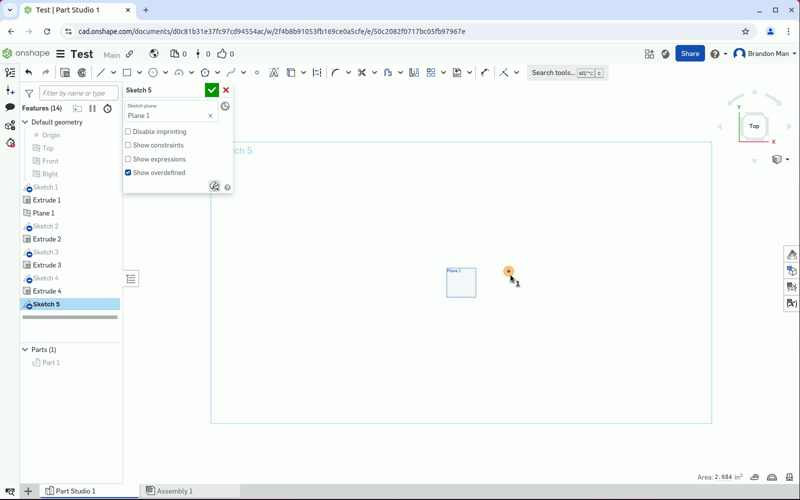
mouse_move(73, 352)
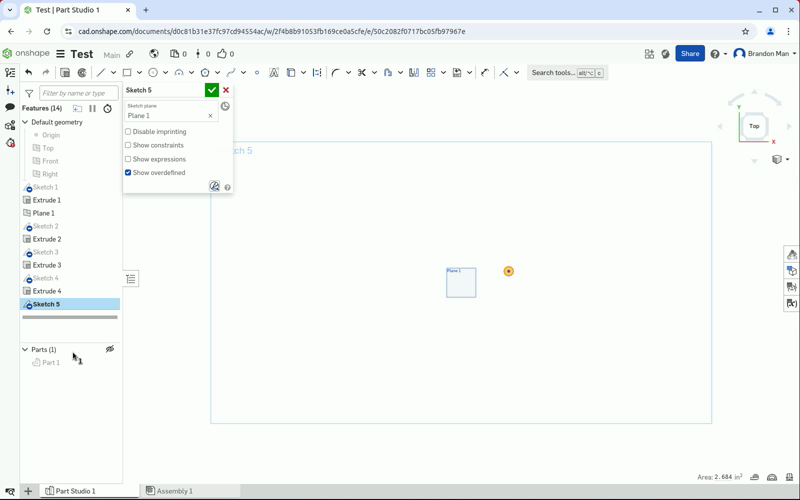
key(shift+y)
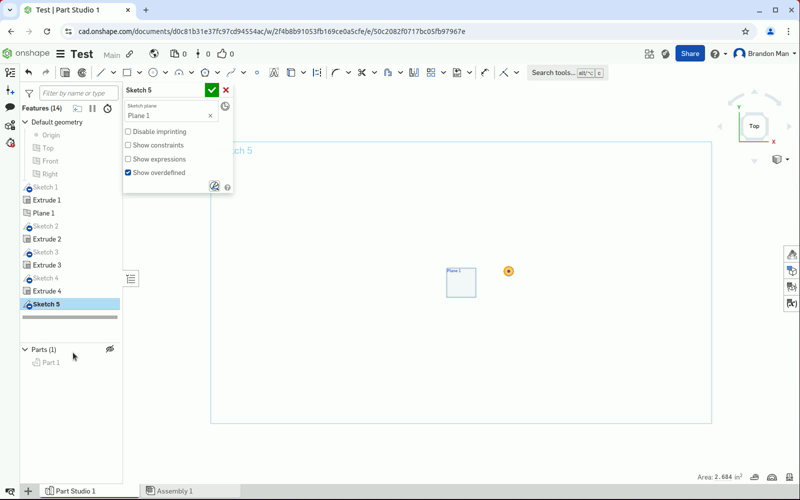
key(shift+e)
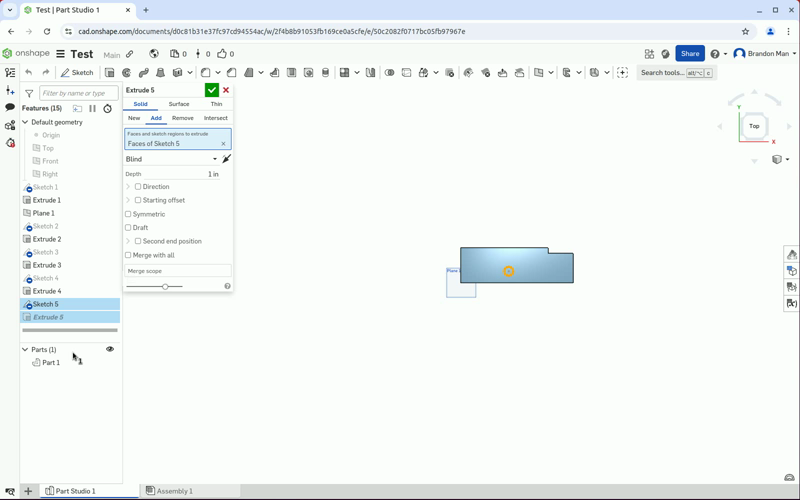
mouse_move(143, 106)
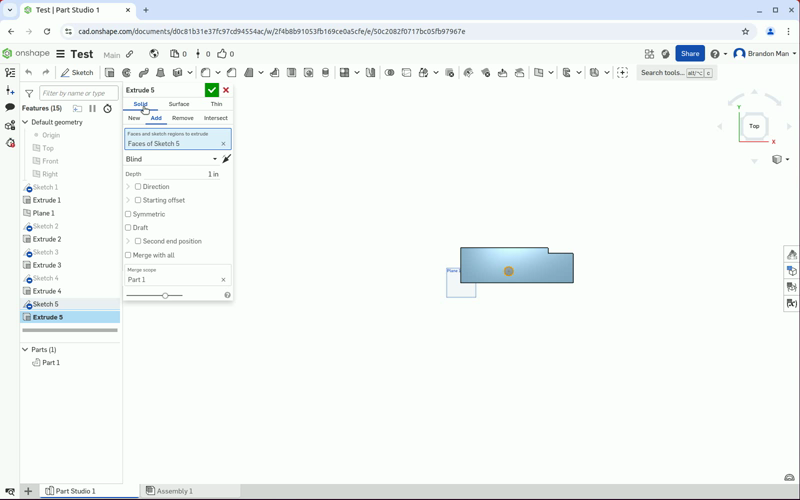
click(143, 106)
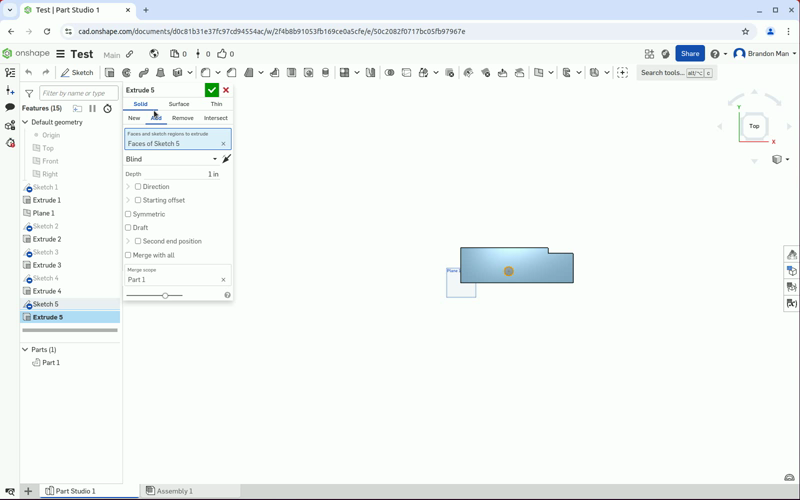
mouse_move(186, 120)
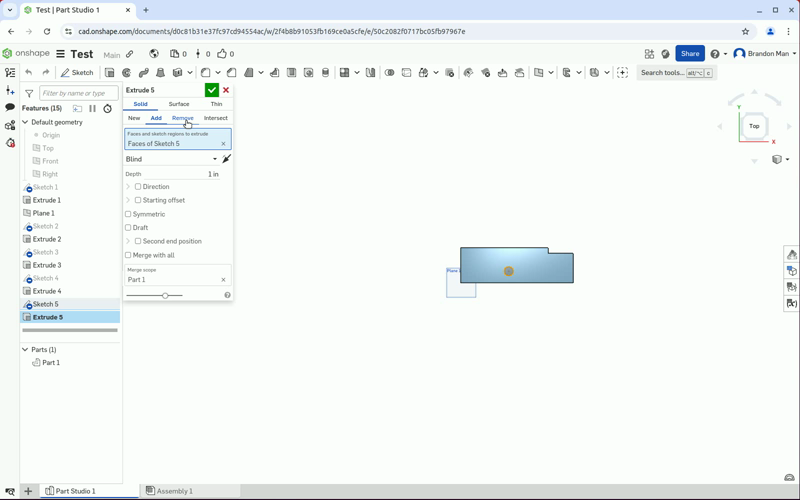
click(186, 120)
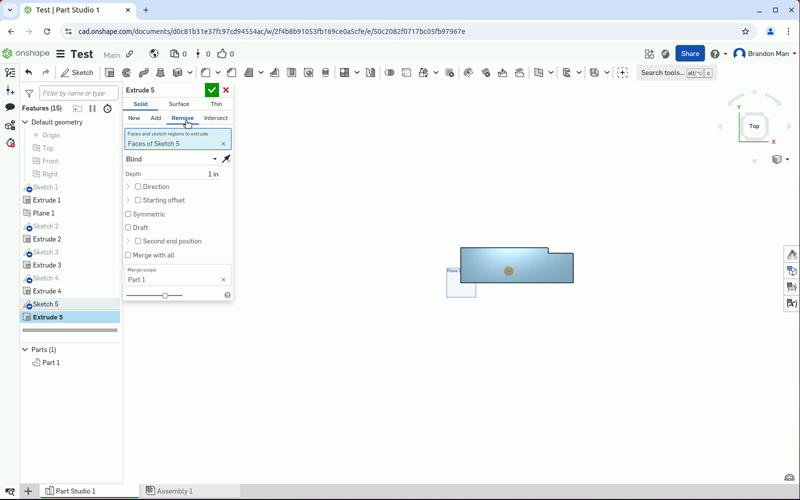
key(tab, 4)
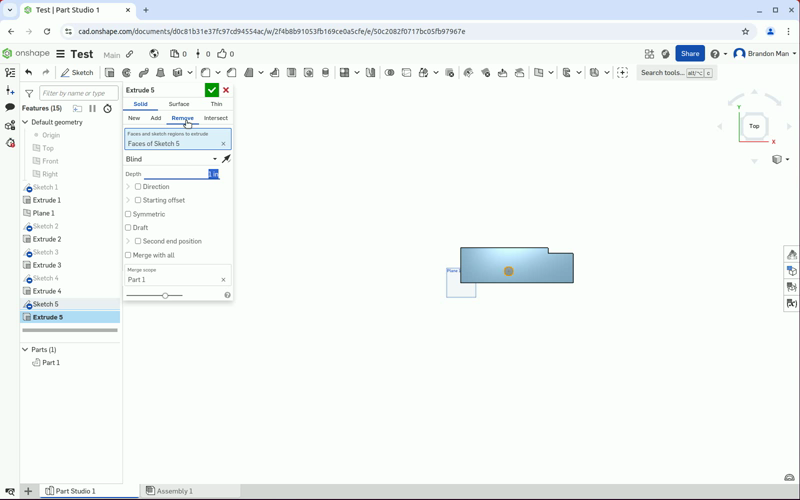
text(9.147)
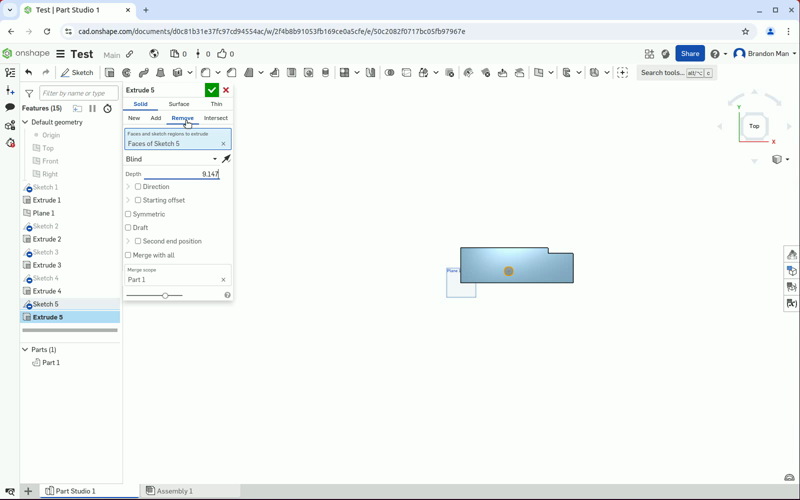
key(tab, 6)
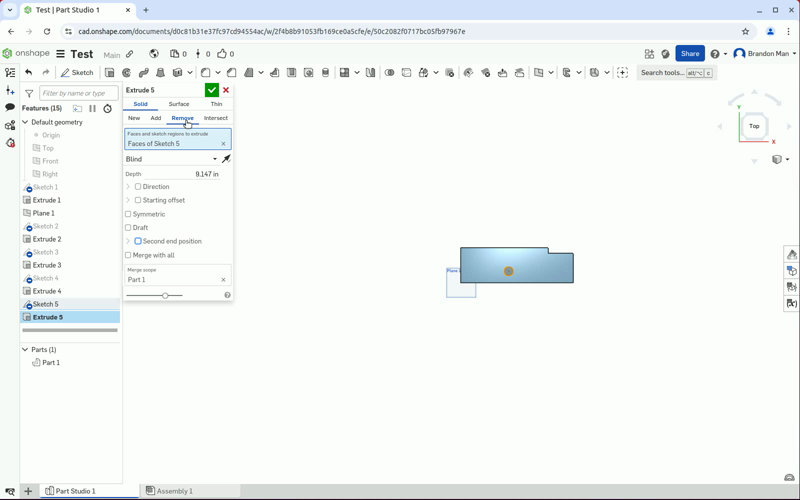
key(space)
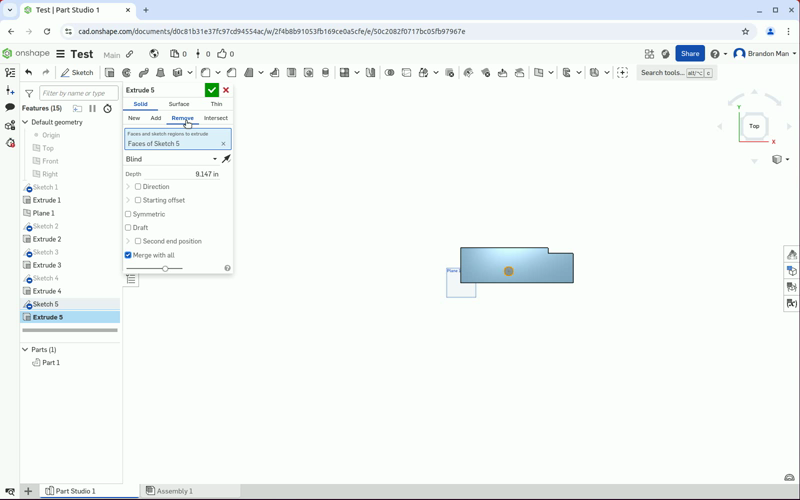
key(enter)
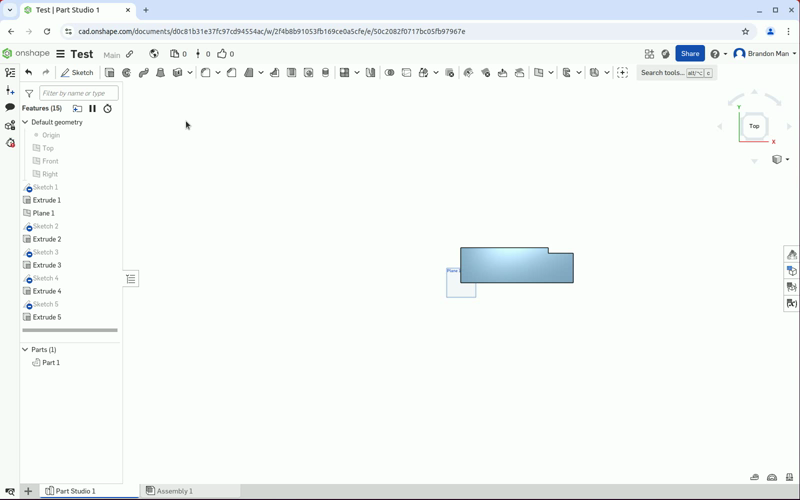
key(shift+h)
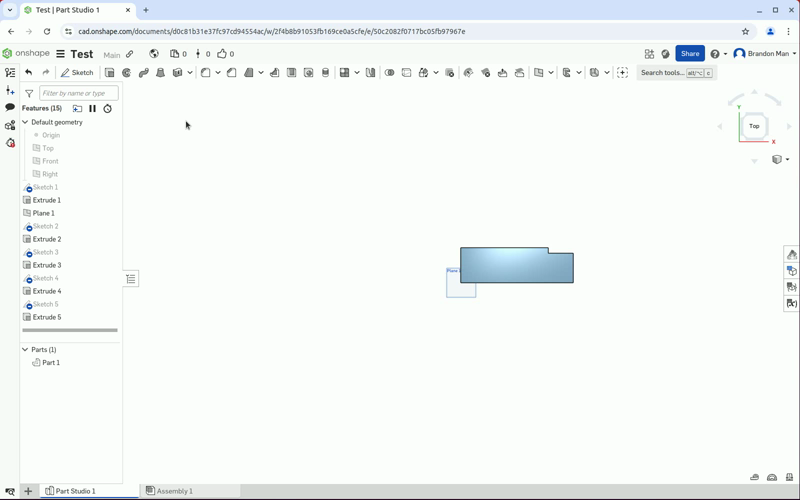
key(shift+h)
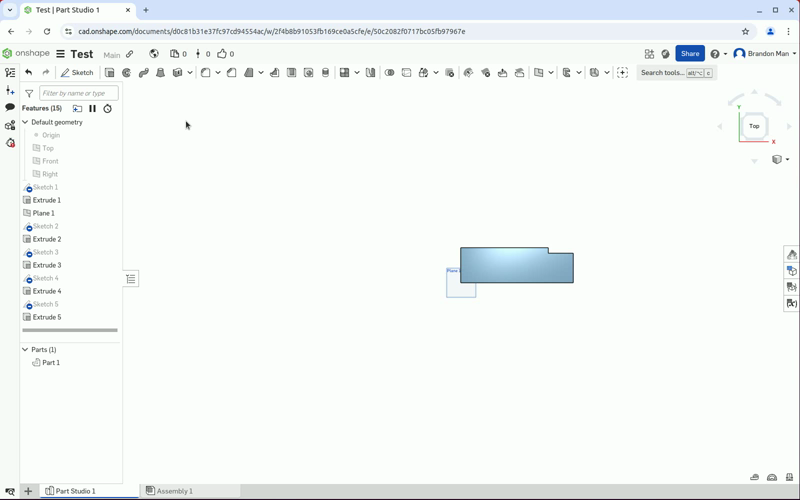
mouse_move(73, 189)
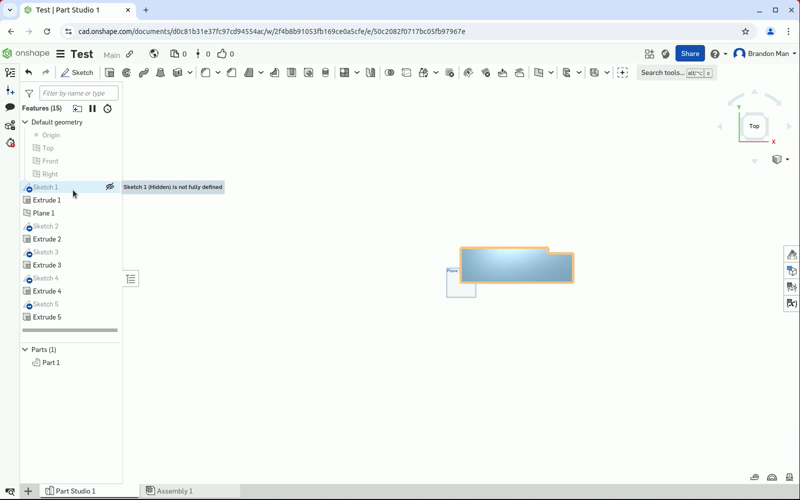
click(73, 189)
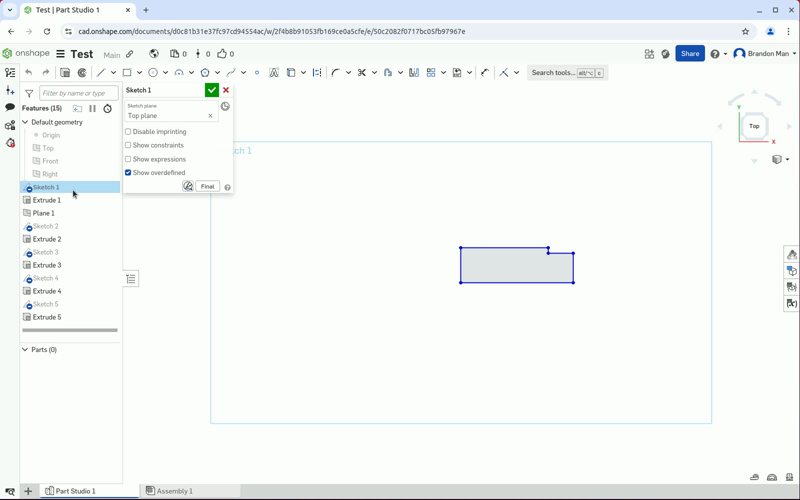
mouse_move(229, 92)
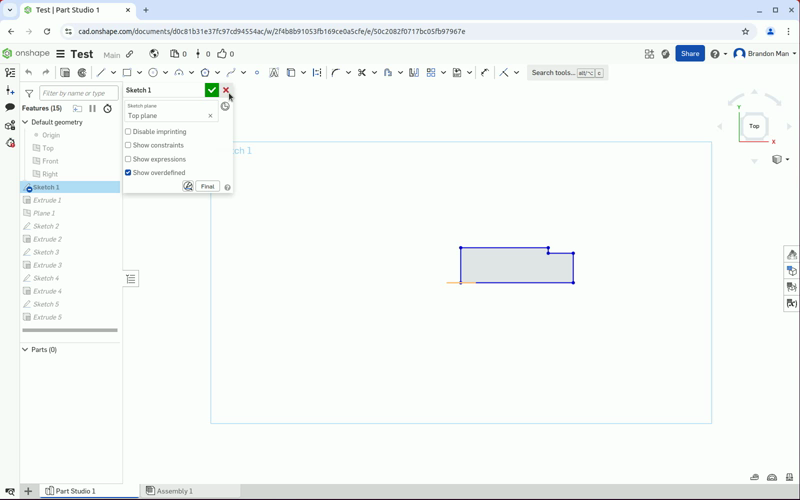
click(229, 92)
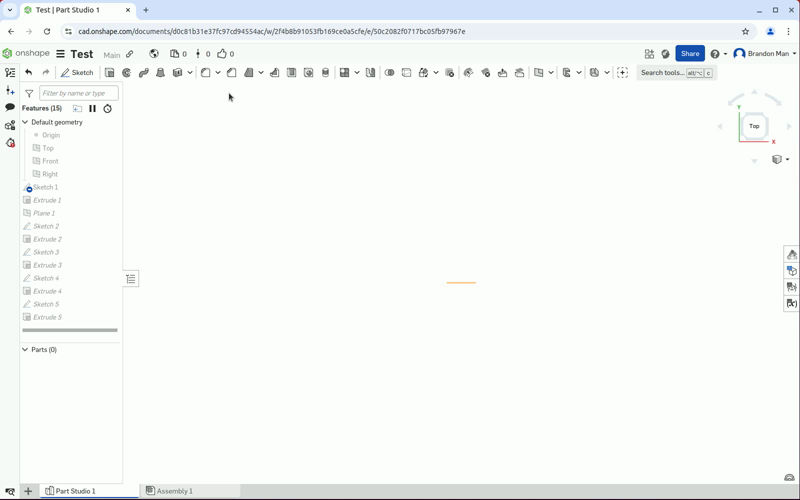
key(shift+s)
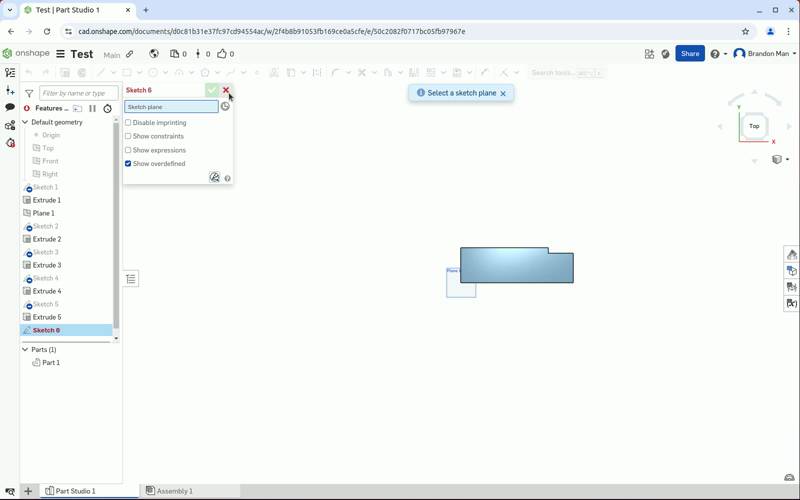
mouse_move(69, 215)
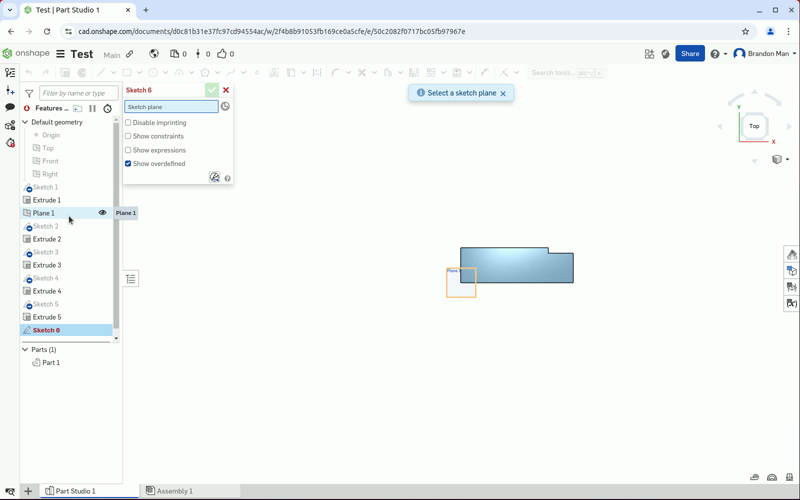
click(69, 215)
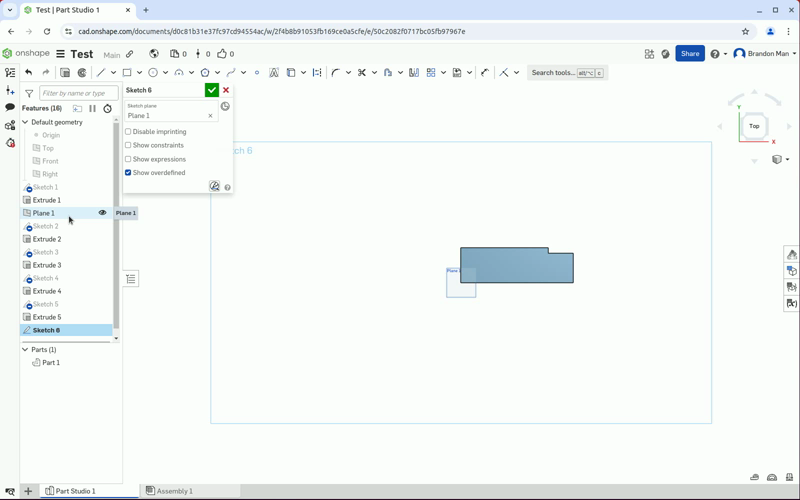
mouse_move(73, 352)
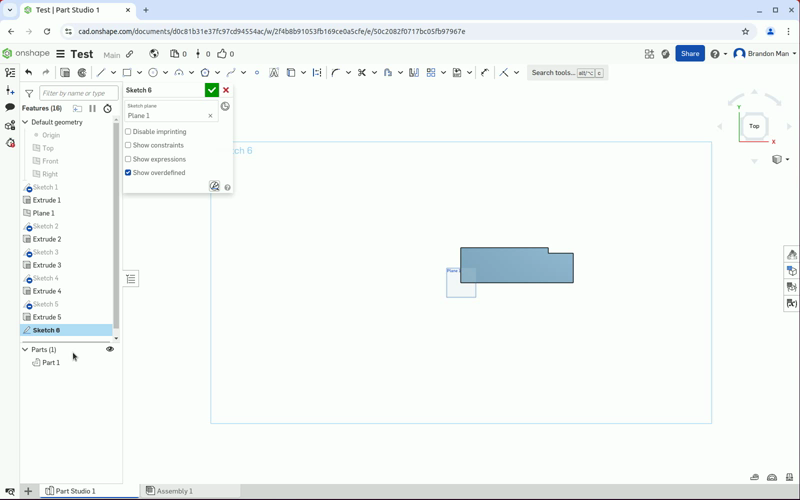
key(y)
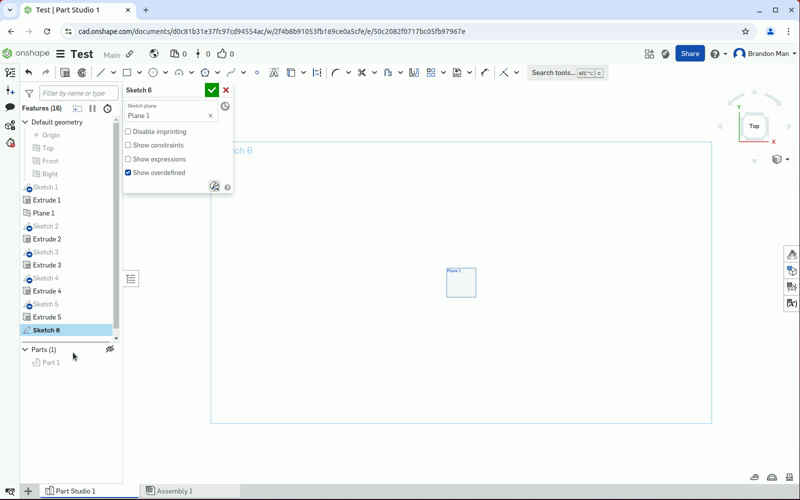
key(c)
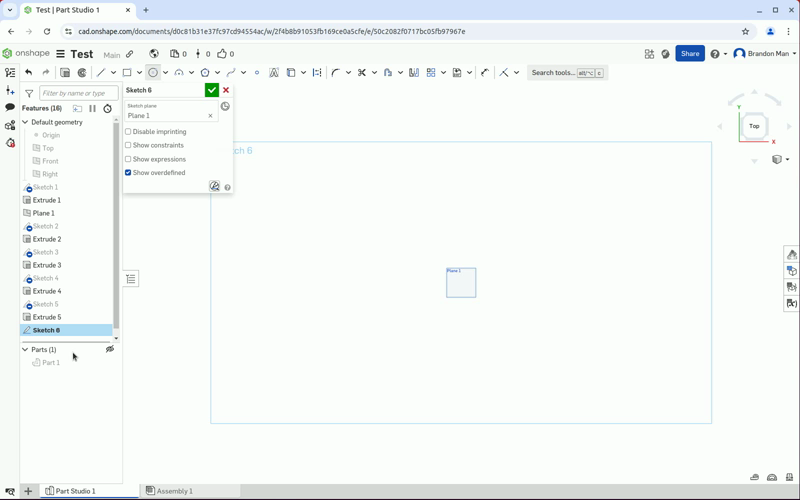
key_down(shift)
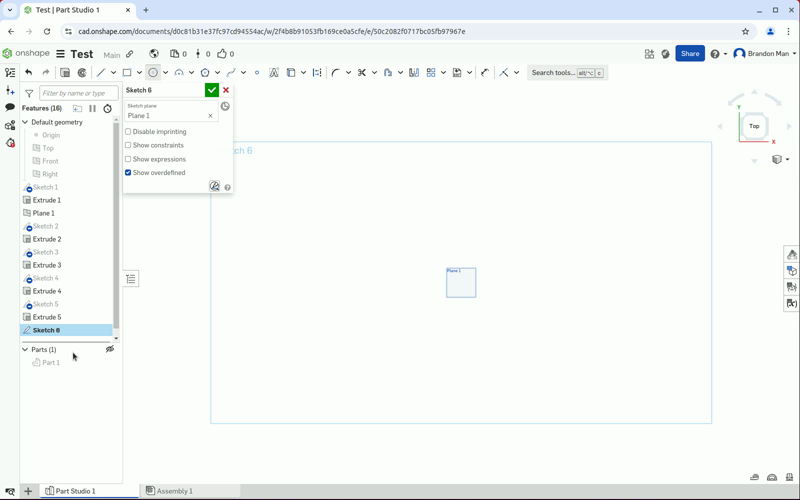
mouse_move(566, 271)
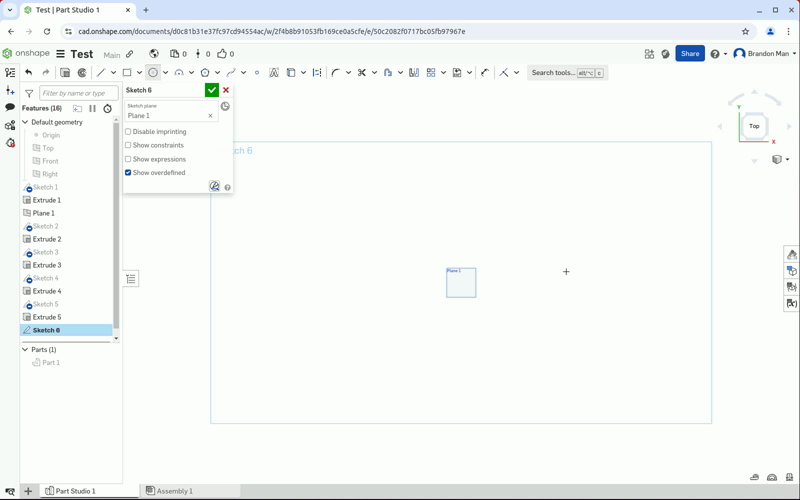
click(566, 271)
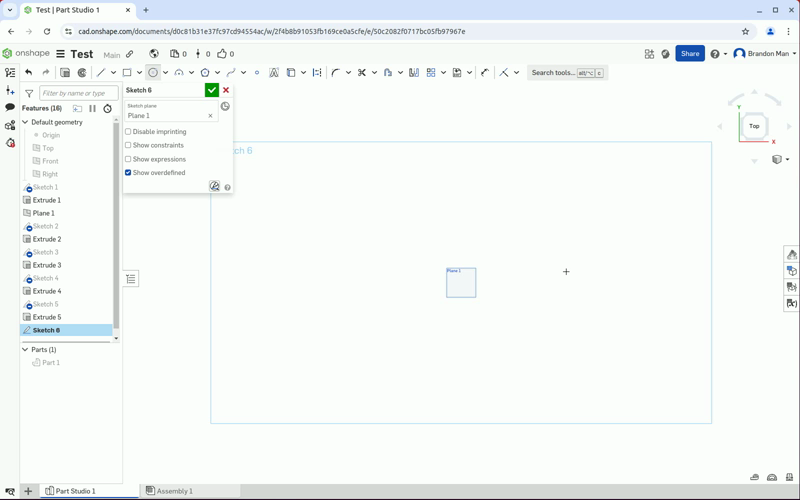
key_up(shift)
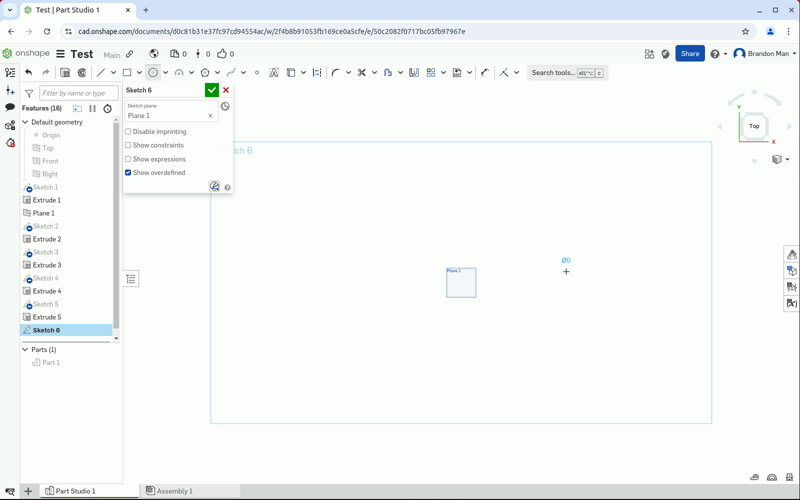
mouse_move(571, 271)
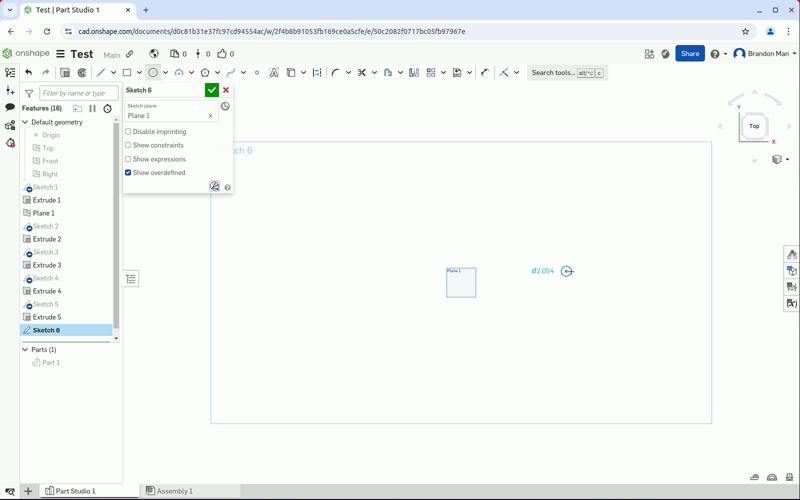
click(571, 271)
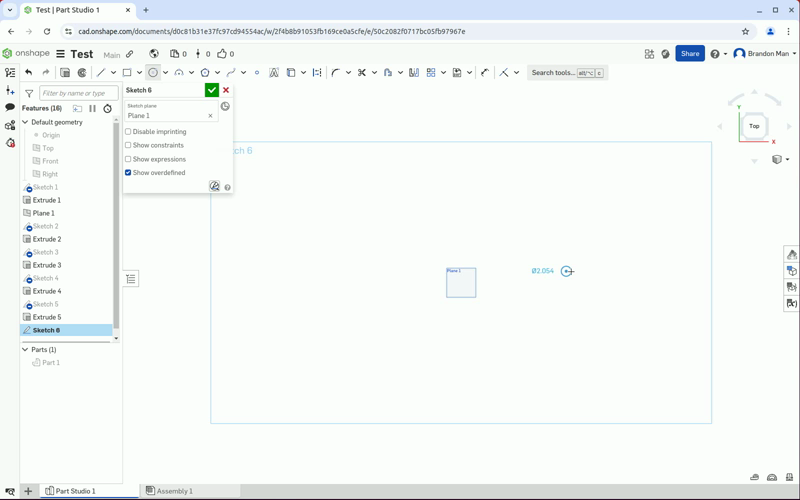
key(esc)
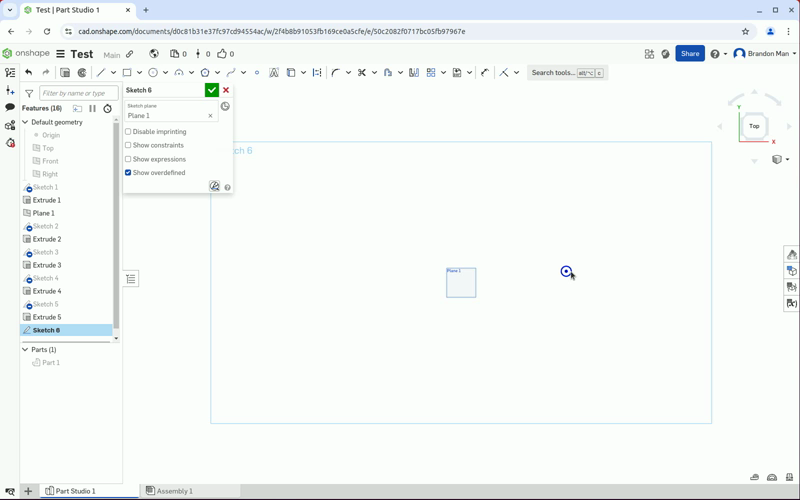
mouse_move(564, 269)
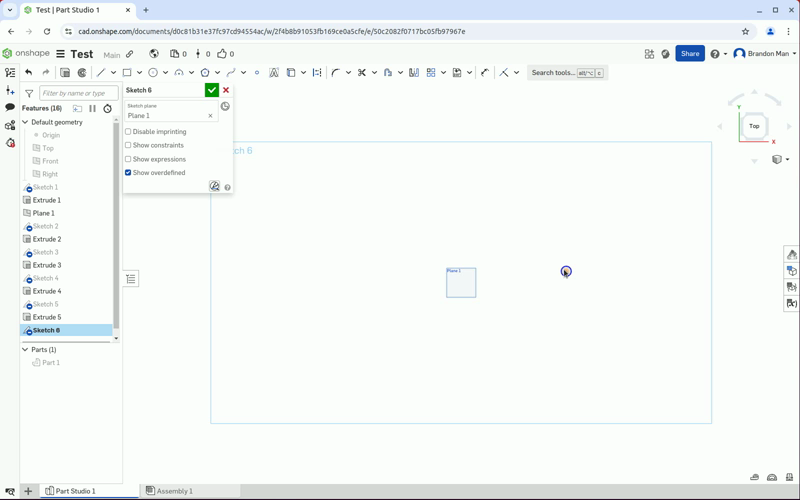
scroll(6)
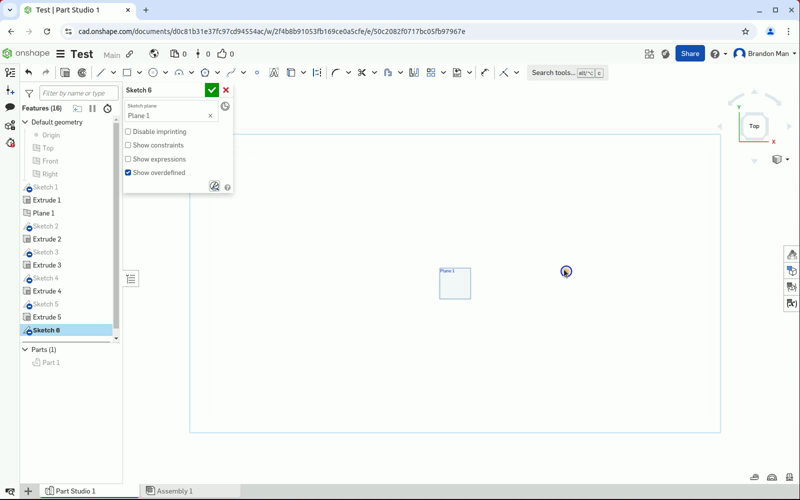
scroll(6)
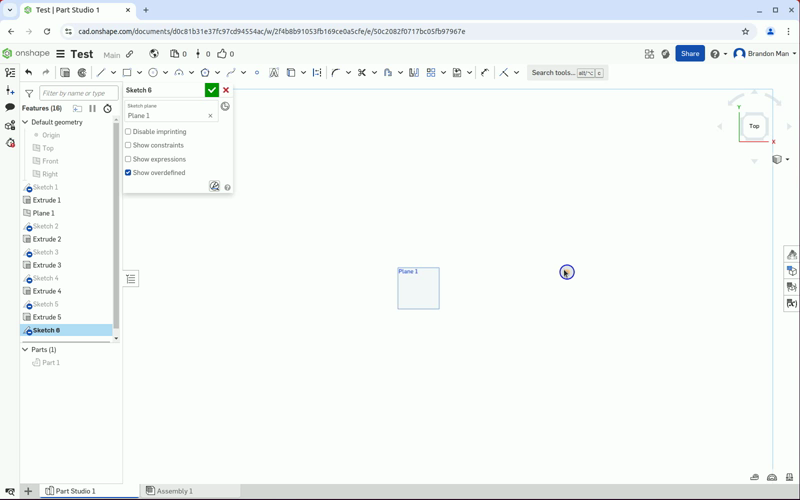
scroll(6)
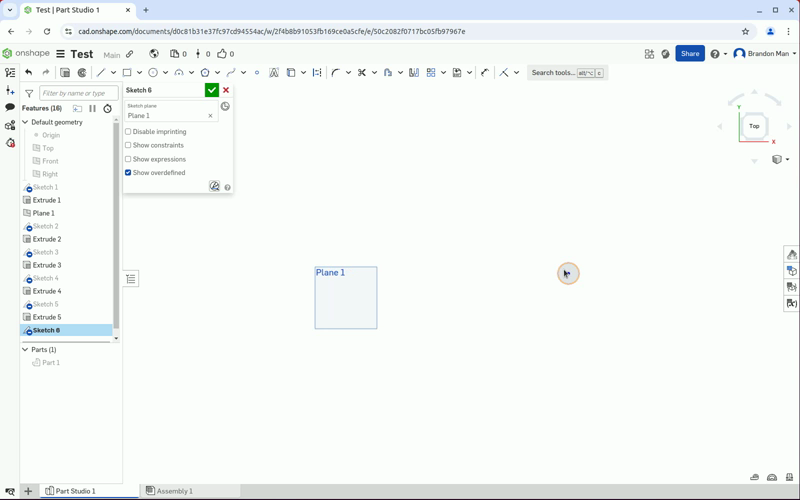
scroll(6)
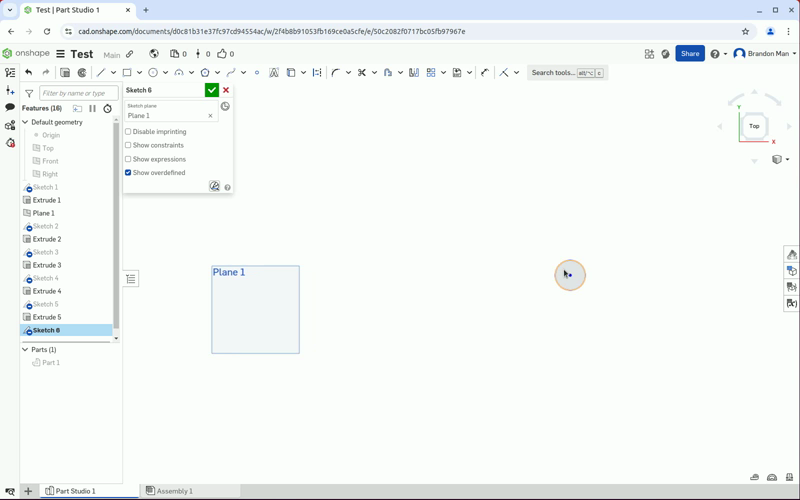
scroll(6)
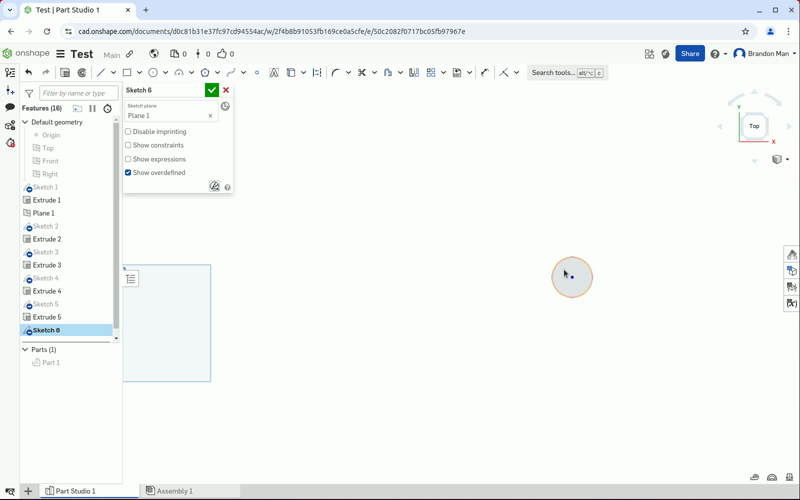
scroll(6)
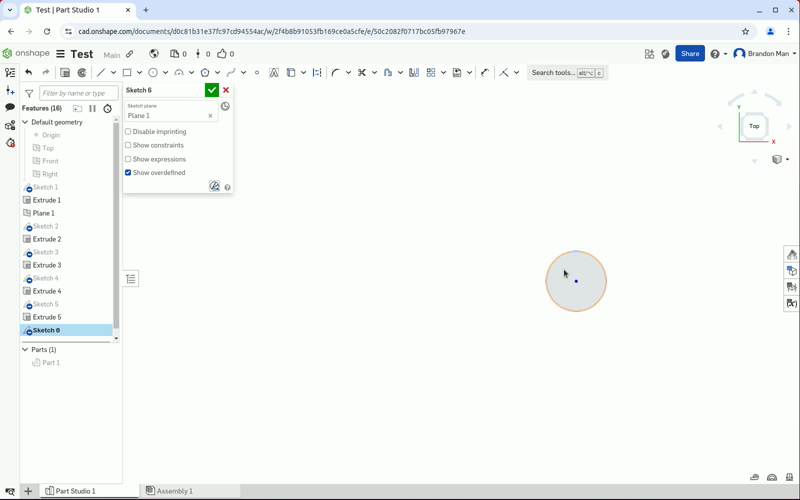
scroll(6)
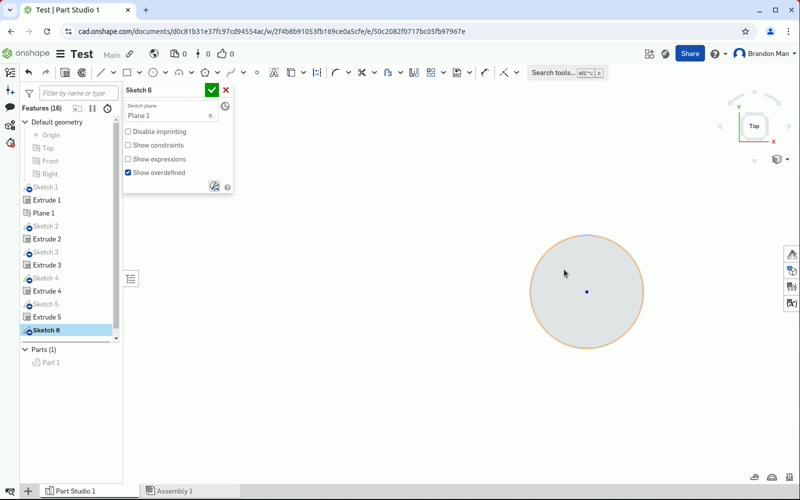
click(564, 269)
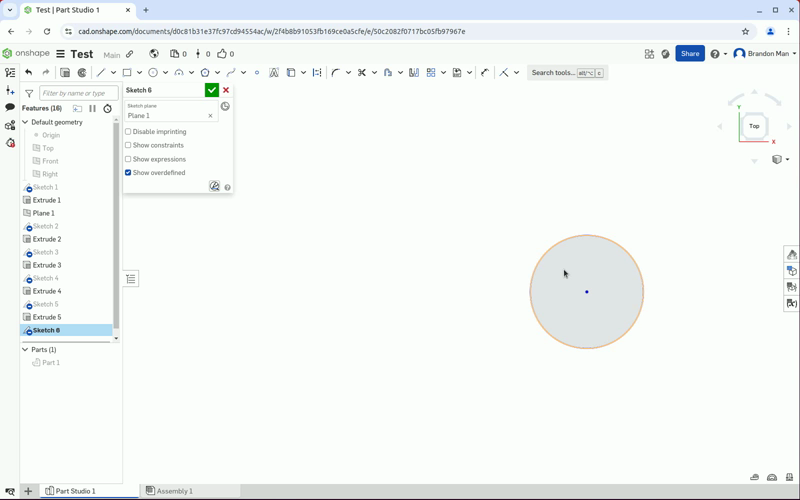
scroll(-6)
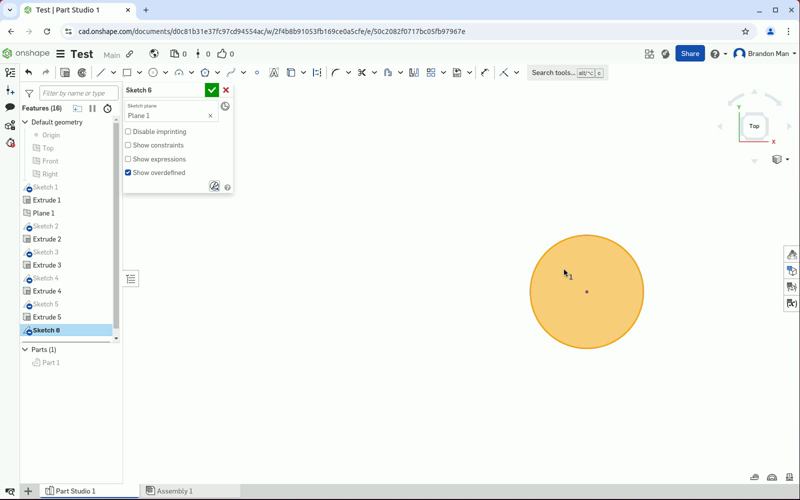
scroll(-6)
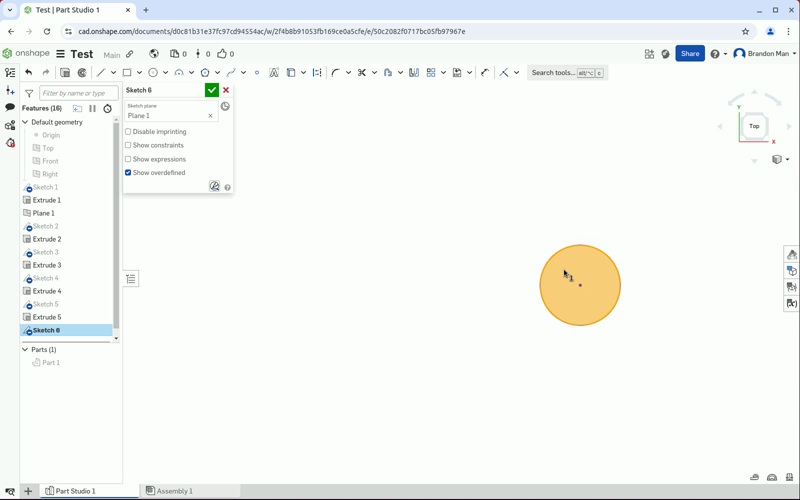
scroll(-6)
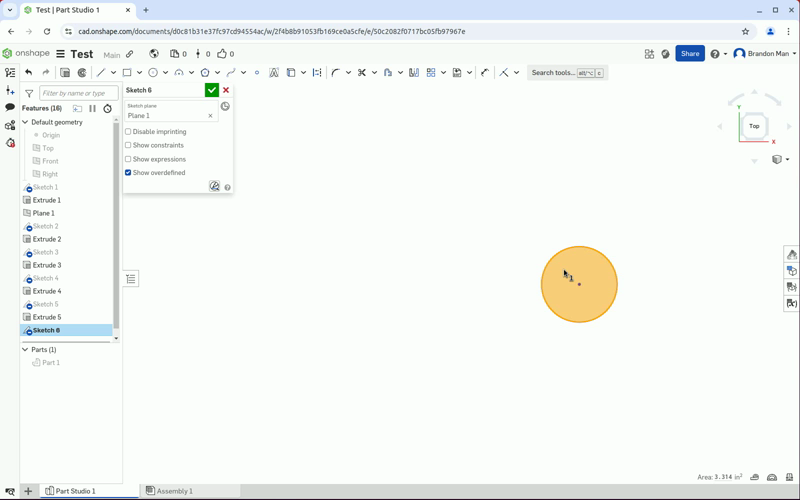
scroll(-6)
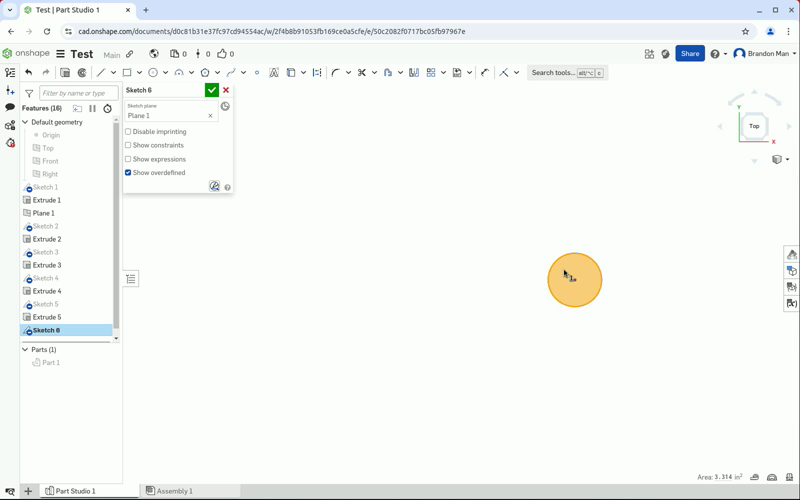
scroll(-6)
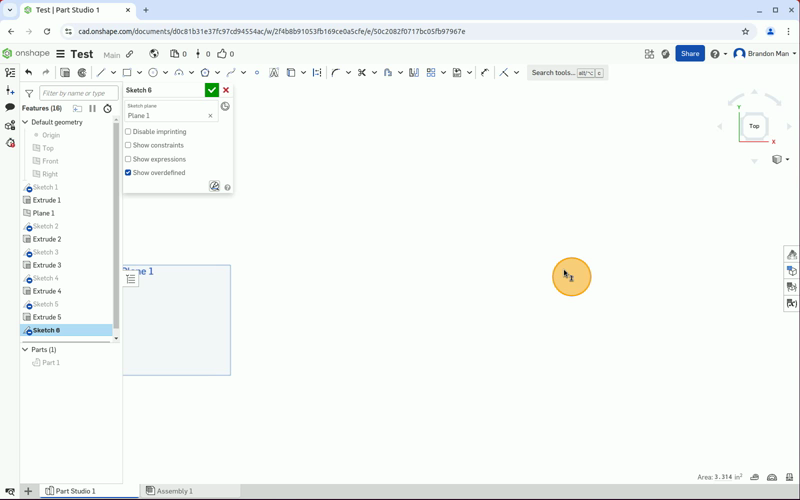
scroll(-6)
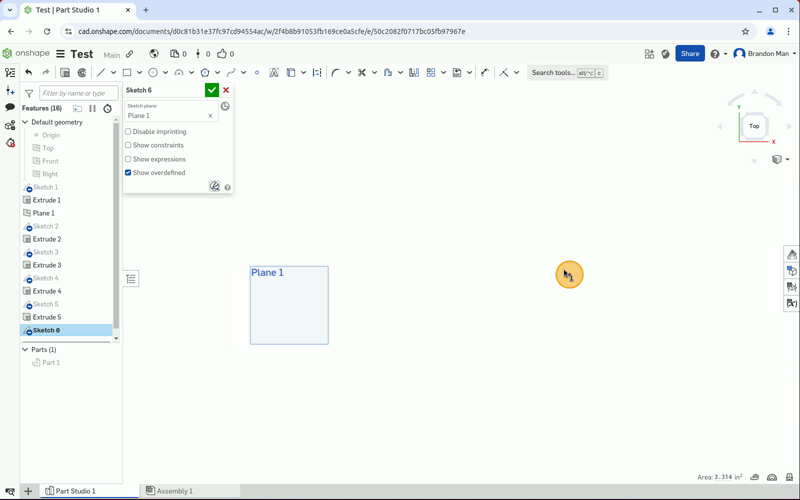
scroll(-6)
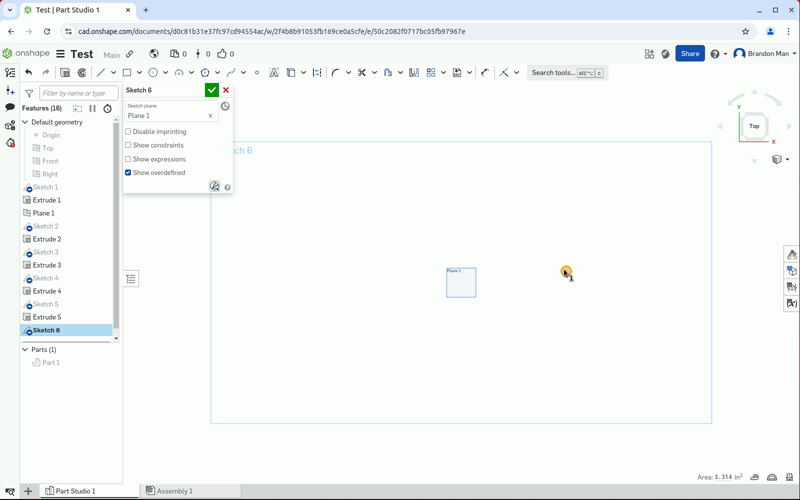
mouse_move(73, 352)
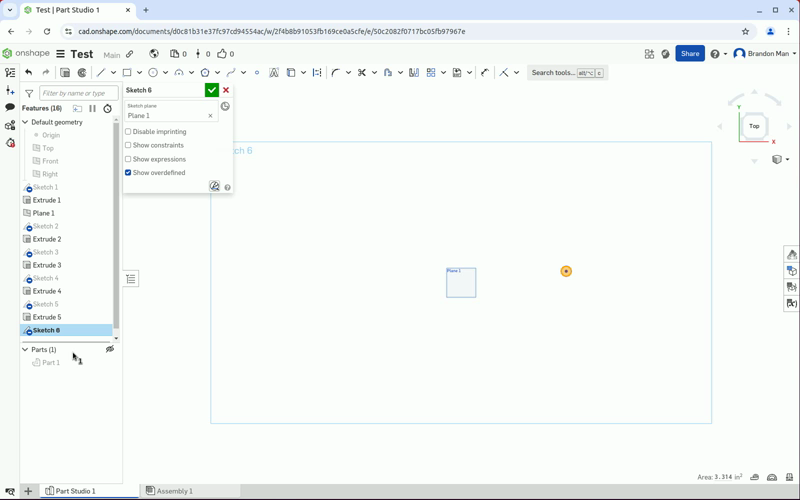
key(shift+y)
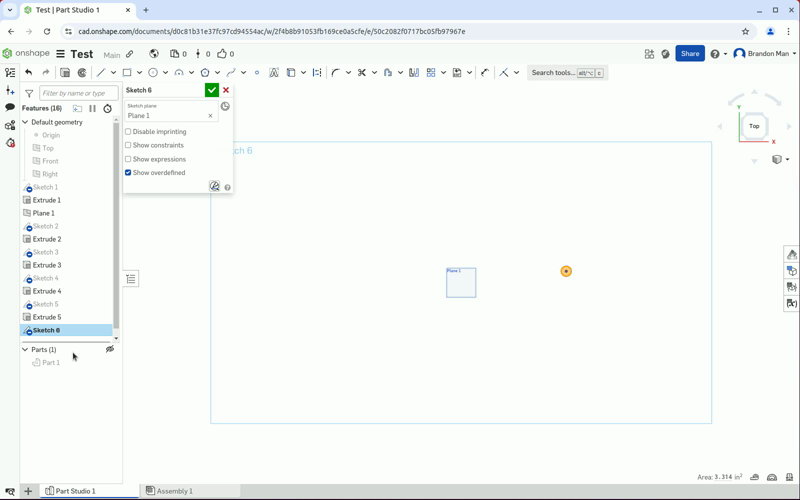
key(shift+e)
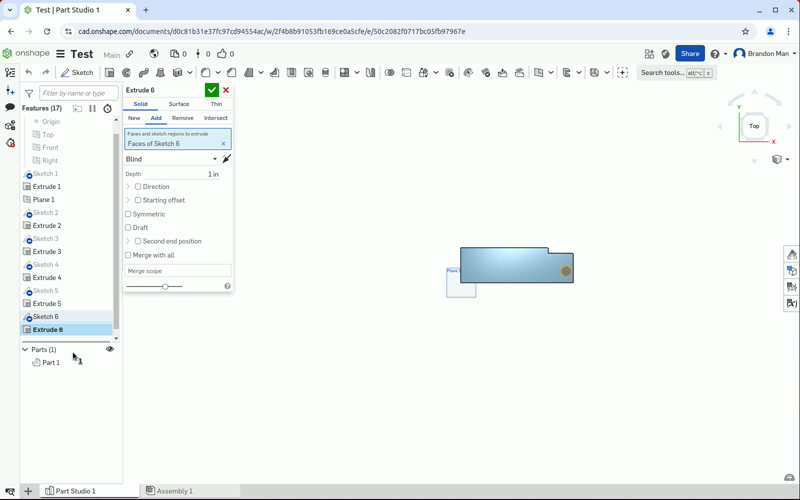
mouse_move(143, 106)
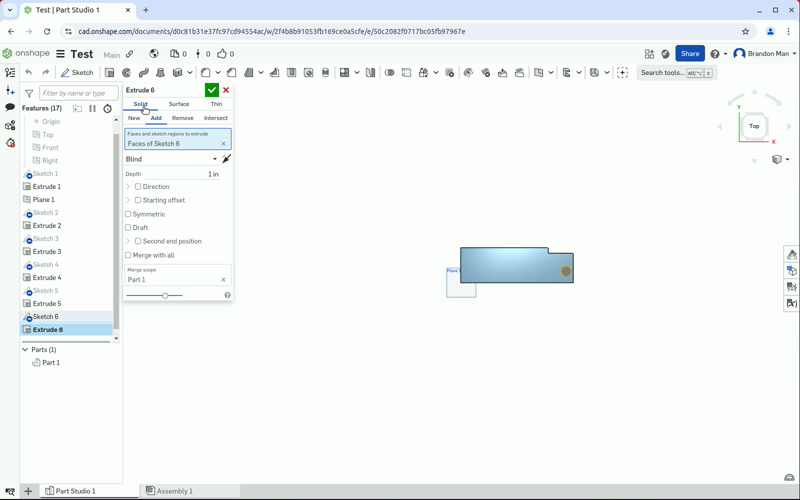
click(143, 106)
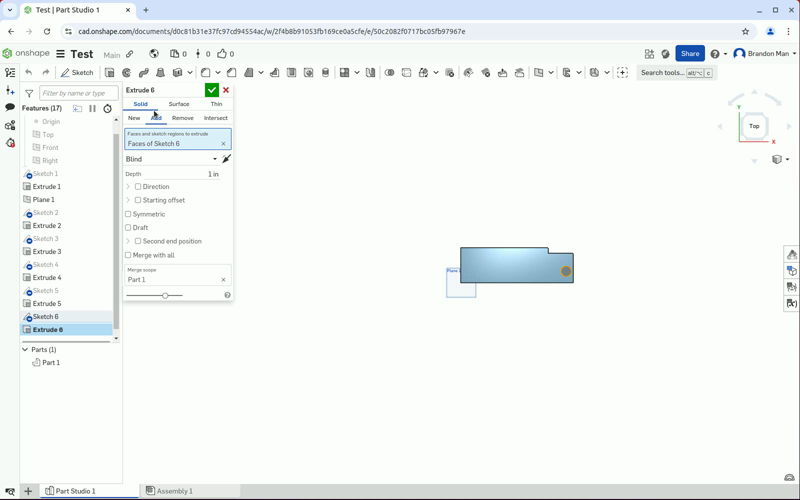
mouse_move(186, 120)
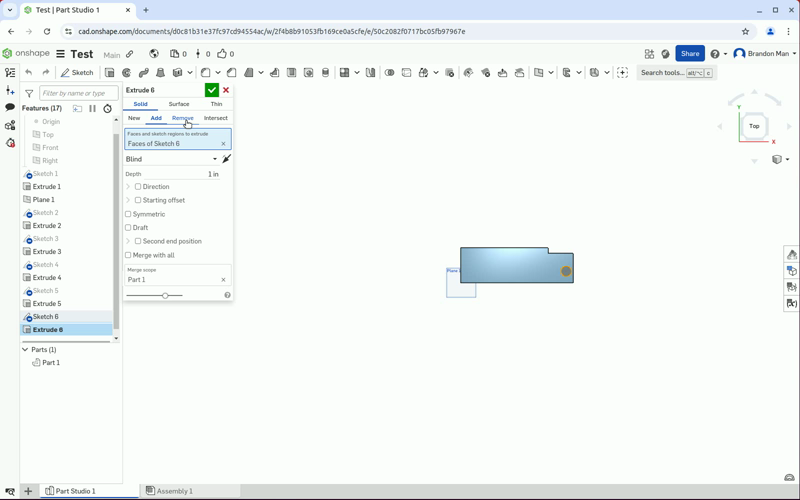
click(186, 120)
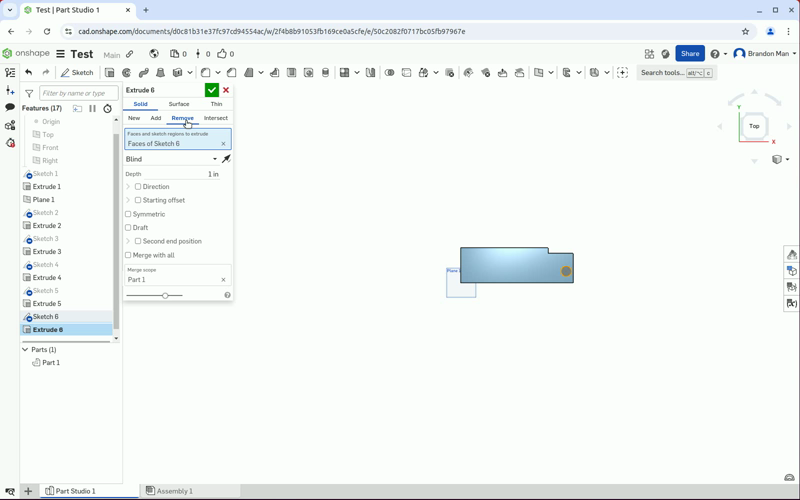
key(tab, 4)
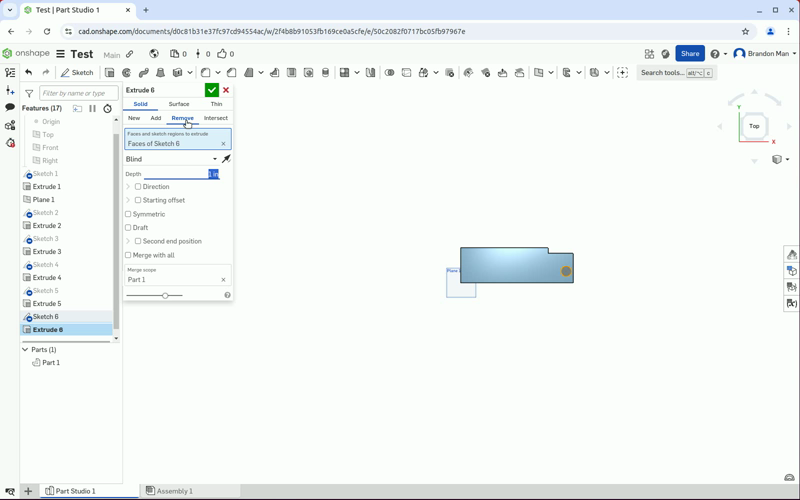
text(9.147)
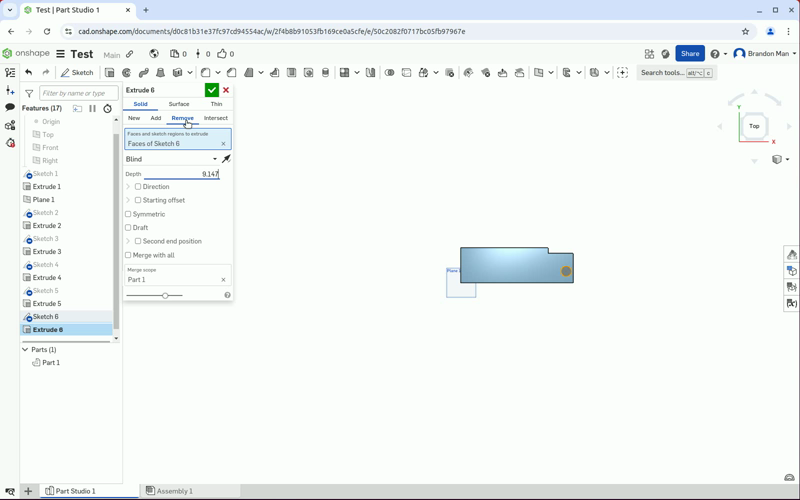
key(tab, 6)
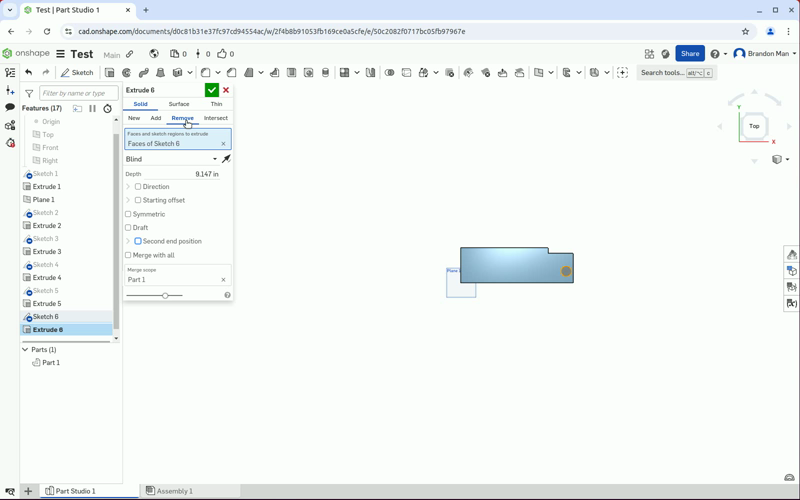
key(space)
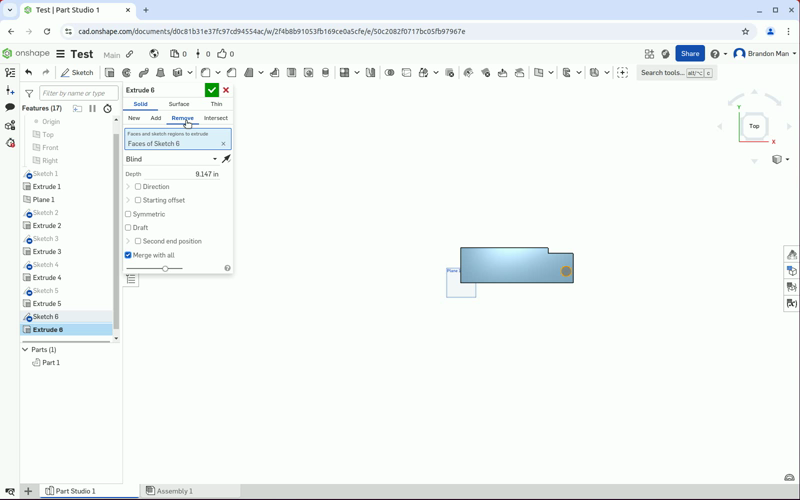
key(enter)
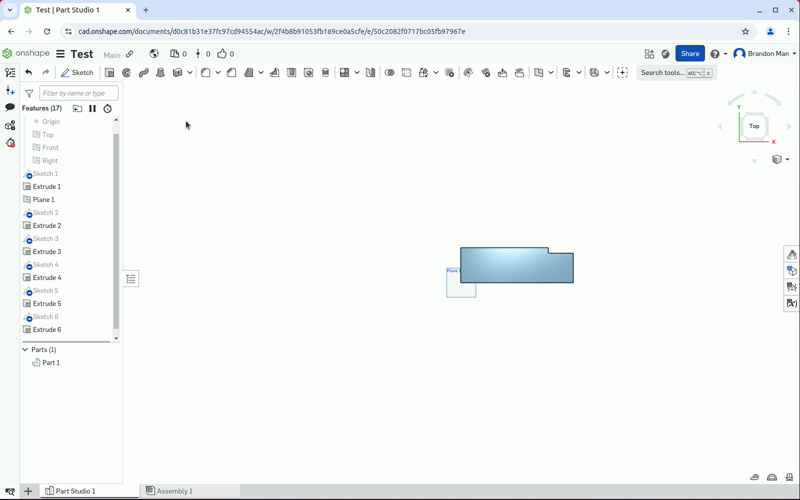
key(shift+h)
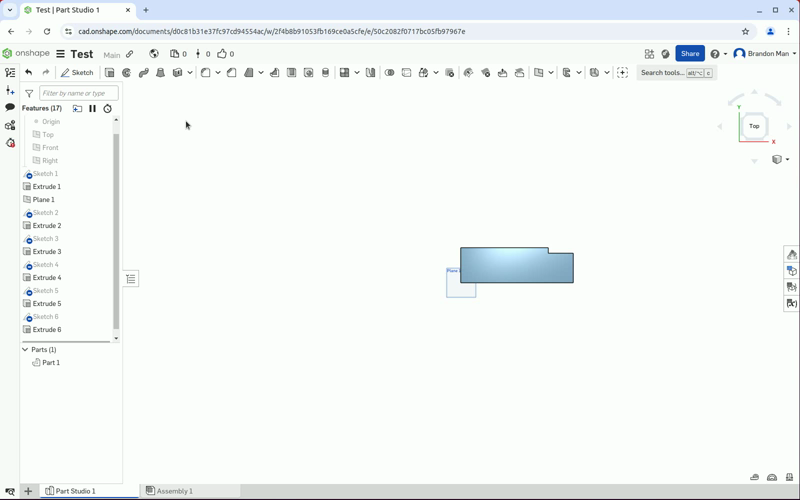
key(shift+h)
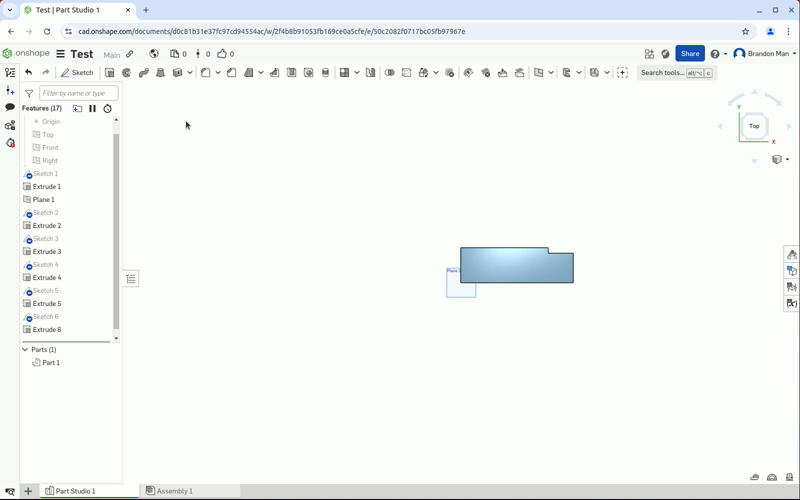
mouse_move(69, 176)
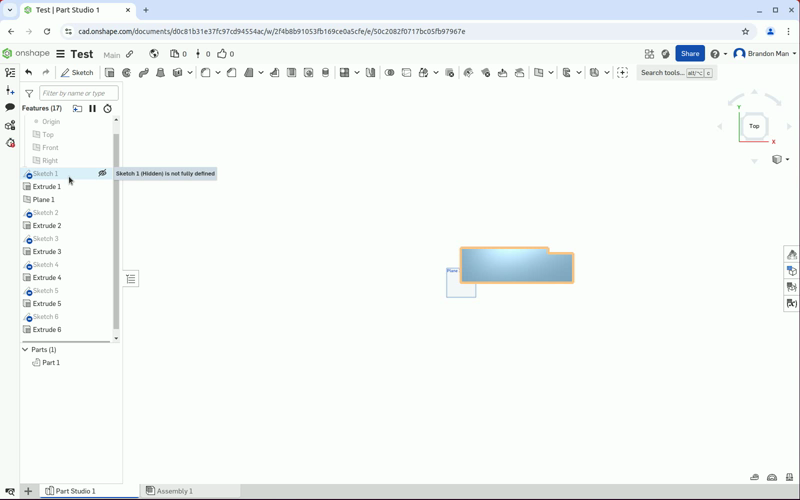
click(69, 176)
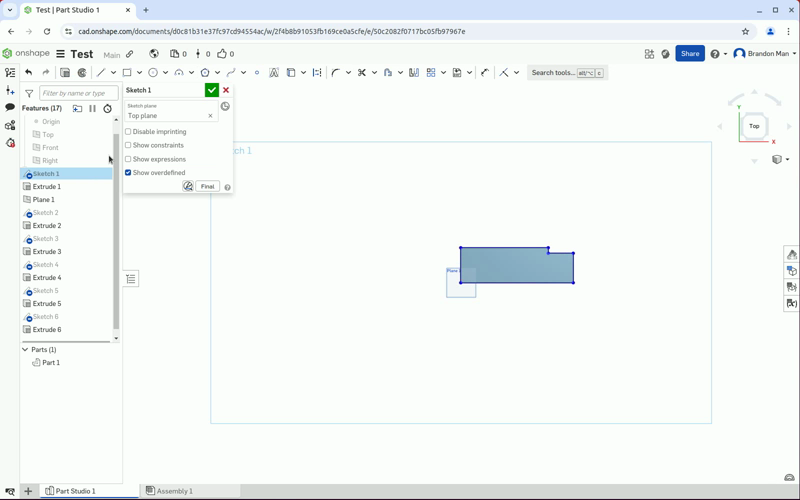
mouse_move(229, 92)
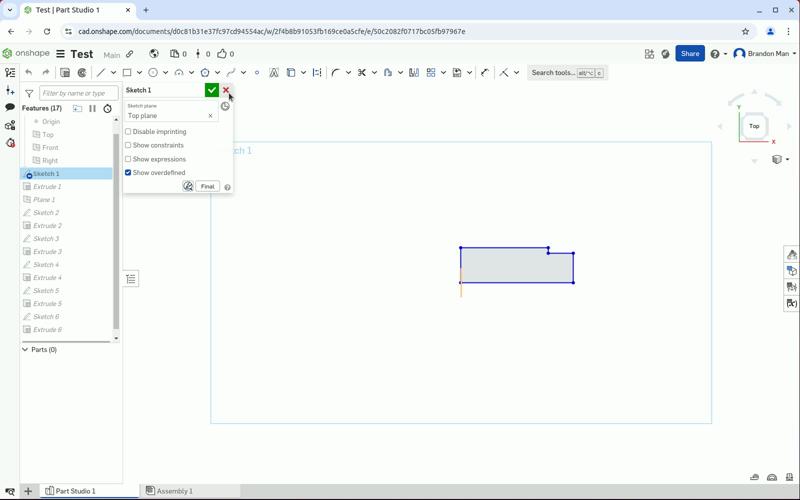
click(229, 92)
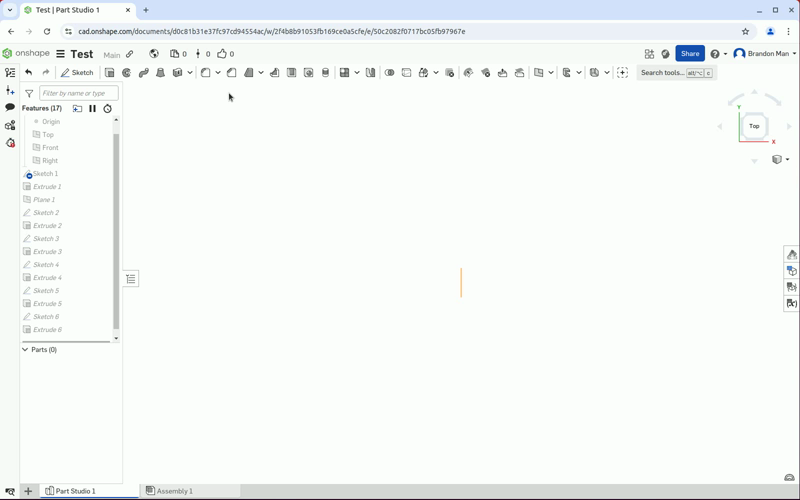
key(shift+s)
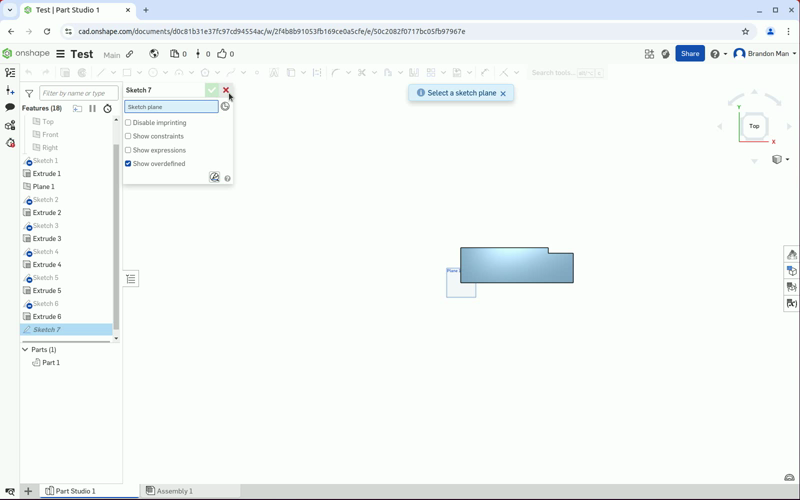
mouse_move(69, 189)
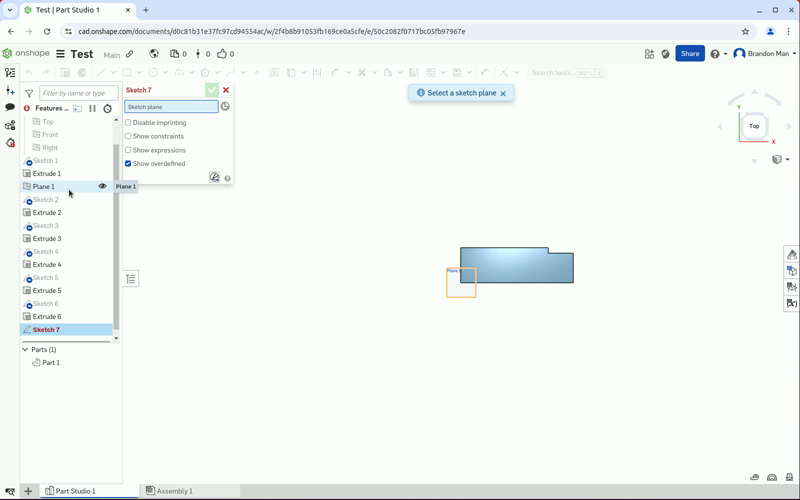
click(69, 189)
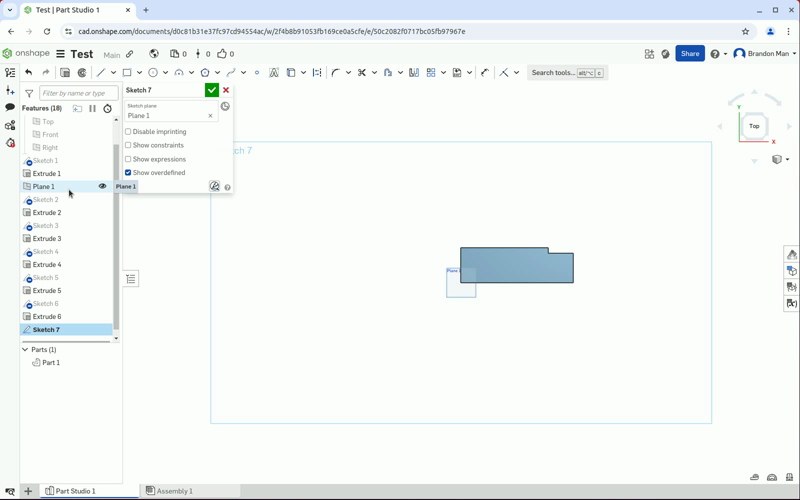
mouse_move(73, 352)
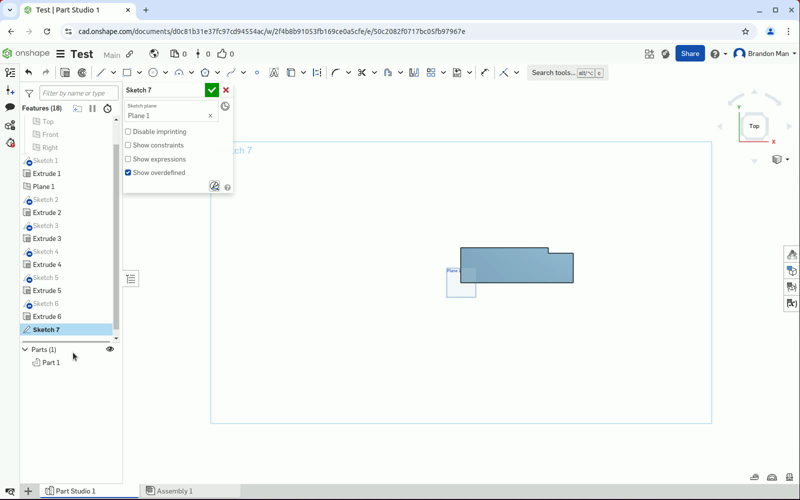
key(y)
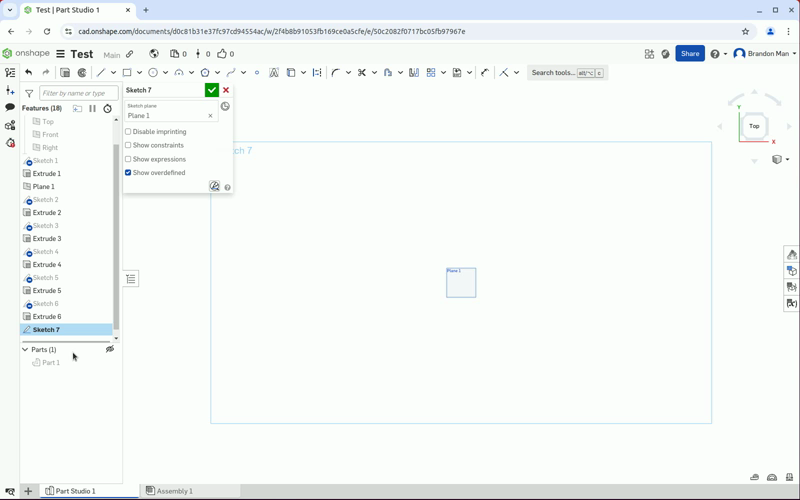
key(l)
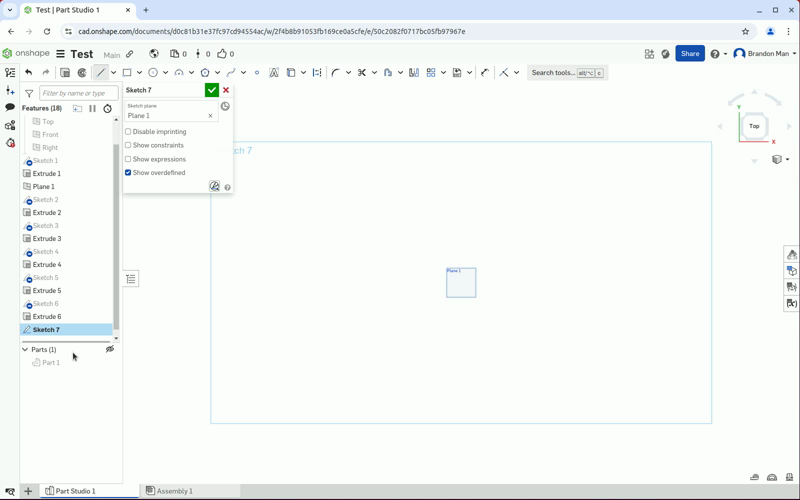
key_down(shift)
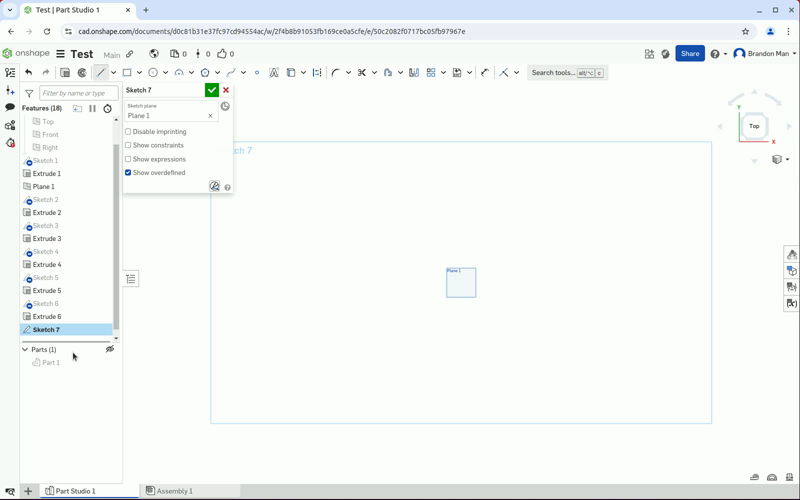
mouse_move(460, 252)
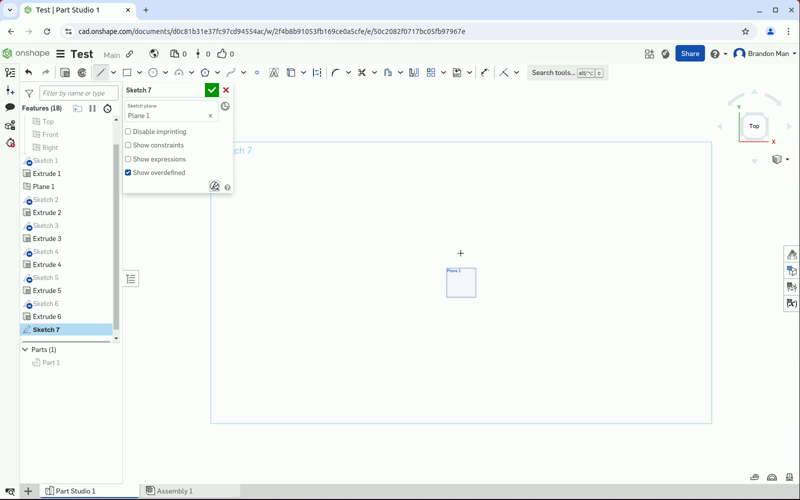
click(460, 252)
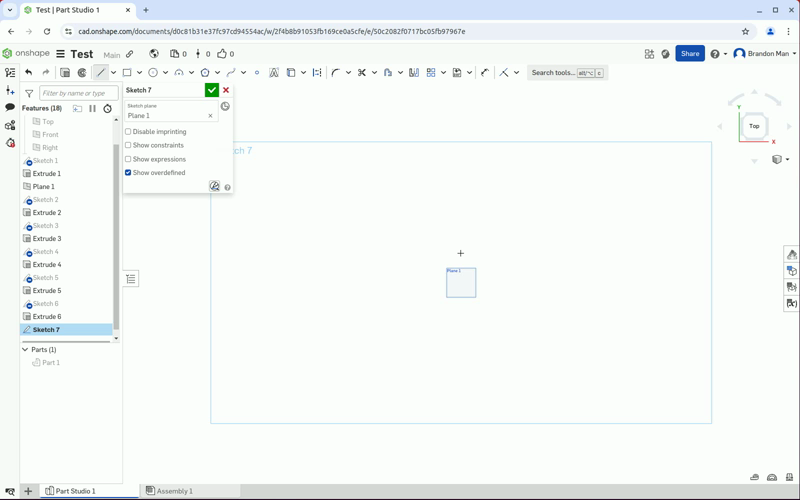
key_up(shift)
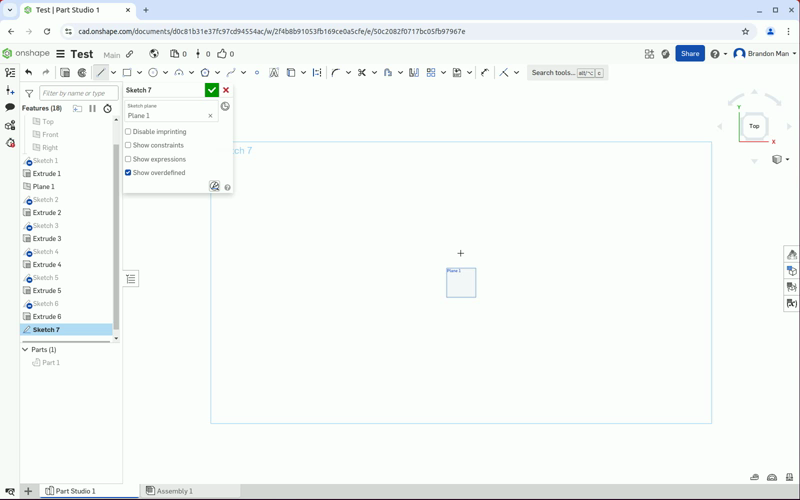
key_down(shift)
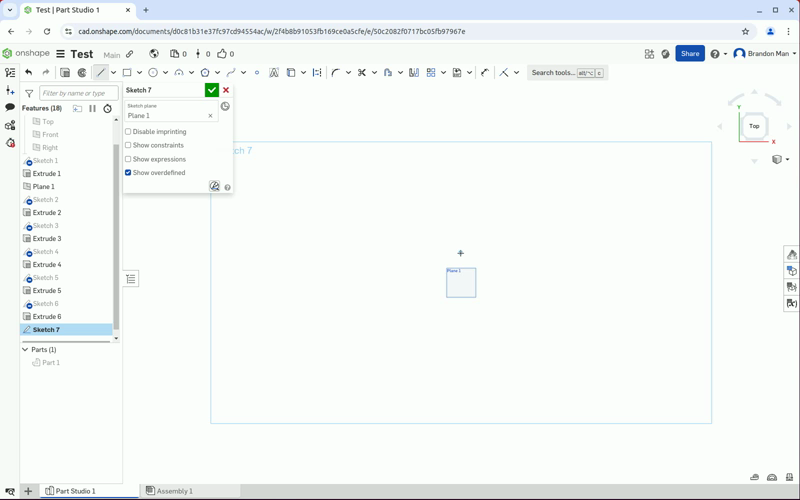
mouse_move(543, 252)
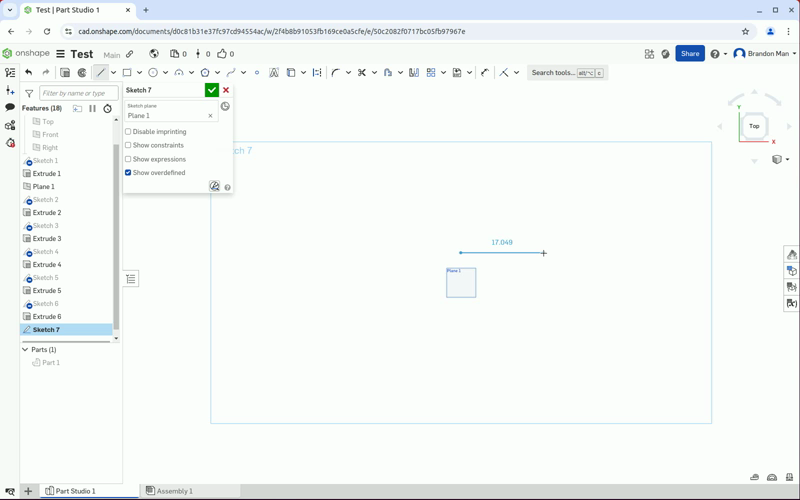
click(543, 252)
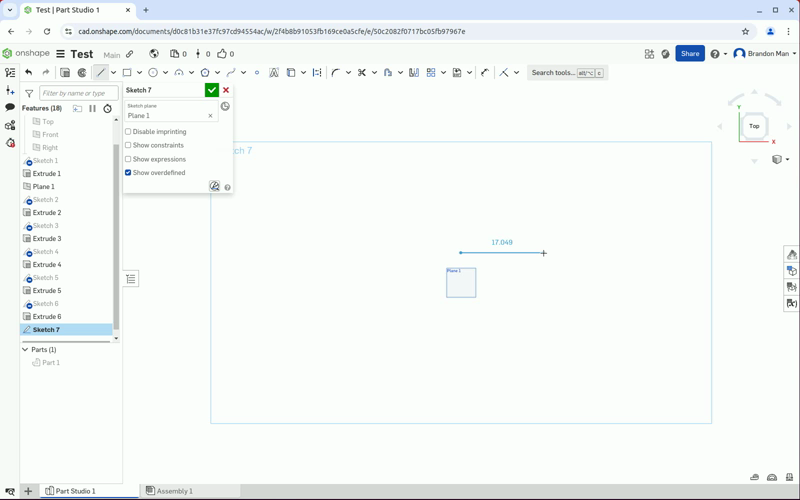
key_up(shift)
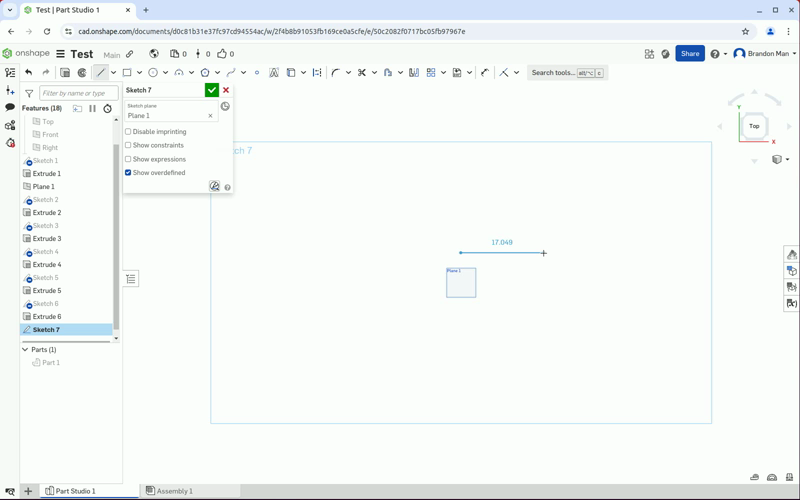
key_down(shift)
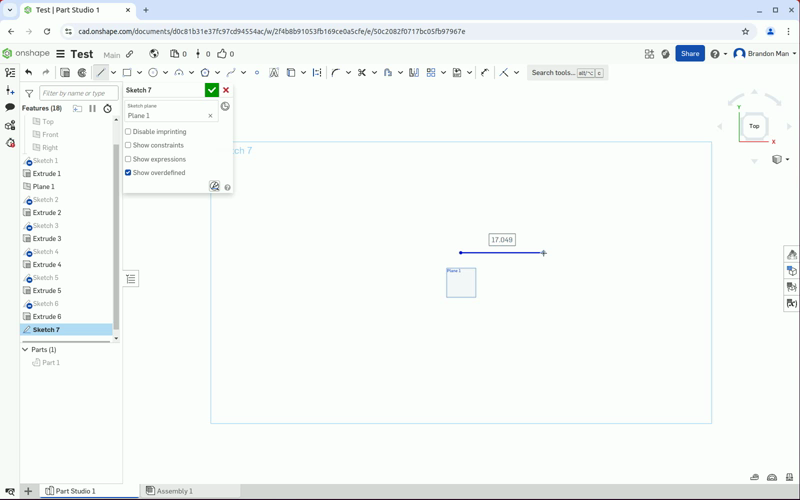
mouse_move(573, 252)
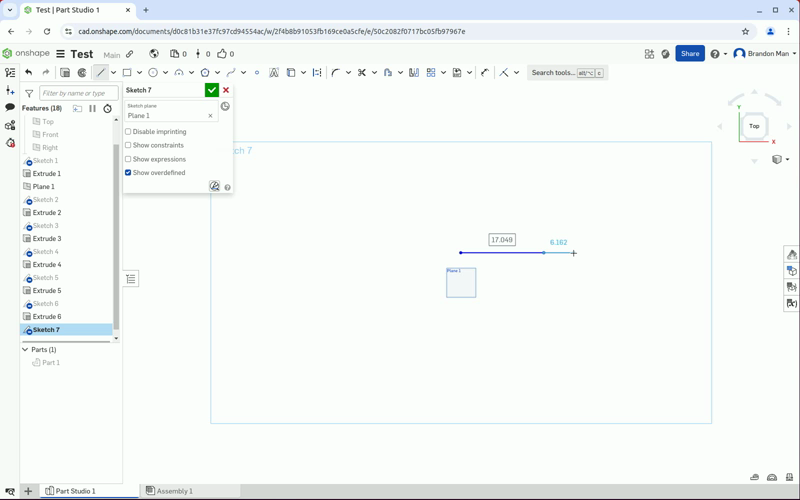
mouse_move(543, 259)
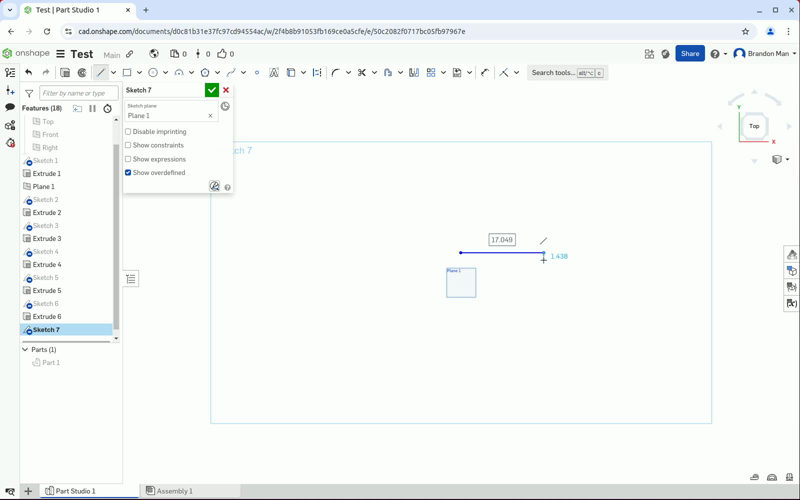
scroll(6)
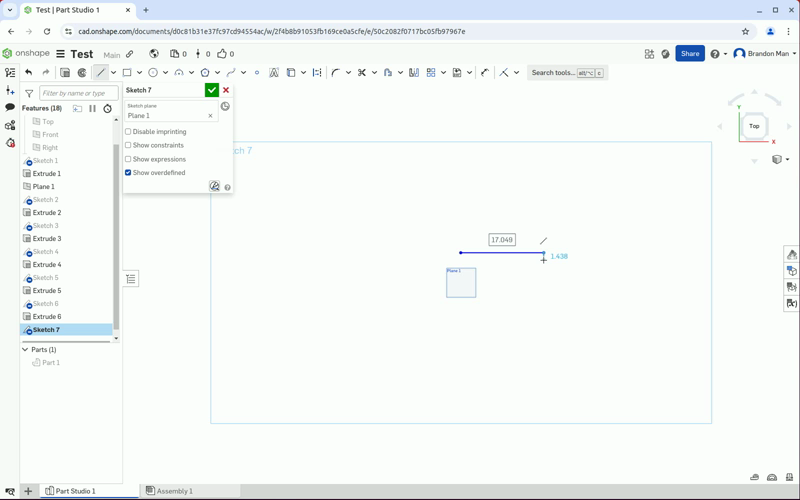
scroll(6)
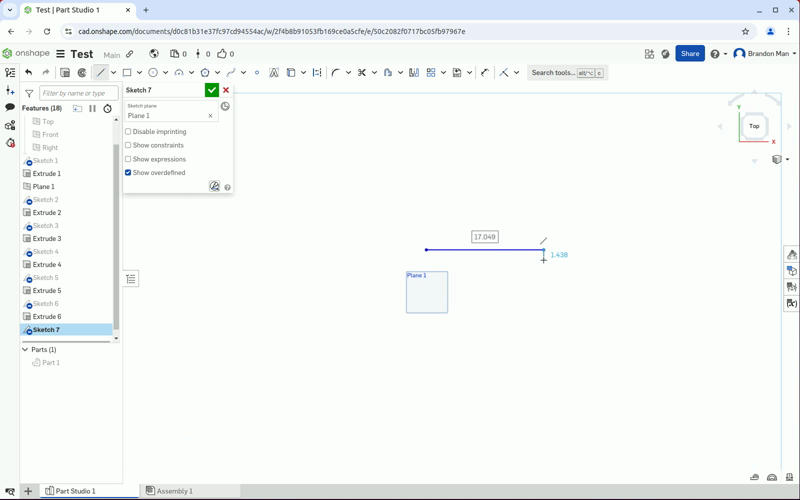
scroll(6)
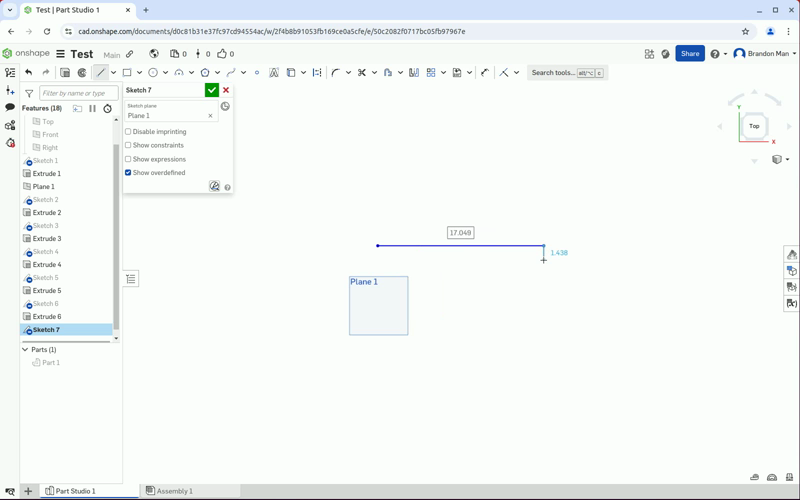
scroll(6)
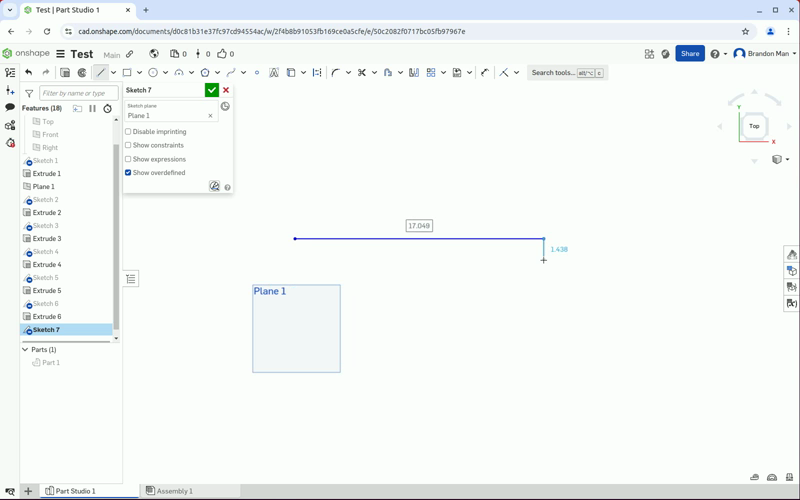
scroll(6)
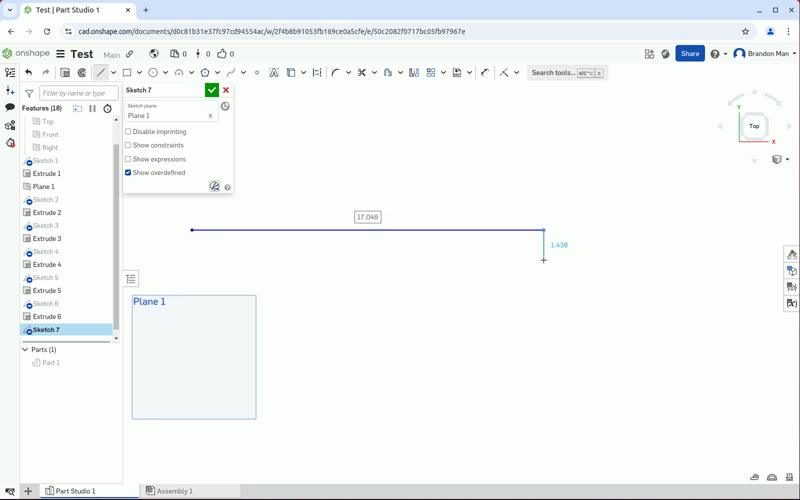
scroll(6)
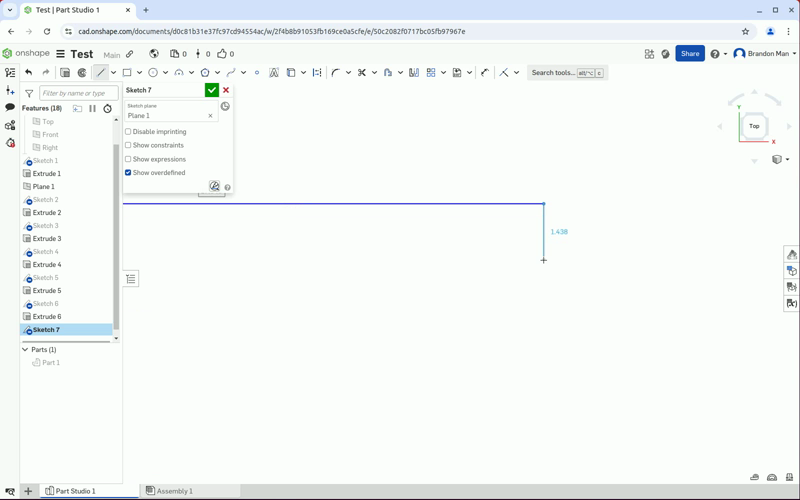
scroll(6)
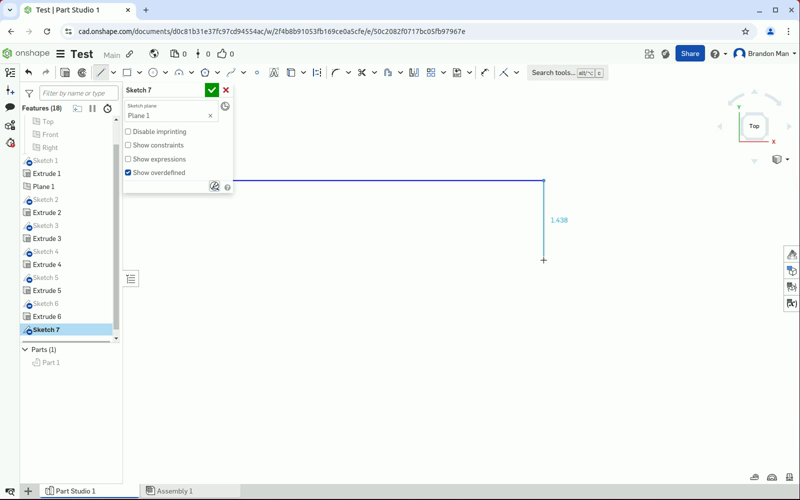
click(543, 259)
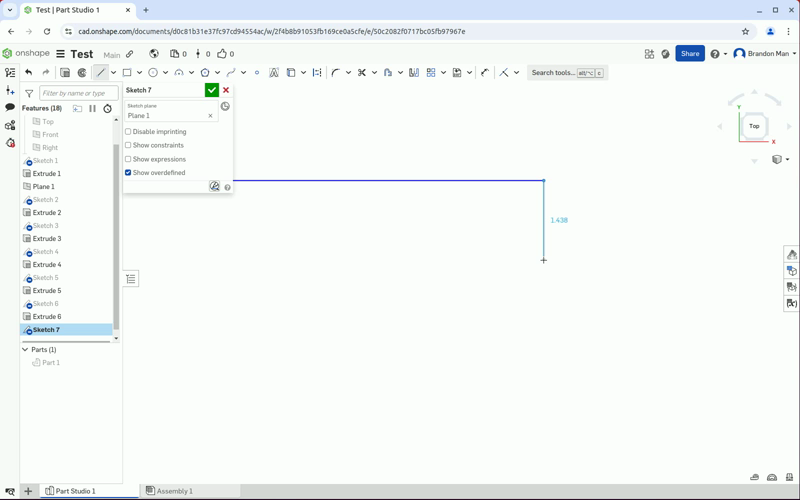
scroll(-6)
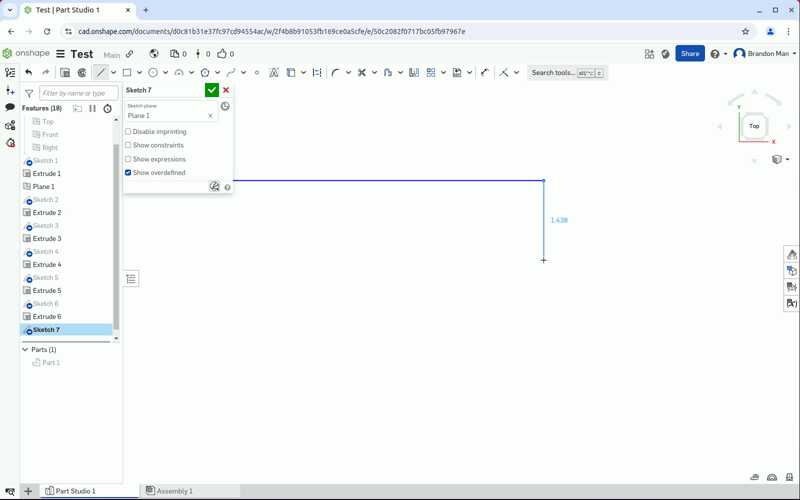
scroll(-6)
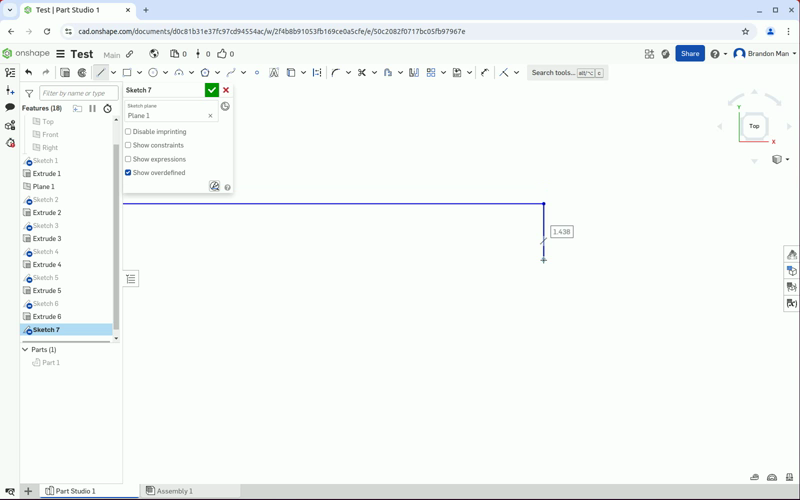
scroll(-6)
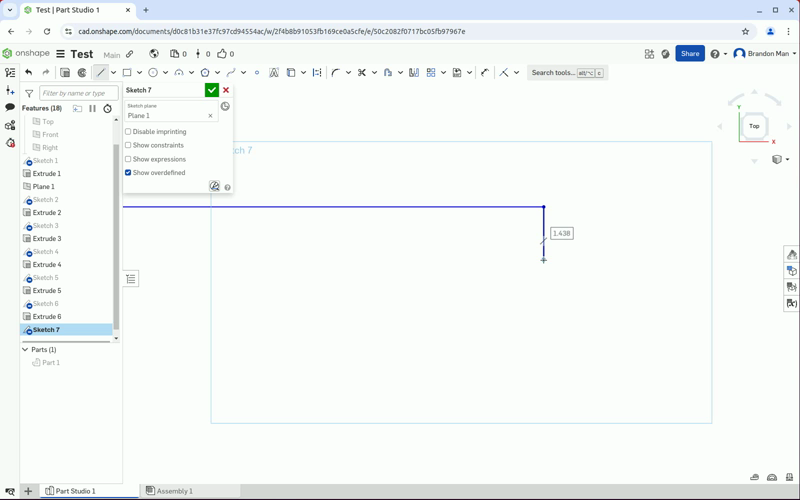
scroll(-6)
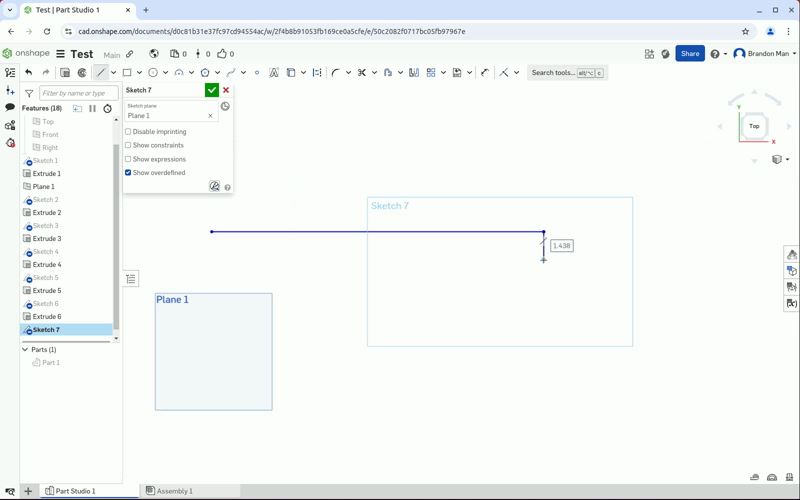
scroll(-6)
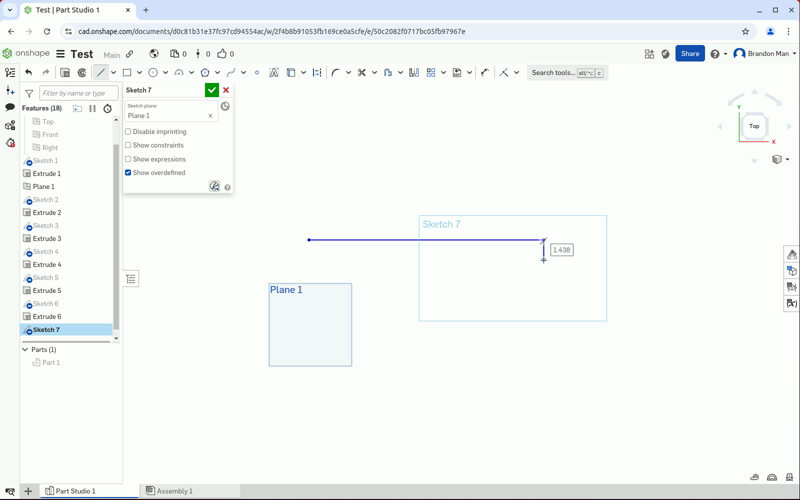
scroll(-6)
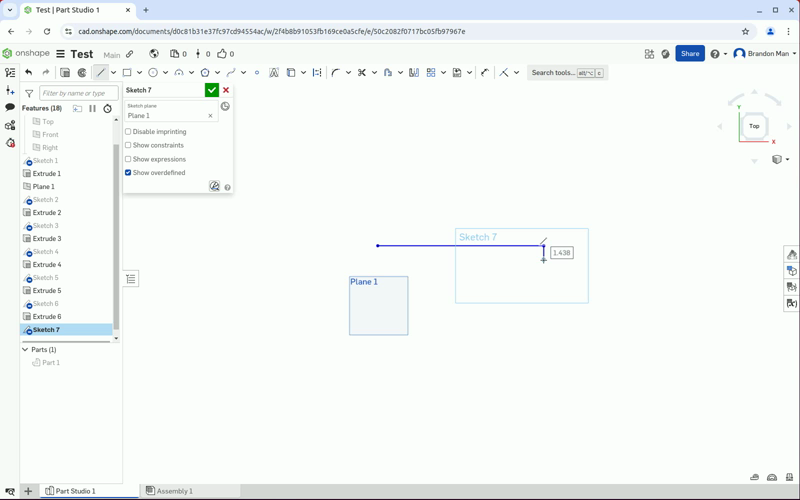
scroll(-6)
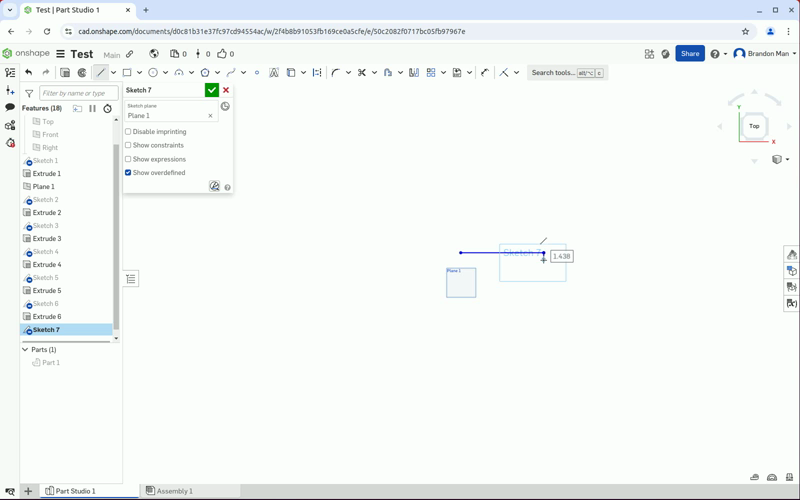
key_up(shift)
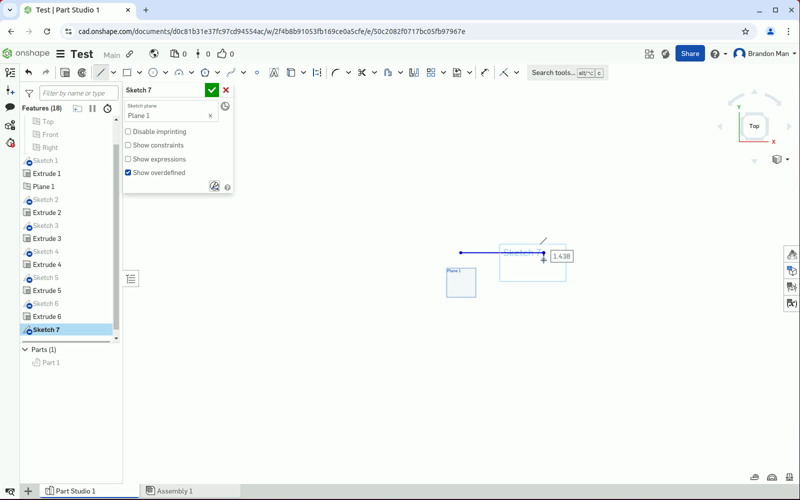
key_down(shift)
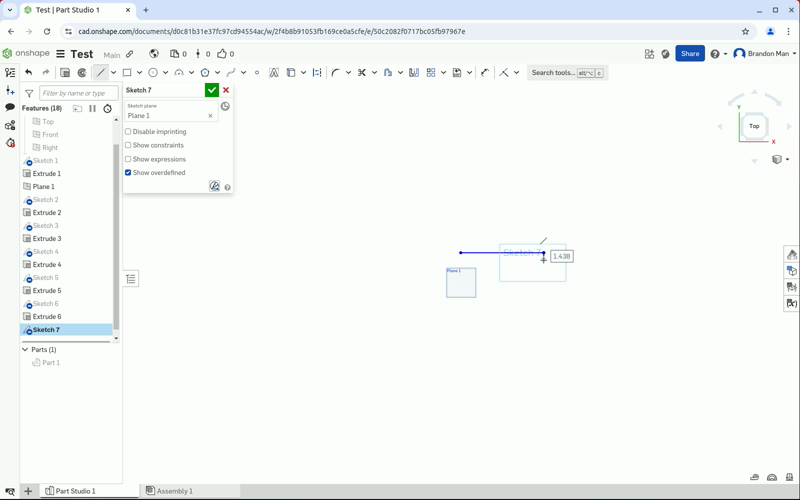
mouse_move(573, 259)
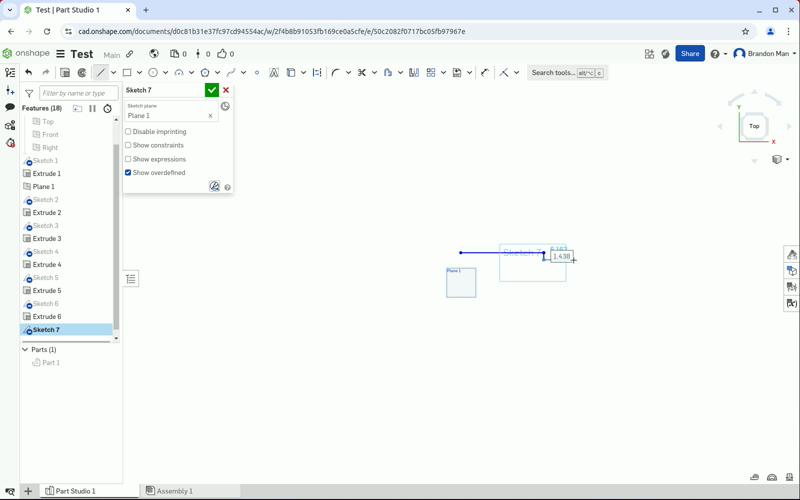
mouse_move(573, 259)
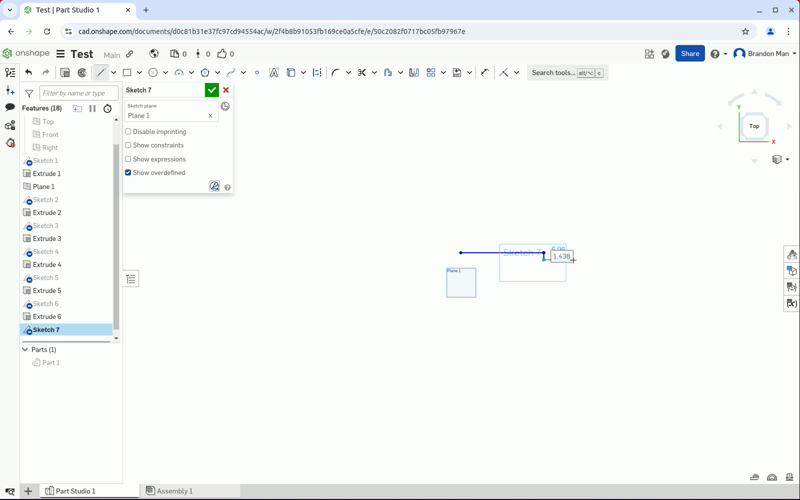
click(573, 259)
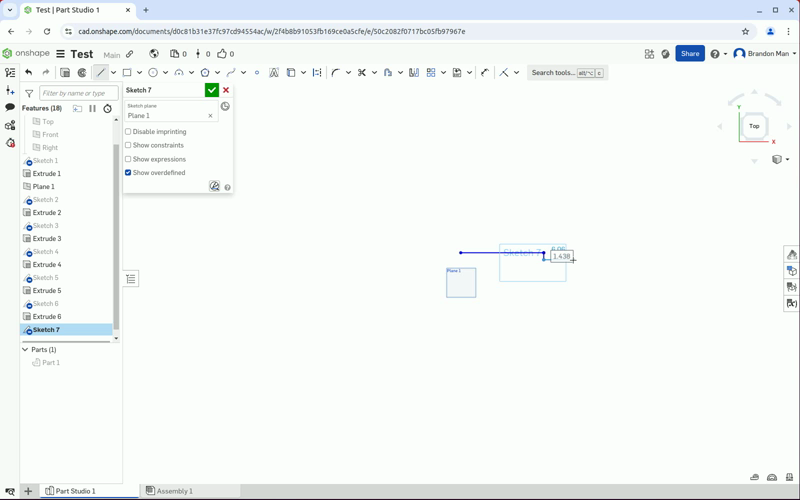
key_up(shift)
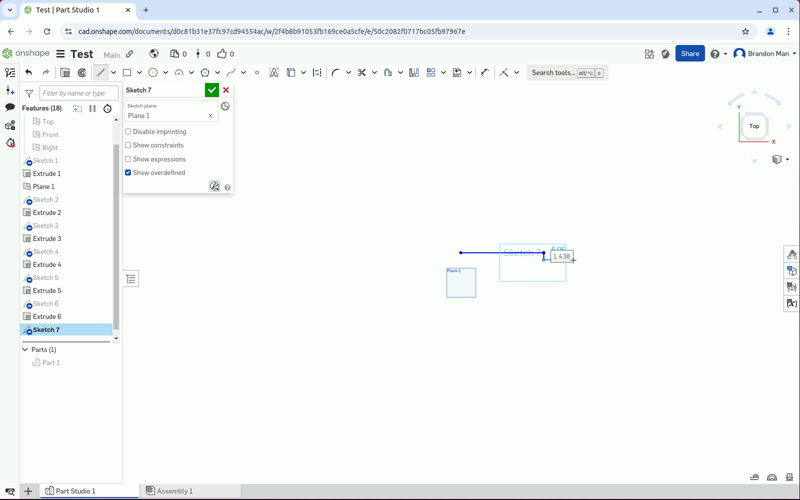
key_down(shift)
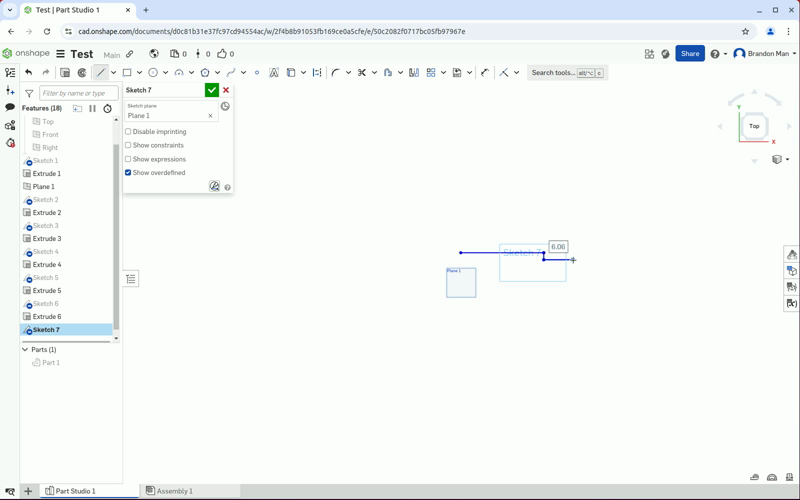
mouse_move(589, 259)
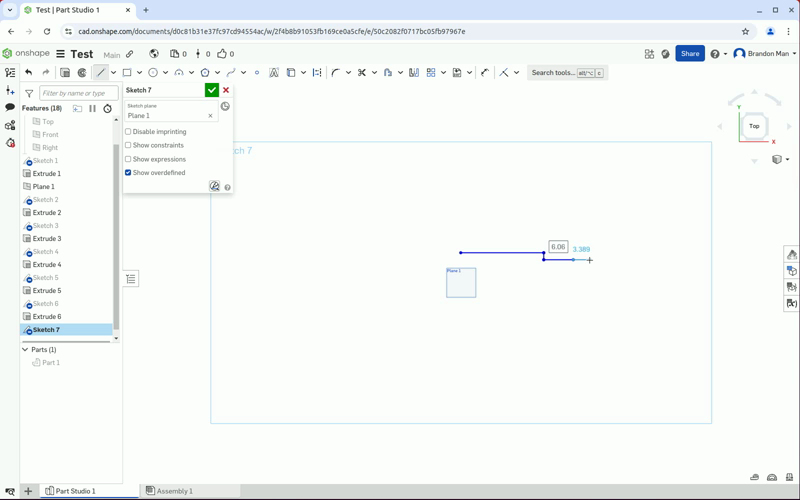
mouse_move(573, 253)
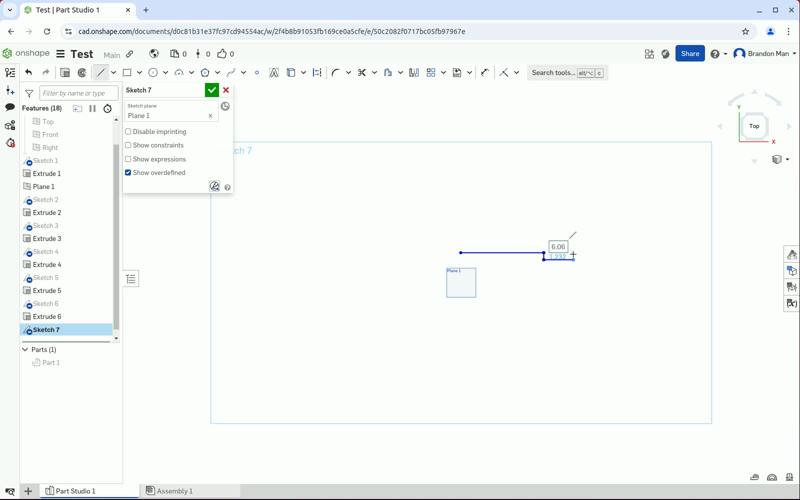
scroll(6)
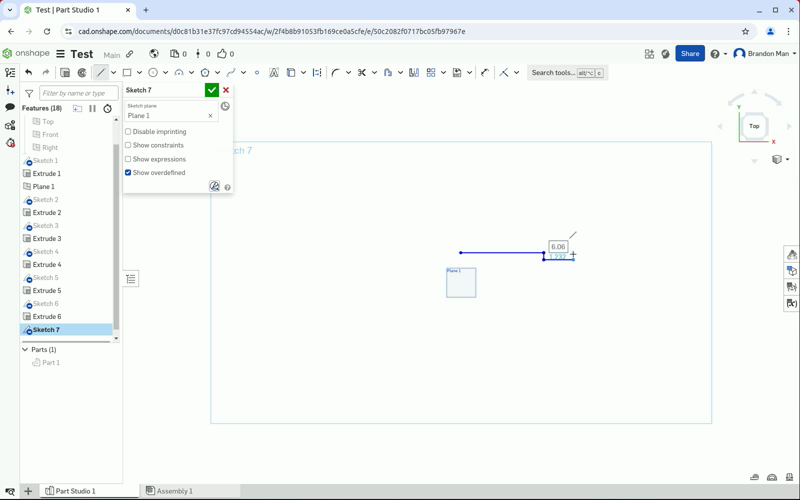
scroll(6)
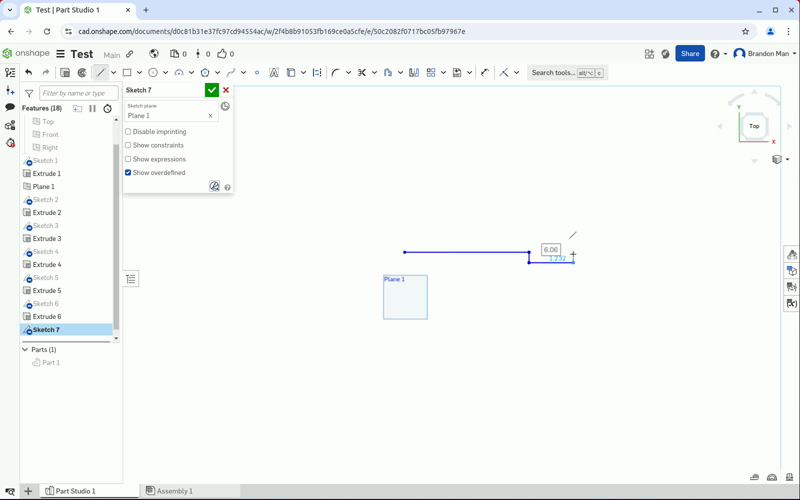
scroll(6)
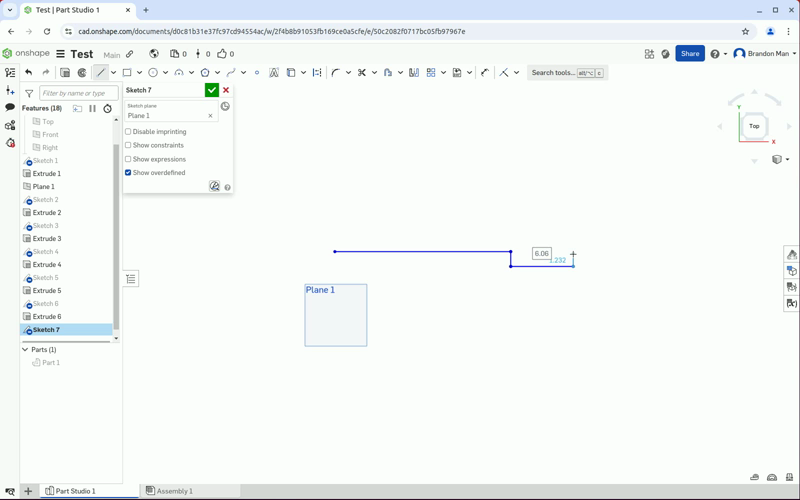
scroll(6)
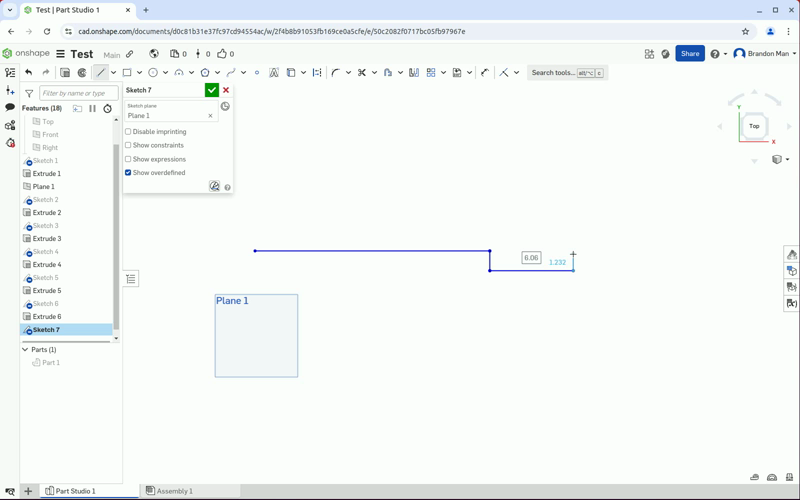
scroll(6)
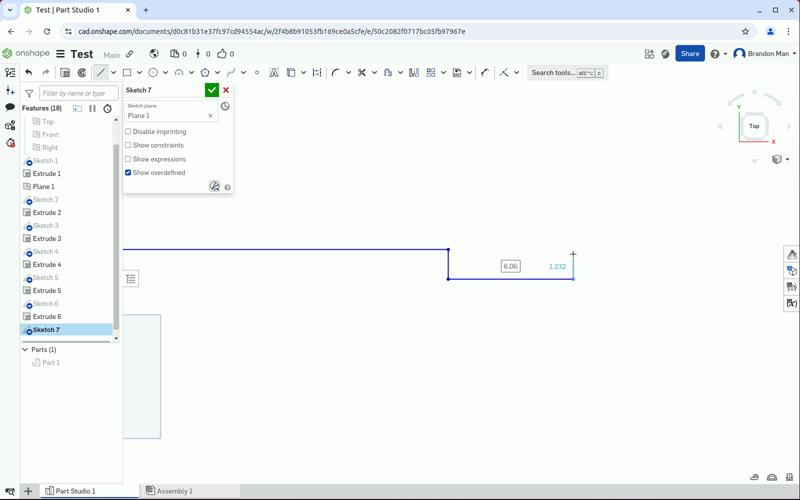
scroll(6)
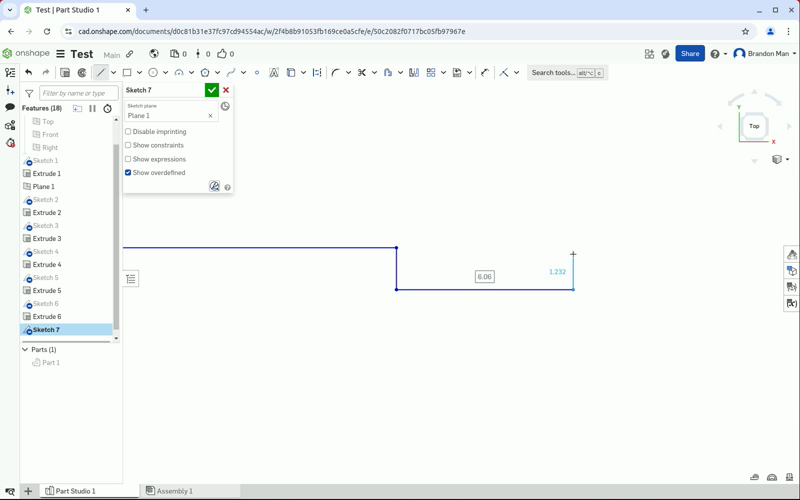
scroll(6)
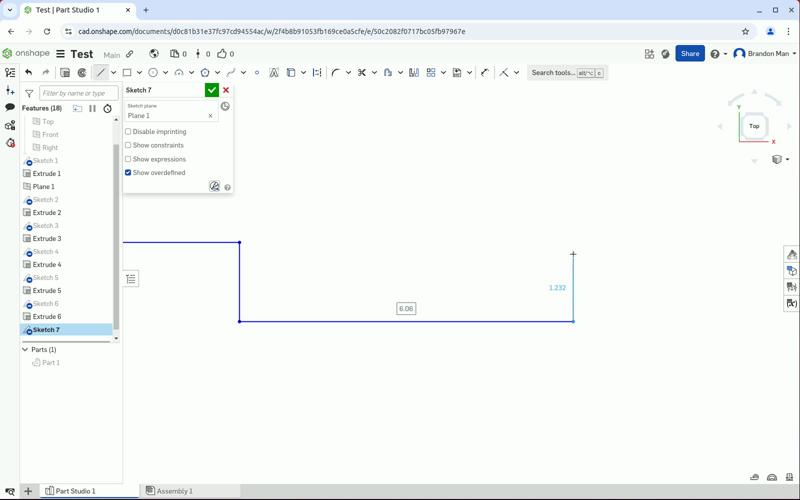
click(573, 253)
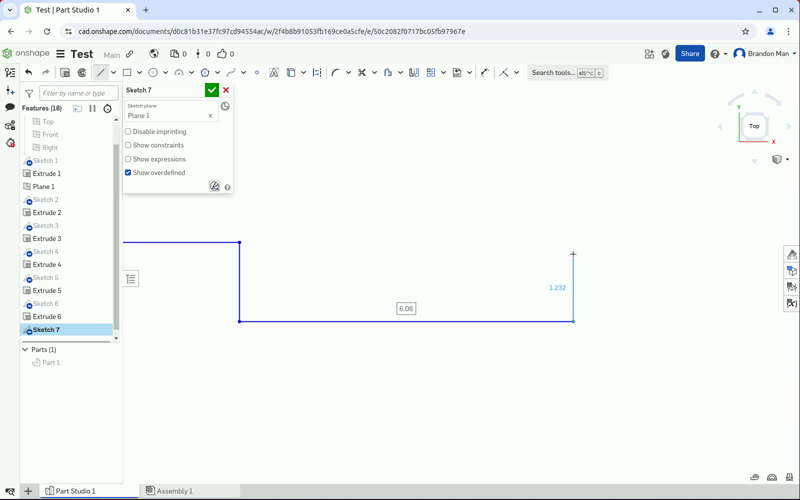
scroll(-6)
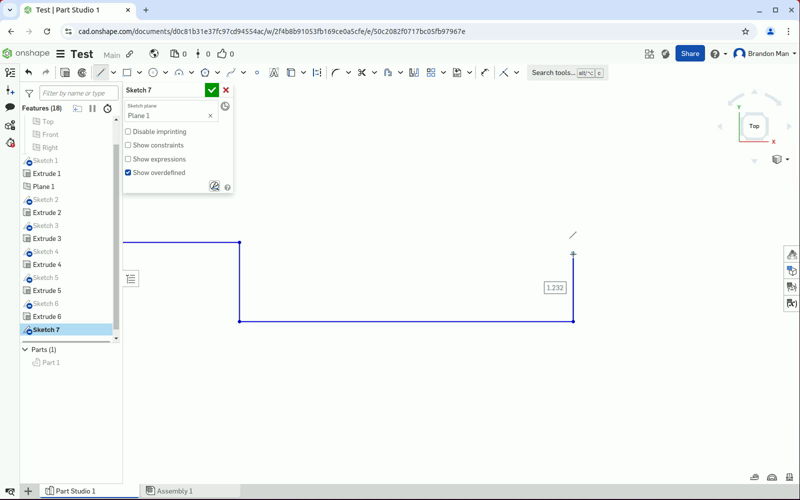
scroll(-6)
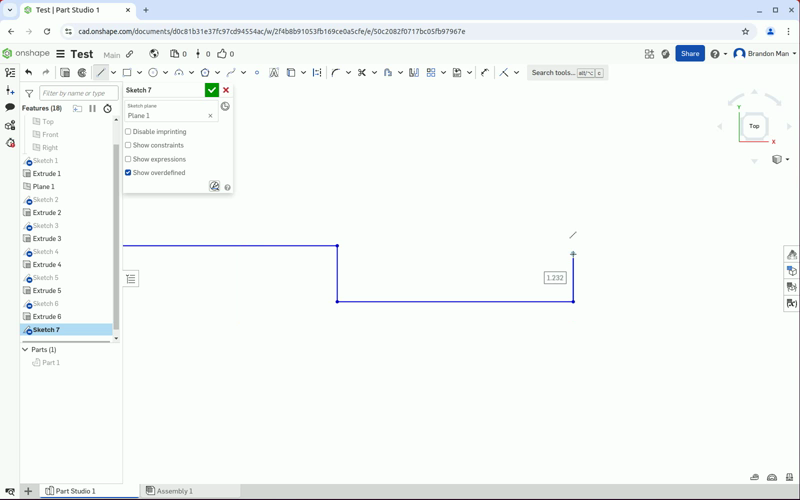
scroll(-6)
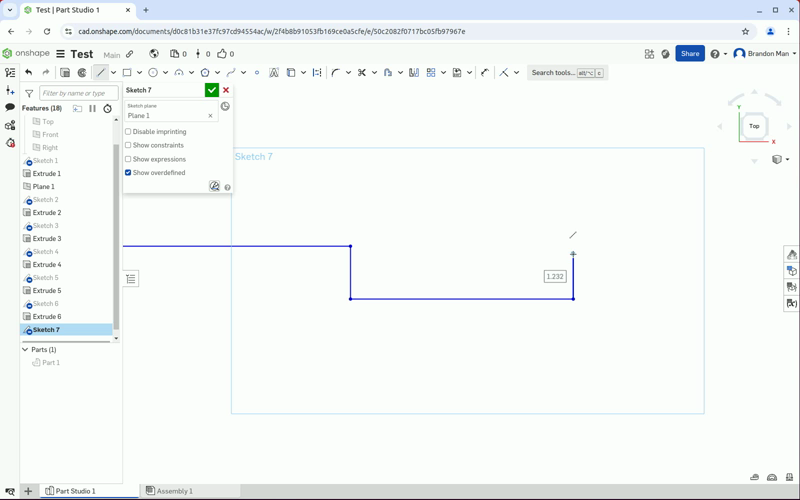
scroll(-6)
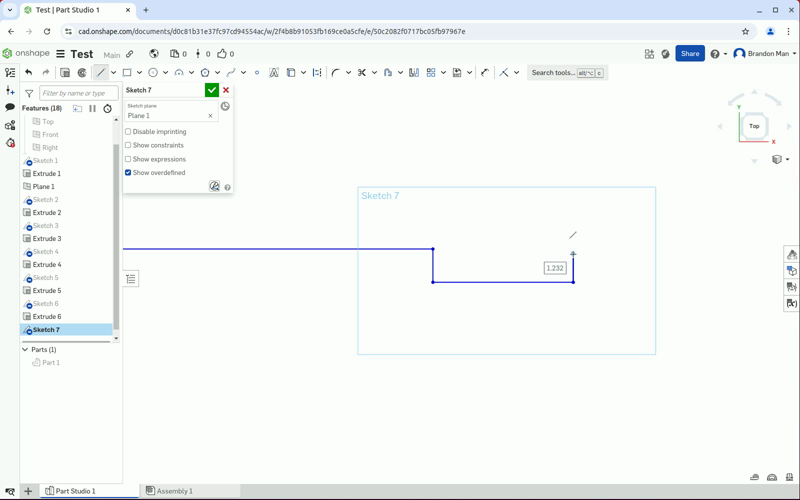
scroll(-6)
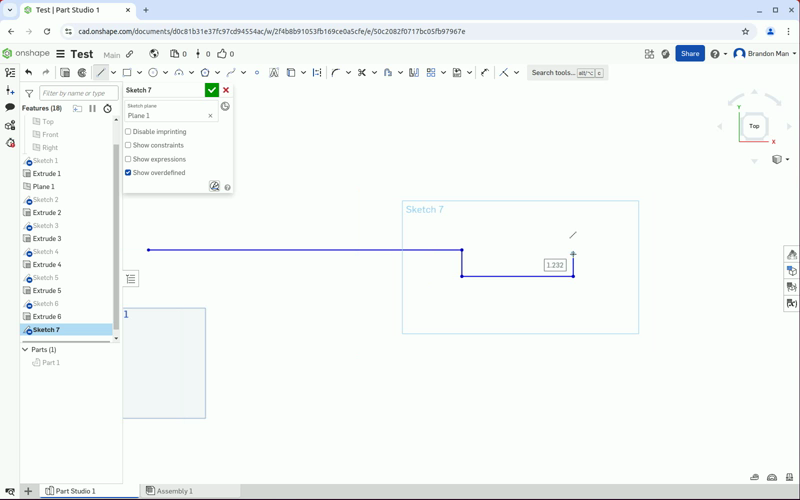
scroll(-6)
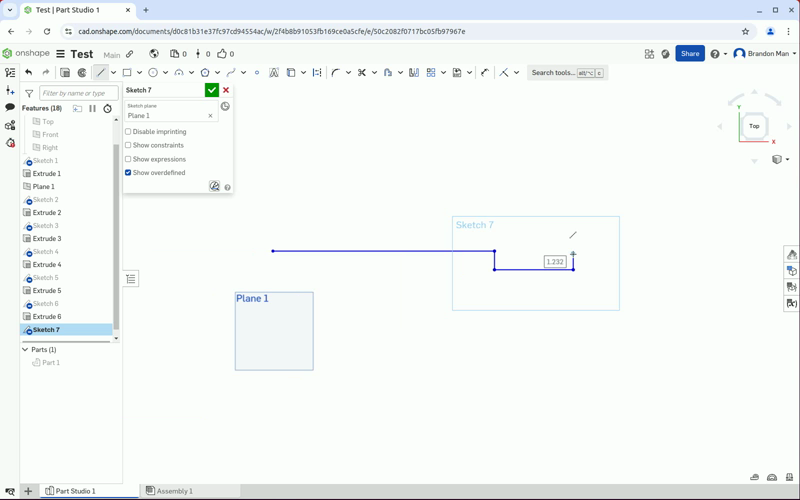
scroll(-6)
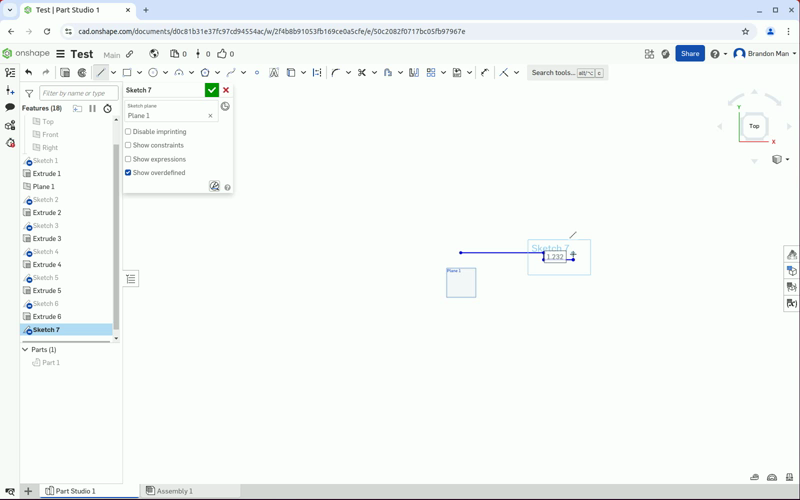
key_up(shift)
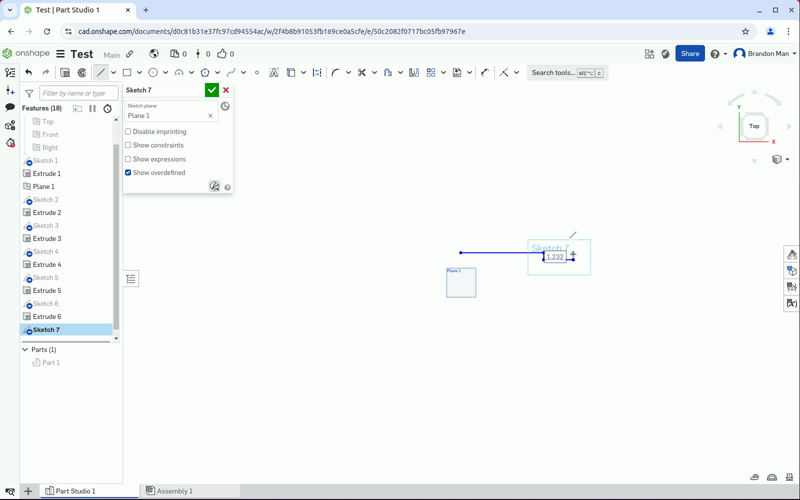
key_down(shift)
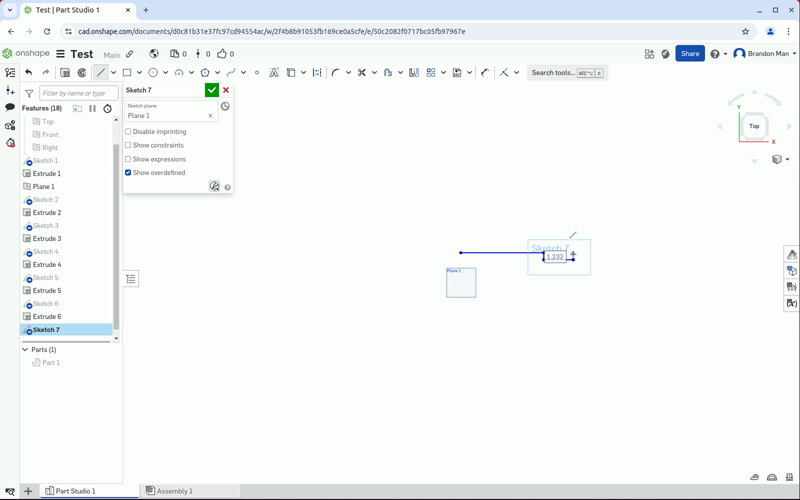
mouse_move(589, 253)
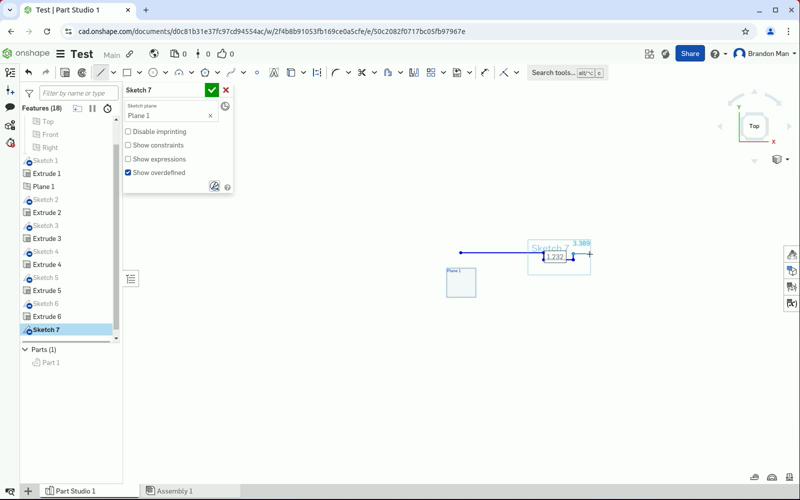
mouse_move(548, 253)
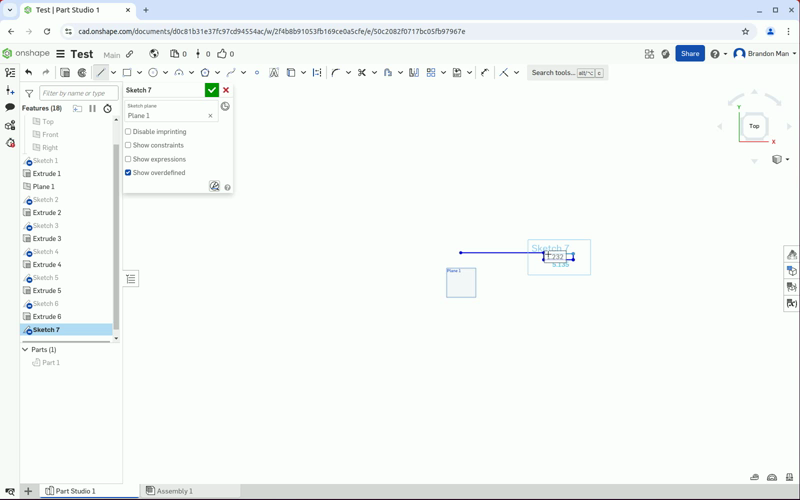
click(548, 253)
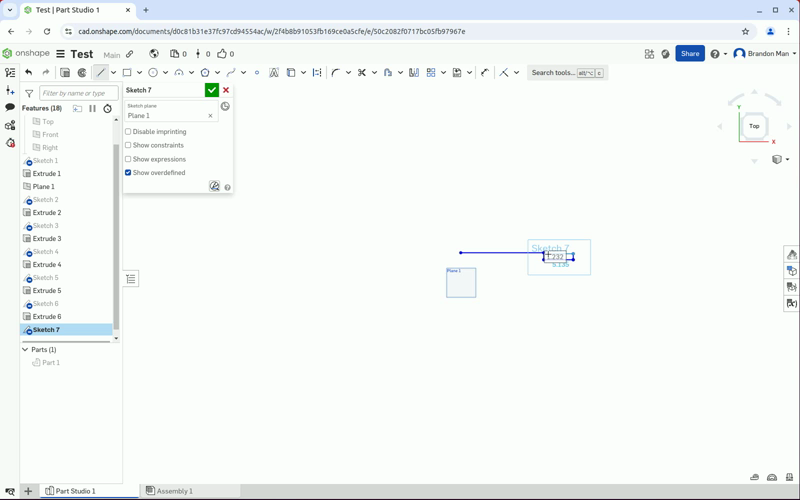
key_up(shift)
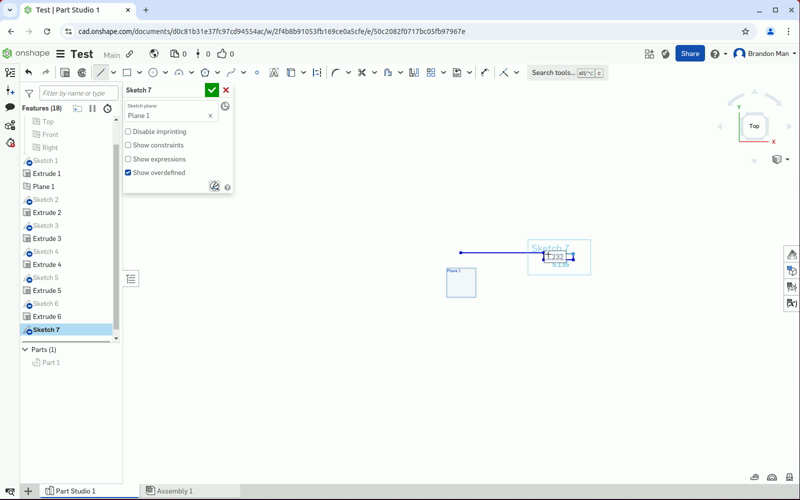
key_down(shift)
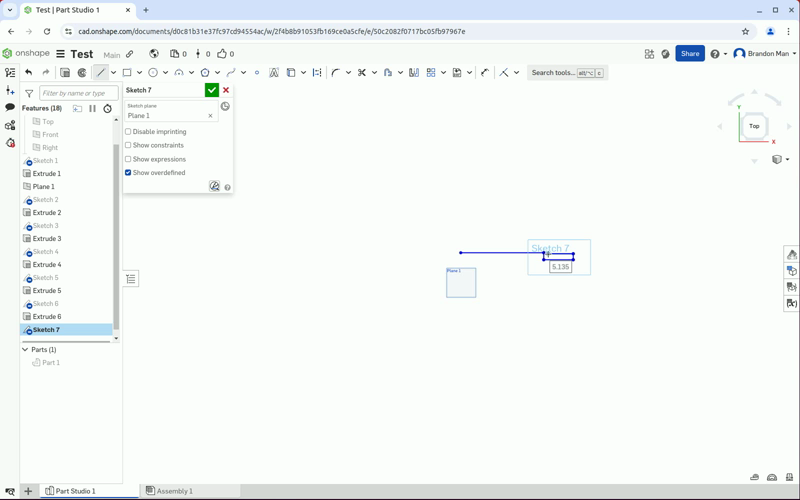
mouse_move(578, 253)
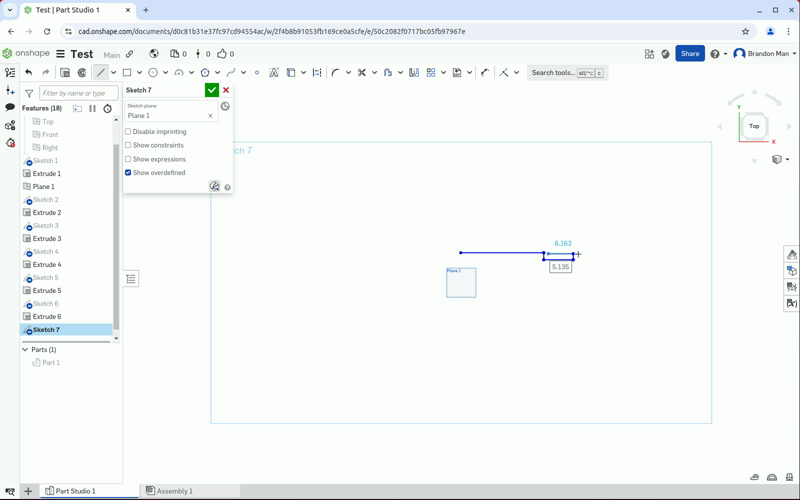
mouse_move(548, 246)
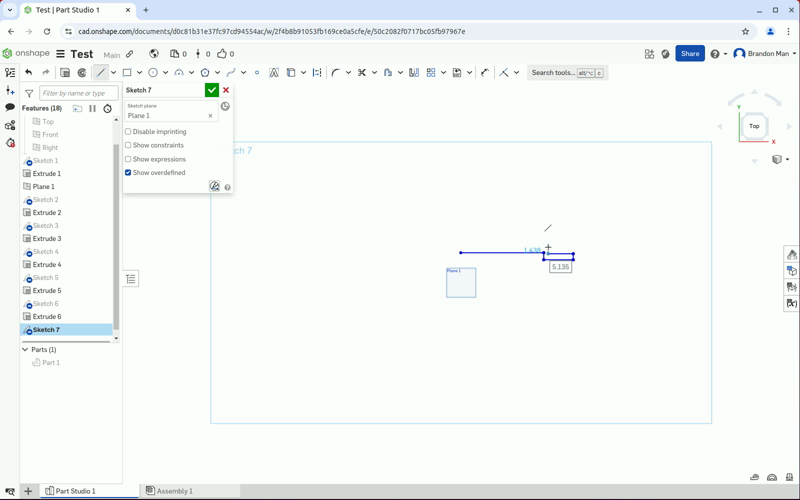
scroll(6)
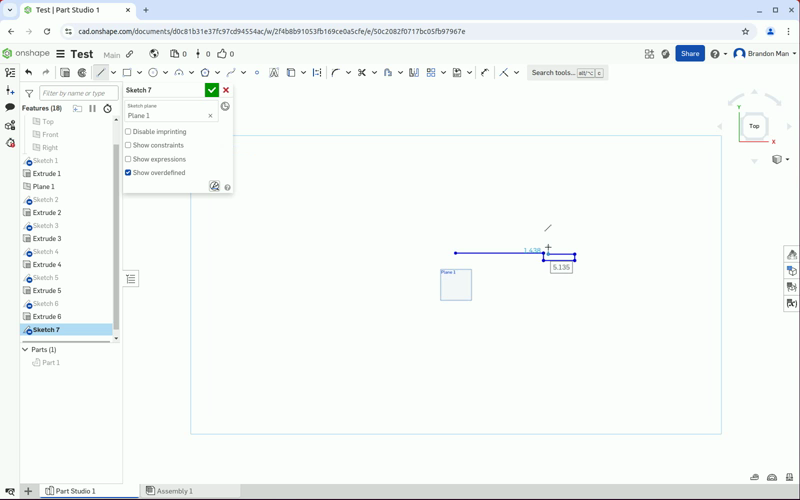
scroll(6)
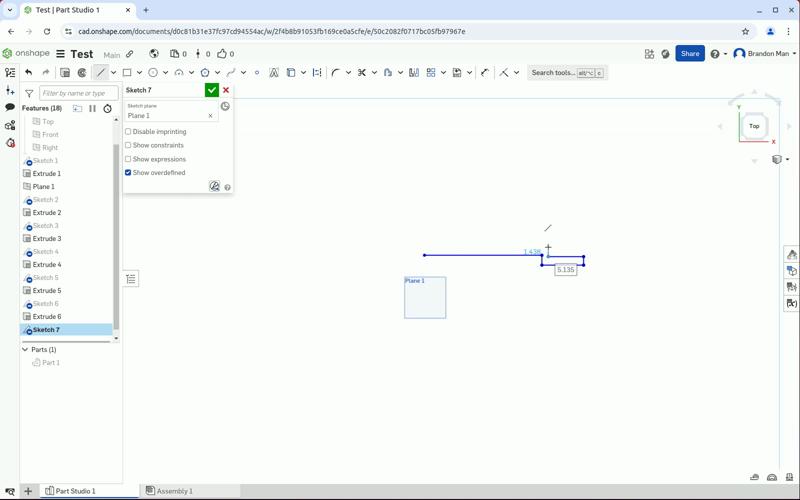
scroll(6)
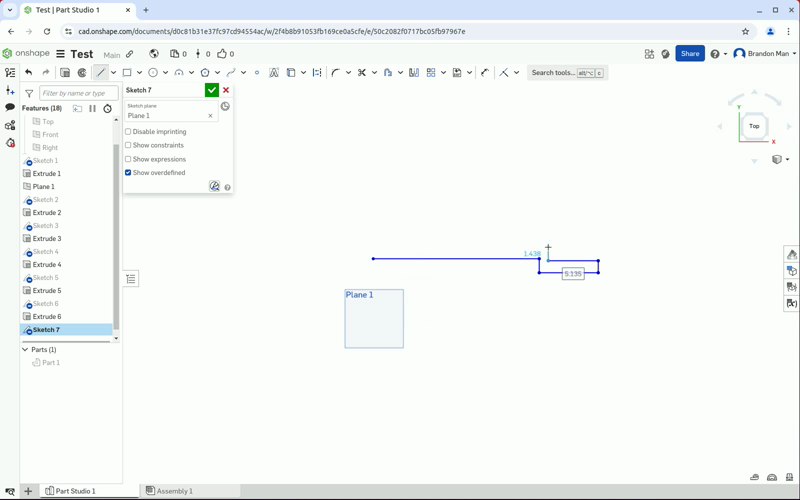
scroll(6)
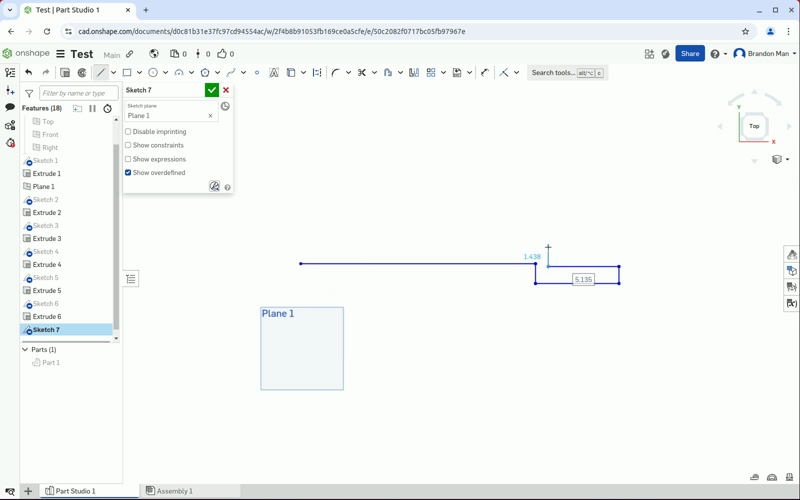
scroll(6)
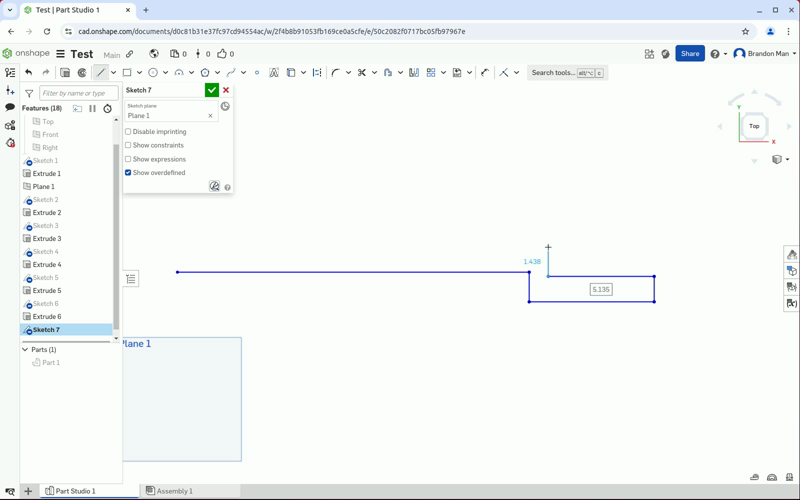
scroll(6)
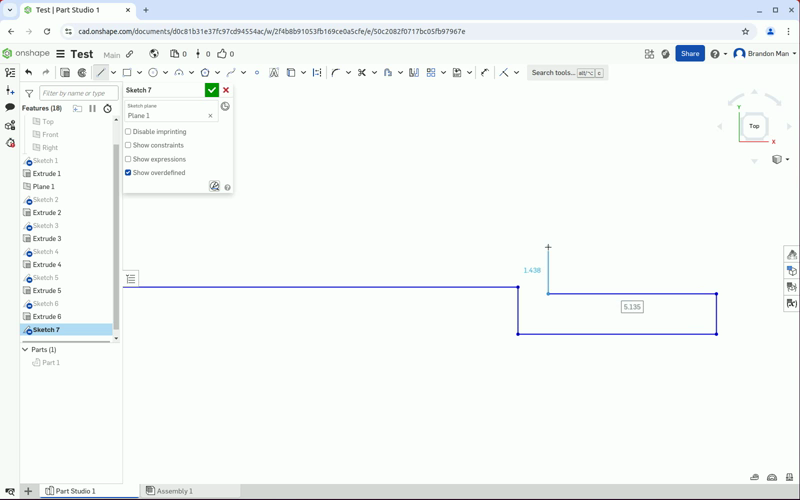
scroll(6)
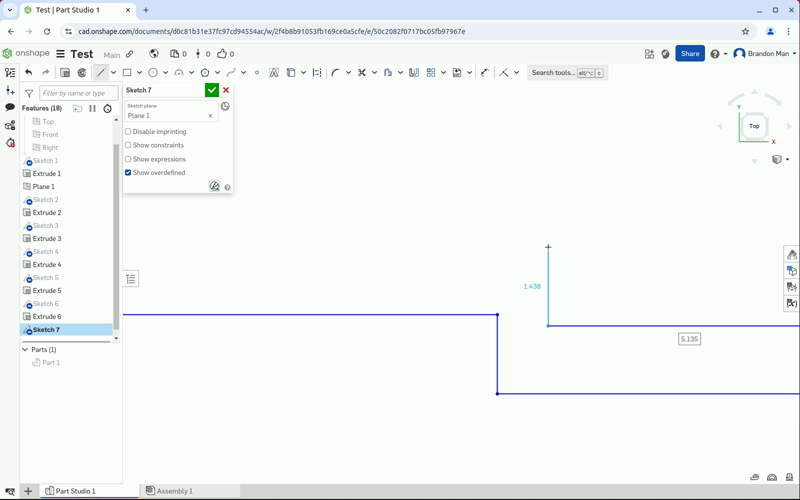
click(548, 246)
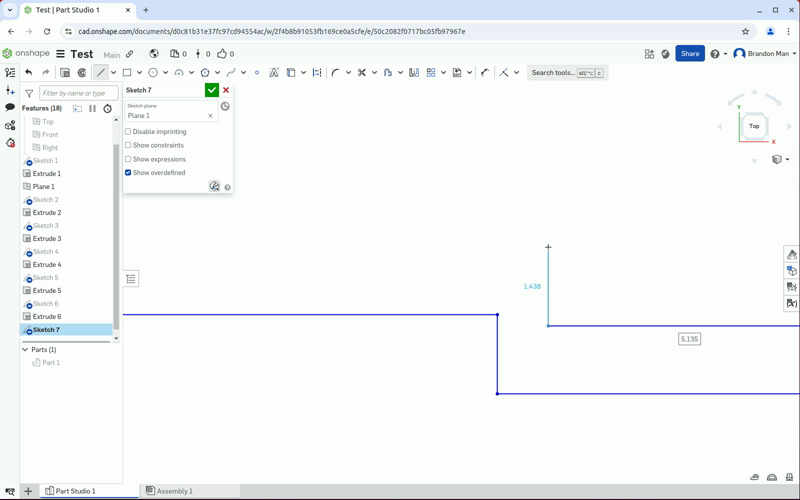
scroll(-6)
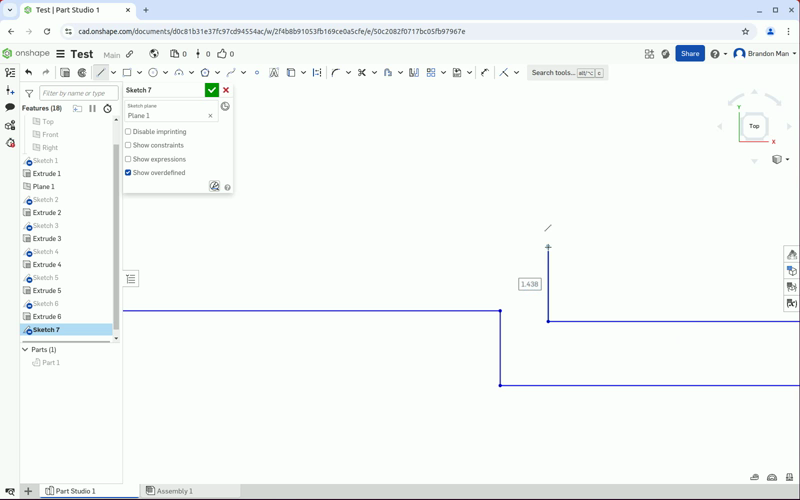
scroll(-6)
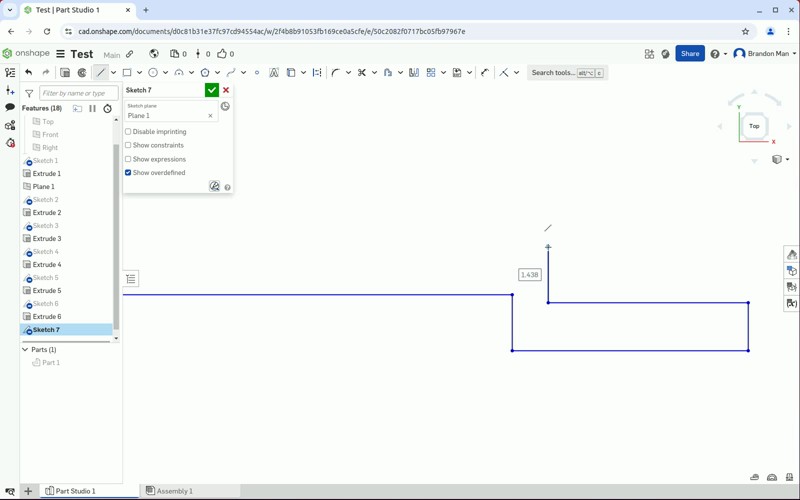
scroll(-6)
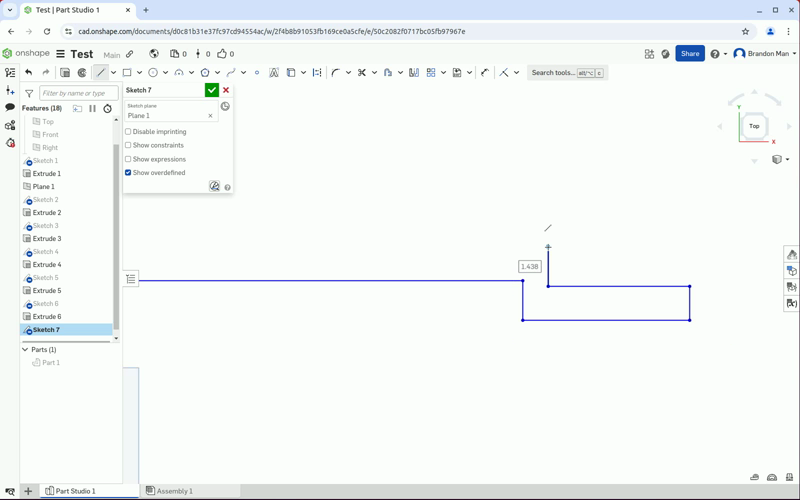
scroll(-6)
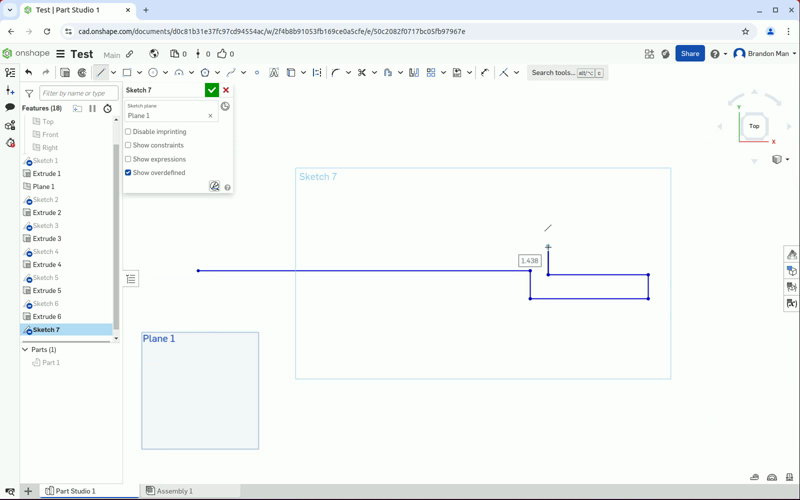
scroll(-6)
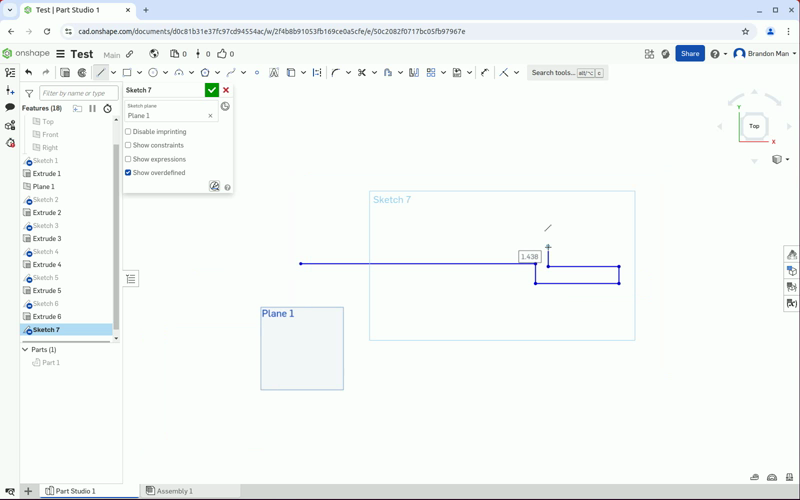
scroll(-6)
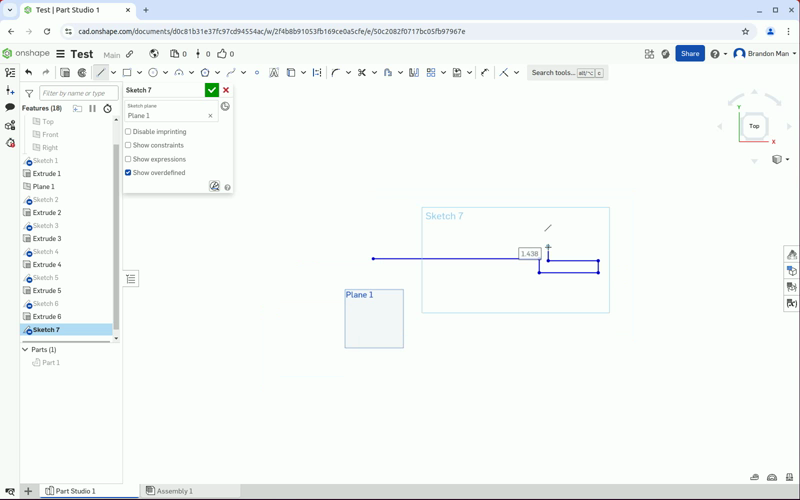
scroll(-6)
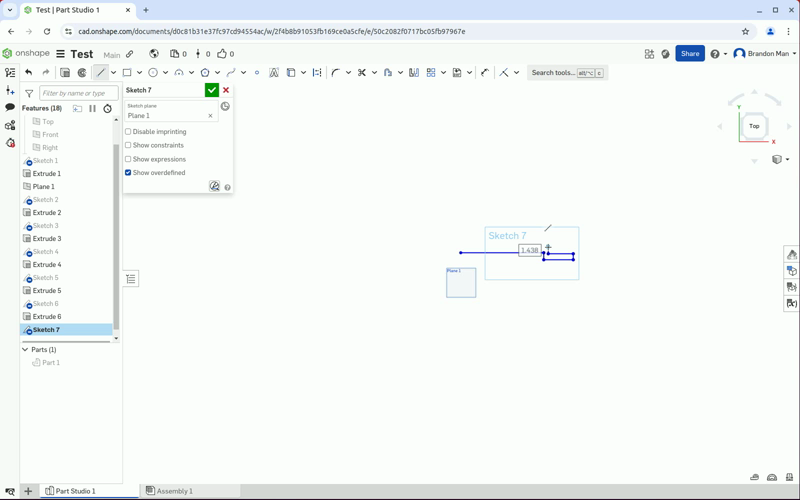
key_up(shift)
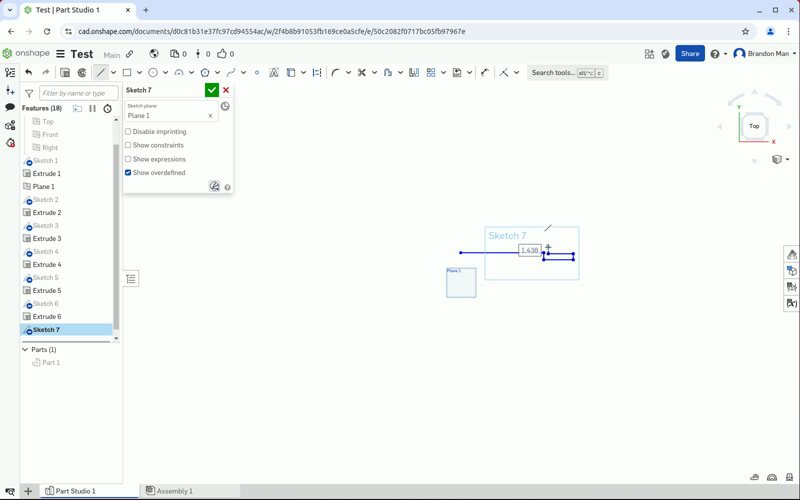
key_down(shift)
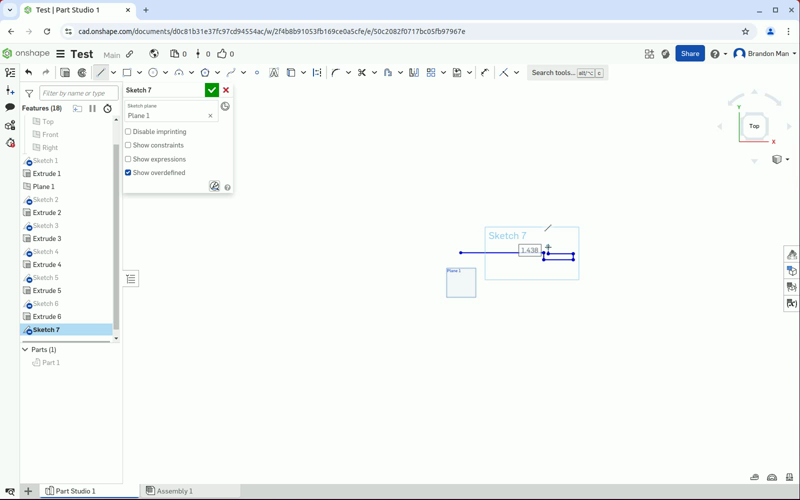
mouse_move(460, 246)
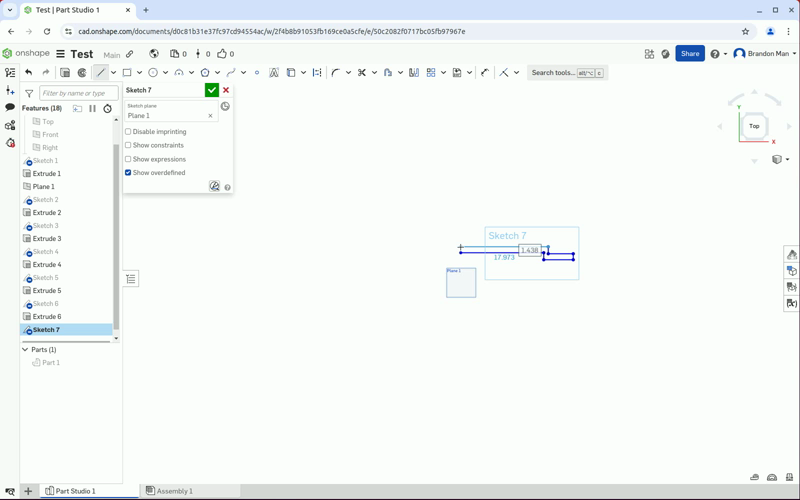
click(460, 246)
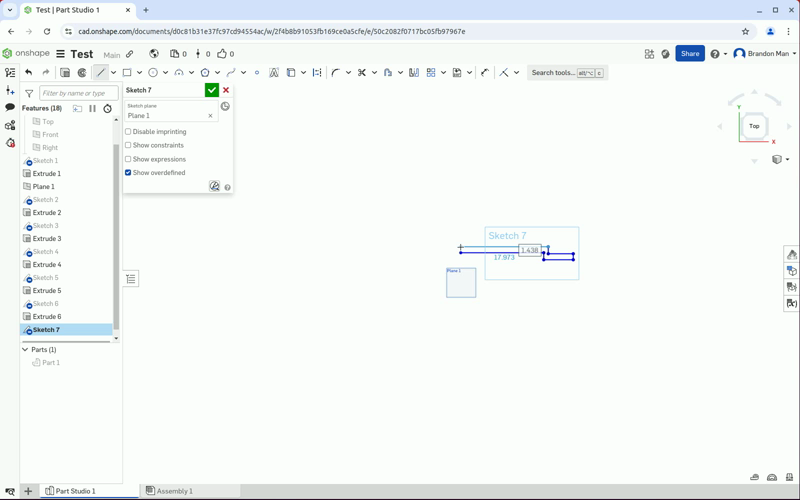
key_up(shift)
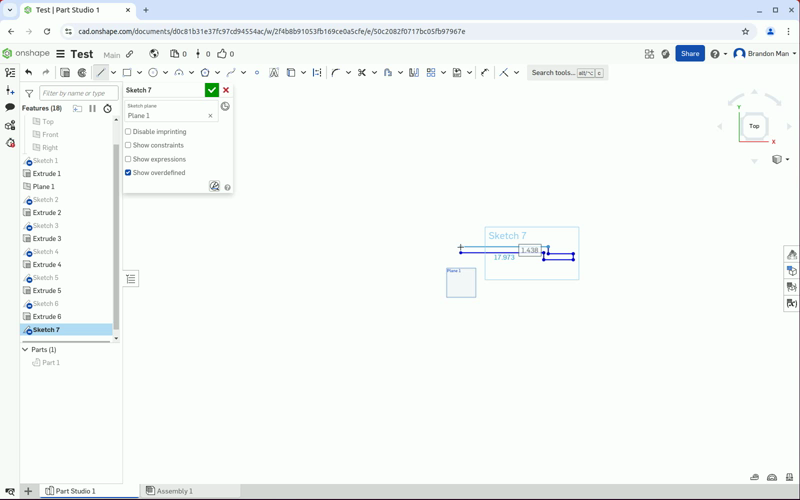
mouse_move(490, 246)
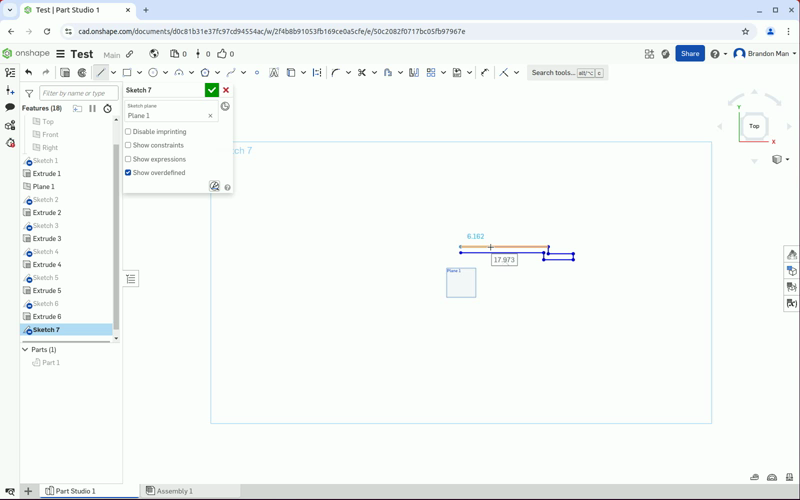
key_down(shift)
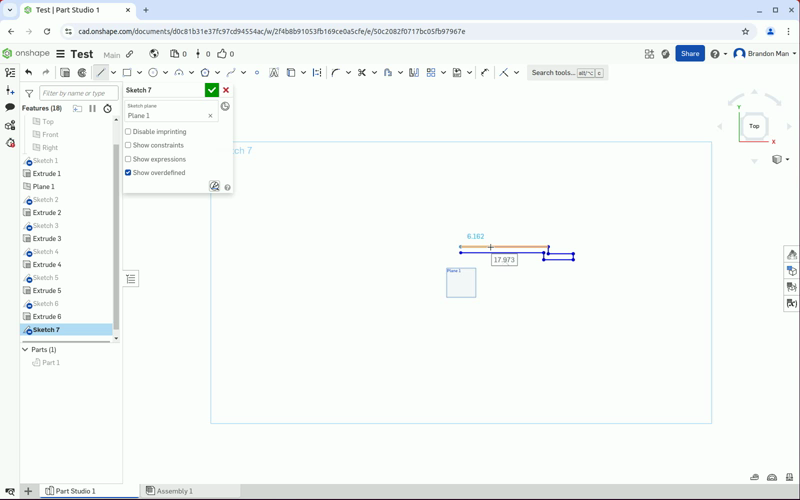
mouse_move(460, 252)
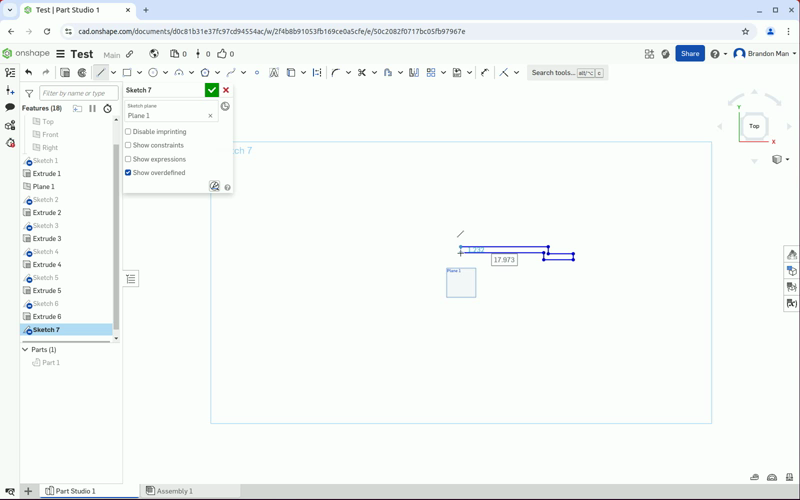
scroll(6)
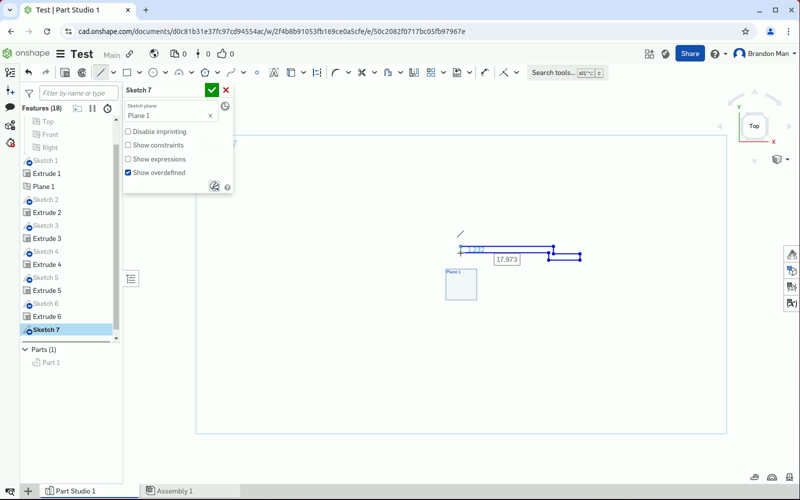
scroll(6)
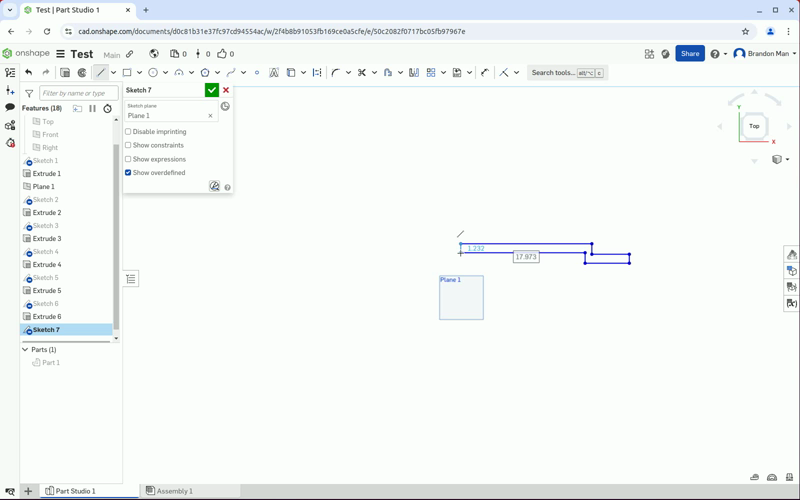
scroll(6)
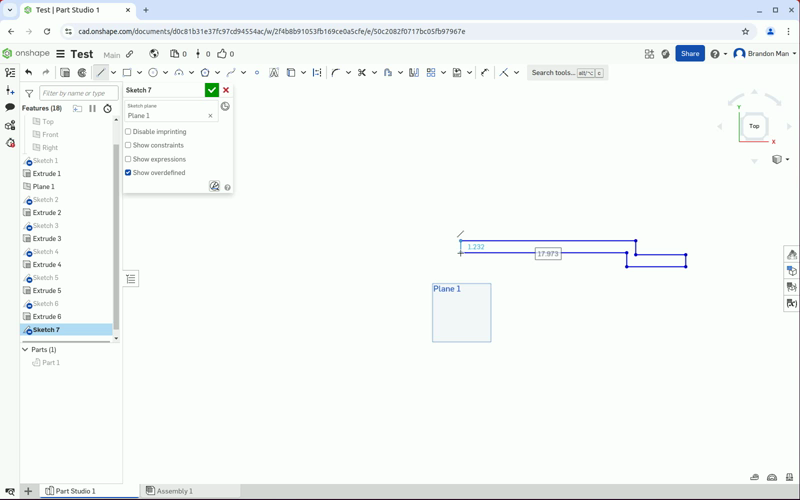
scroll(6)
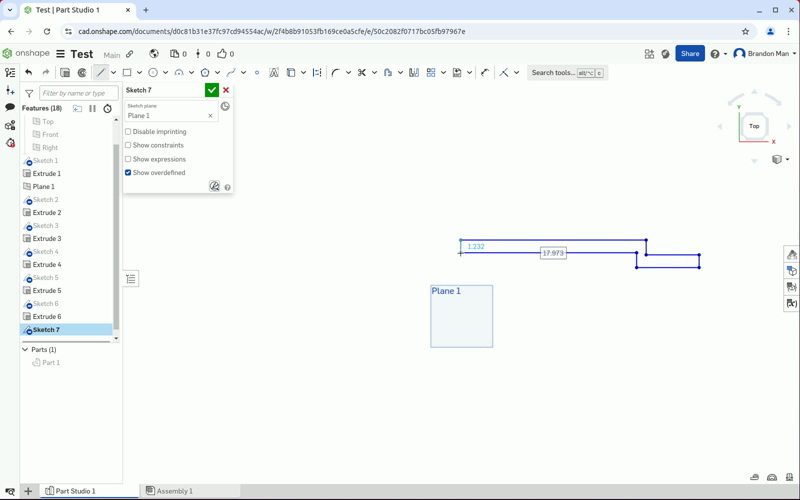
scroll(6)
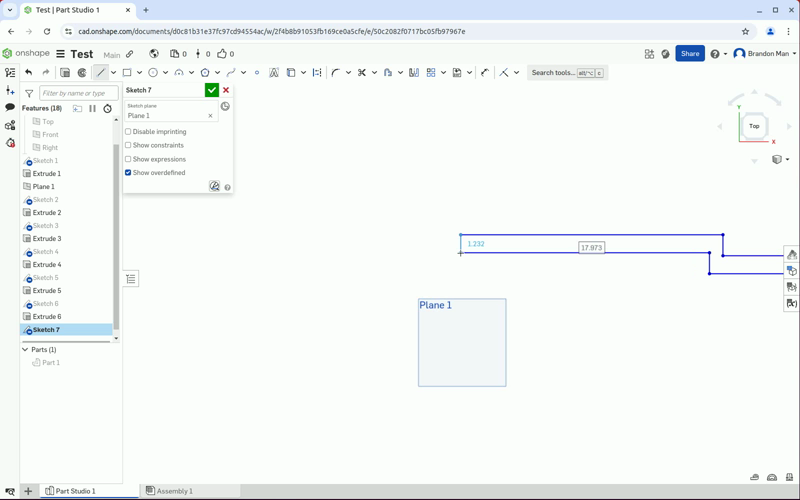
scroll(6)
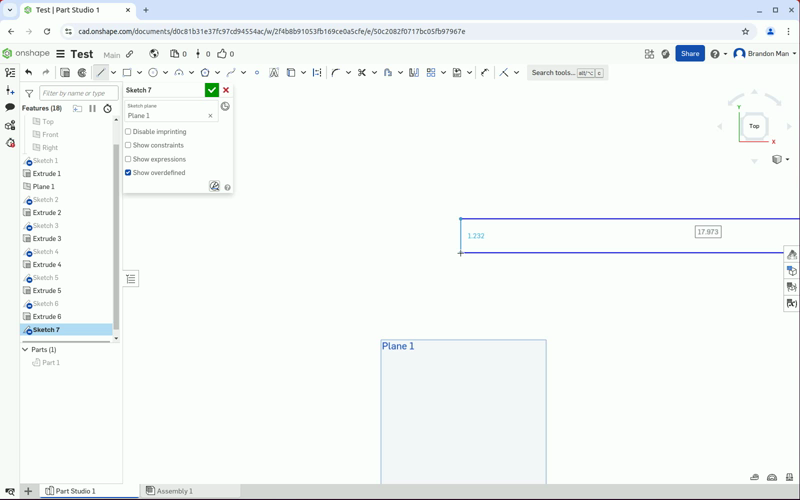
scroll(6)
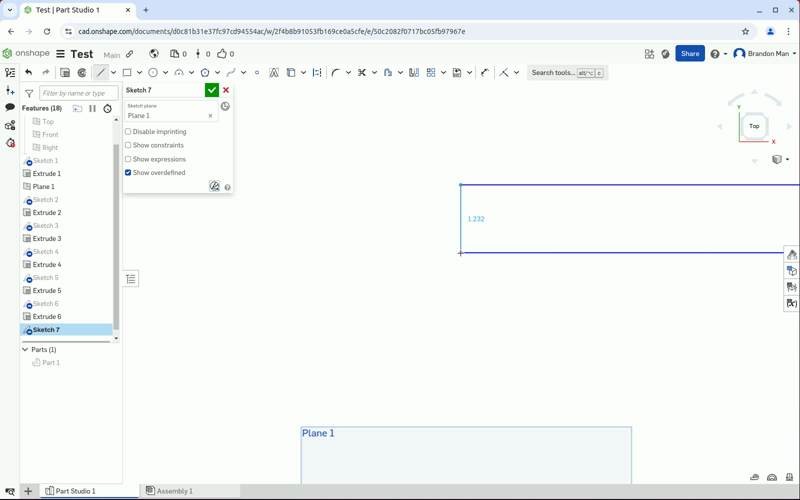
key_up(shift)
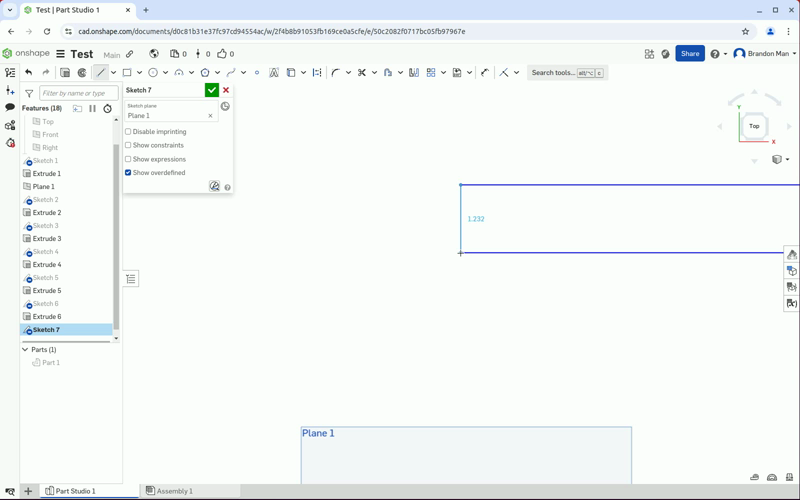
click(460, 252)
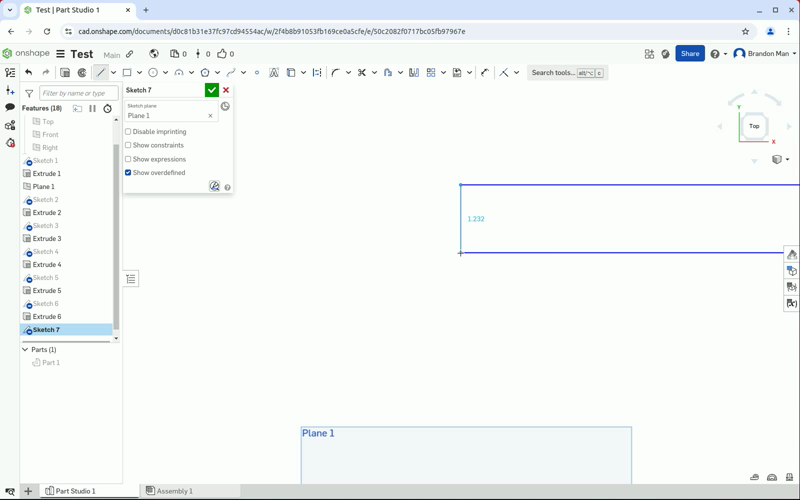
scroll(-6)
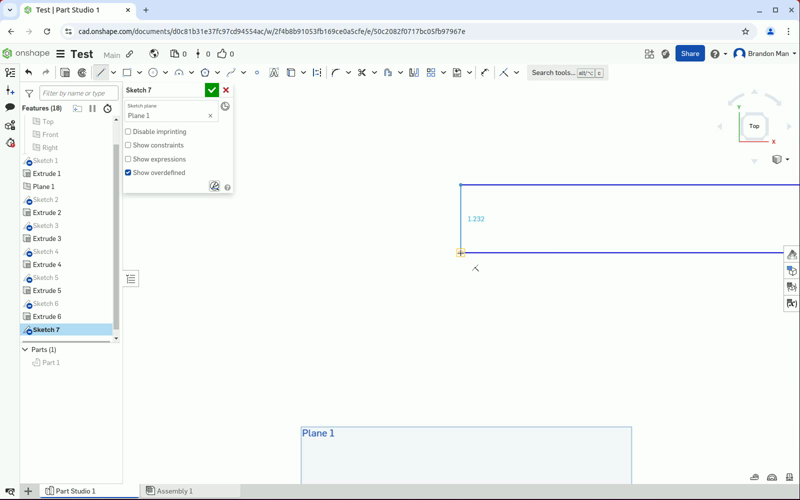
scroll(-6)
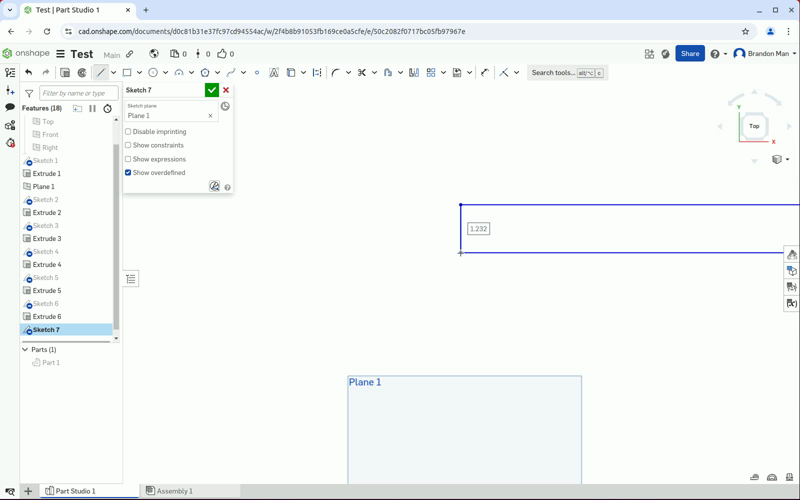
scroll(-6)
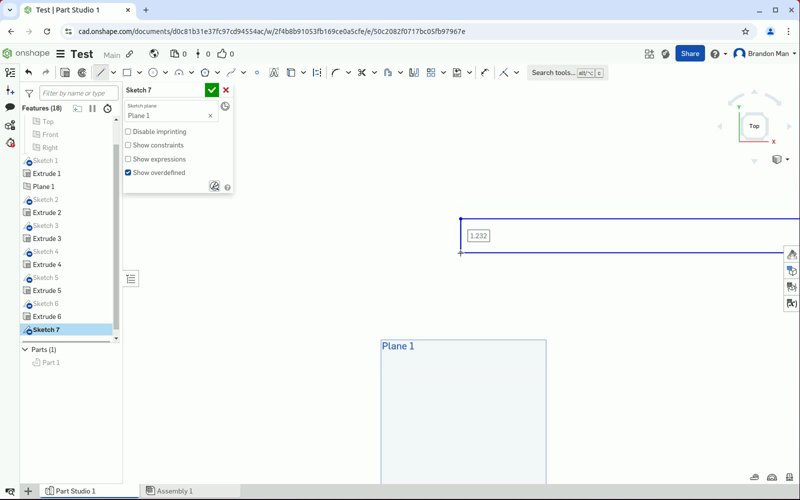
scroll(-6)
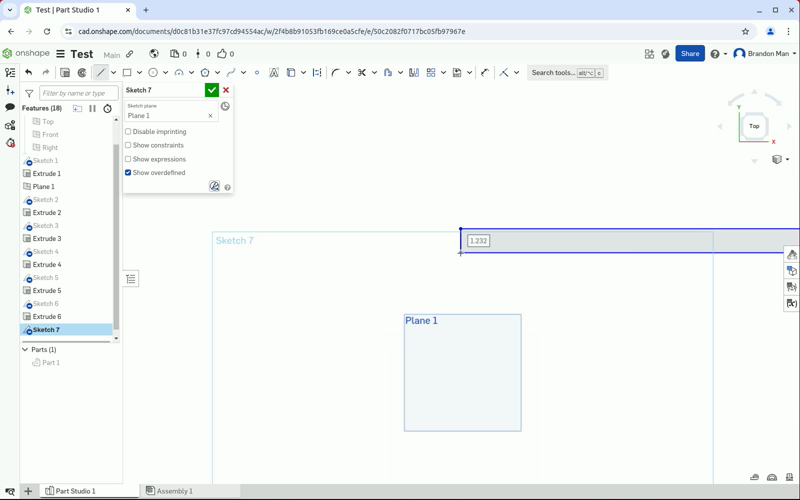
scroll(-6)
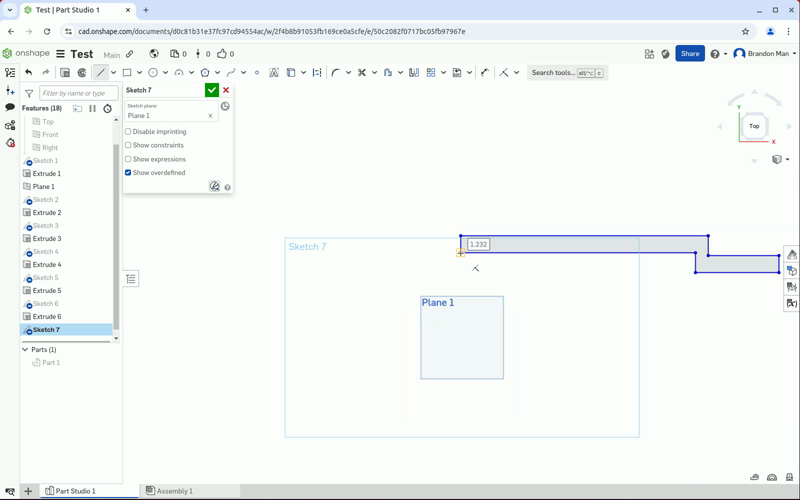
scroll(-6)
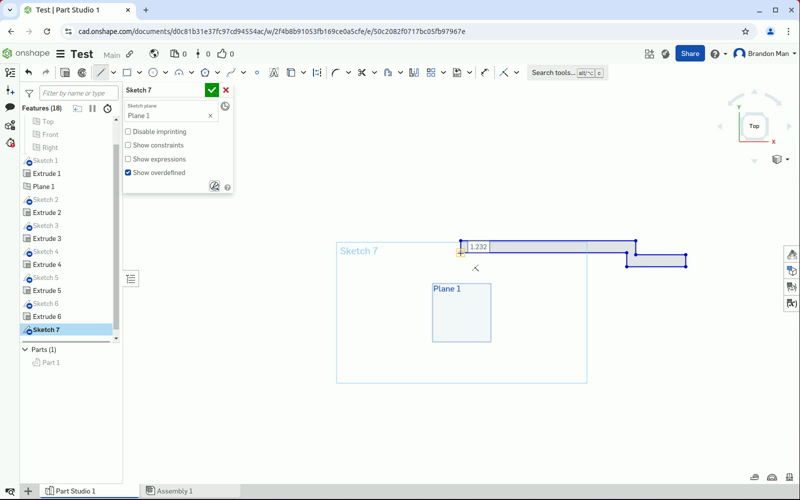
scroll(-6)
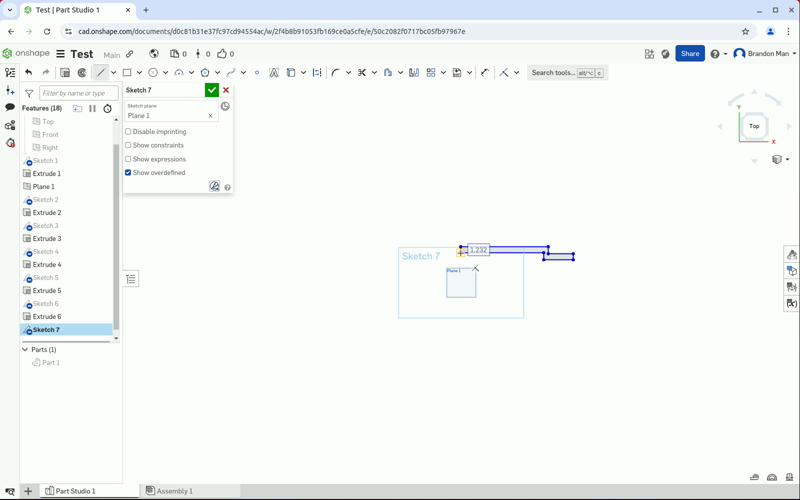
key(esc)
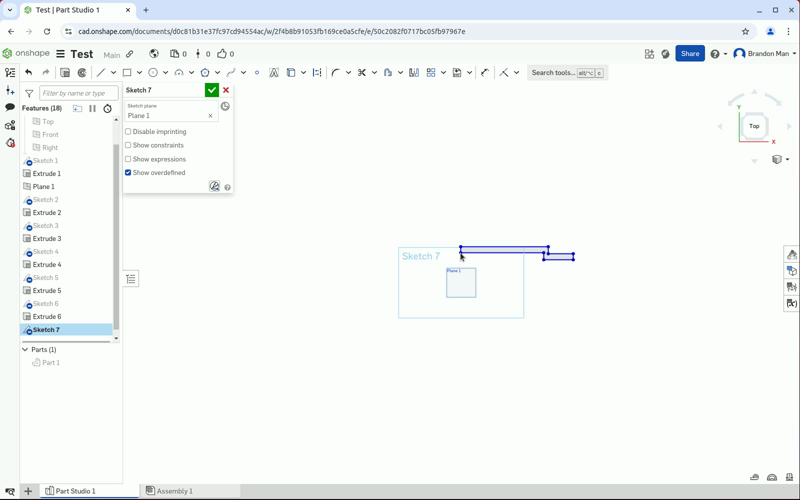
mouse_move(466, 250)
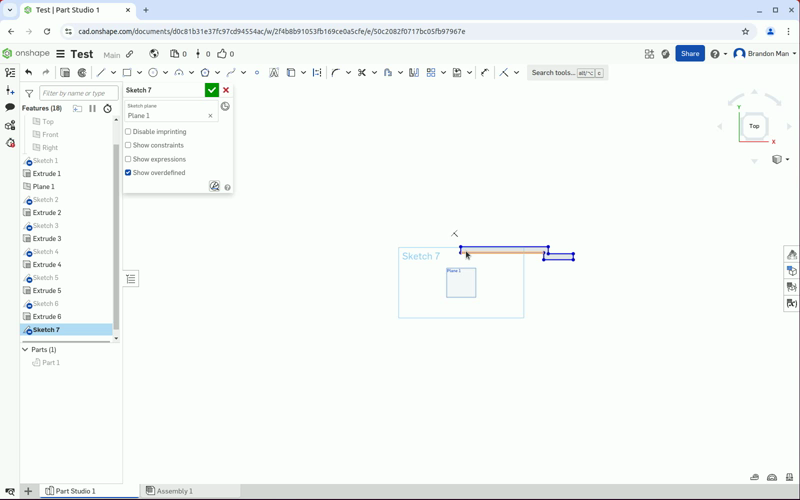
scroll(6)
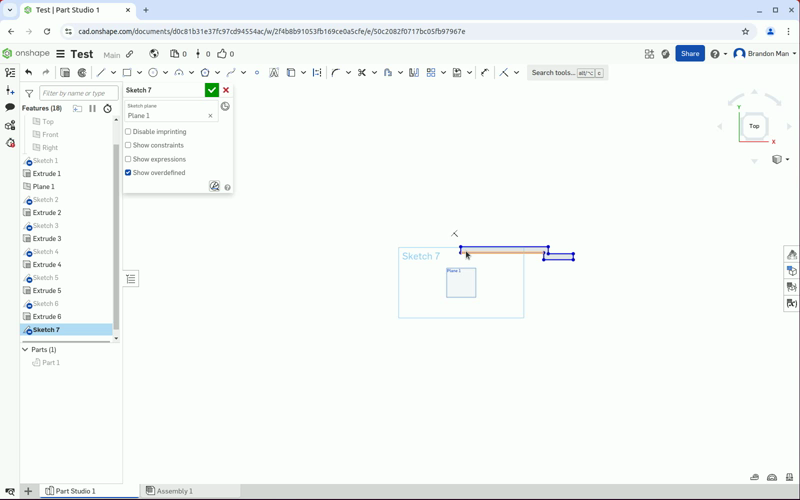
scroll(6)
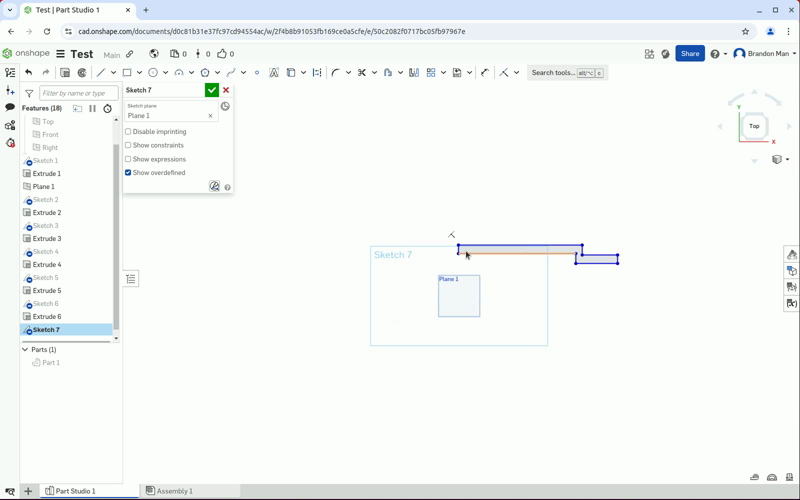
scroll(6)
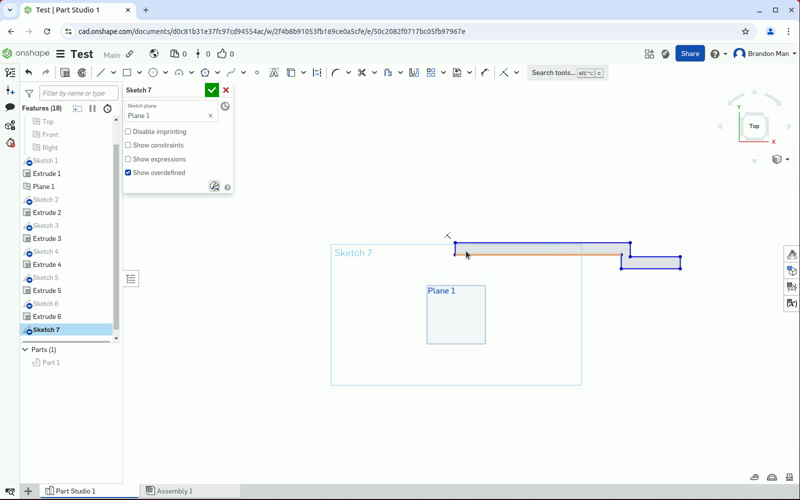
scroll(6)
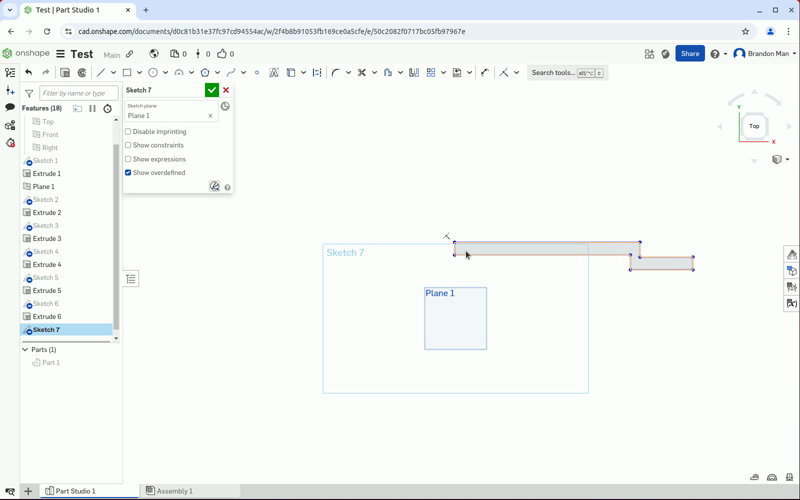
scroll(6)
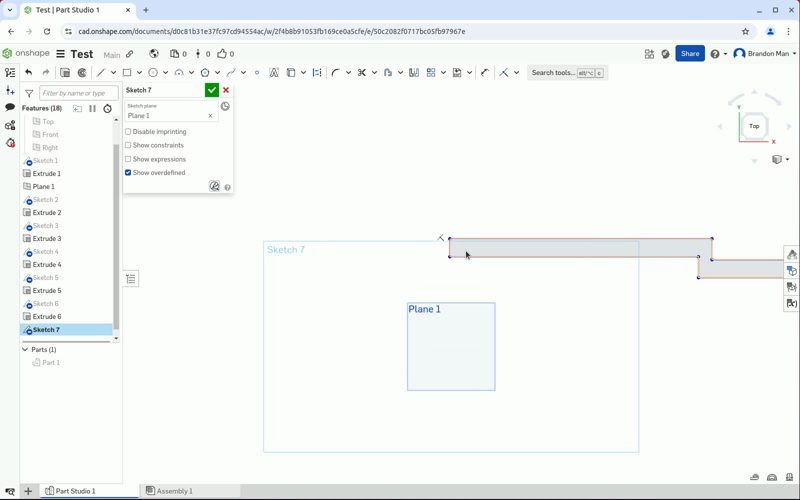
scroll(6)
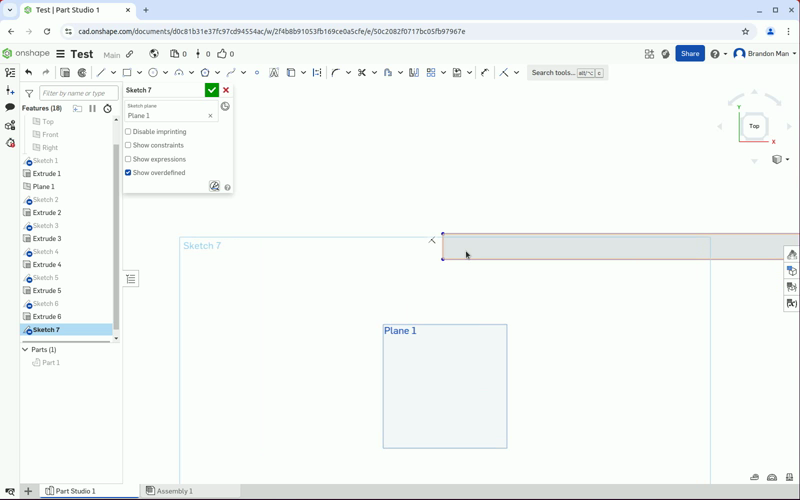
scroll(6)
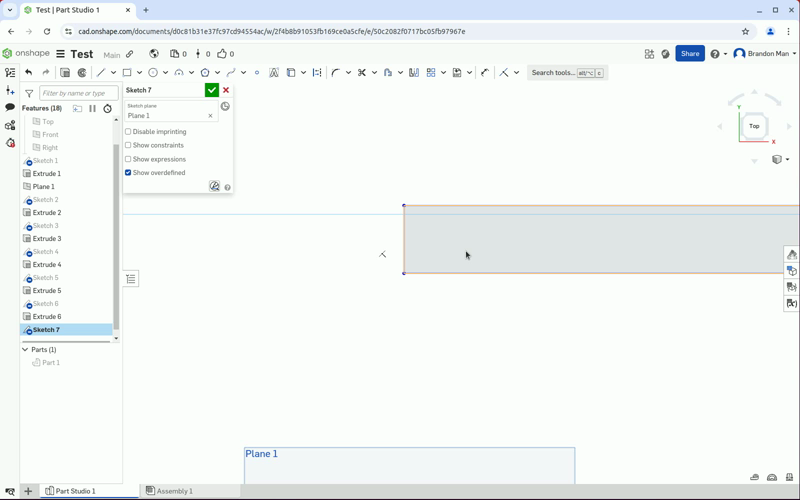
click(466, 250)
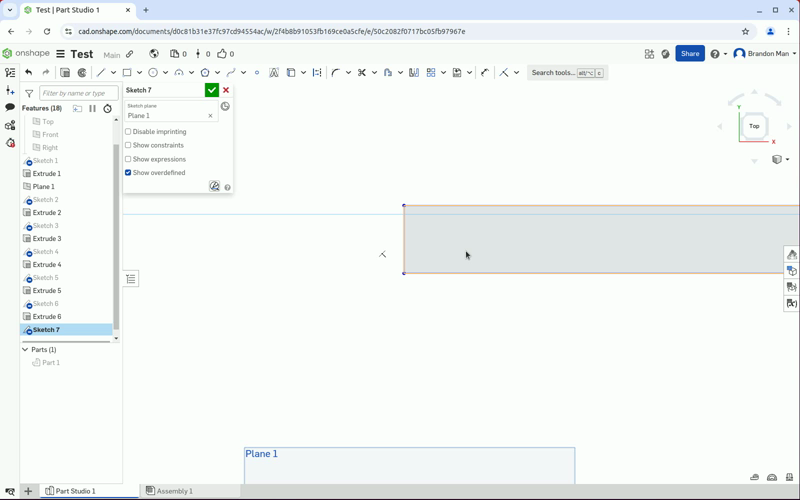
scroll(-6)
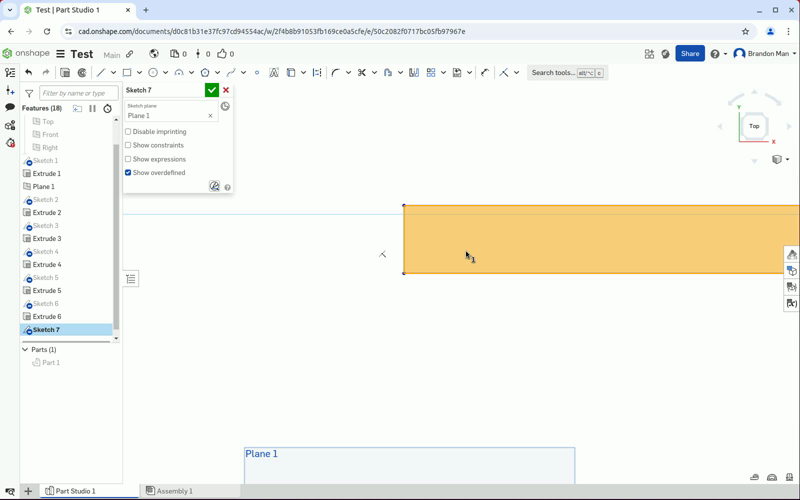
scroll(-6)
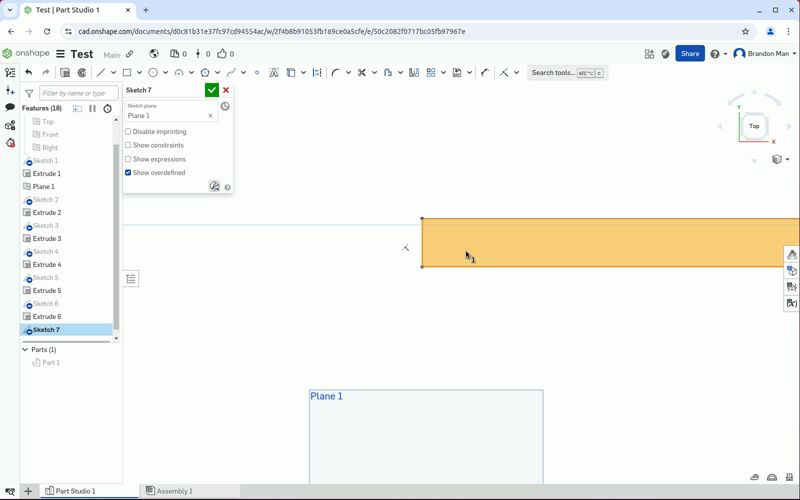
scroll(-6)
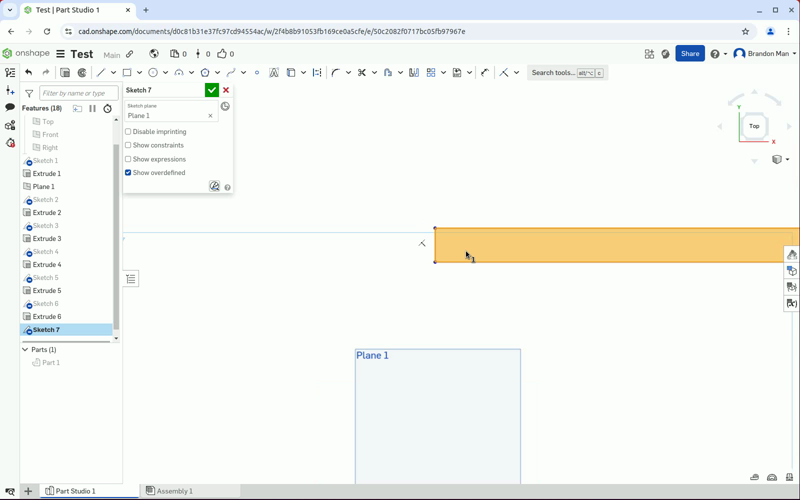
scroll(-6)
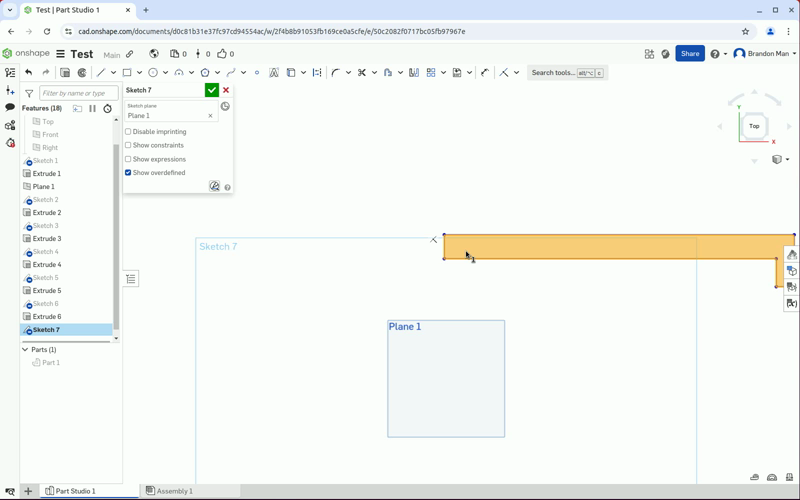
scroll(-6)
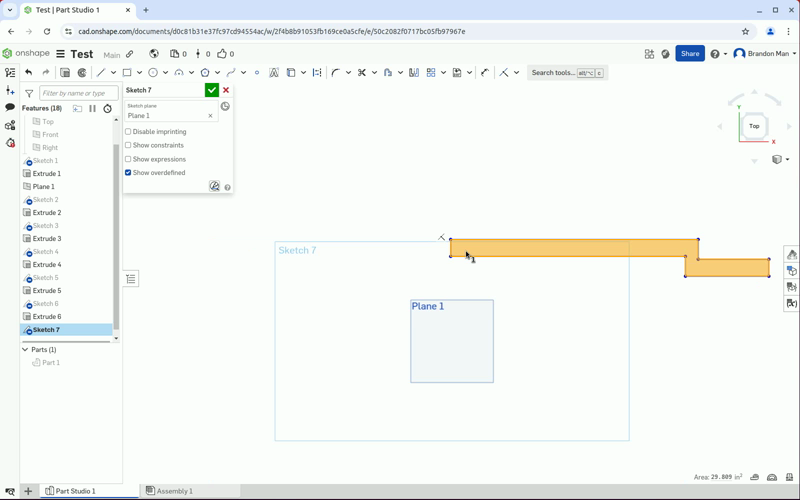
scroll(-6)
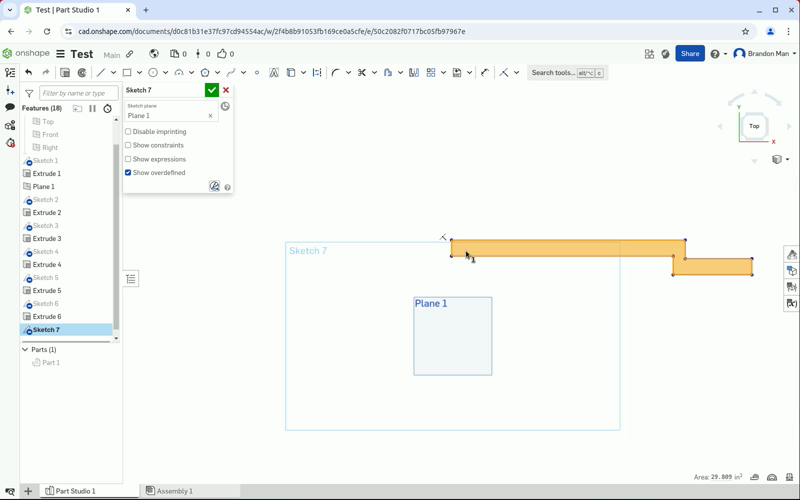
scroll(-6)
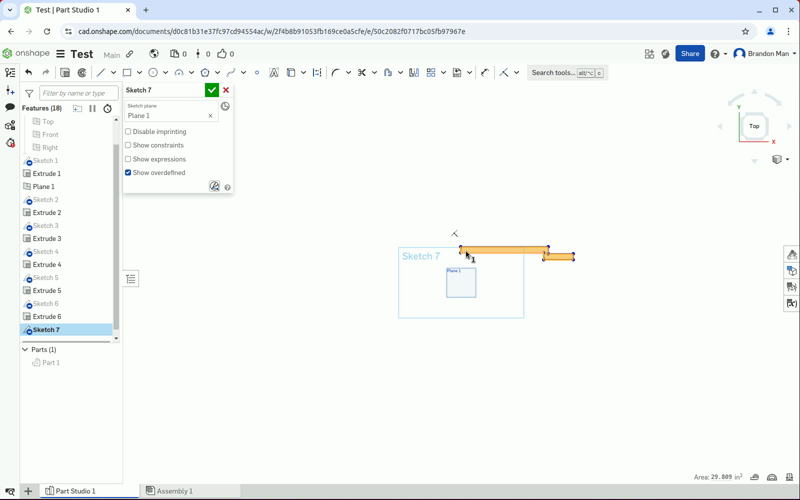
mouse_move(73, 352)
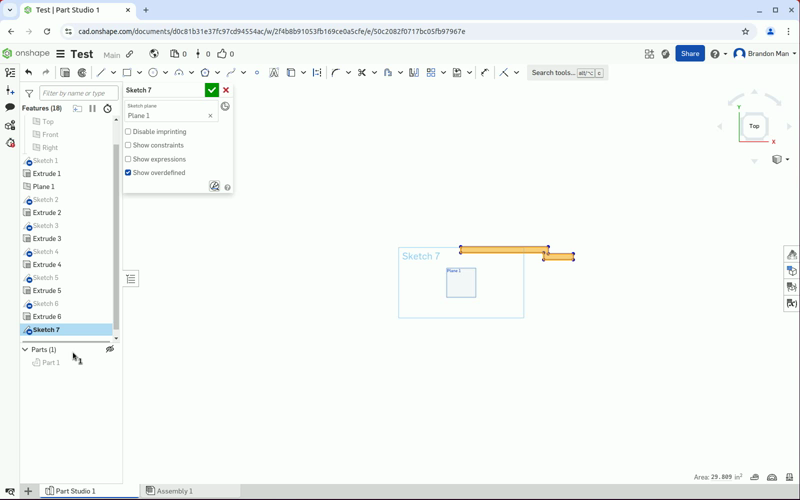
key(shift+y)
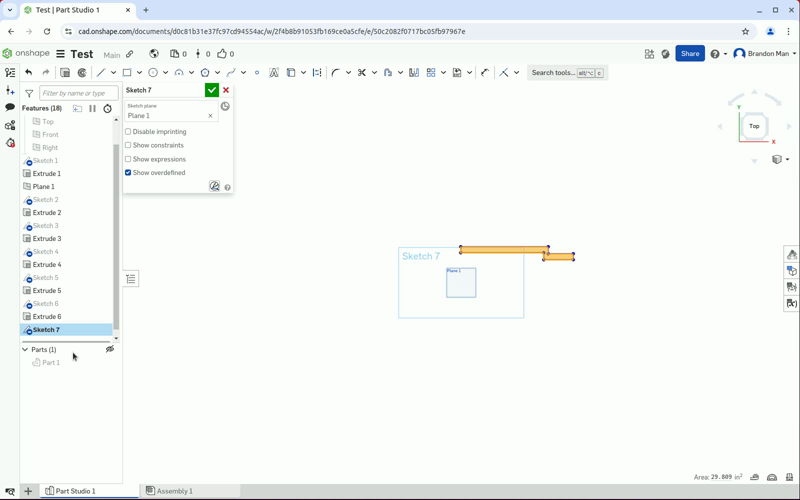
key(shift+e)
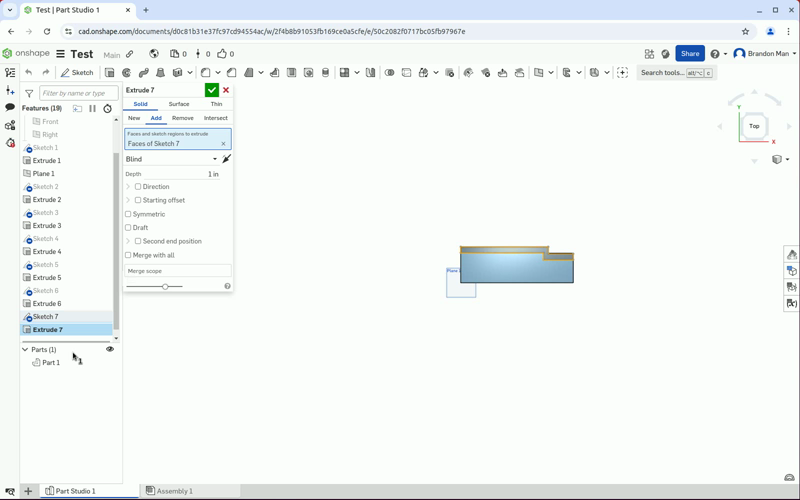
mouse_move(143, 106)
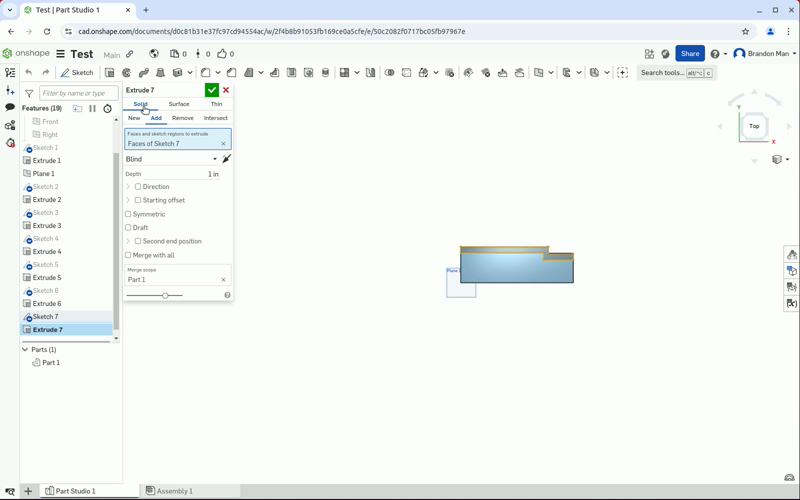
click(143, 106)
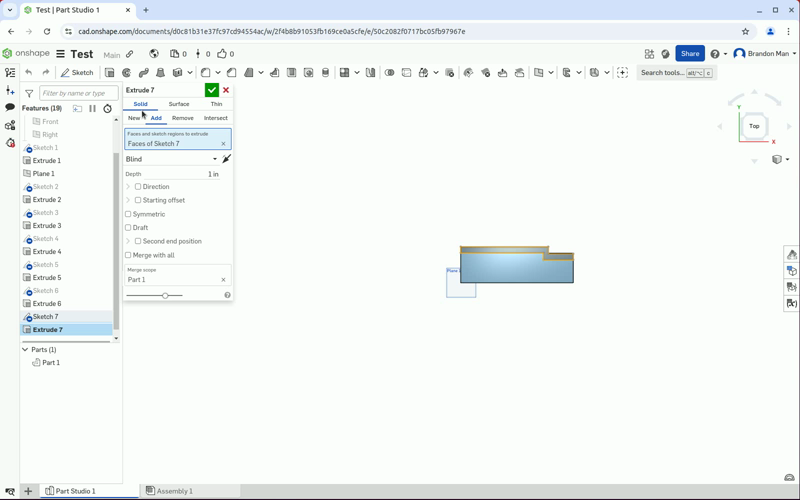
mouse_move(137, 120)
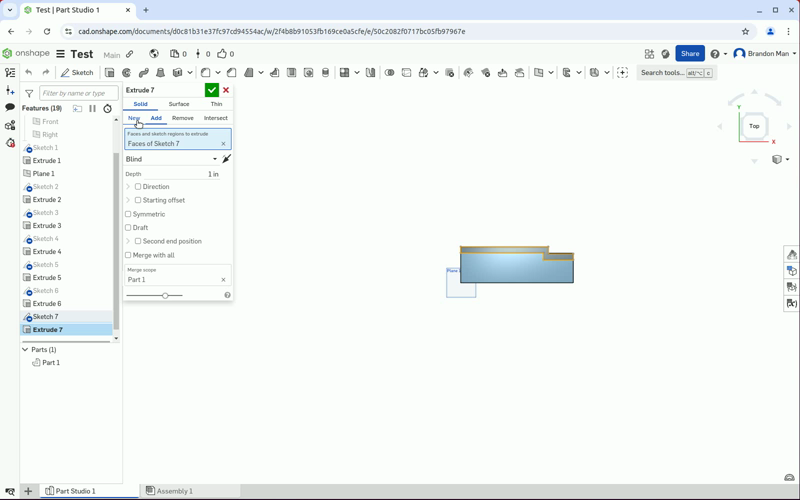
click(137, 120)
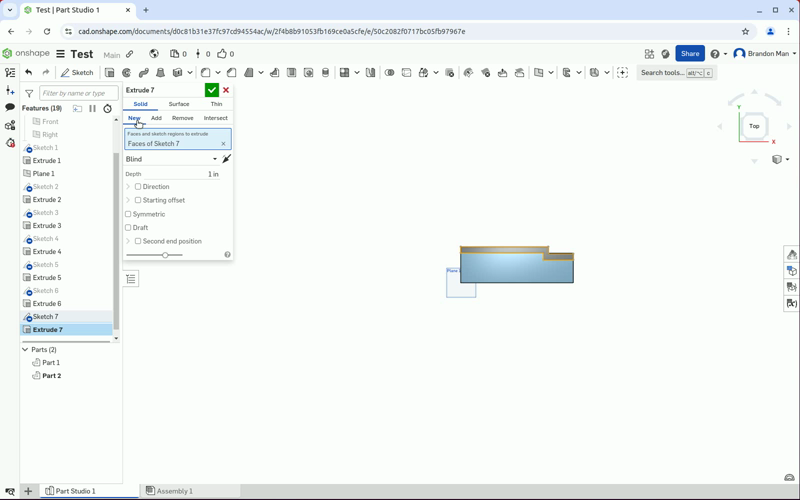
key(tab, 4)
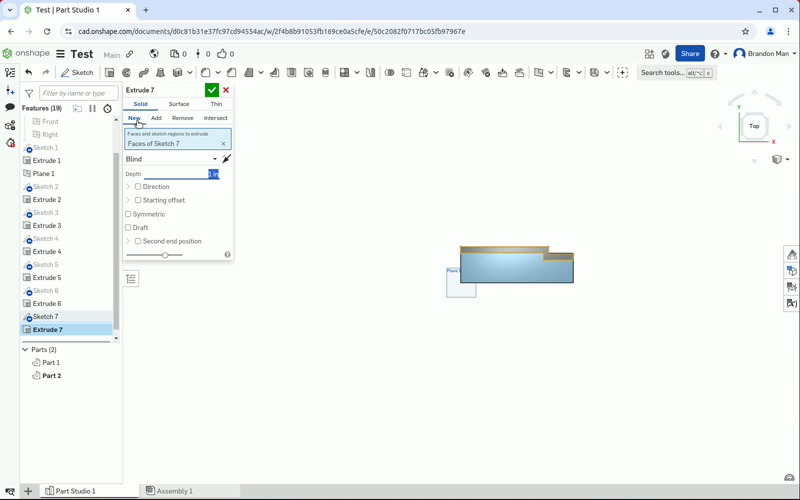
text(7.703)
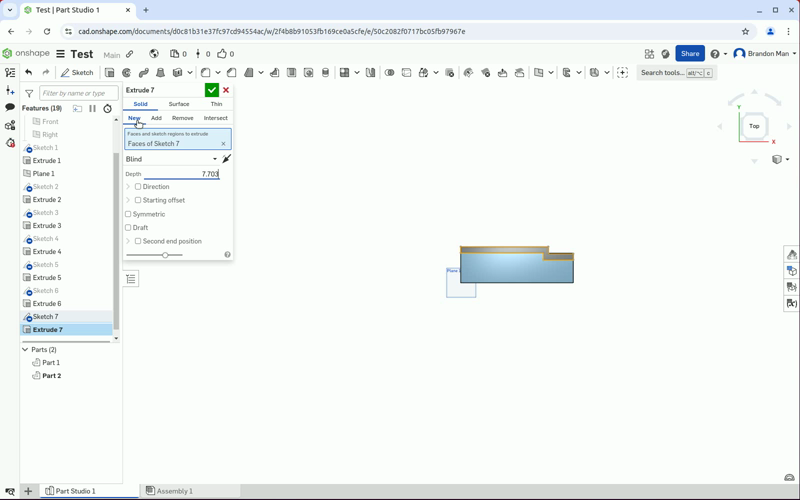
key(enter)
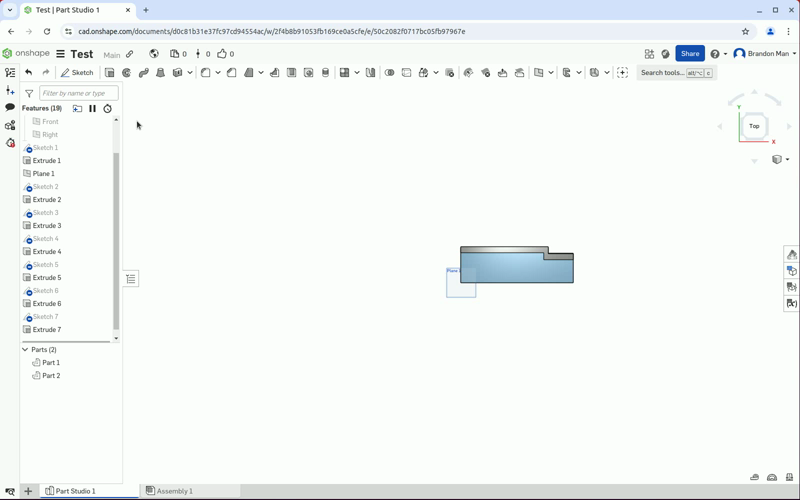
key(shift+h)
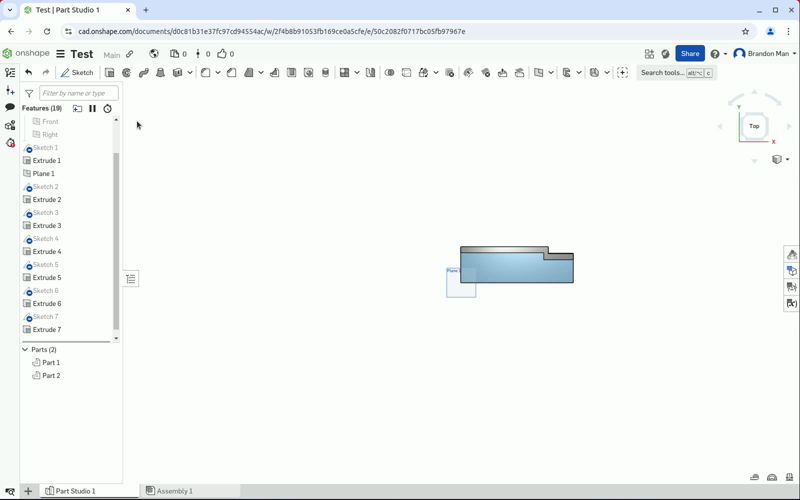
key(shift+h)
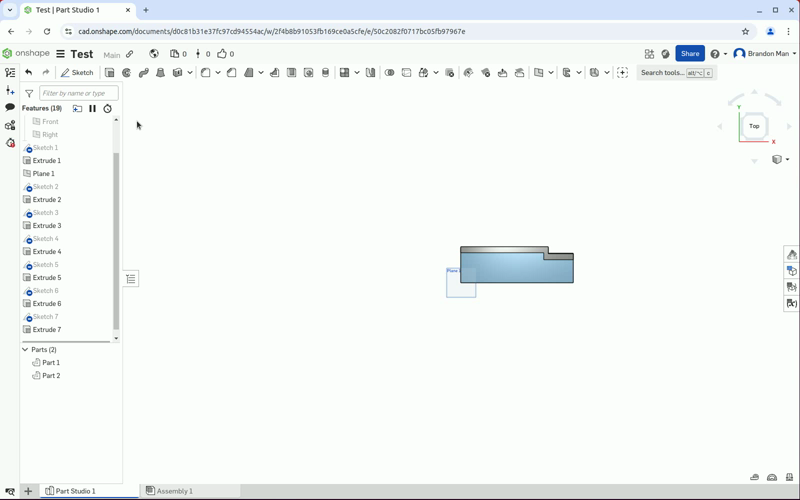
key(shift+7)
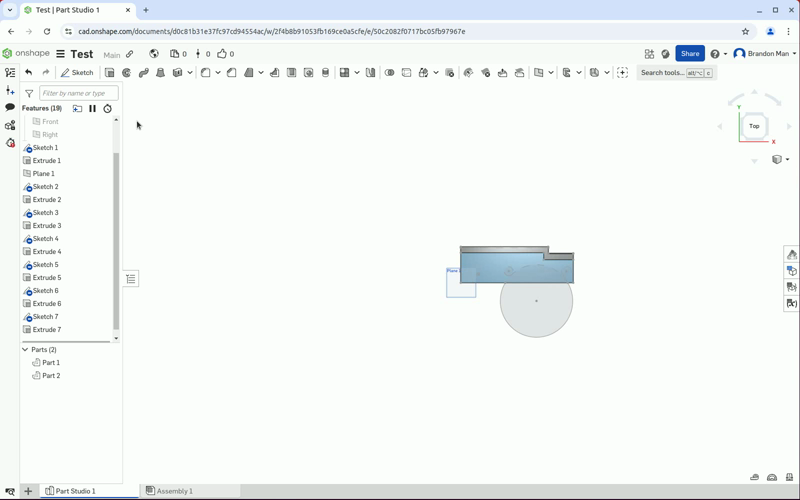
key(up, 3)
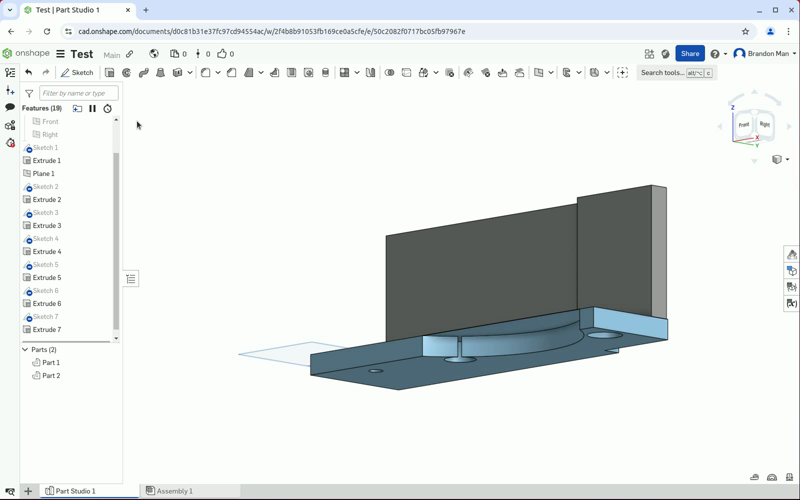
key(left, 3)
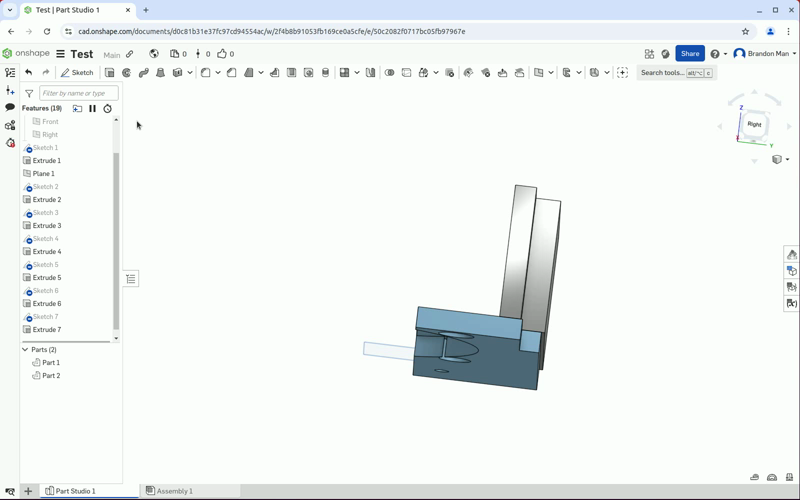
key(right, 3)
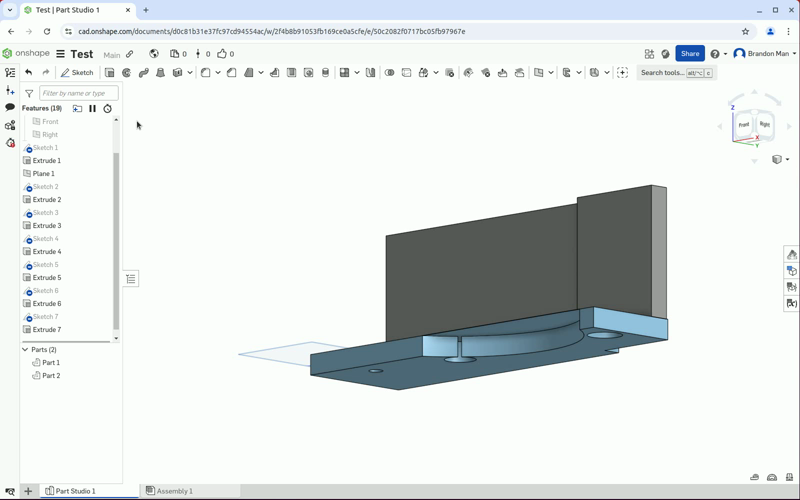
key(down, 3)
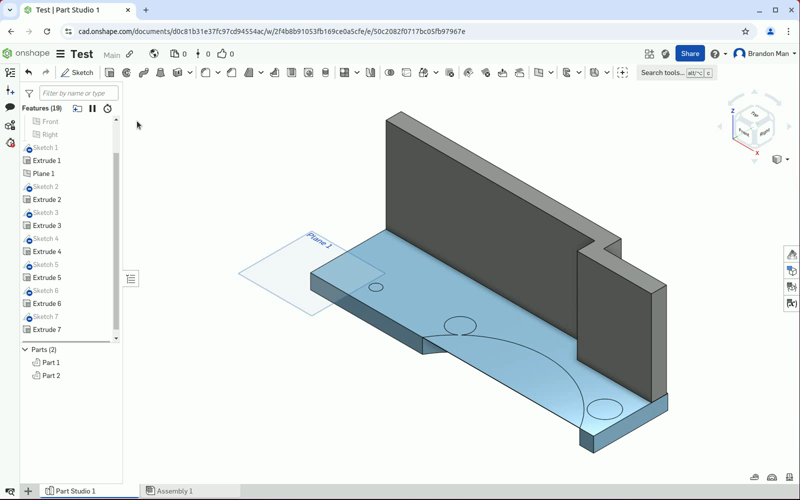
mouse_move(69, 150)
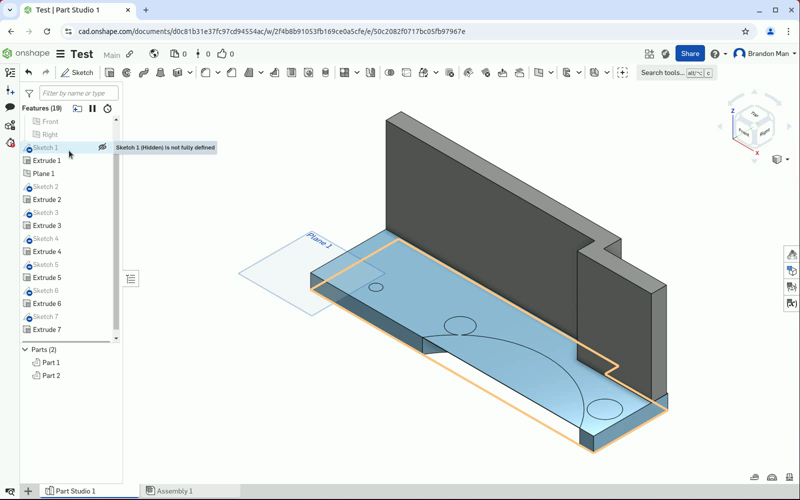
click(69, 150)